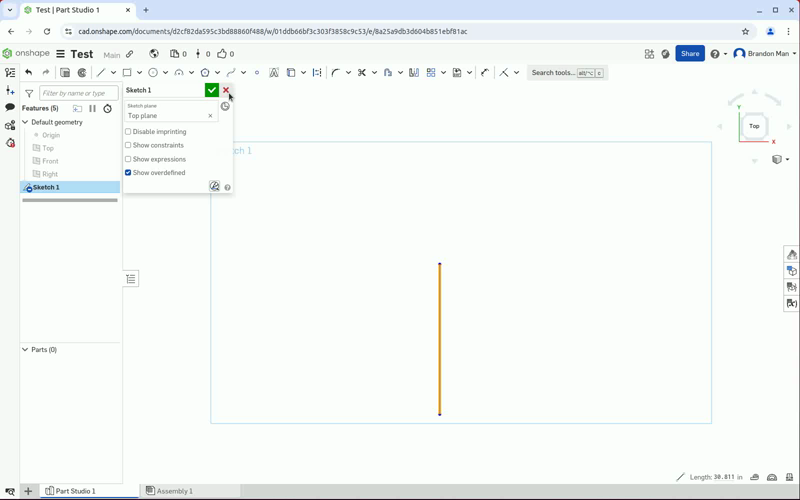
key(shift+h)
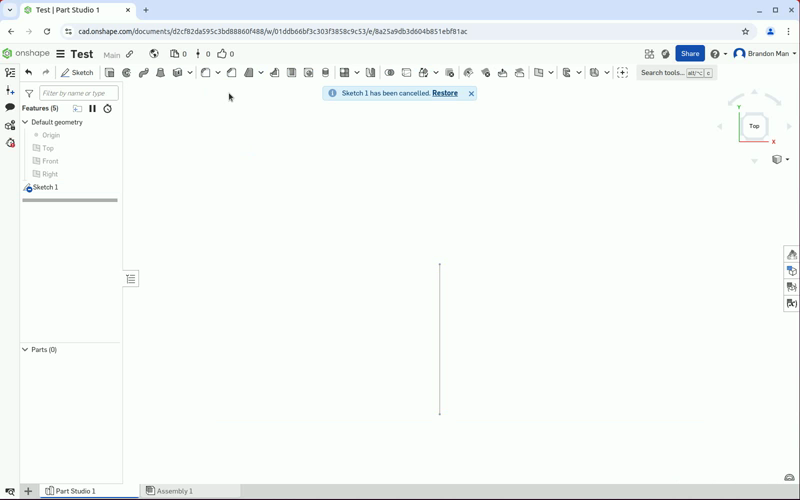
key(shift+s)
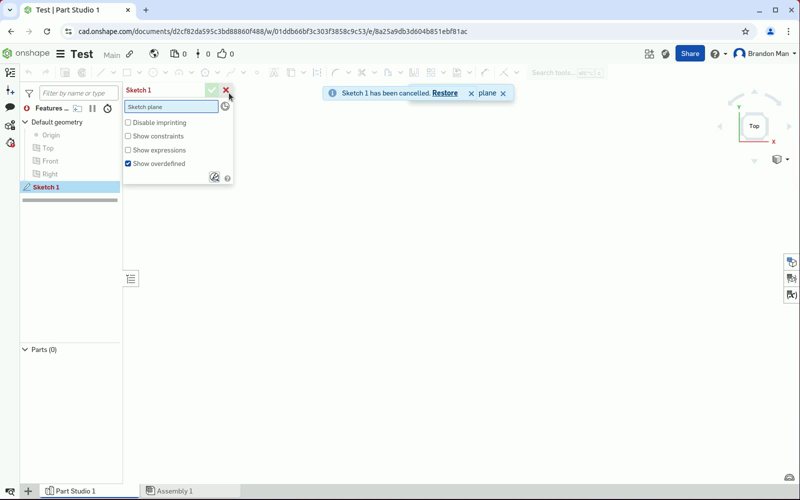
mouse_move(73, 150)
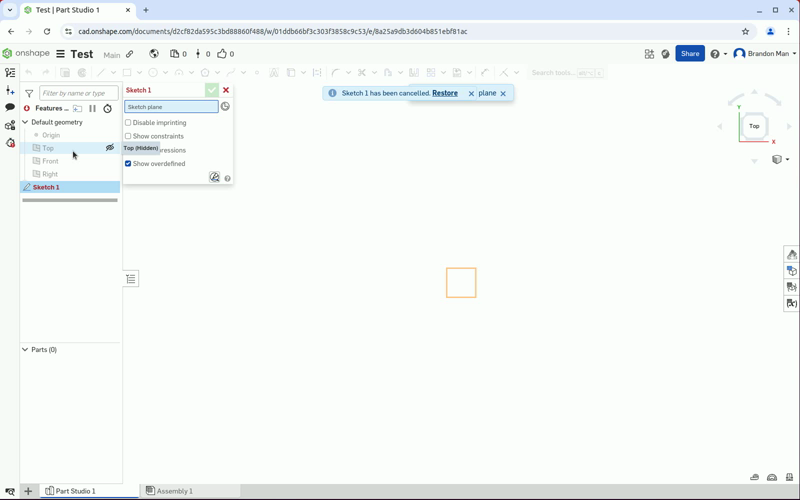
click(73, 150)
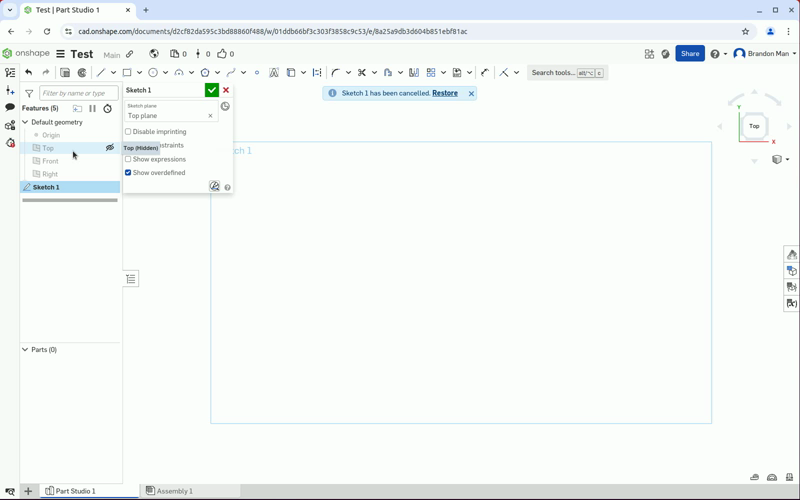
mouse_move(73, 352)
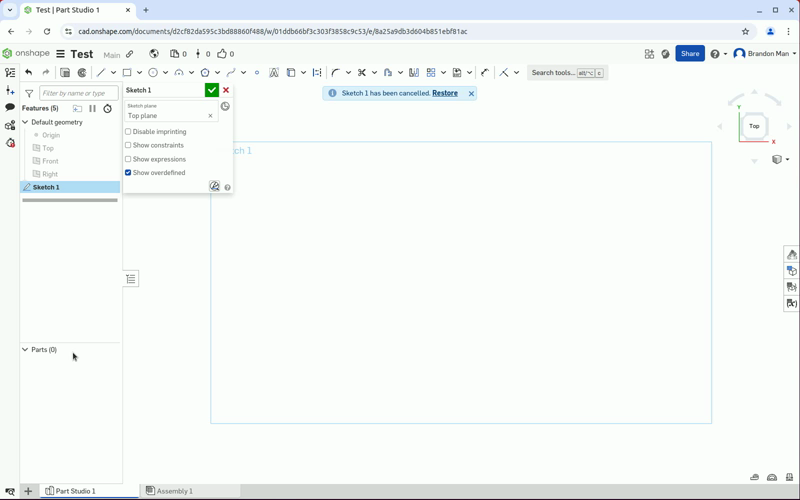
key(y)
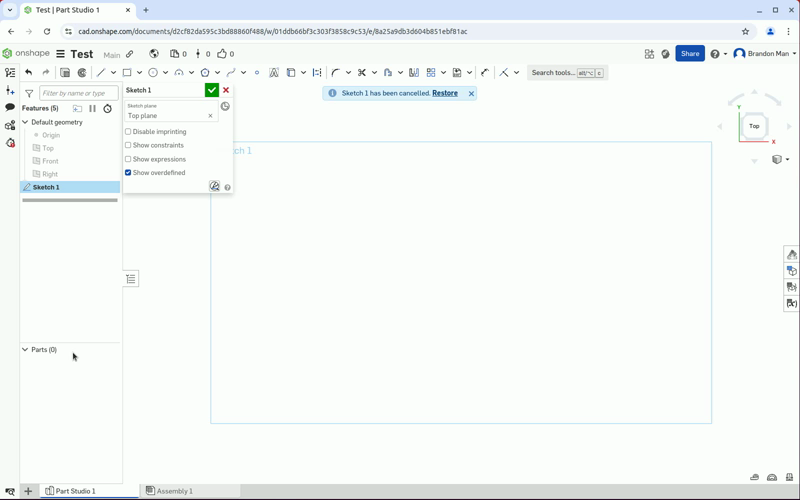
key(l)
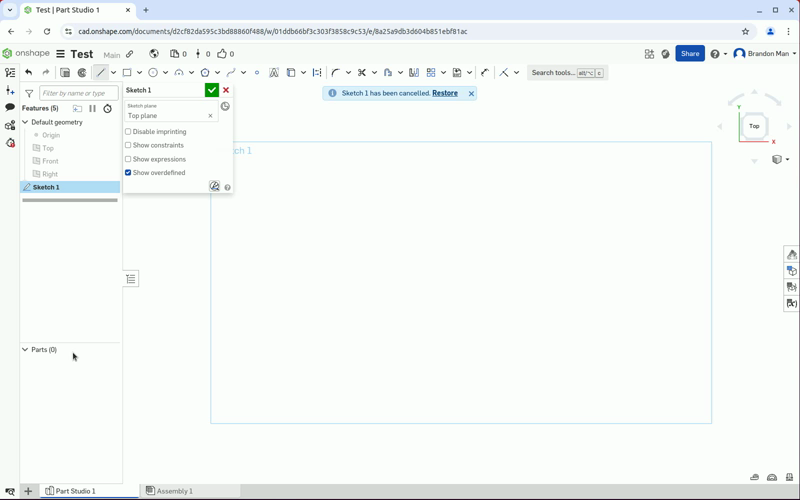
key_down(shift)
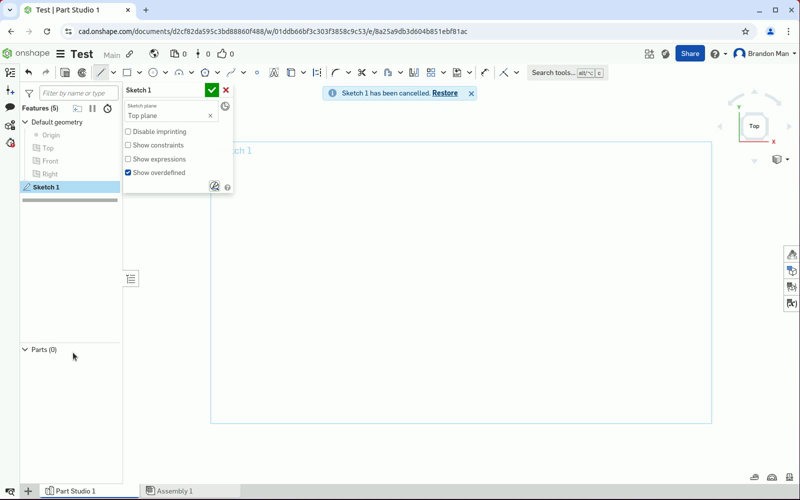
mouse_move(398, 298)
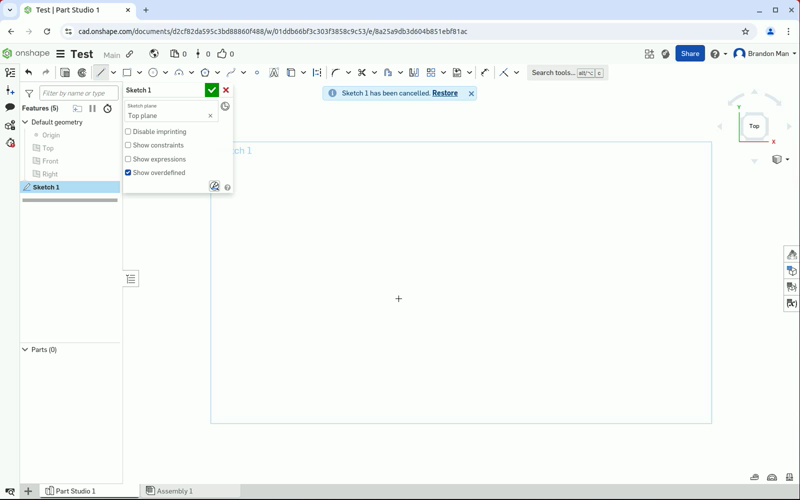
click(398, 298)
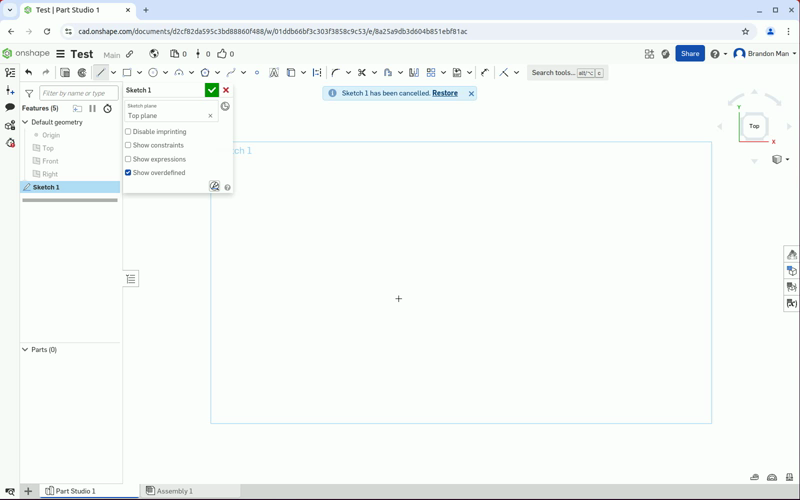
key_up(shift)
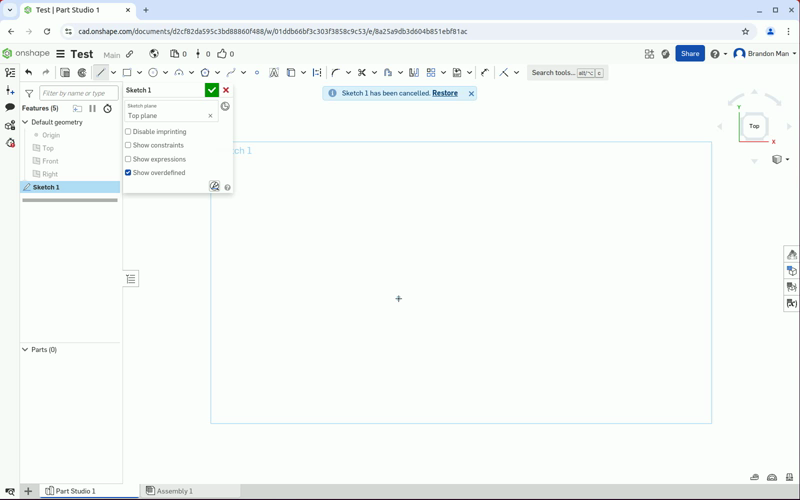
key_down(shift)
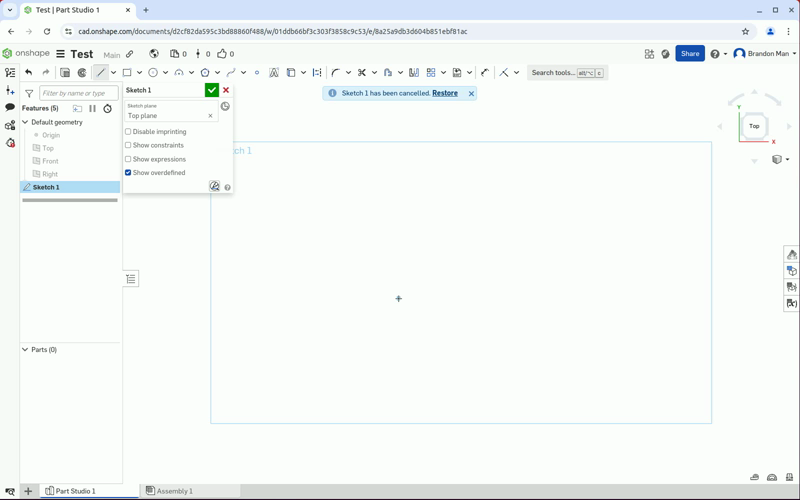
mouse_move(522, 298)
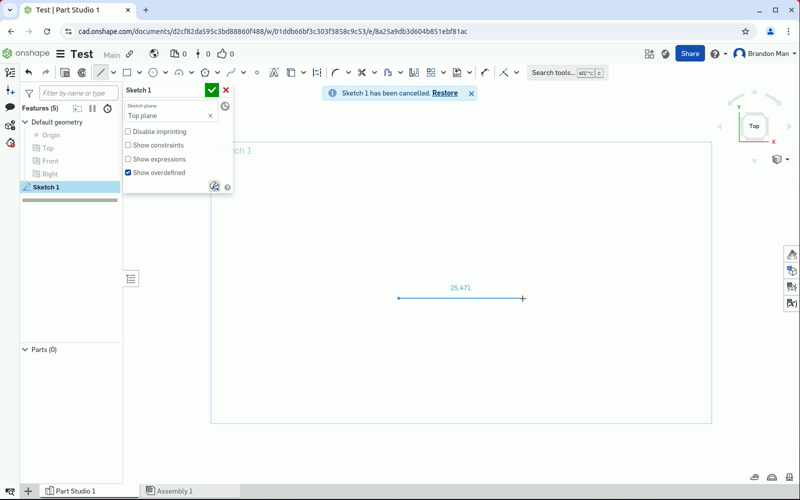
click(522, 298)
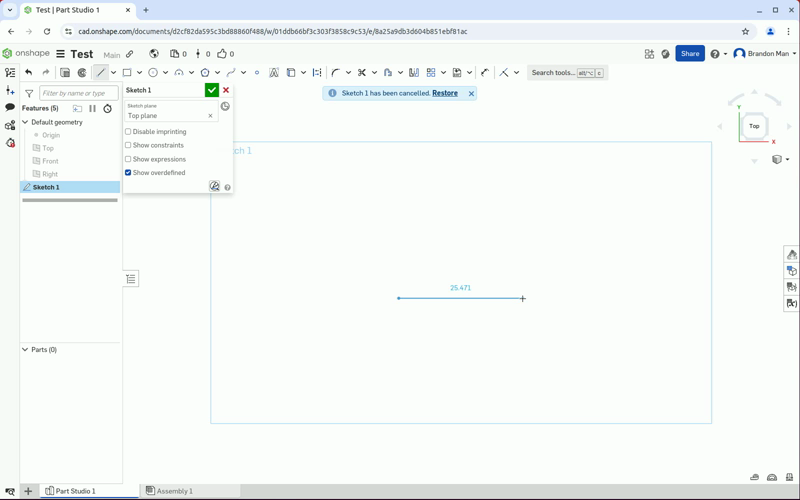
key_up(shift)
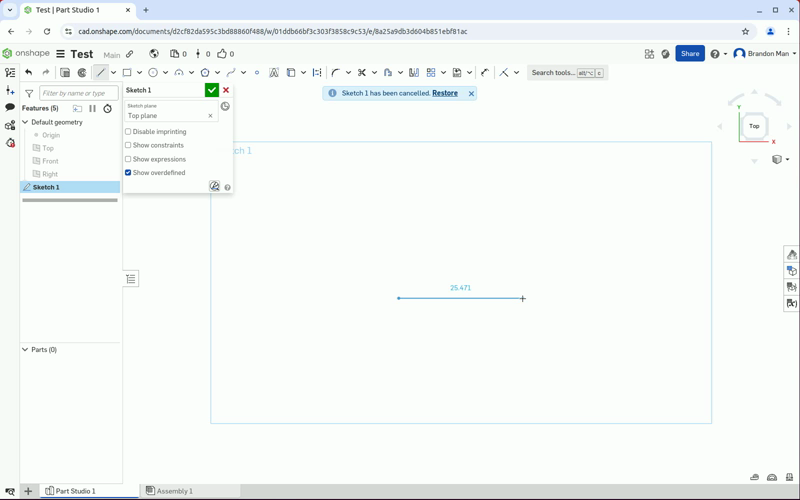
key_down(shift)
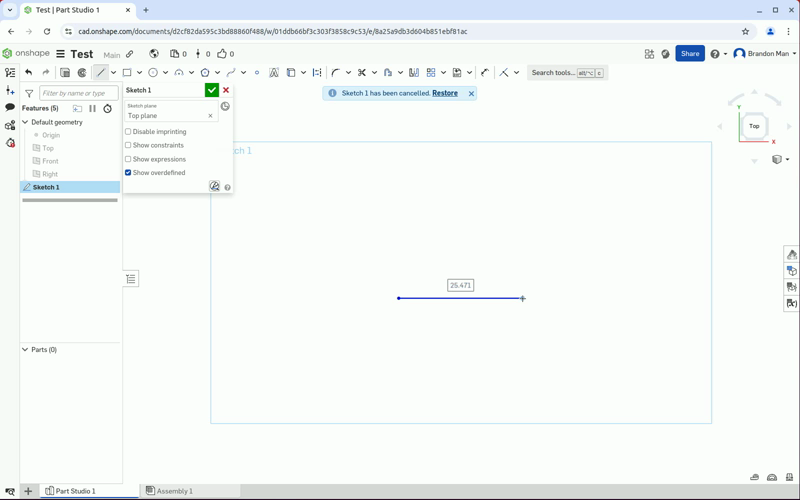
mouse_move(552, 298)
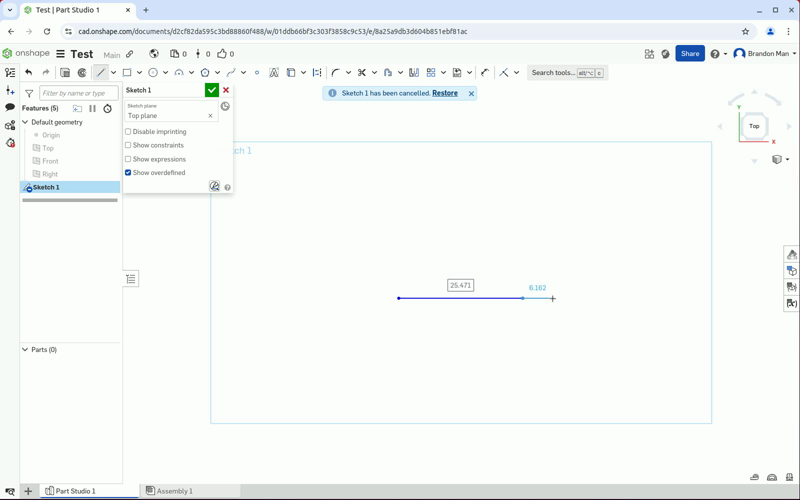
mouse_move(522, 268)
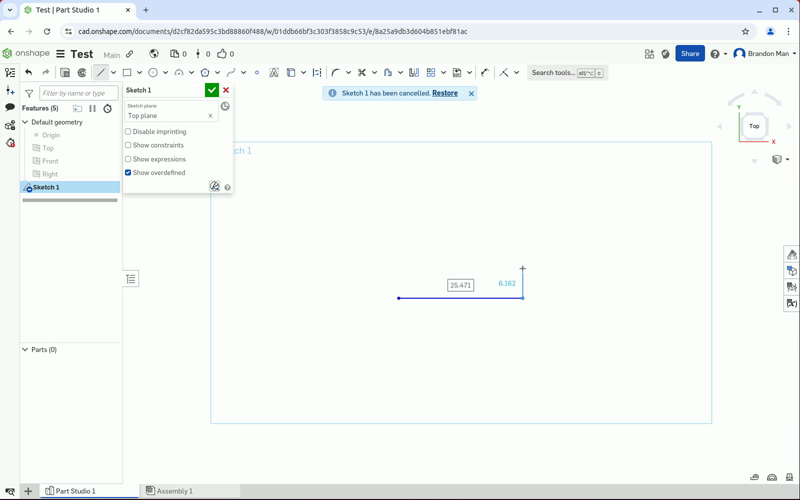
click(522, 268)
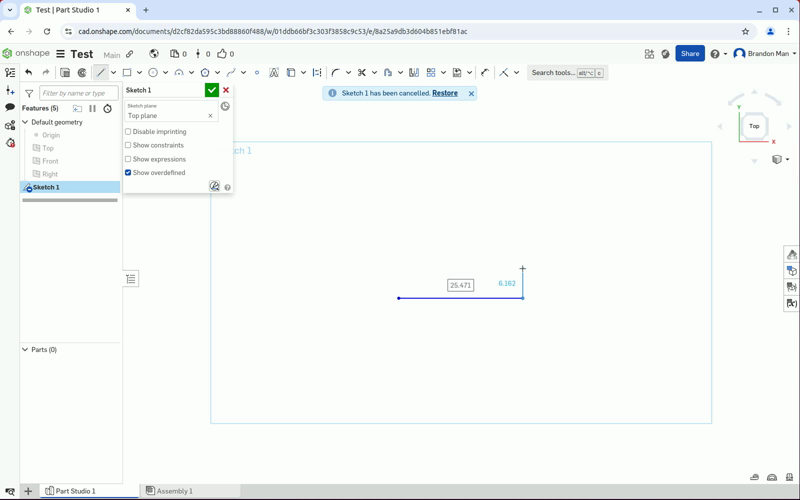
key_up(shift)
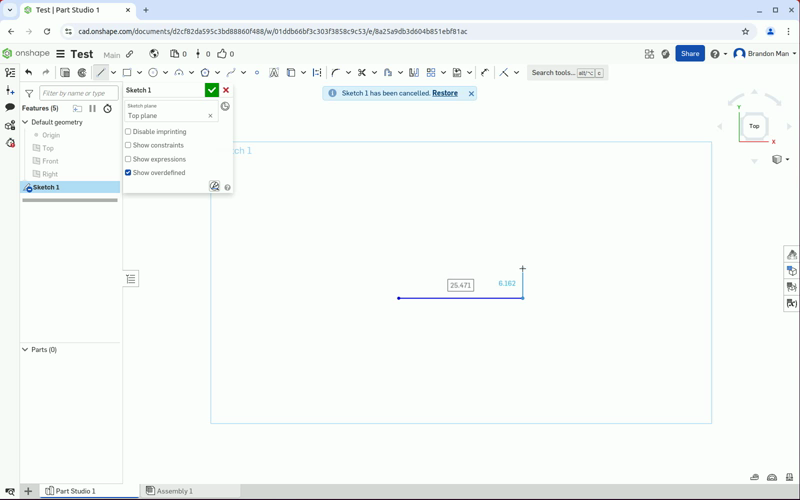
key_down(shift)
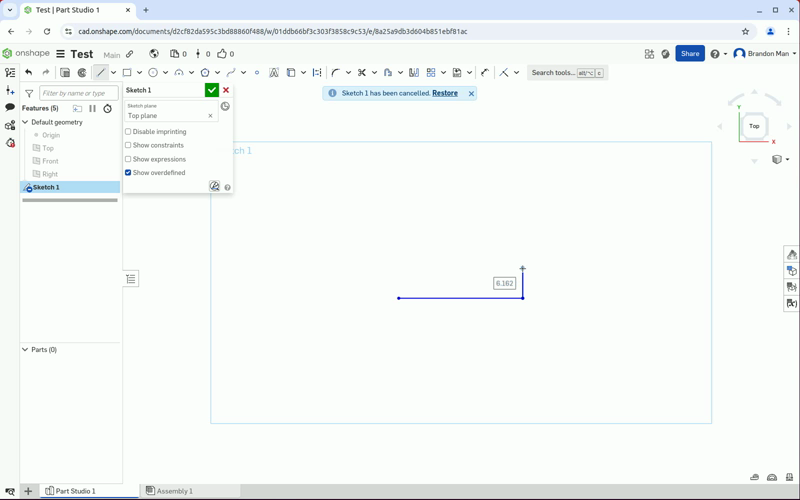
mouse_move(398, 268)
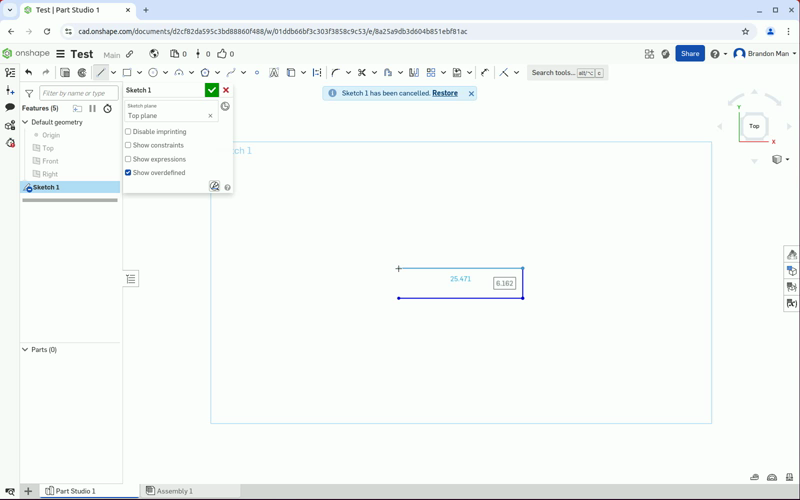
click(398, 268)
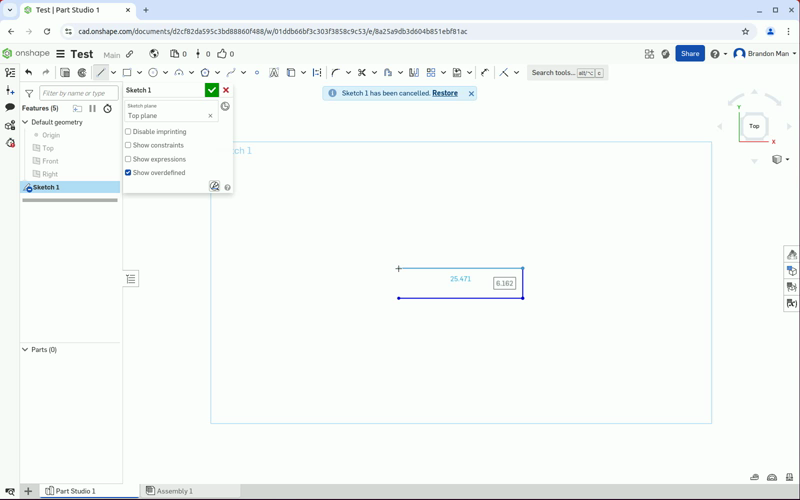
key_up(shift)
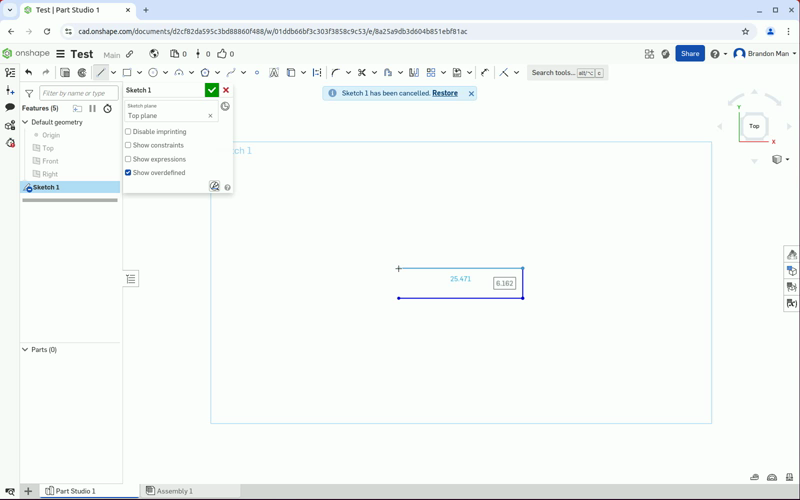
mouse_move(428, 268)
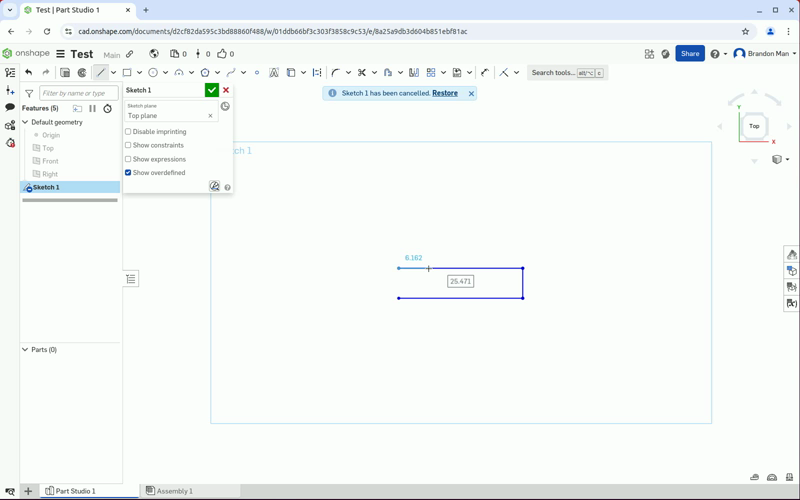
key_down(shift)
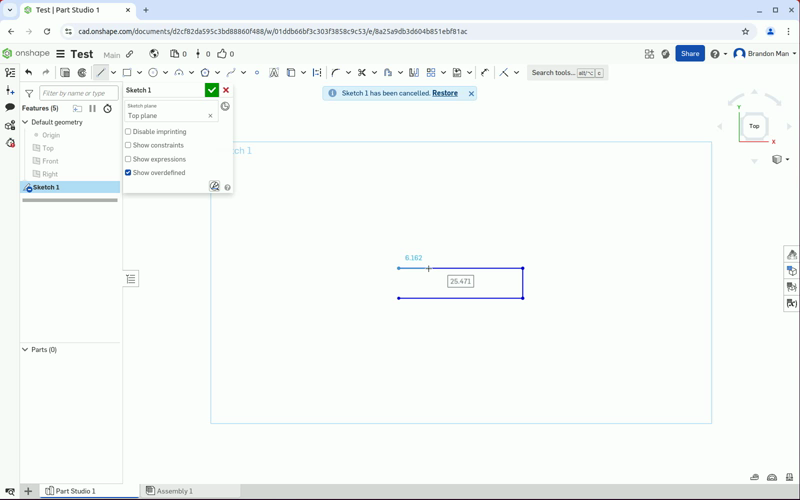
mouse_move(398, 298)
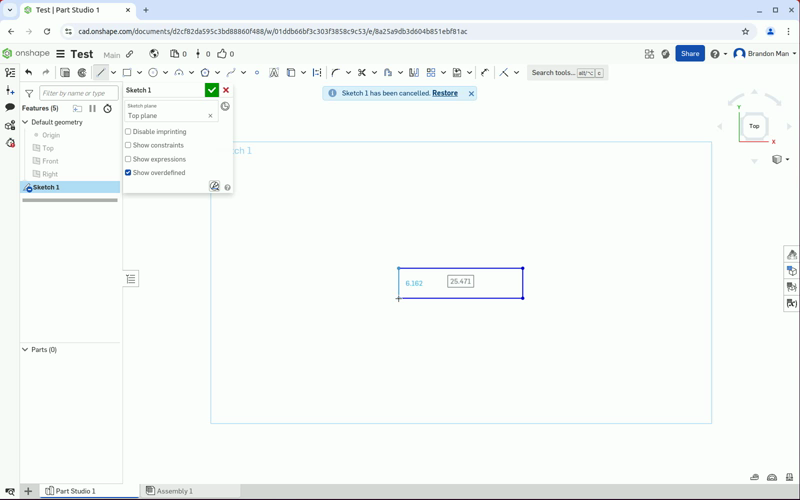
key_up(shift)
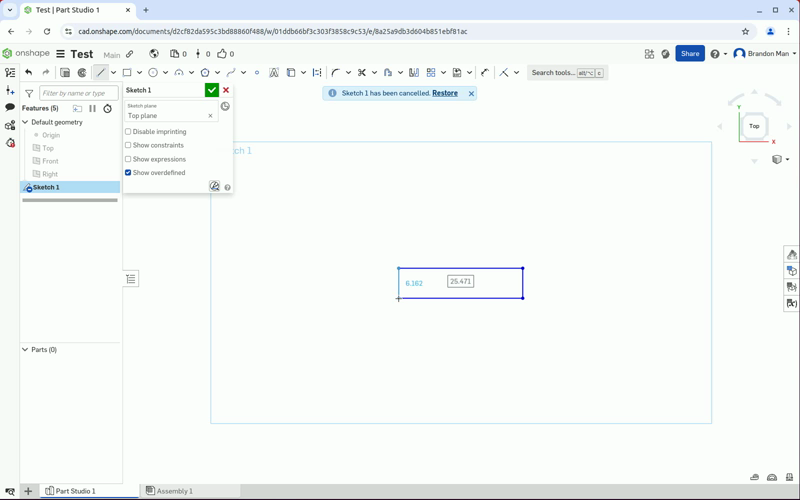
click(398, 298)
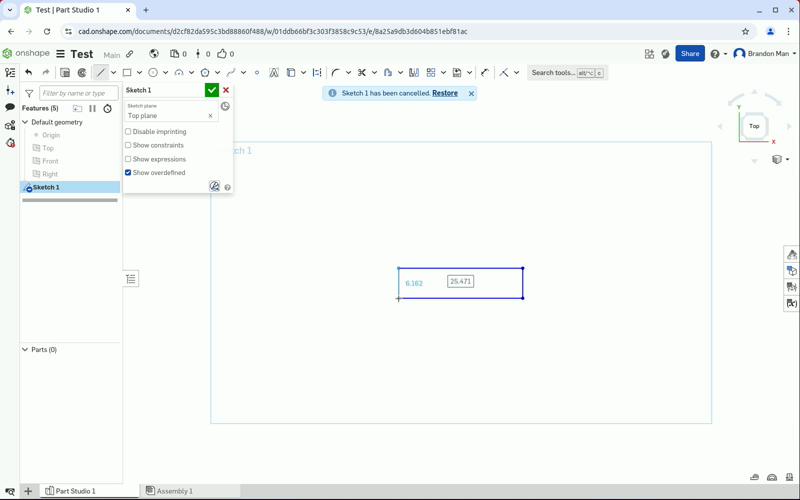
key(esc)
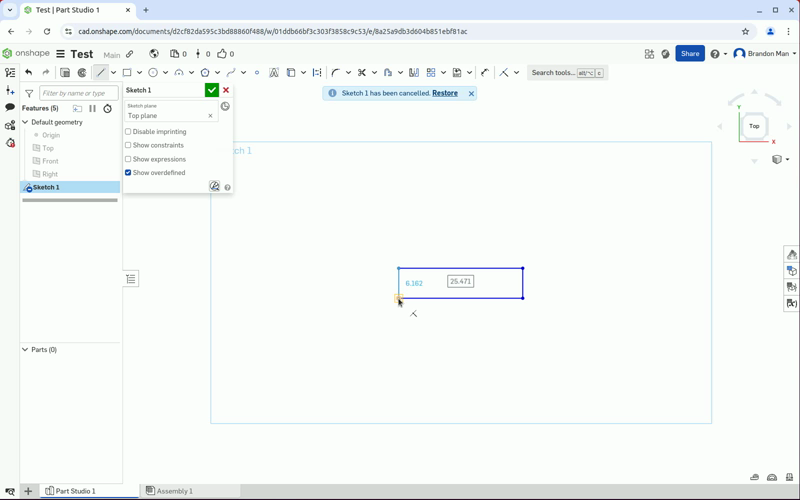
mouse_move(508, 285)
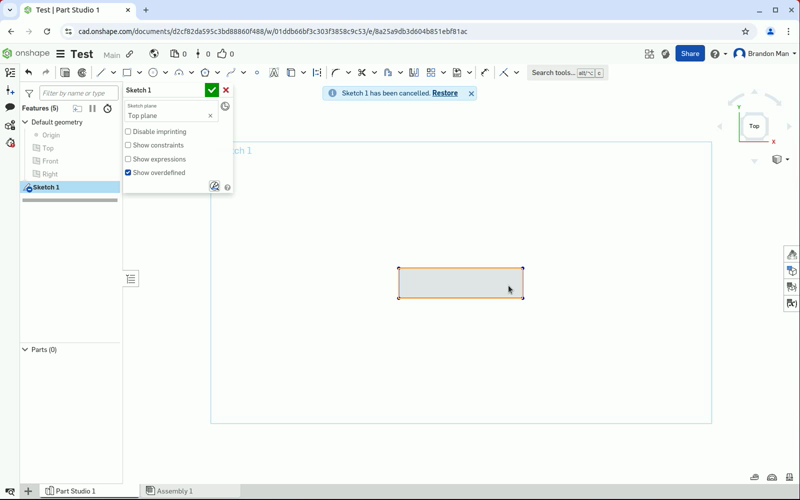
click(508, 285)
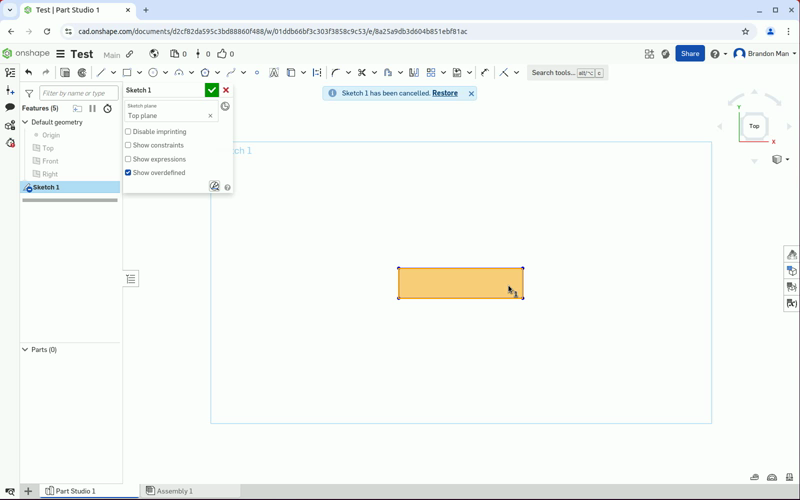
mouse_move(73, 352)
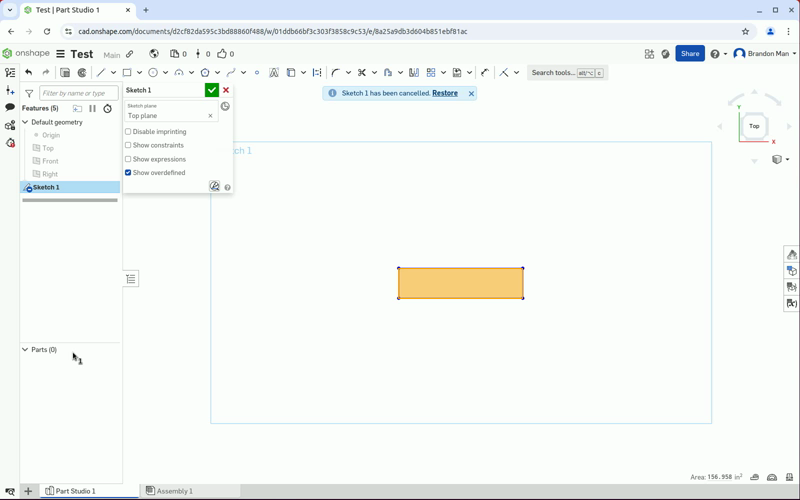
key(shift+y)
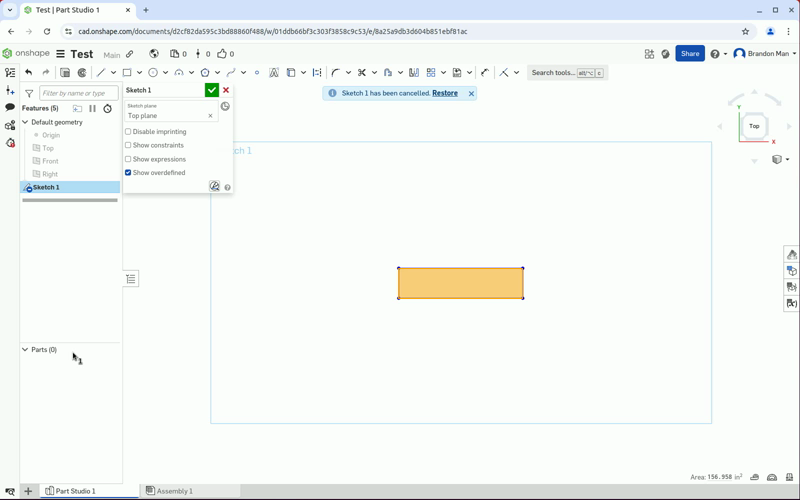
key(shift+e)
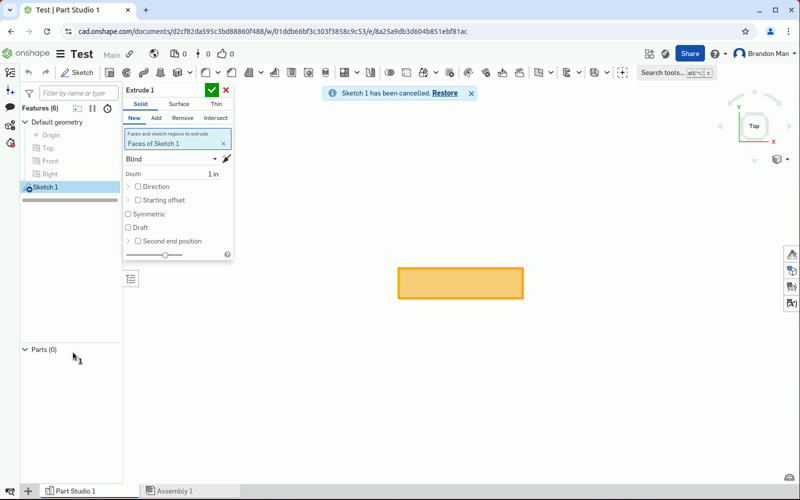
mouse_move(143, 106)
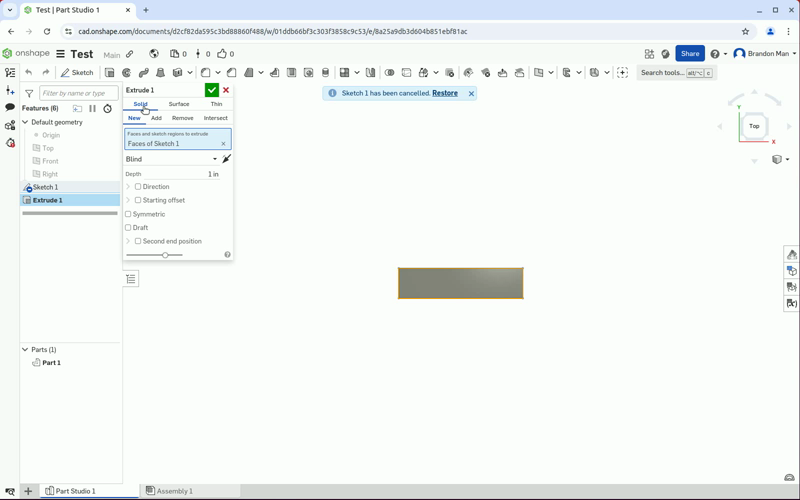
click(143, 106)
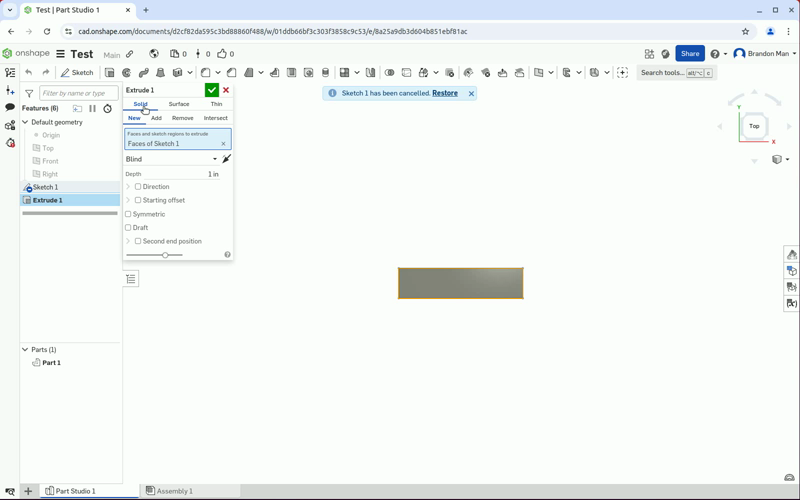
mouse_move(137, 120)
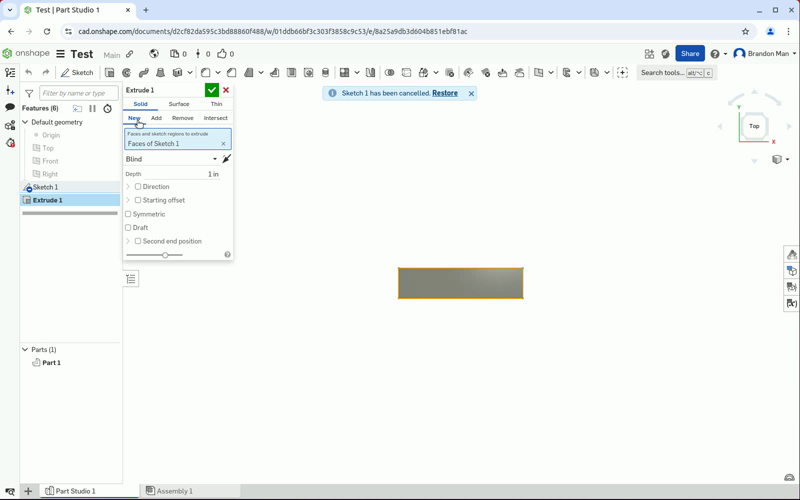
click(137, 120)
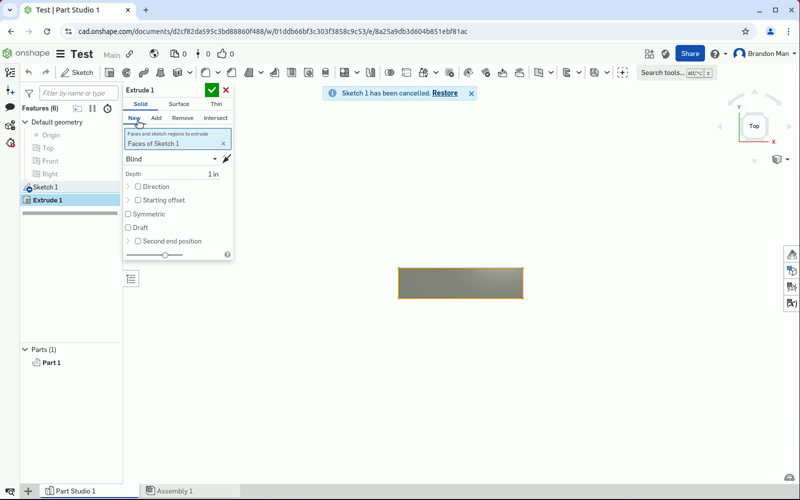
key(tab, 4)
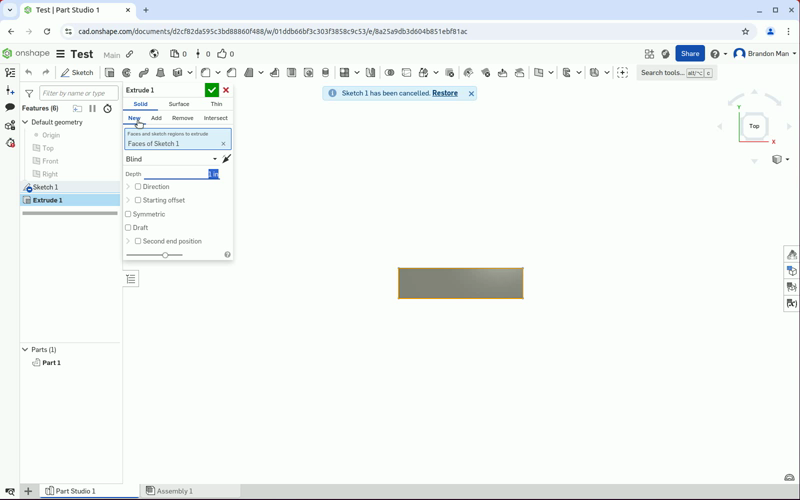
text(0.241)
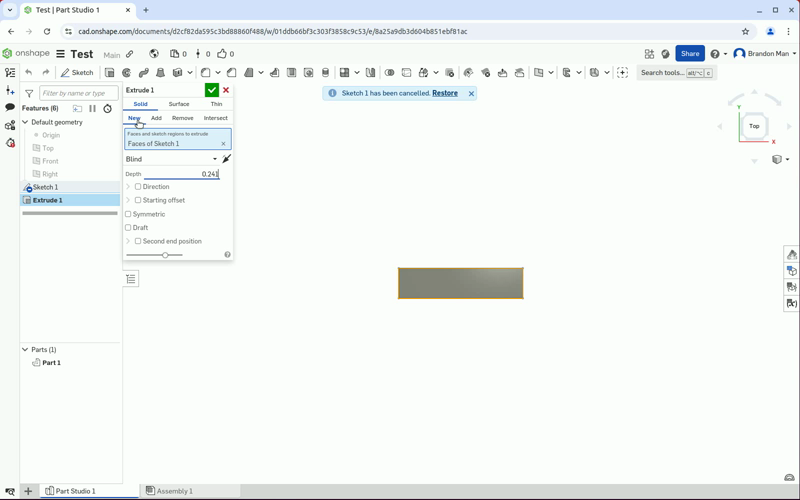
key(enter)
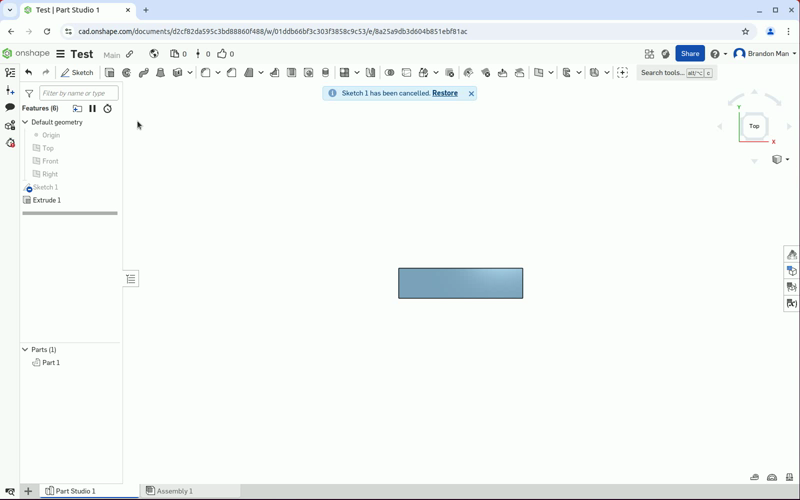
key(shift+h)
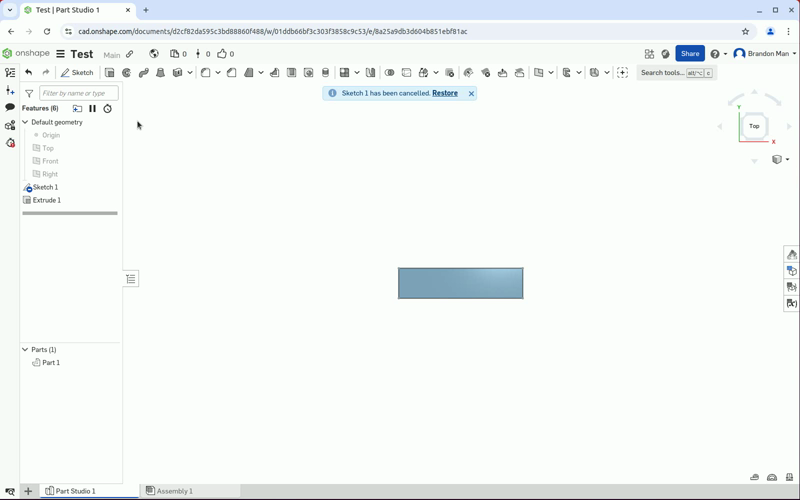
key(shift+h)
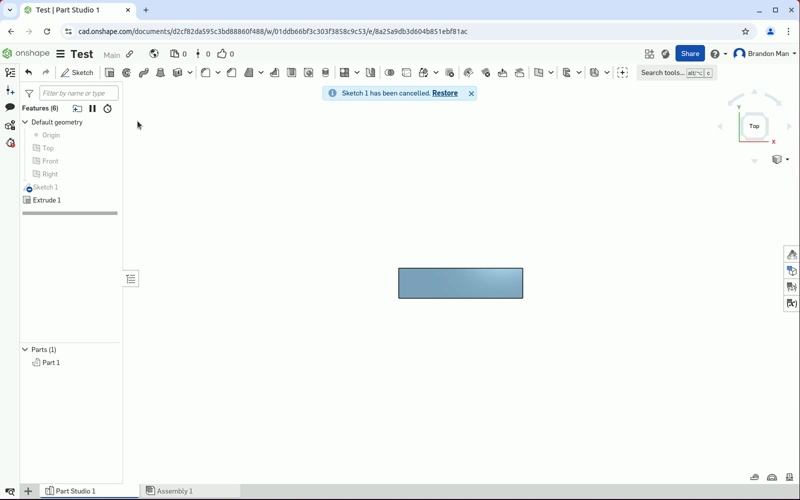
mouse_move(73, 189)
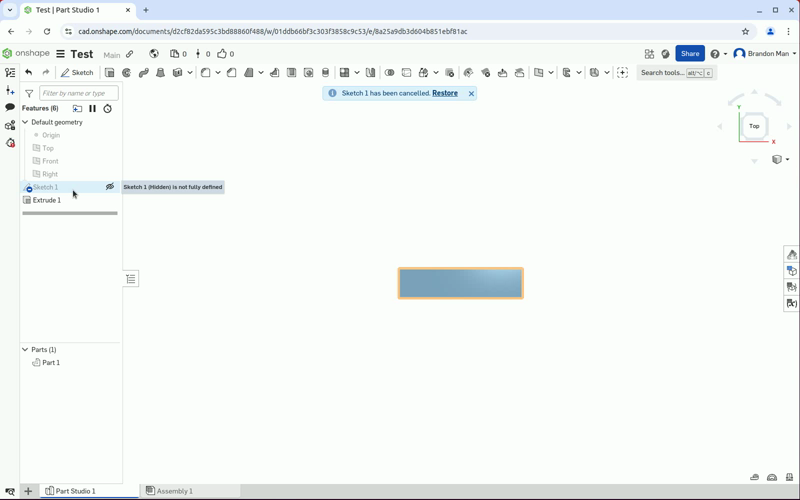
click(73, 189)
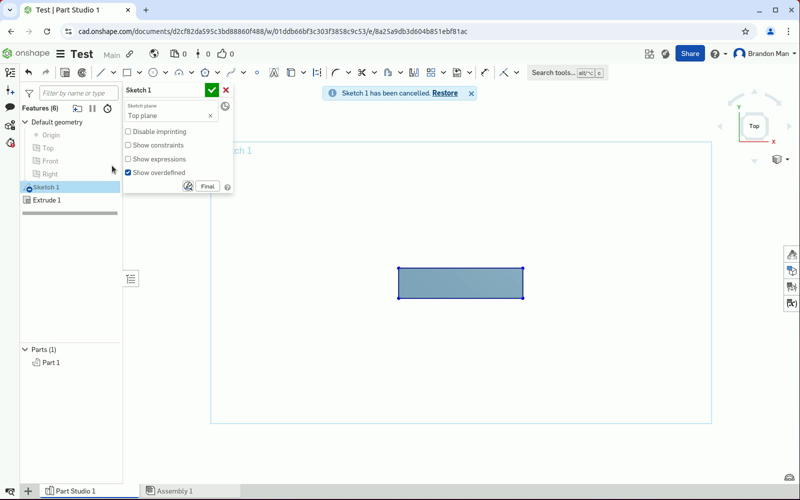
mouse_move(229, 92)
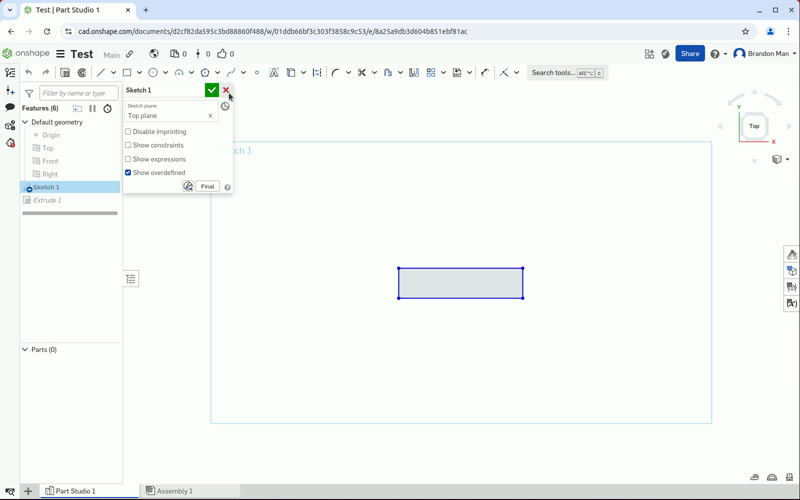
click(229, 92)
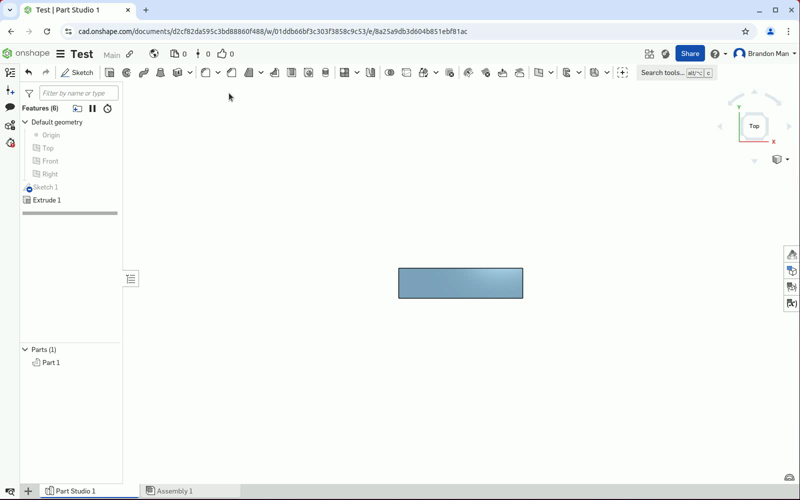
mouse_move(541, 75)
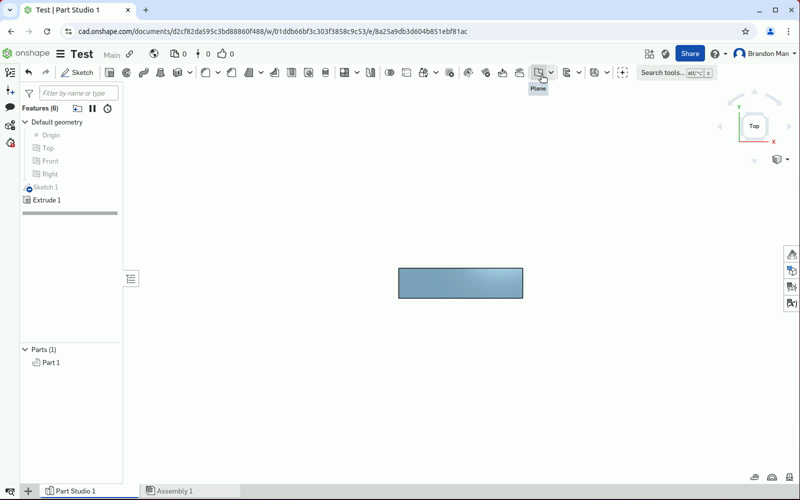
click(541, 75)
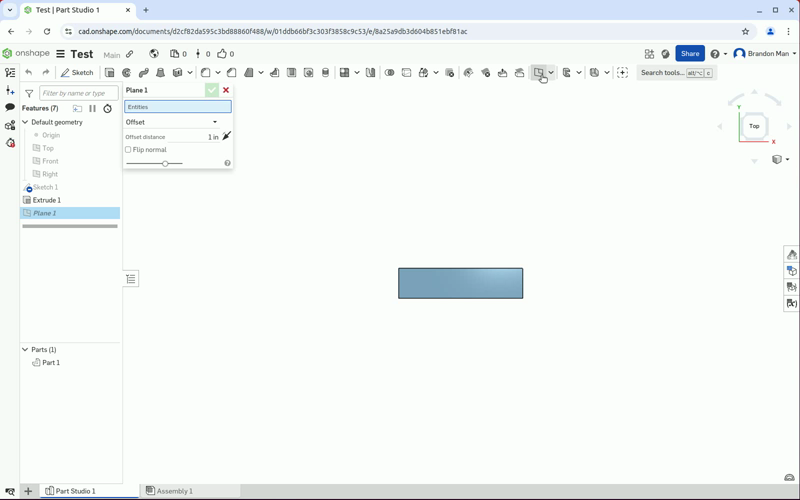
mouse_move(73, 150)
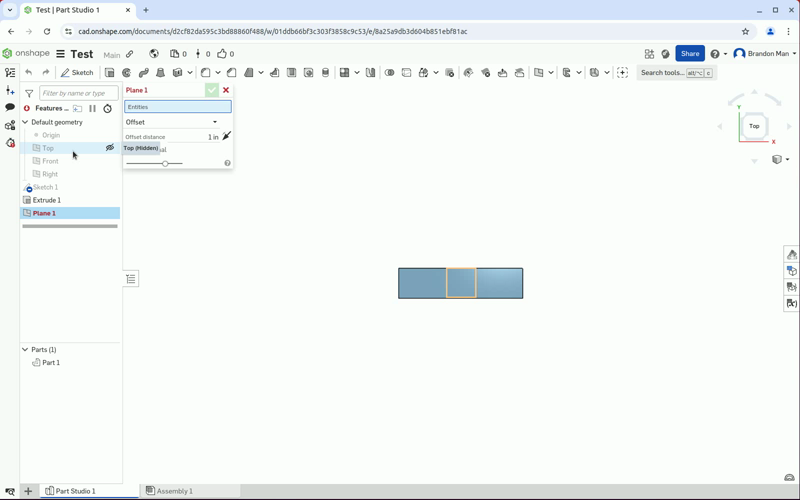
click(73, 150)
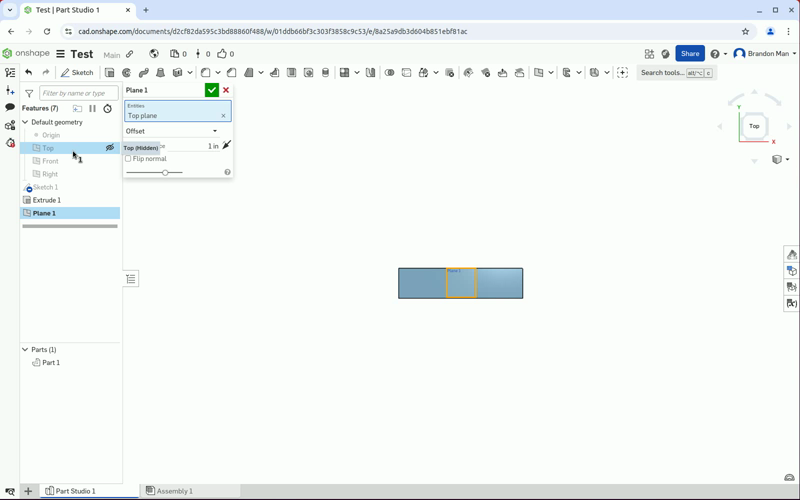
key(tab, 2)
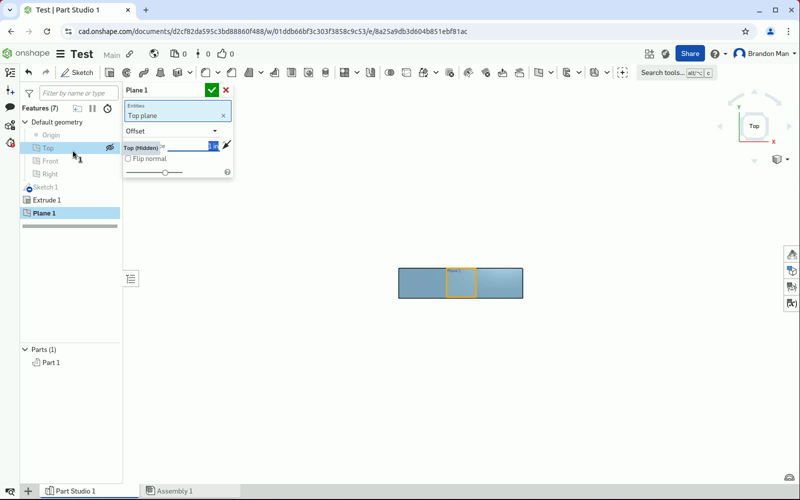
text(0.246)
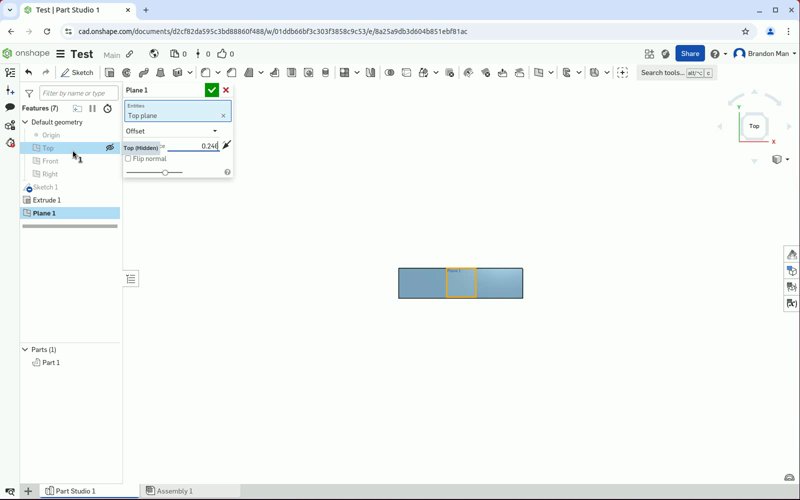
key(enter, 2)
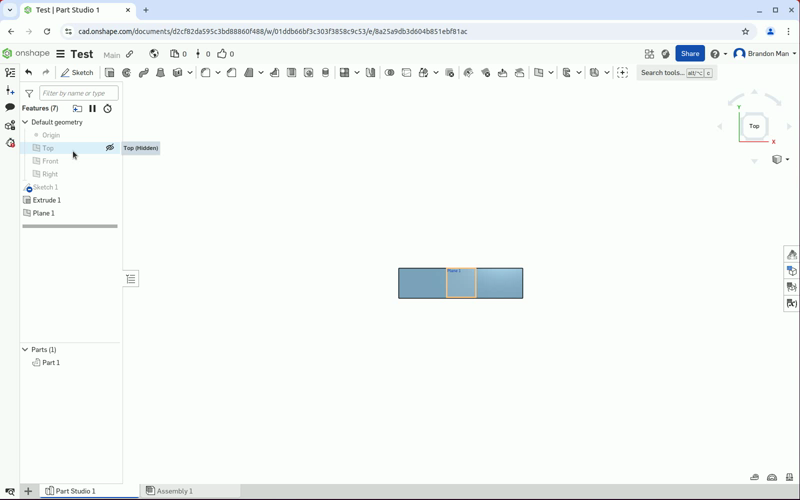
key(shift+s)
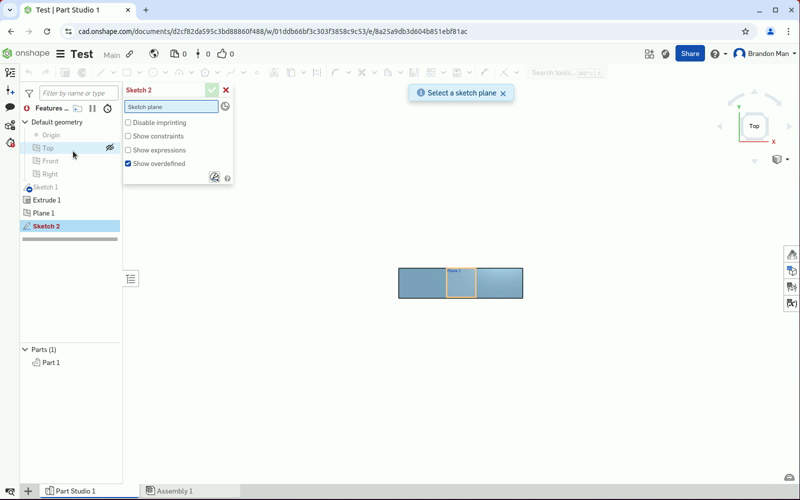
mouse_move(73, 215)
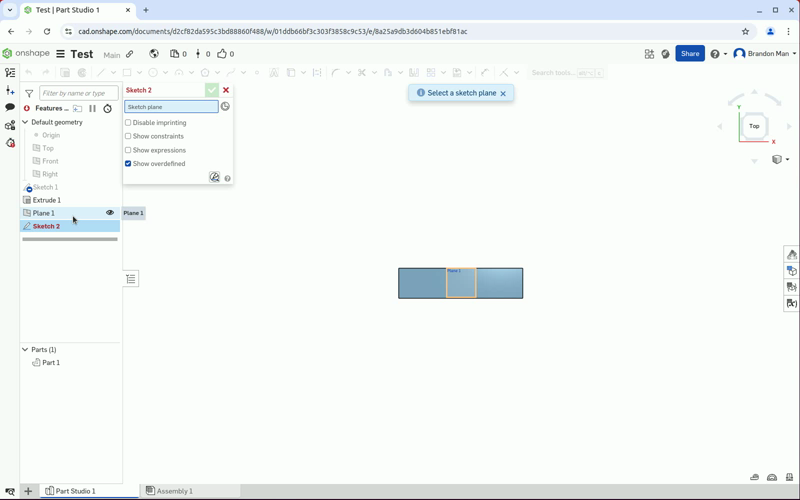
click(73, 215)
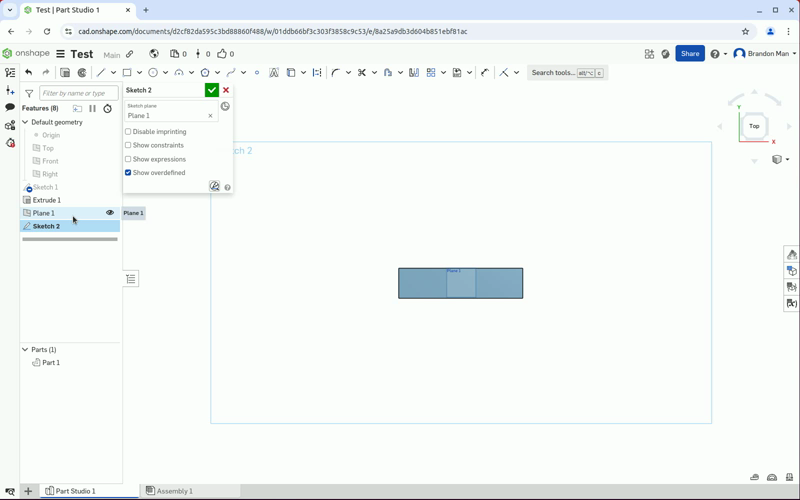
mouse_move(73, 352)
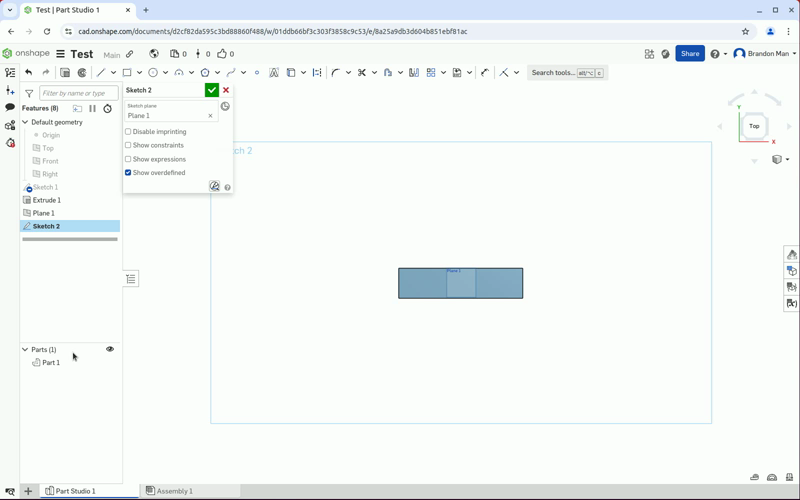
key(y)
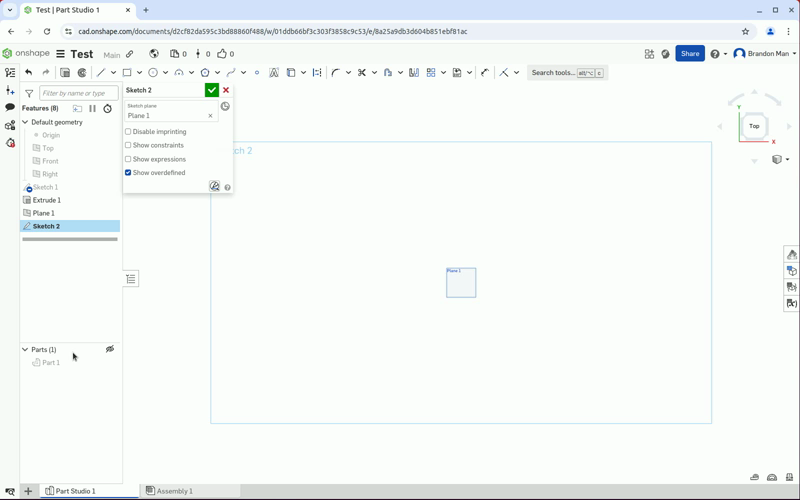
key(l)
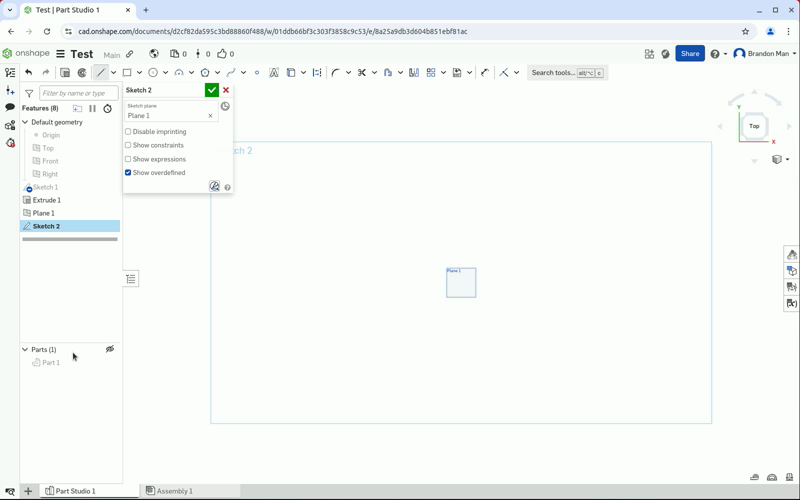
key_down(shift)
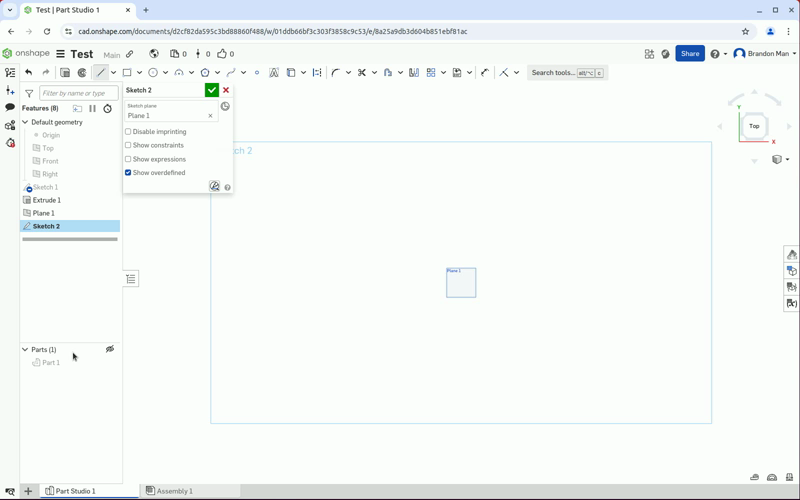
mouse_move(398, 272)
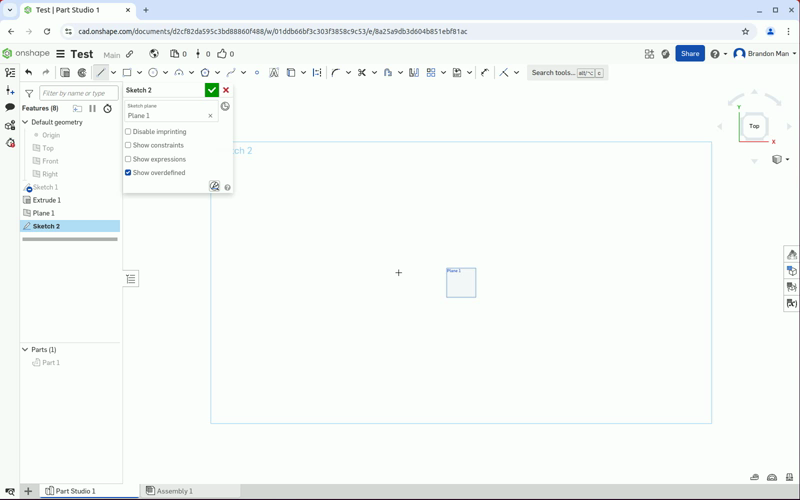
click(398, 272)
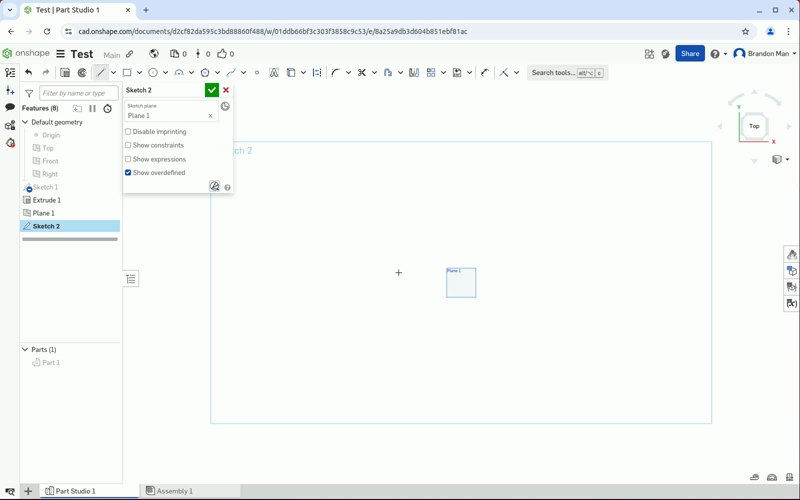
key_up(shift)
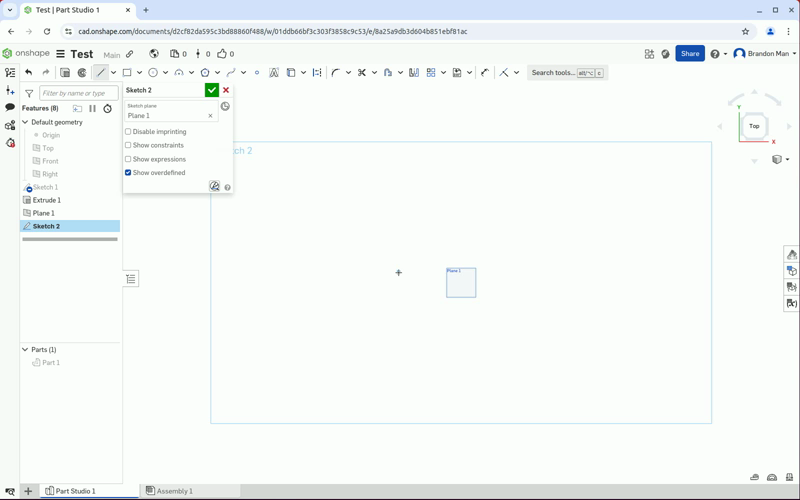
key_down(shift)
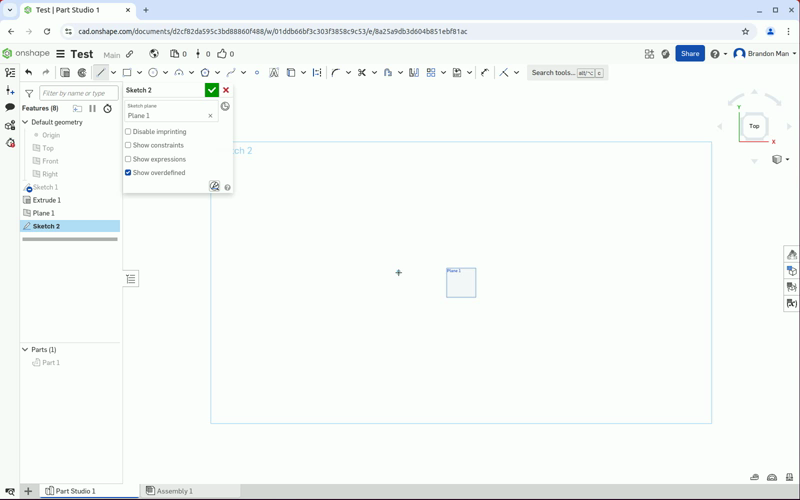
mouse_move(428, 272)
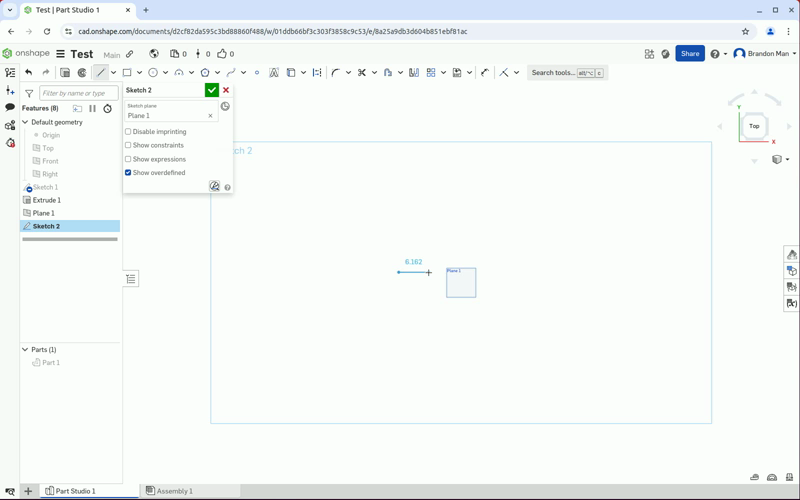
mouse_move(404, 272)
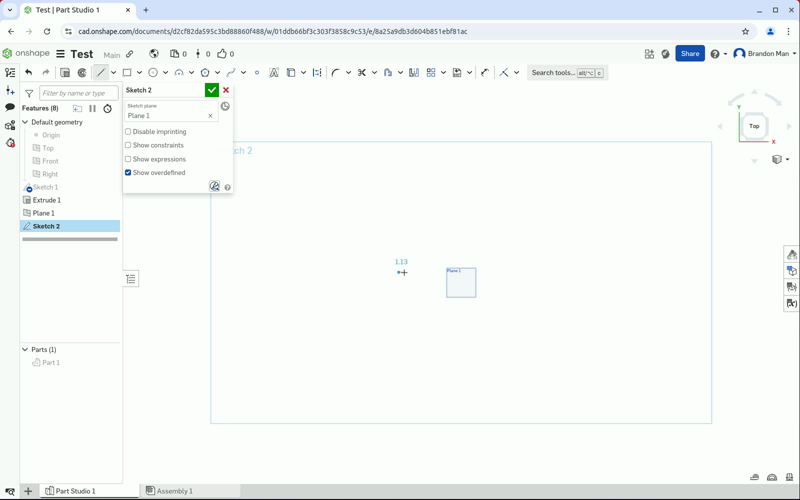
scroll(6)
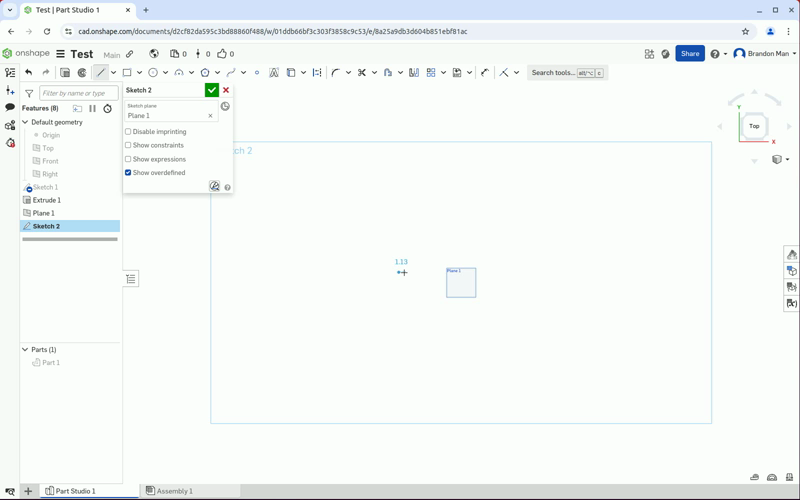
scroll(6)
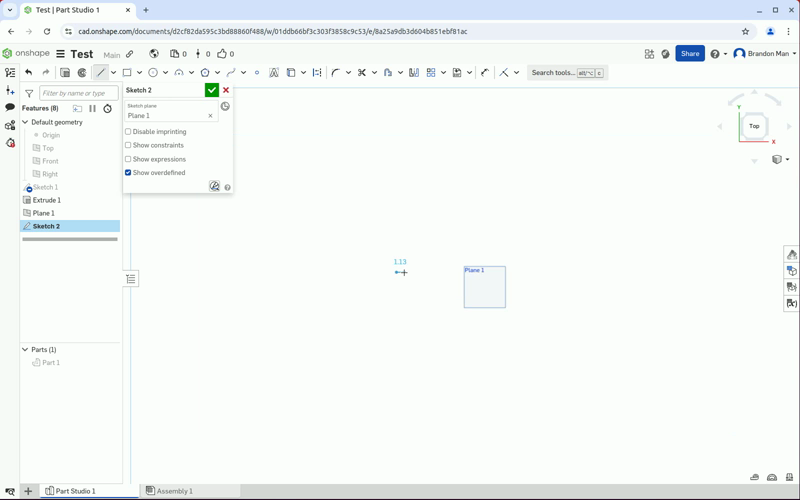
scroll(6)
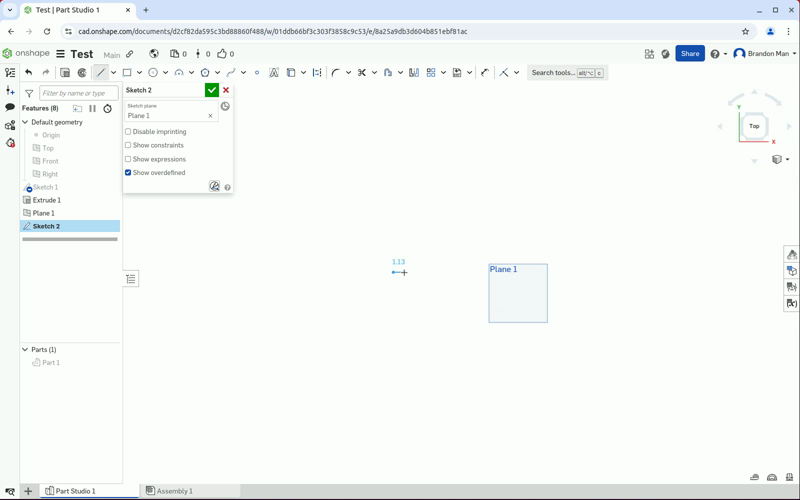
scroll(6)
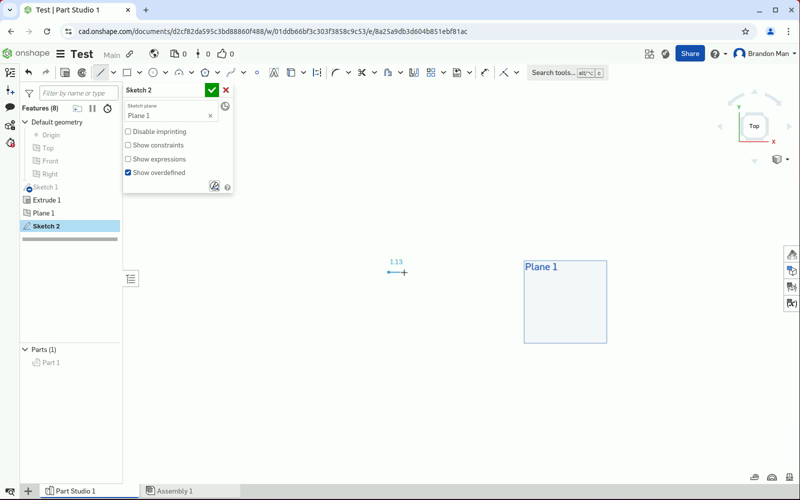
scroll(6)
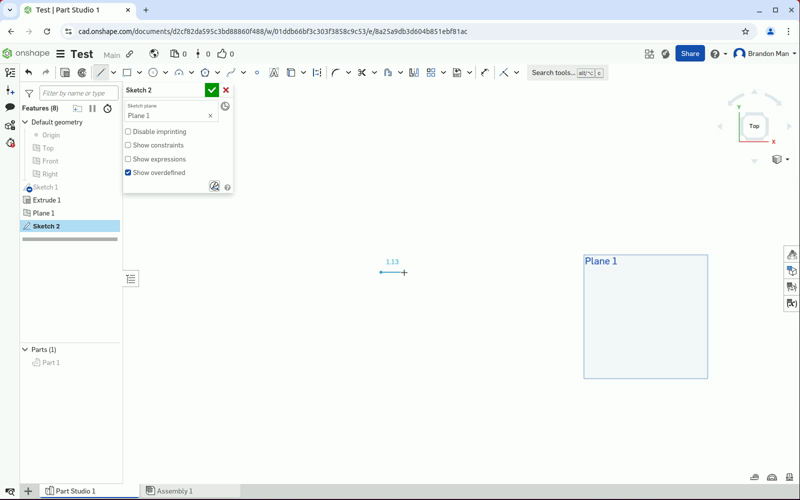
scroll(6)
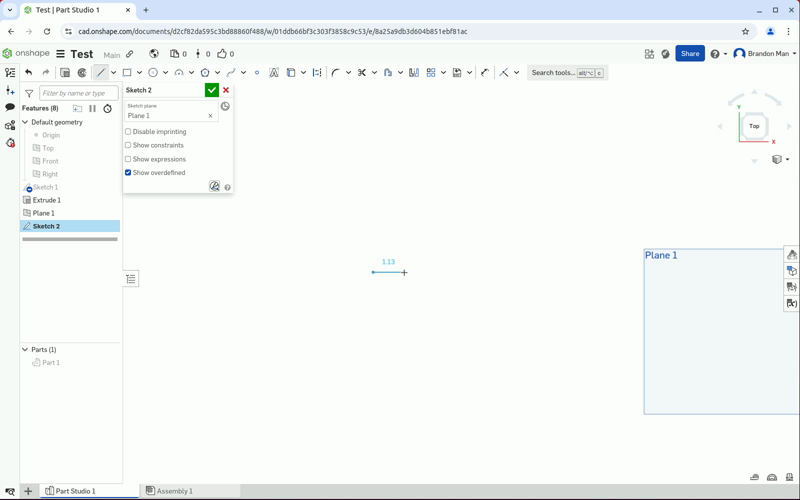
scroll(6)
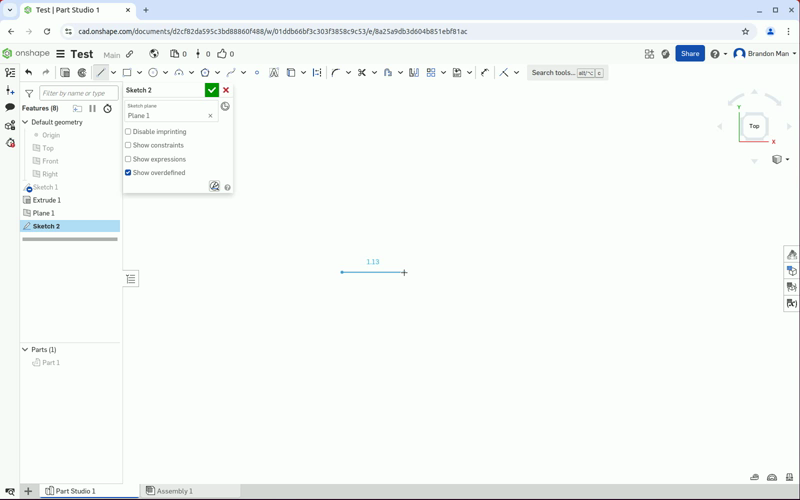
click(404, 272)
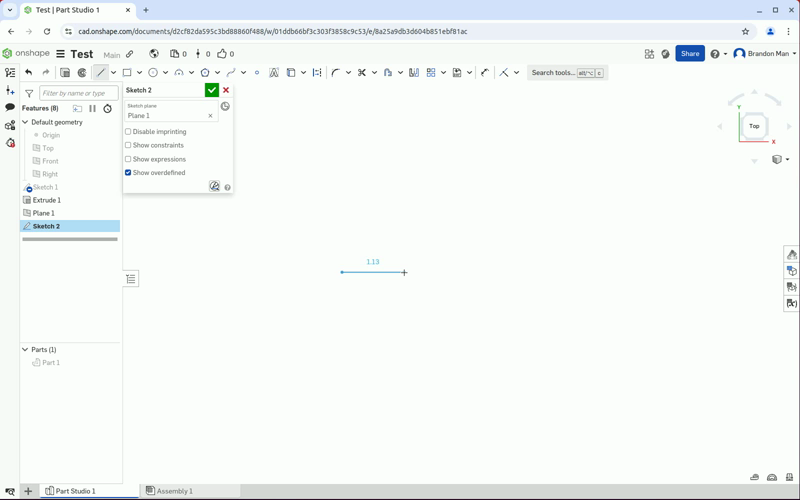
scroll(-6)
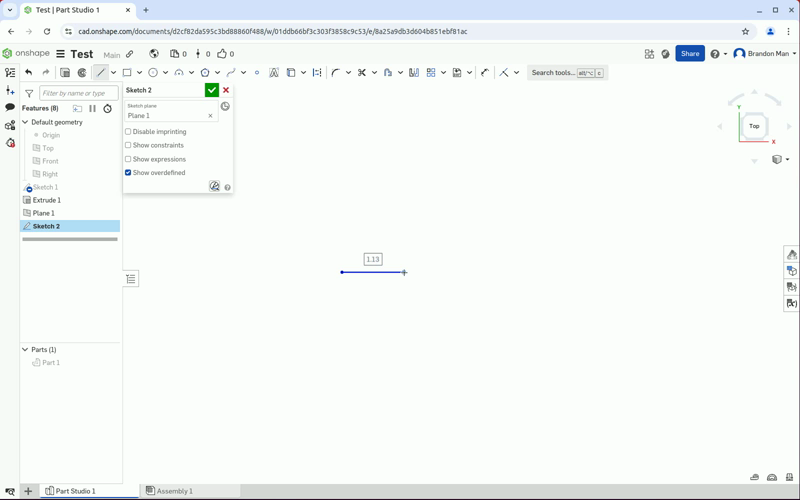
scroll(-6)
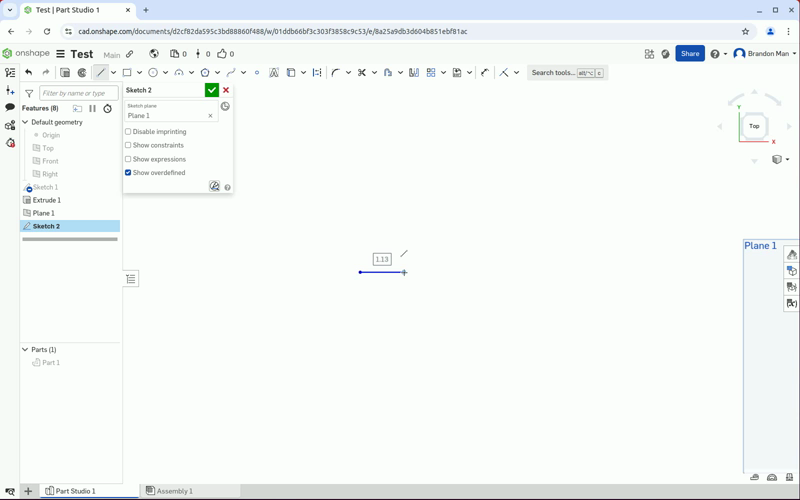
scroll(-6)
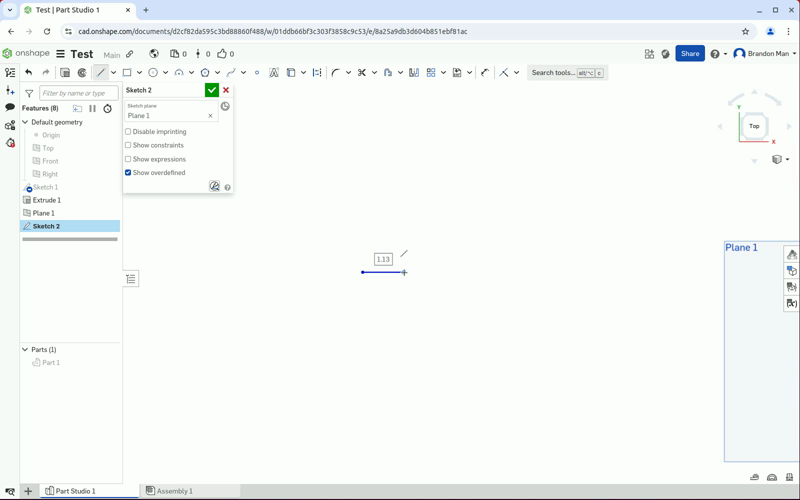
scroll(-6)
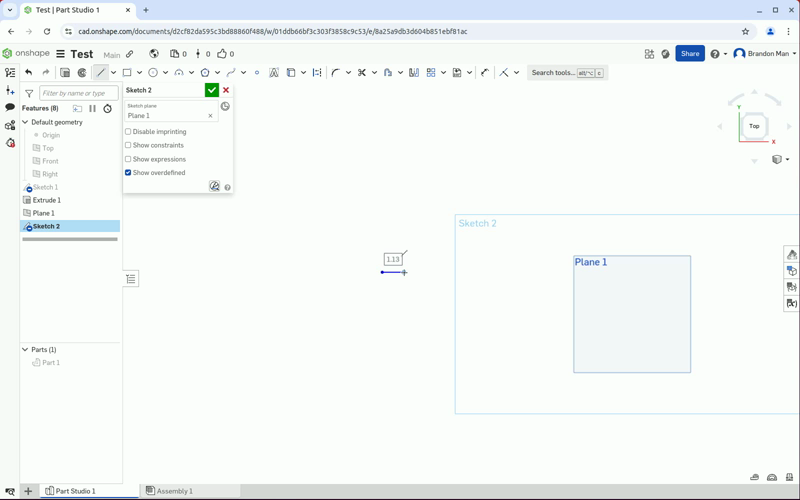
scroll(-6)
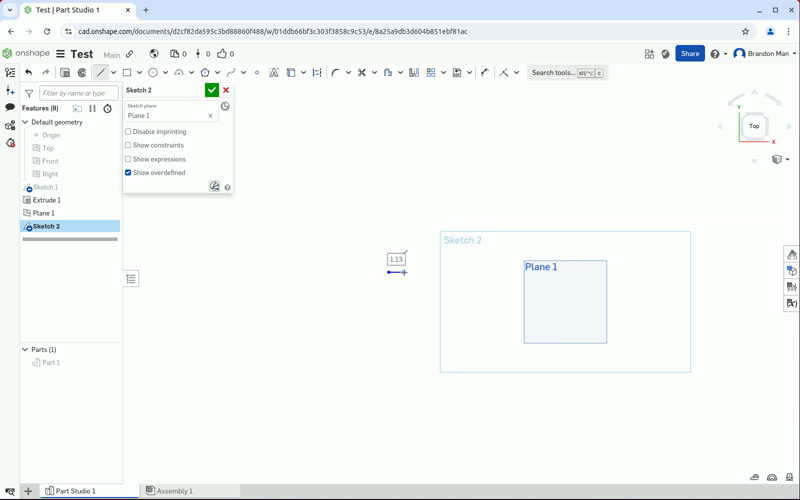
scroll(-6)
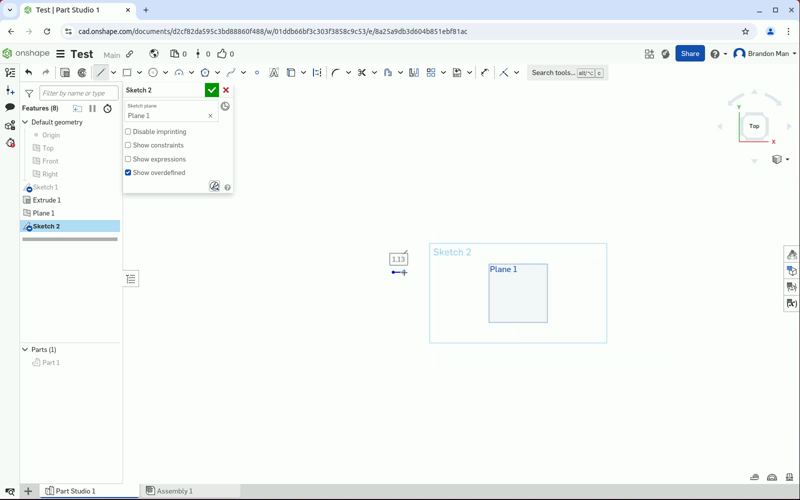
scroll(-6)
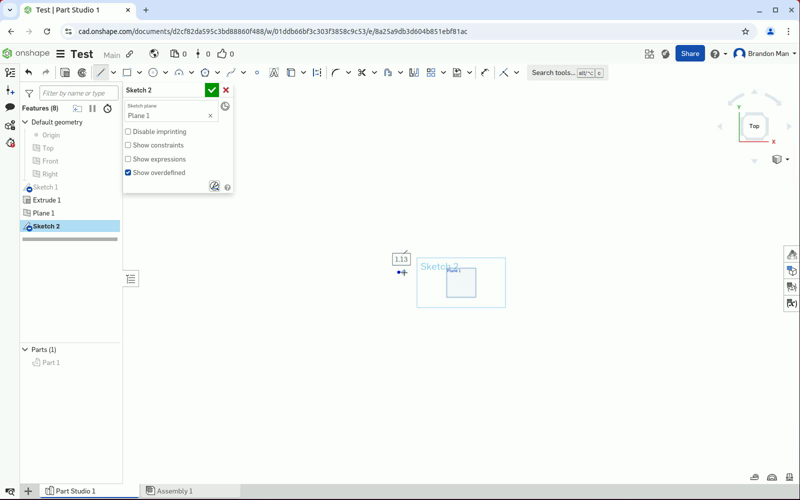
key_up(shift)
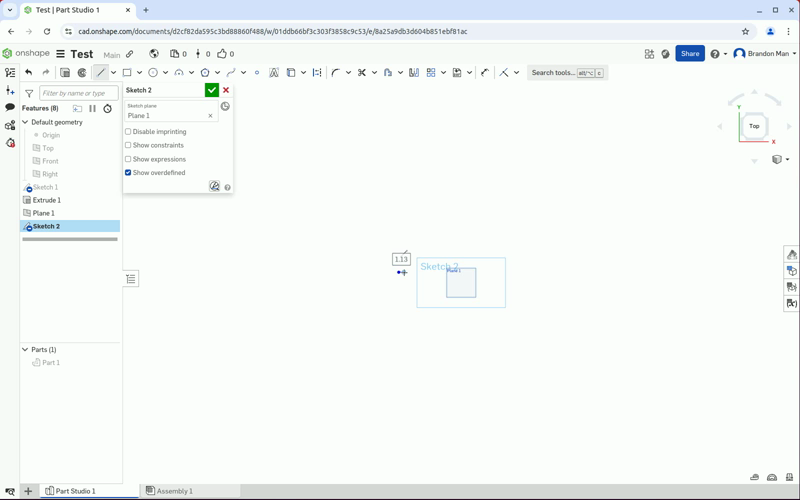
key_down(shift)
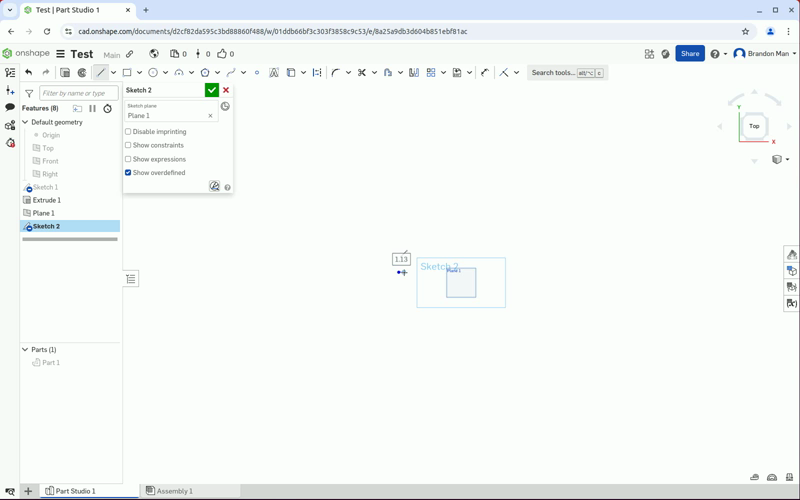
mouse_move(434, 272)
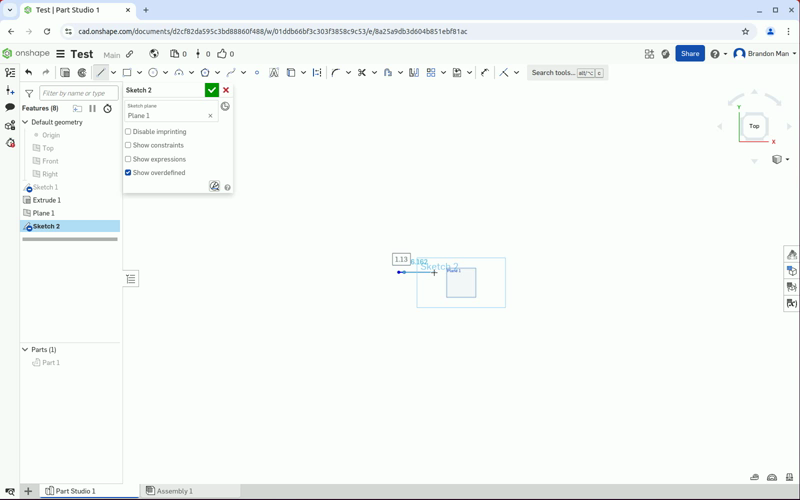
mouse_move(404, 266)
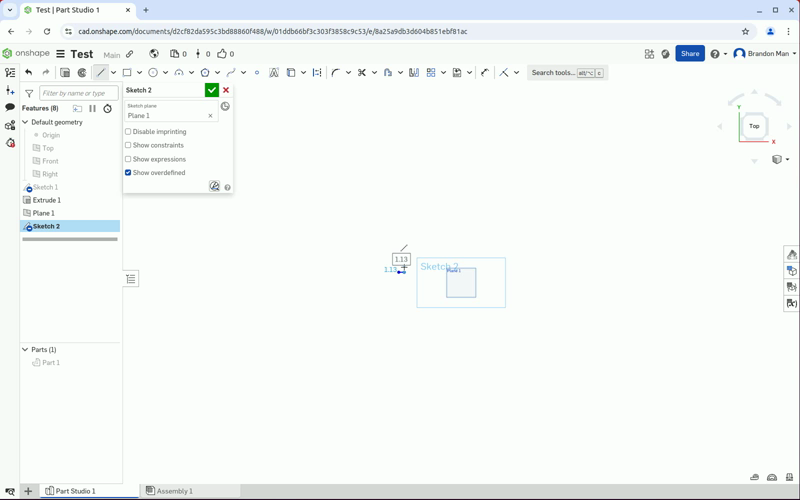
scroll(6)
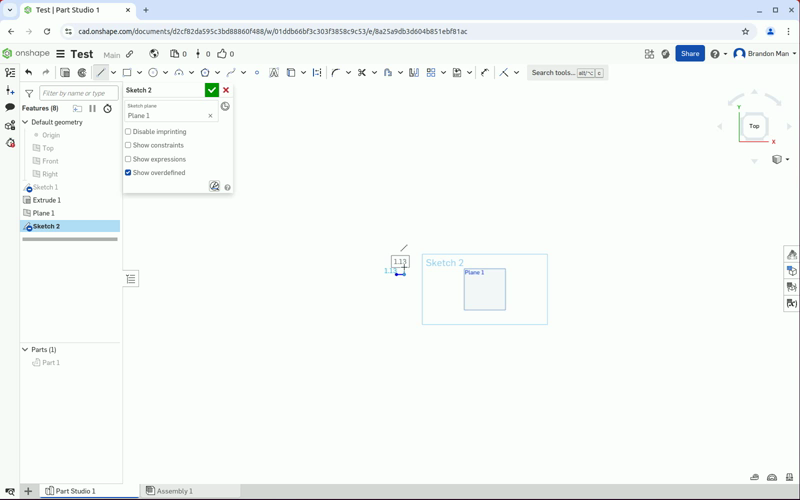
scroll(6)
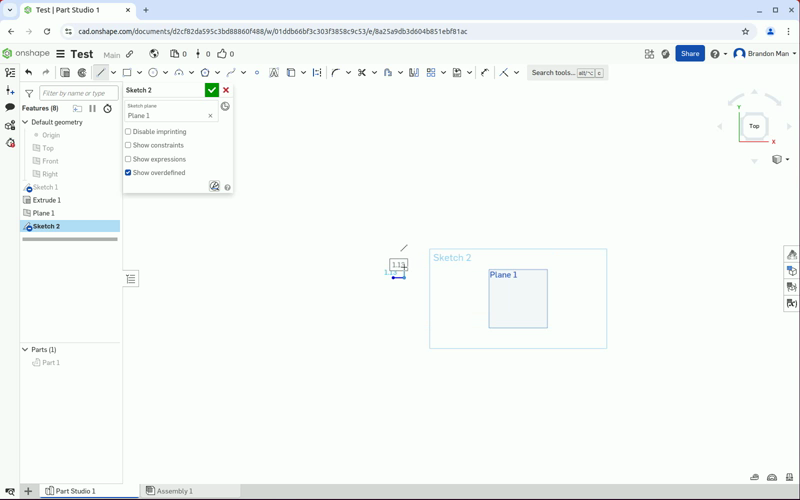
scroll(6)
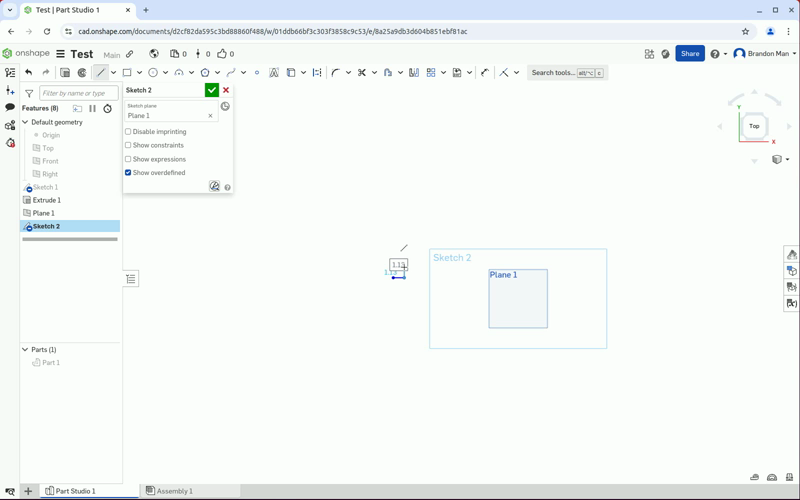
scroll(6)
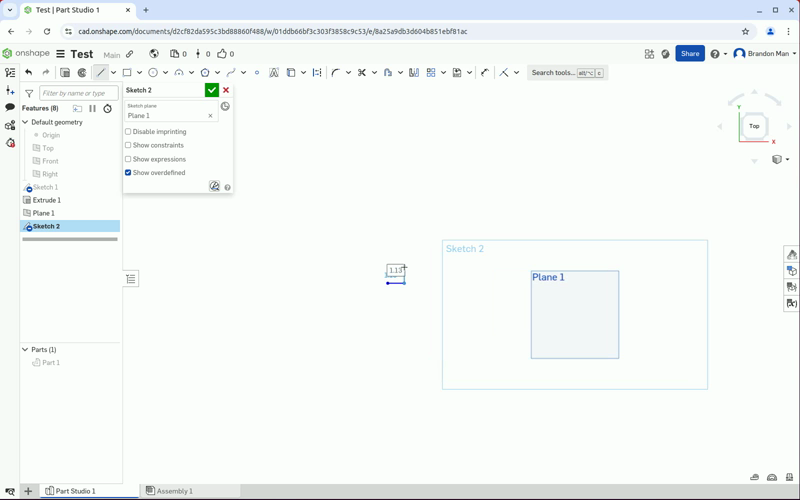
scroll(6)
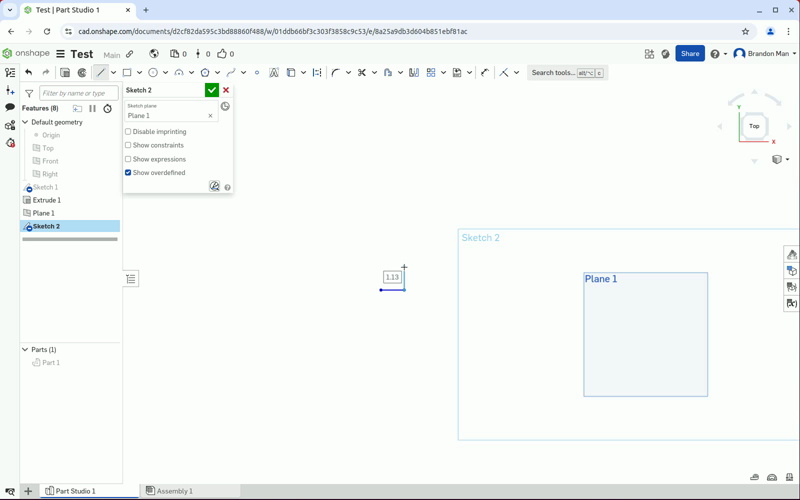
scroll(6)
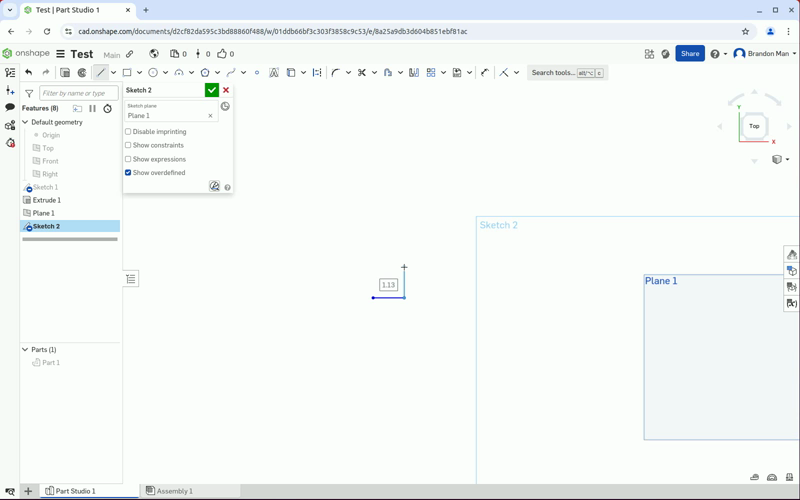
scroll(6)
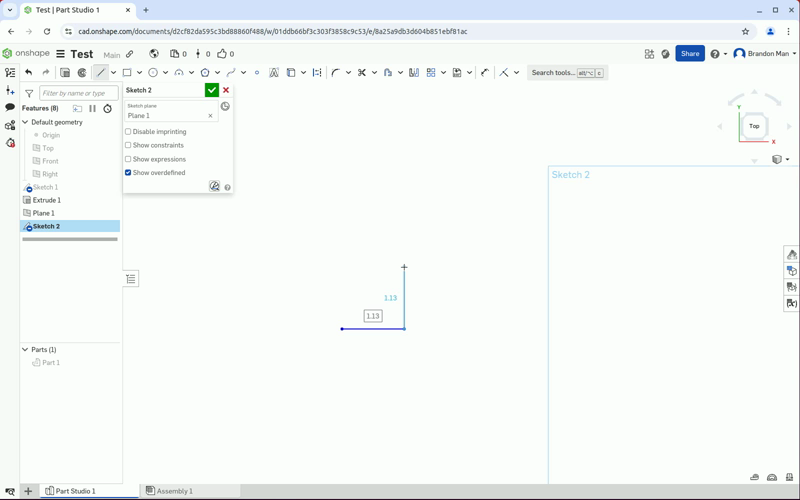
click(404, 266)
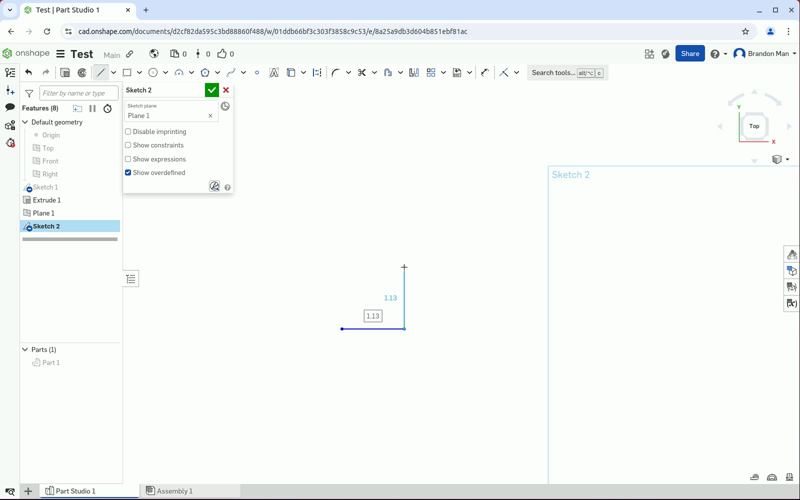
scroll(-6)
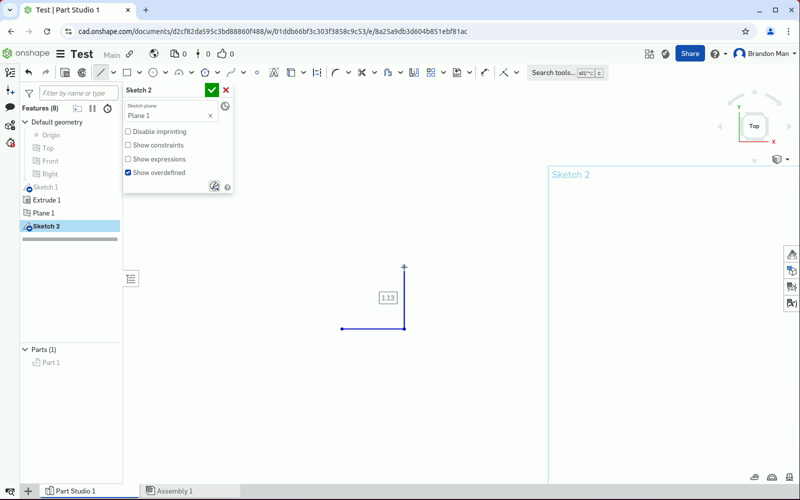
scroll(-6)
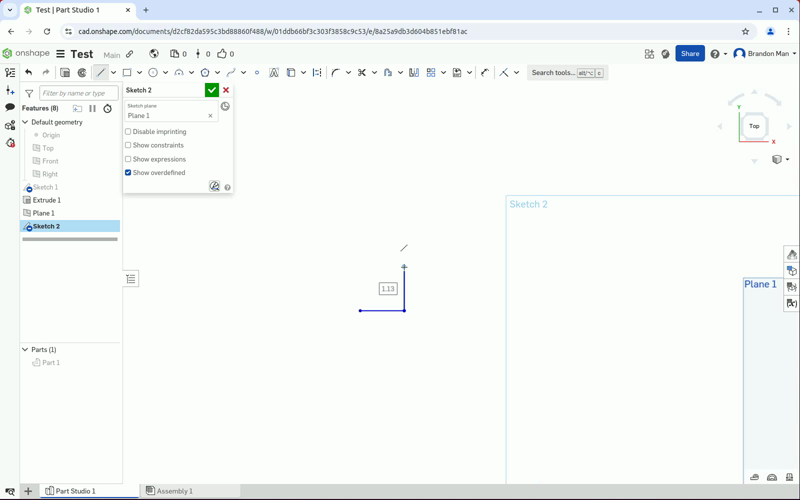
scroll(-6)
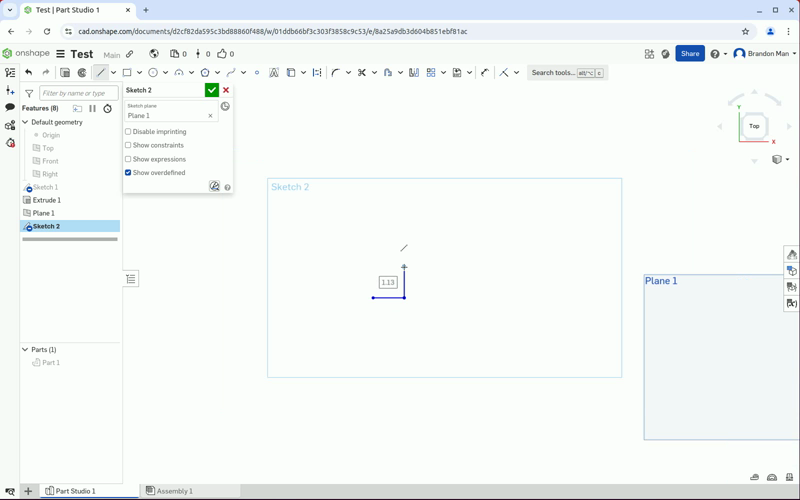
scroll(-6)
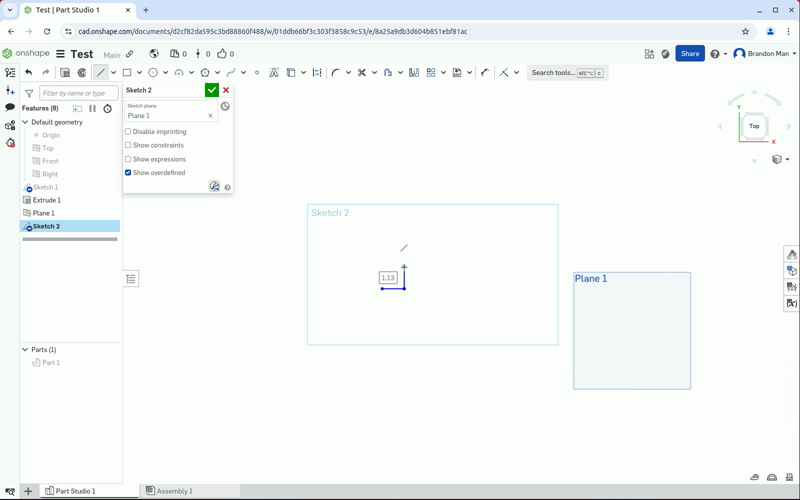
scroll(-6)
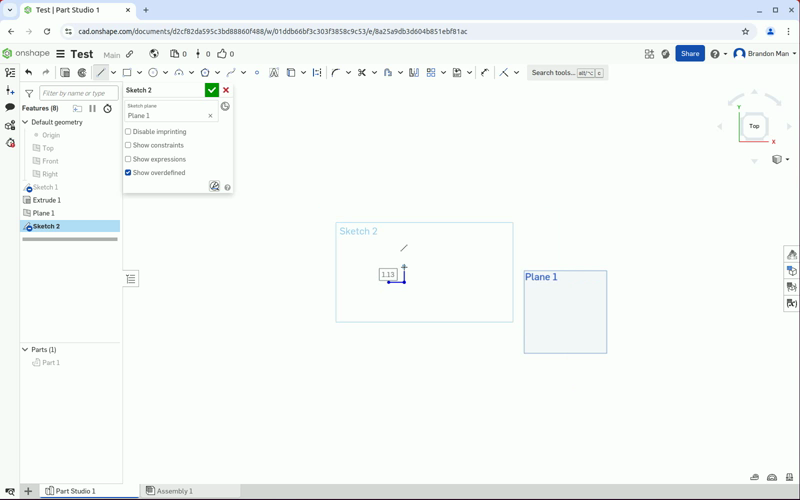
scroll(-6)
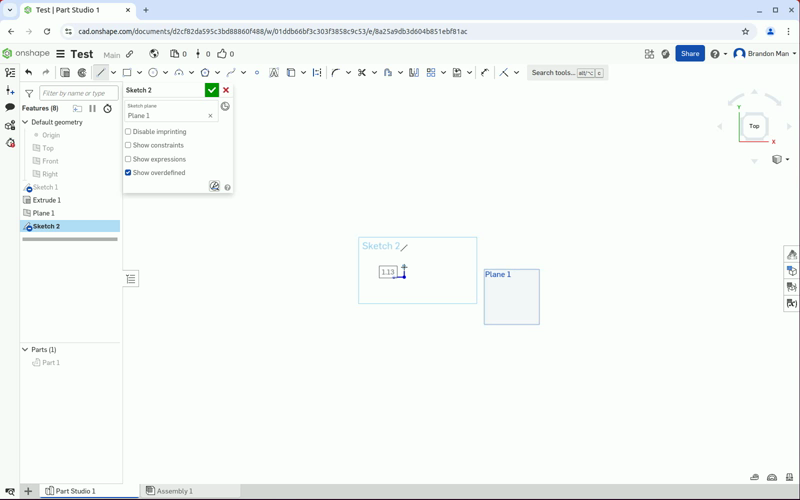
scroll(-6)
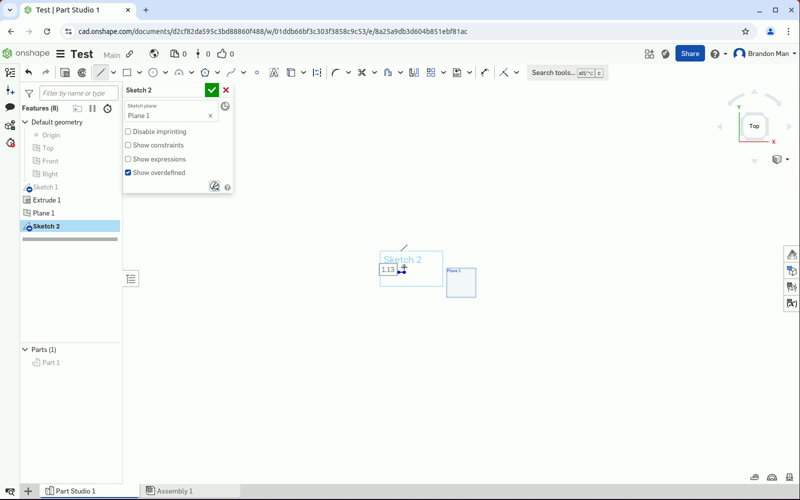
key_up(shift)
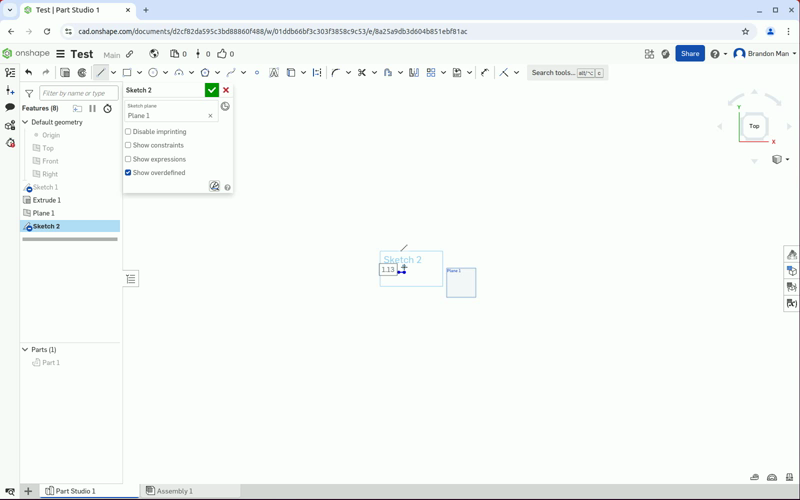
key_down(shift)
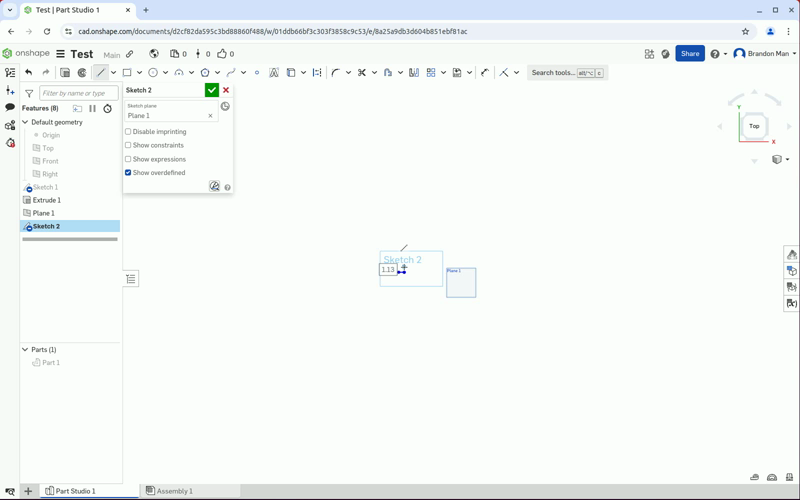
mouse_move(434, 266)
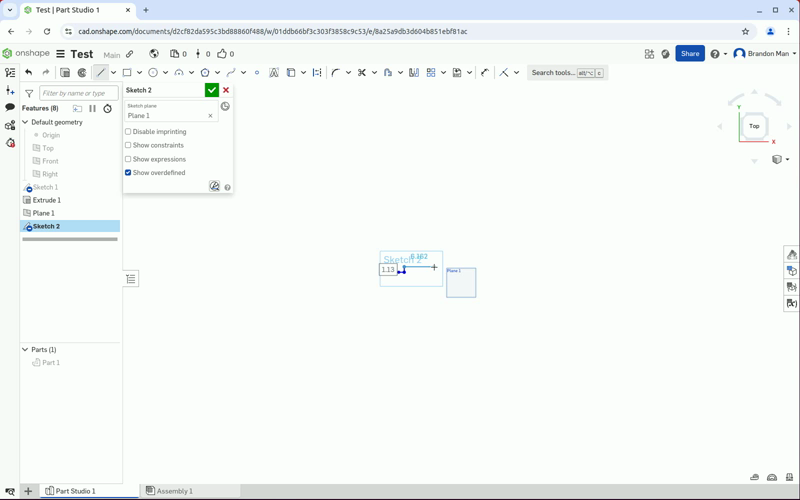
mouse_move(398, 266)
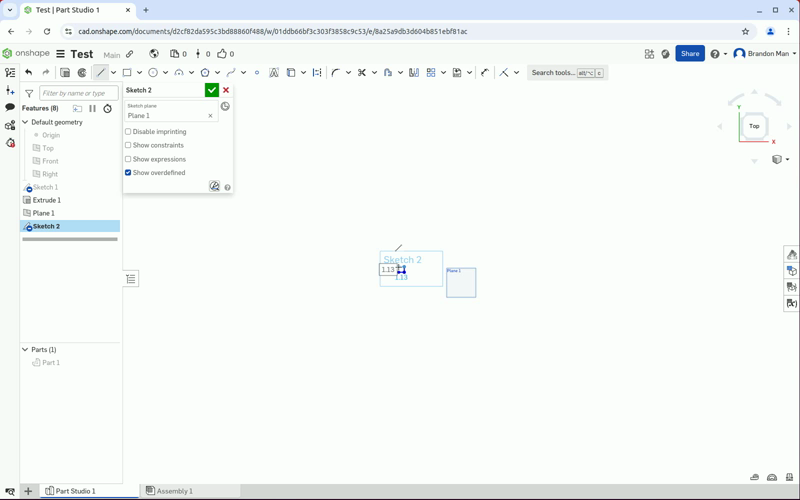
scroll(6)
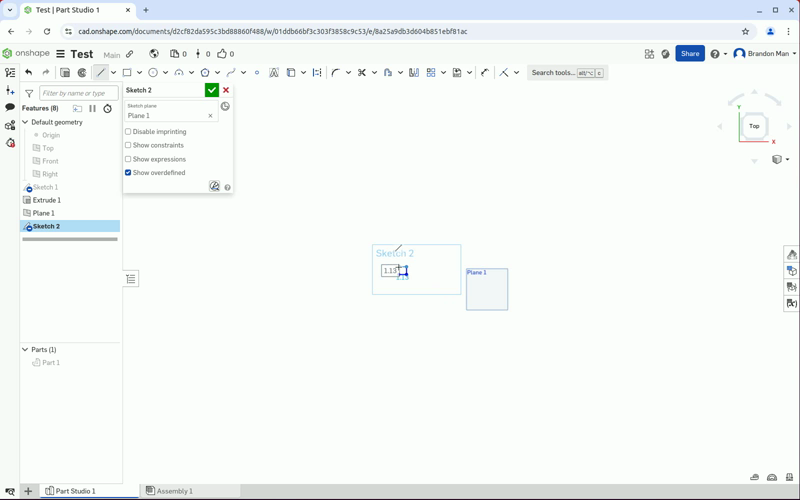
scroll(6)
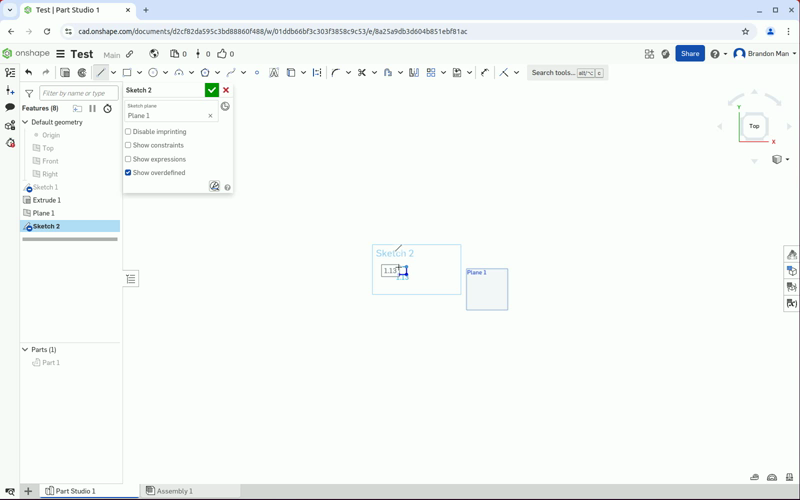
scroll(6)
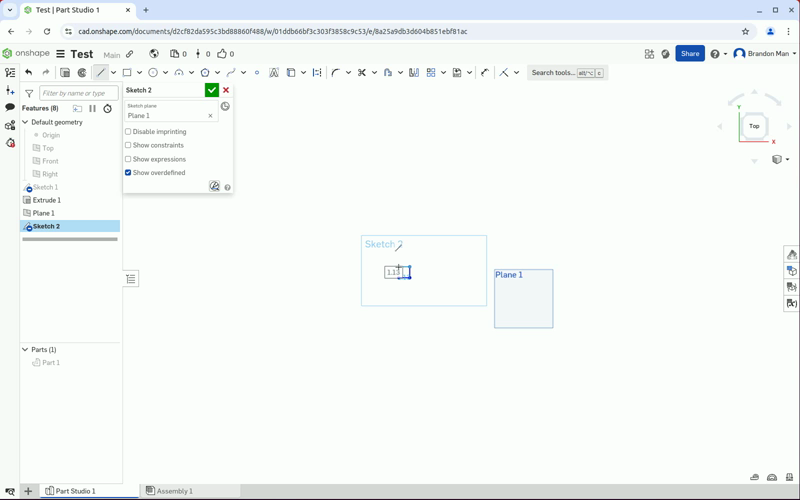
scroll(6)
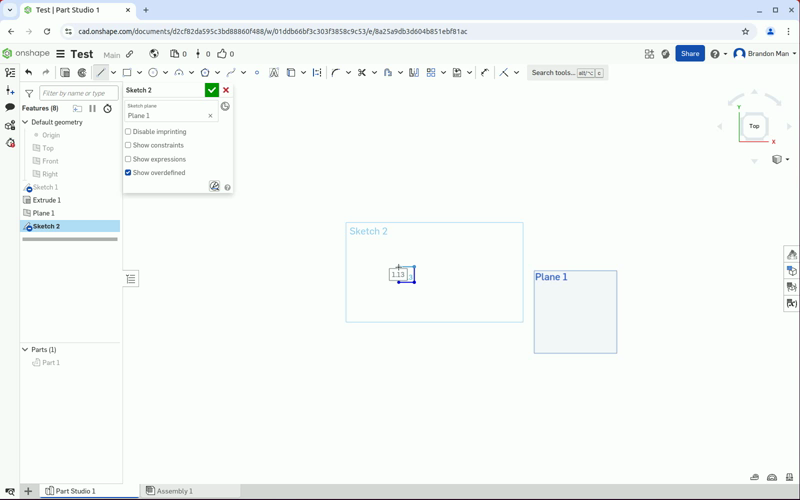
scroll(6)
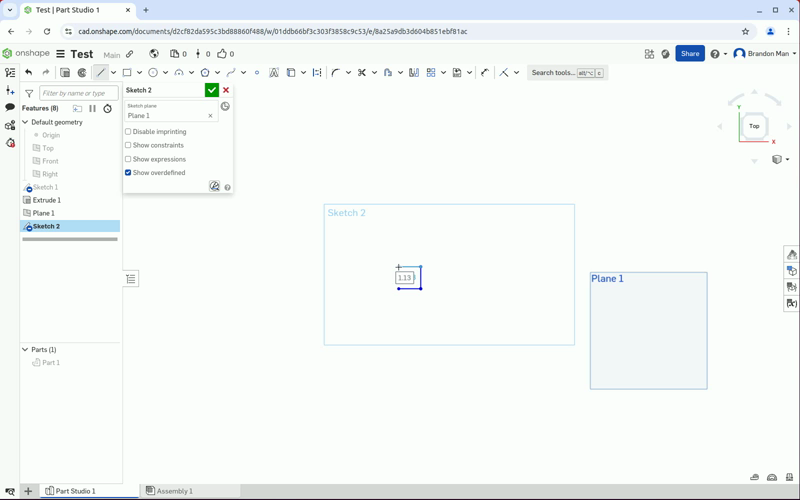
scroll(6)
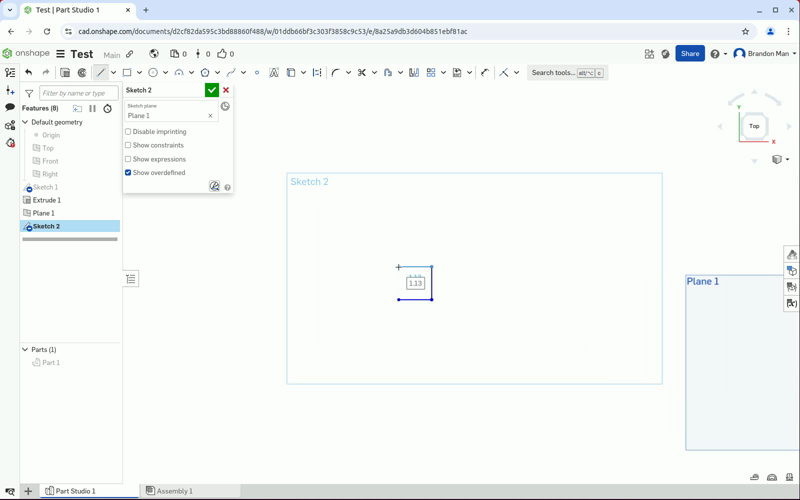
scroll(6)
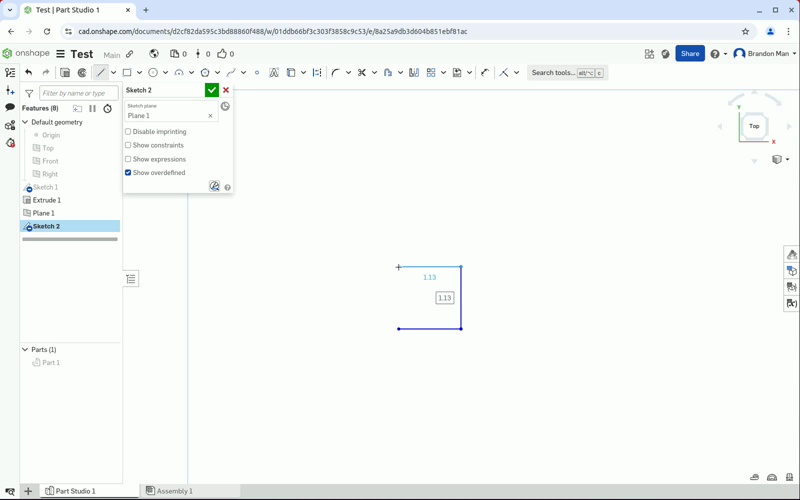
click(398, 266)
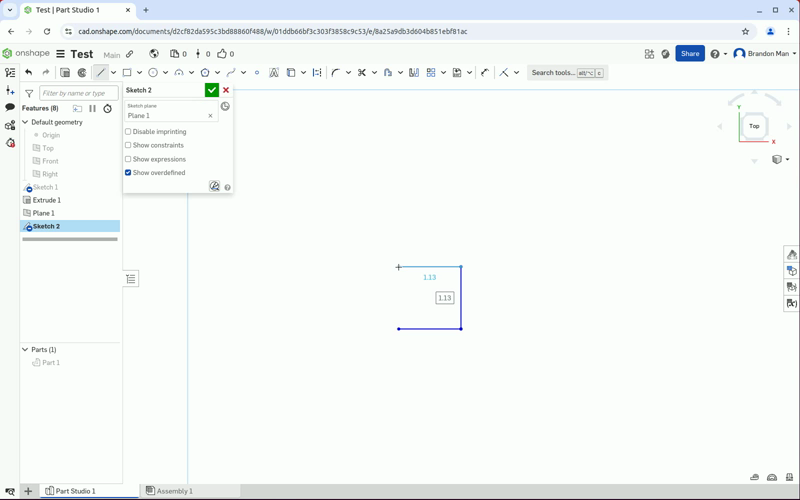
scroll(-6)
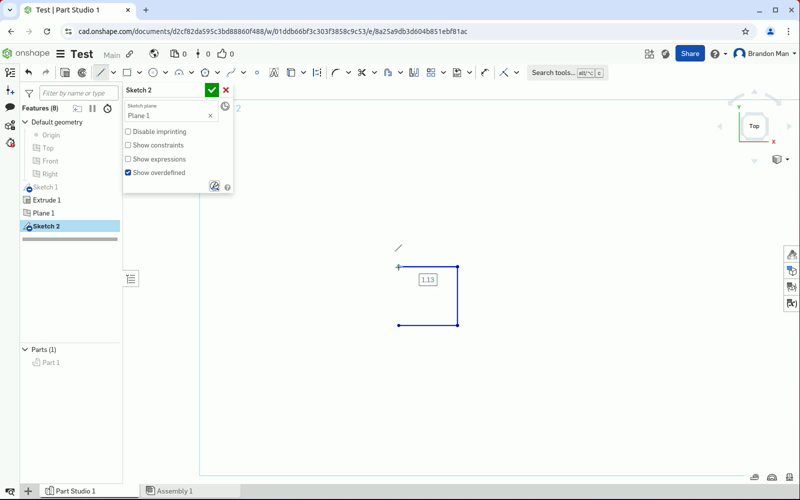
scroll(-6)
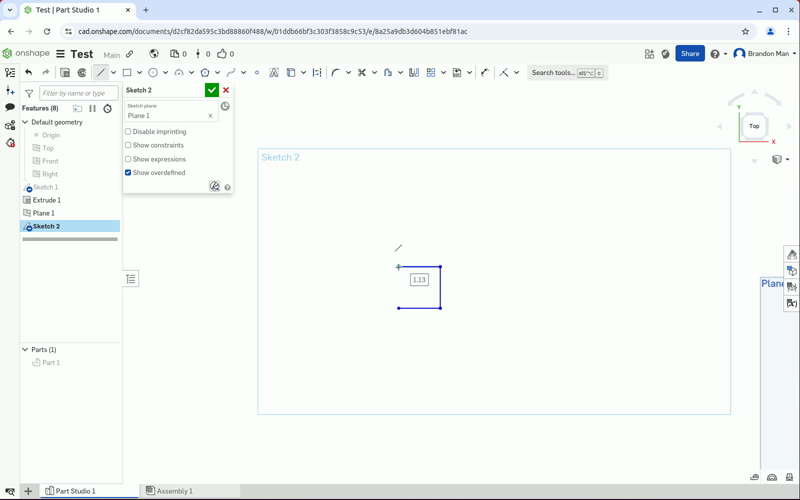
scroll(-6)
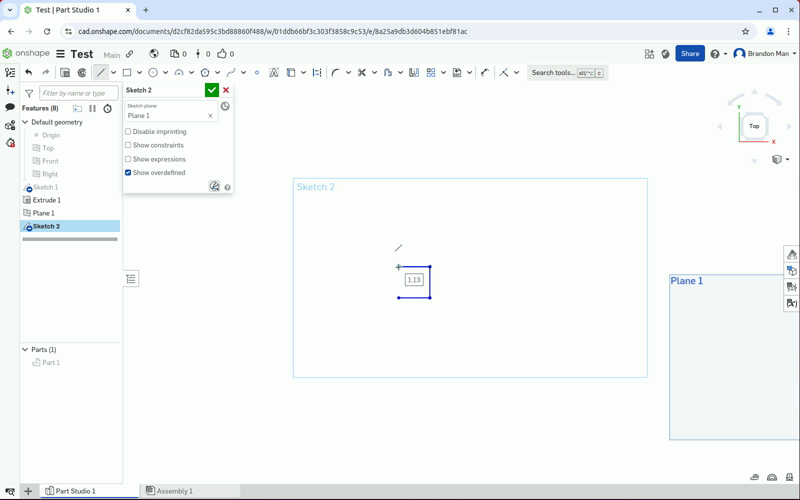
scroll(-6)
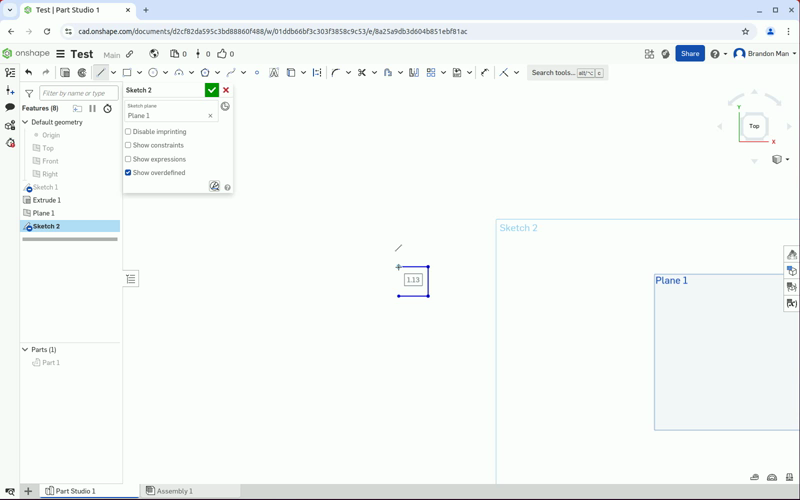
scroll(-6)
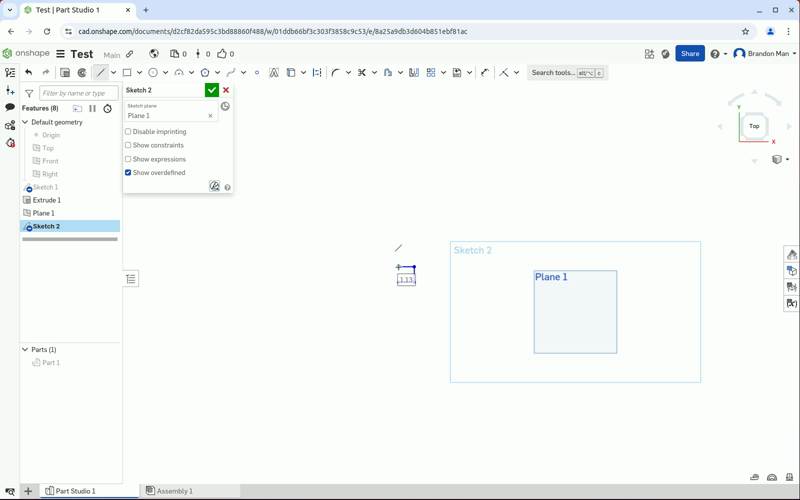
scroll(-6)
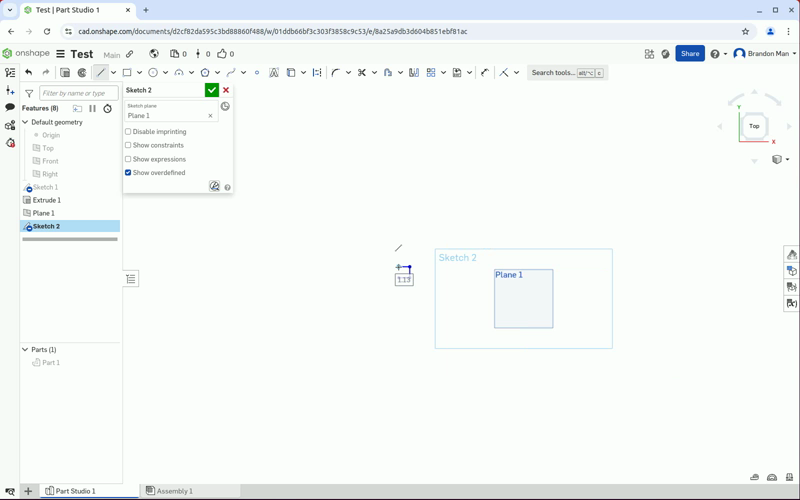
scroll(-6)
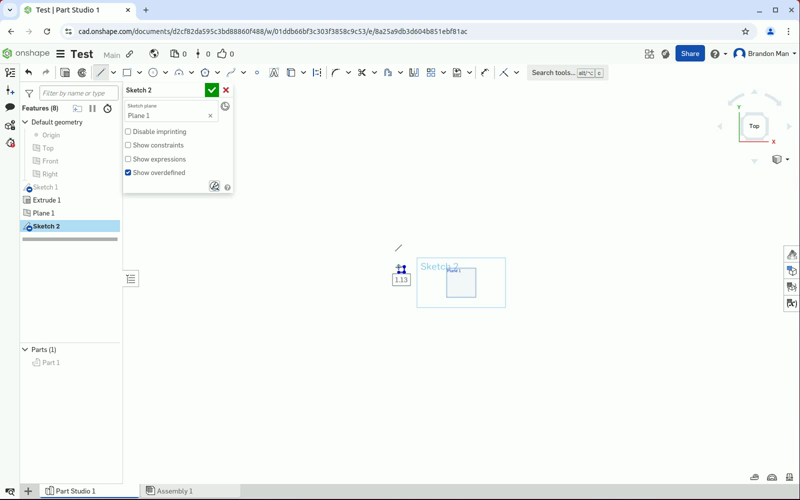
key_up(shift)
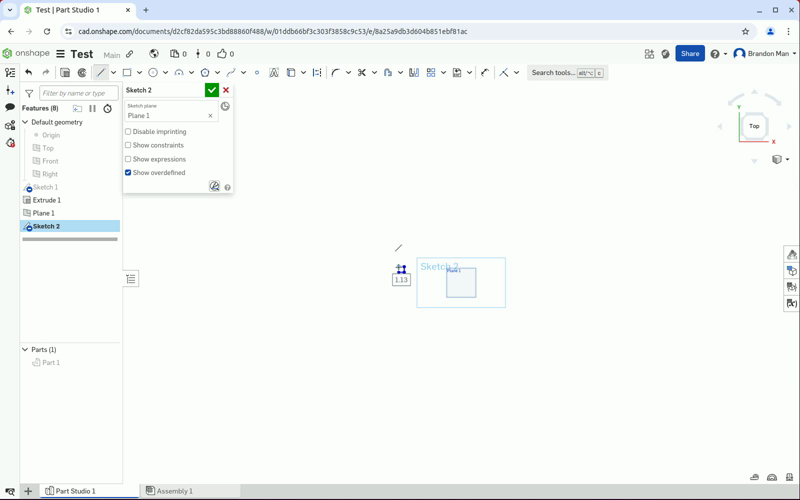
mouse_move(428, 266)
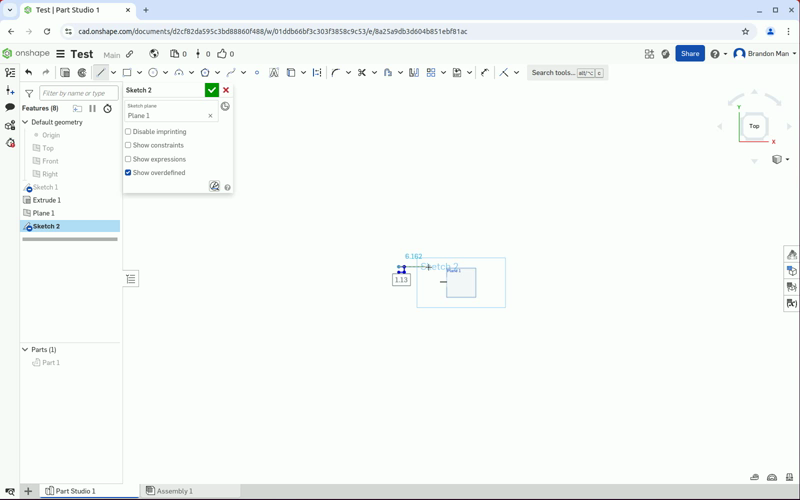
key_down(shift)
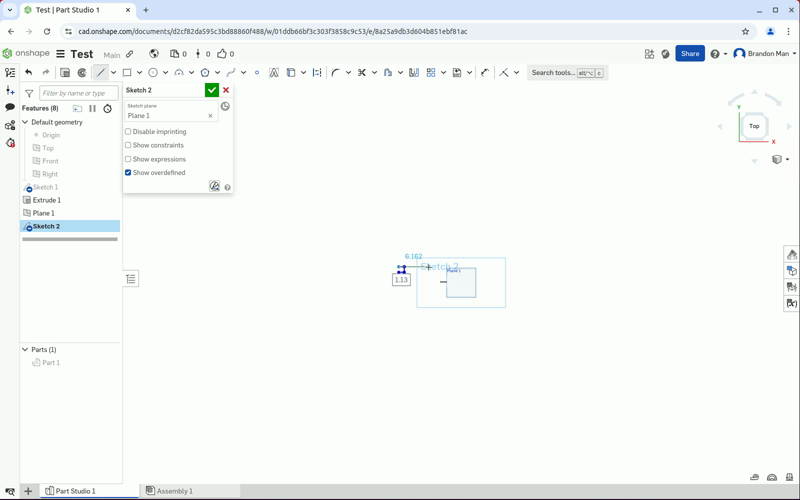
mouse_move(398, 272)
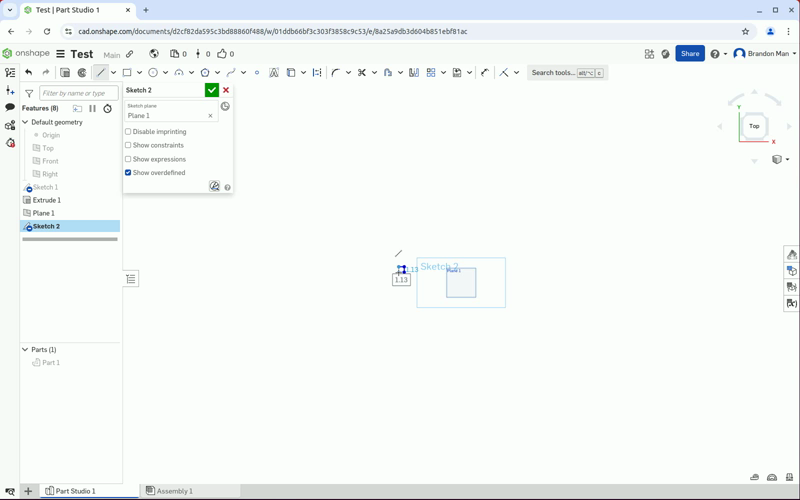
scroll(6)
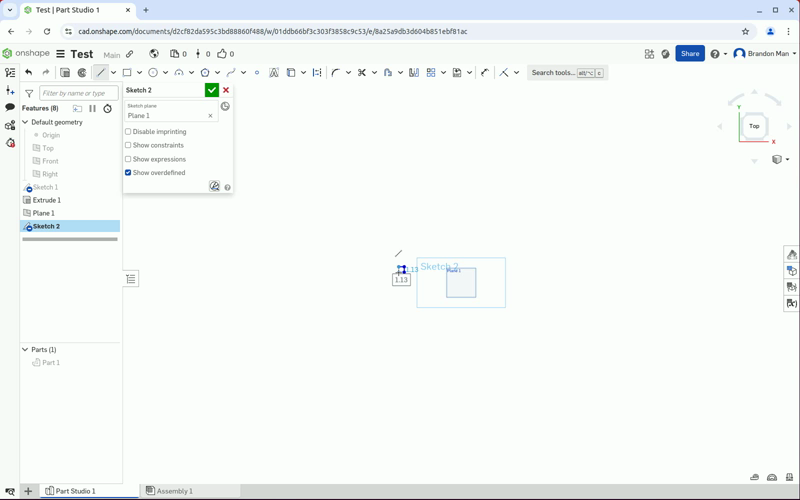
scroll(6)
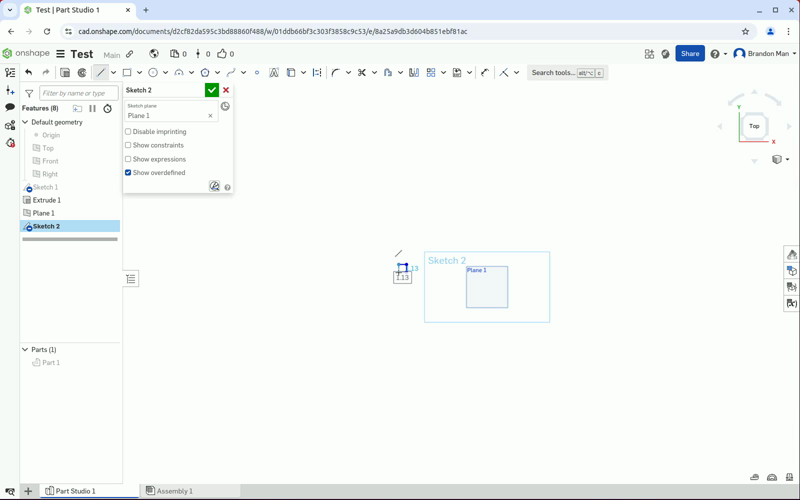
scroll(6)
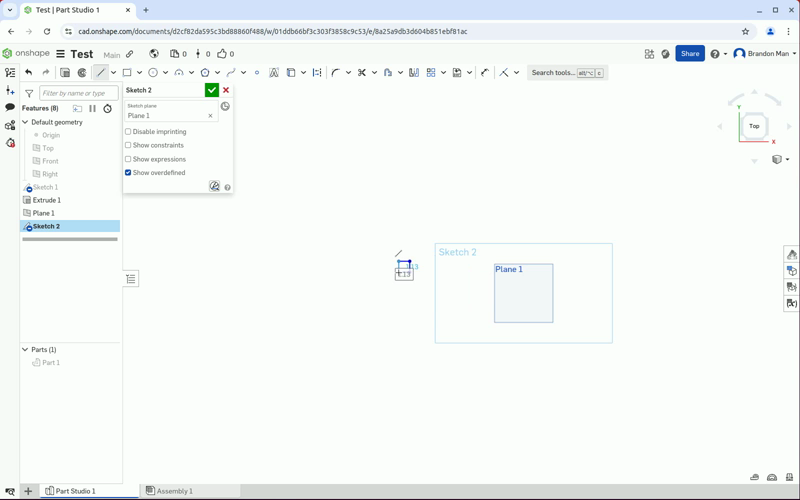
scroll(6)
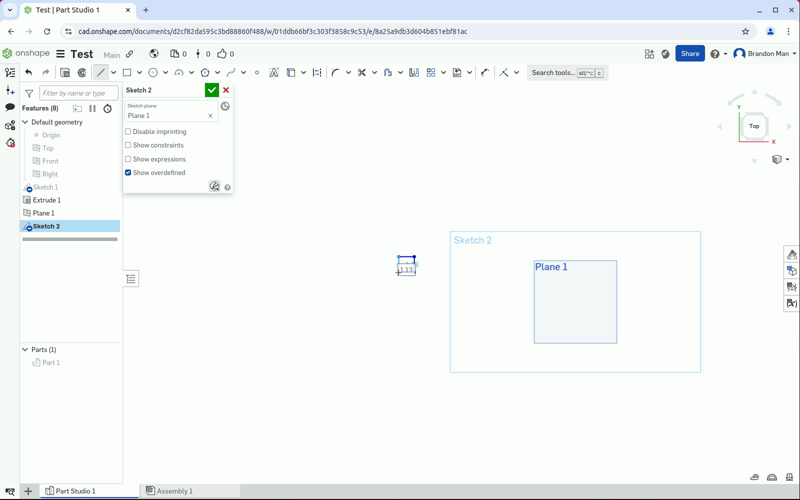
scroll(6)
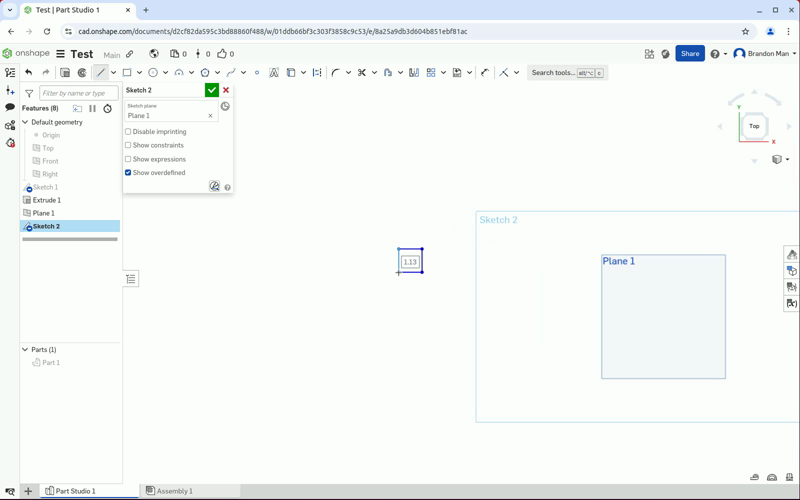
scroll(6)
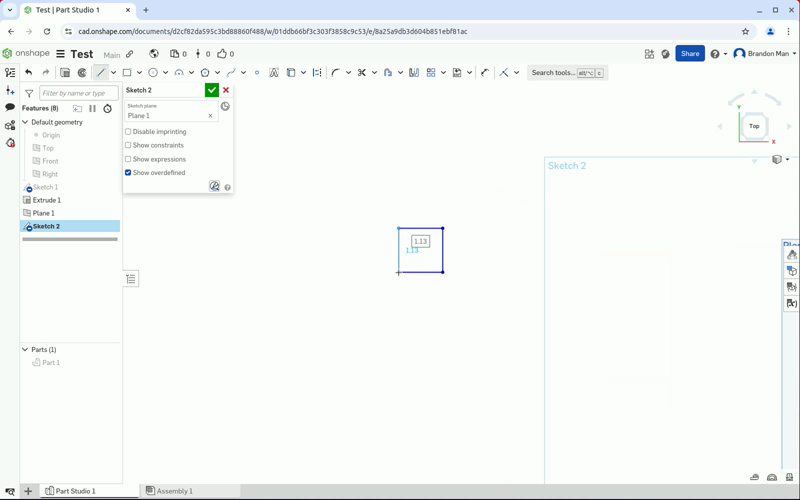
scroll(6)
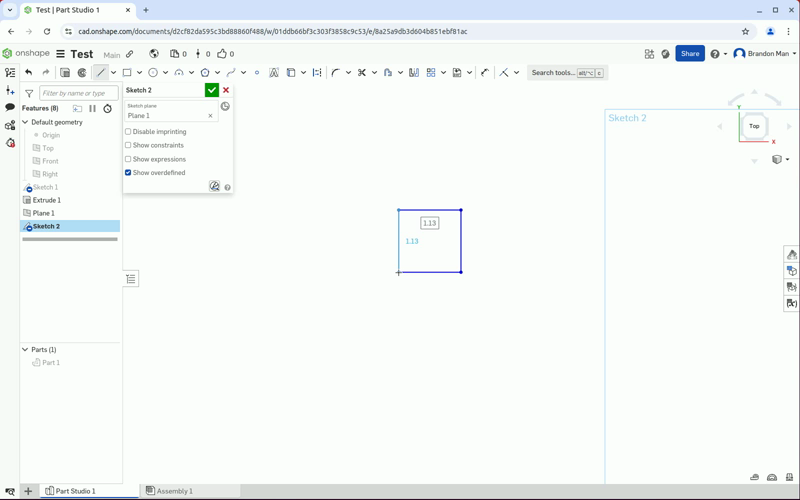
key_up(shift)
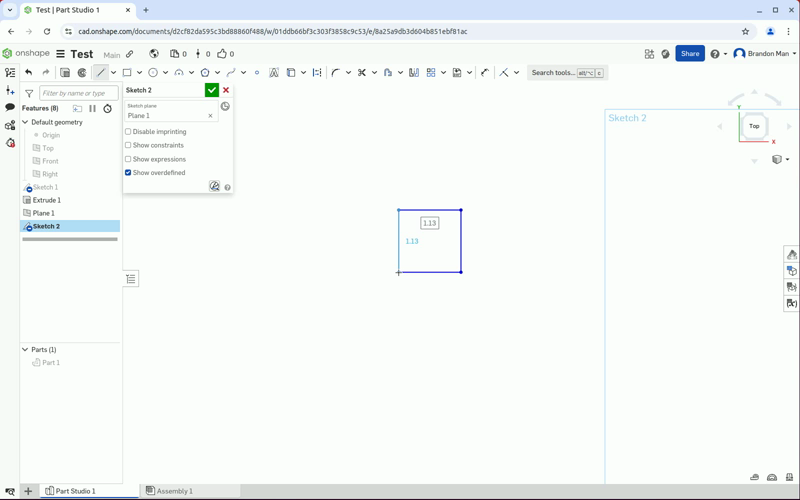
click(398, 272)
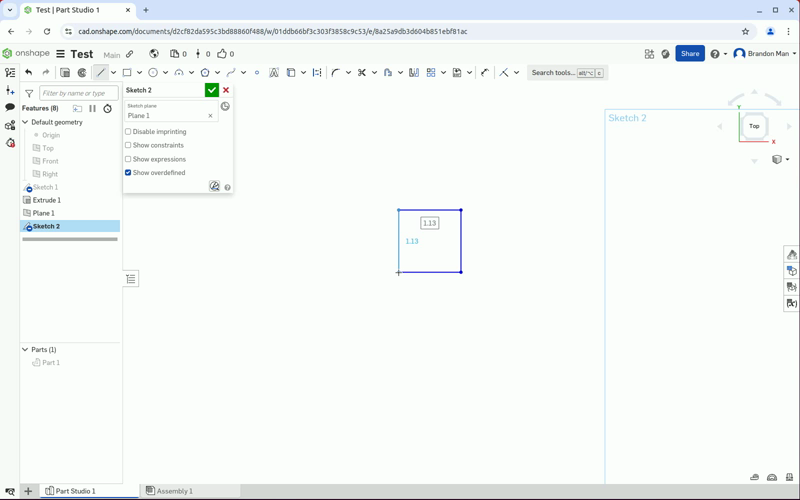
scroll(-6)
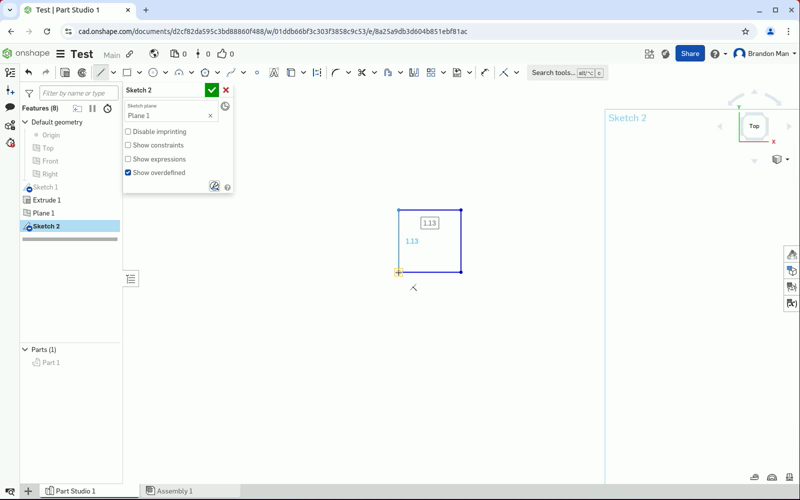
scroll(-6)
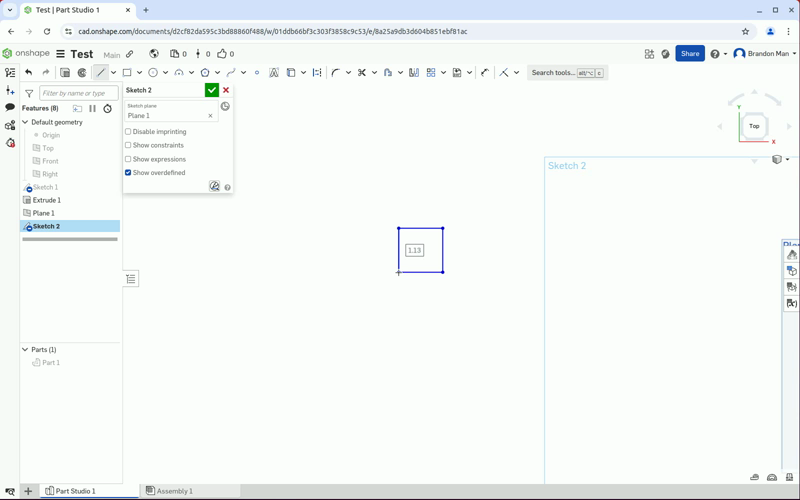
scroll(-6)
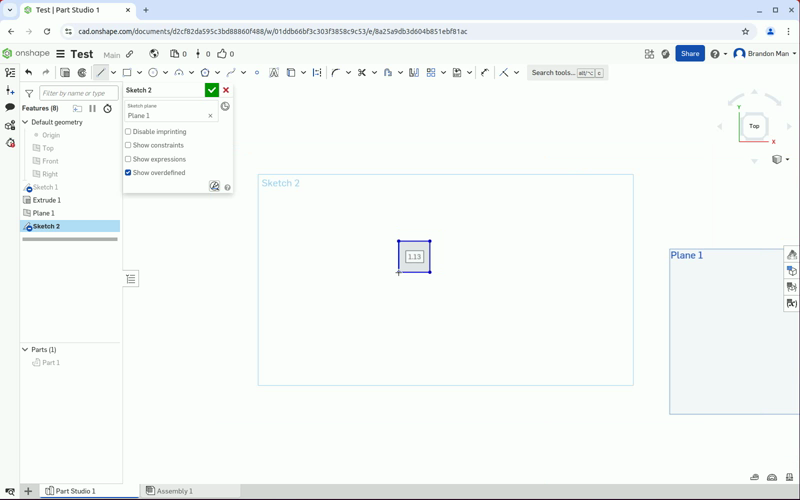
scroll(-6)
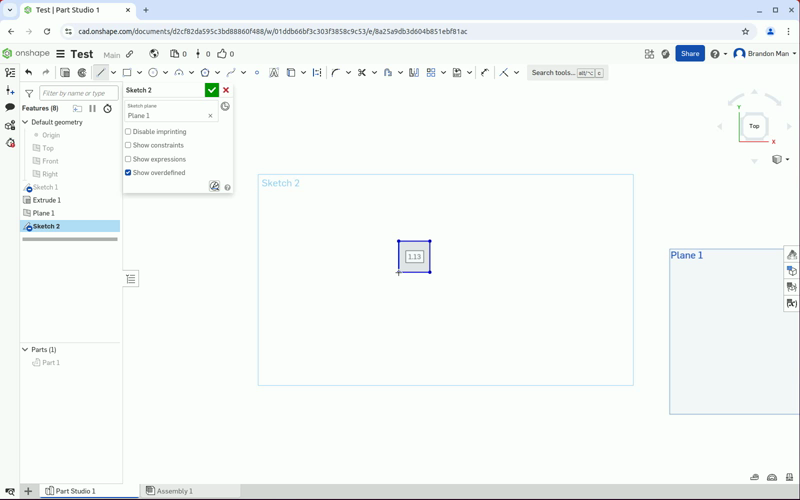
scroll(-6)
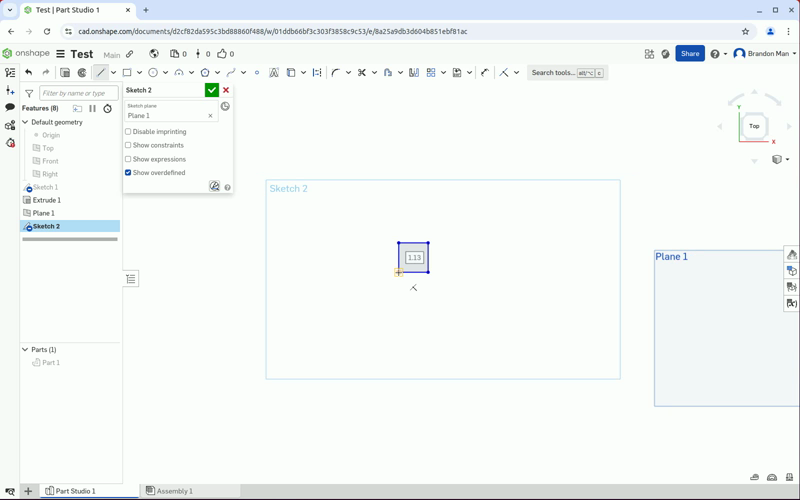
scroll(-6)
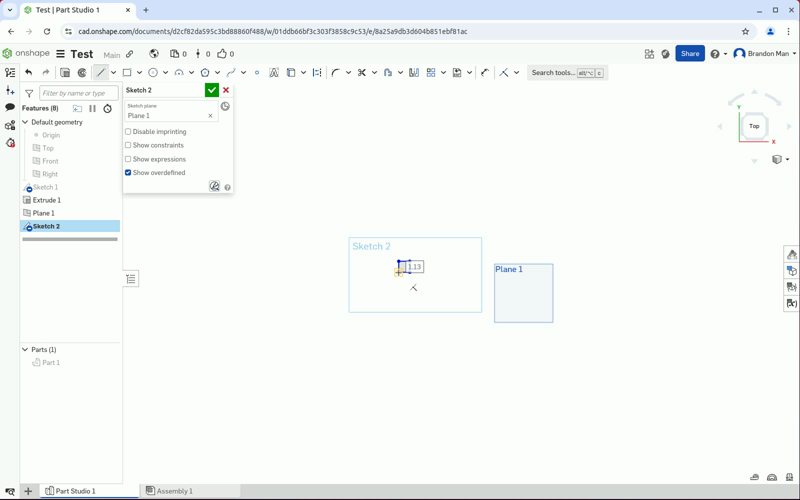
scroll(-6)
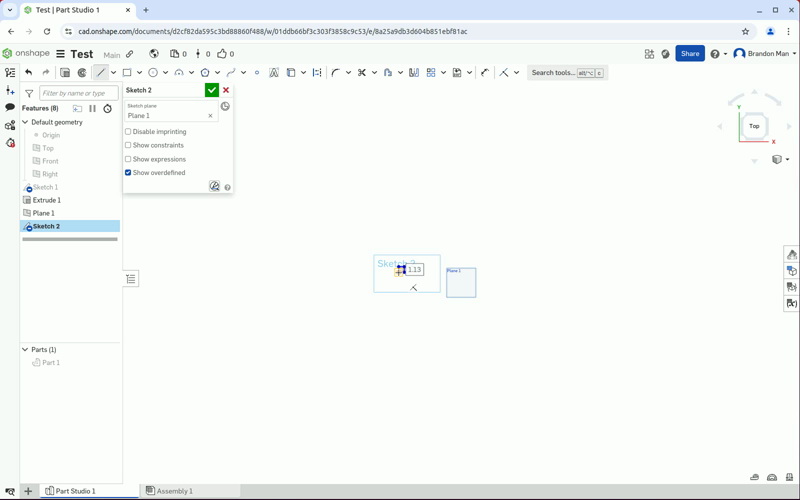
key(esc)
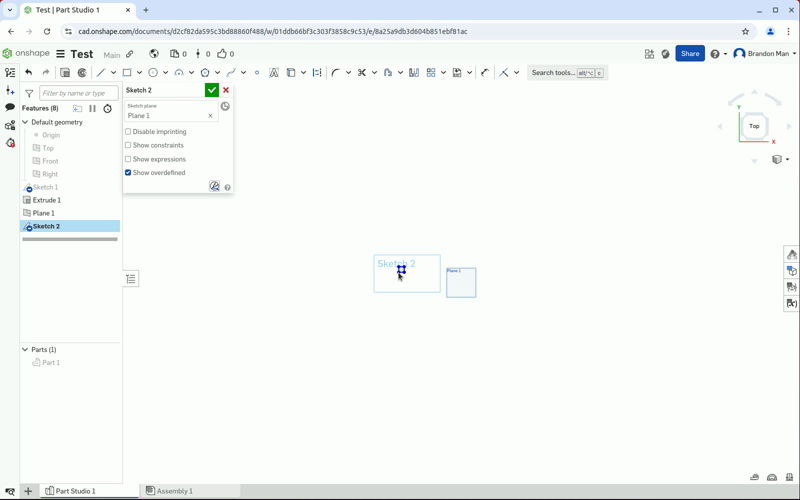
mouse_move(400, 271)
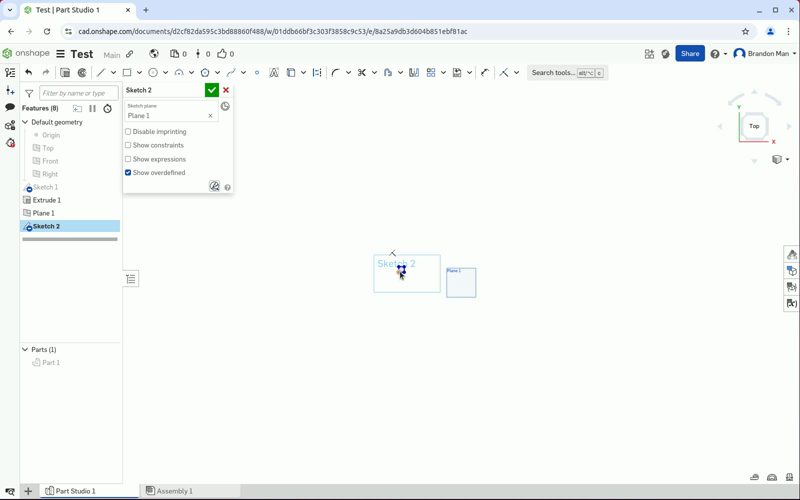
scroll(6)
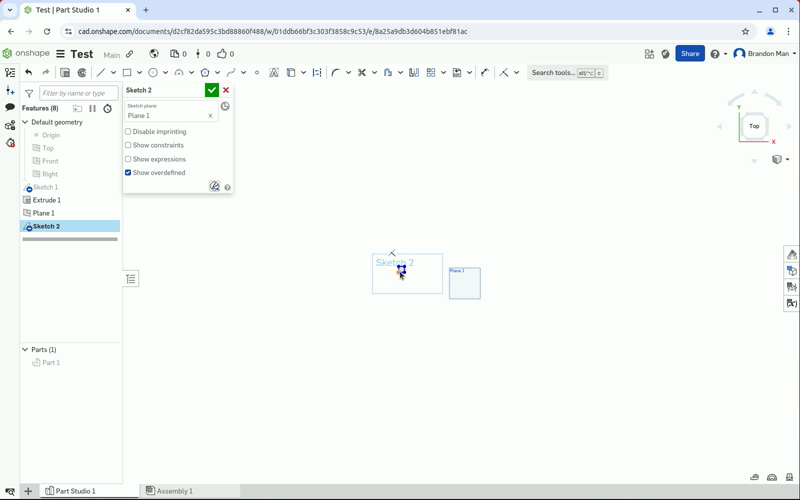
scroll(6)
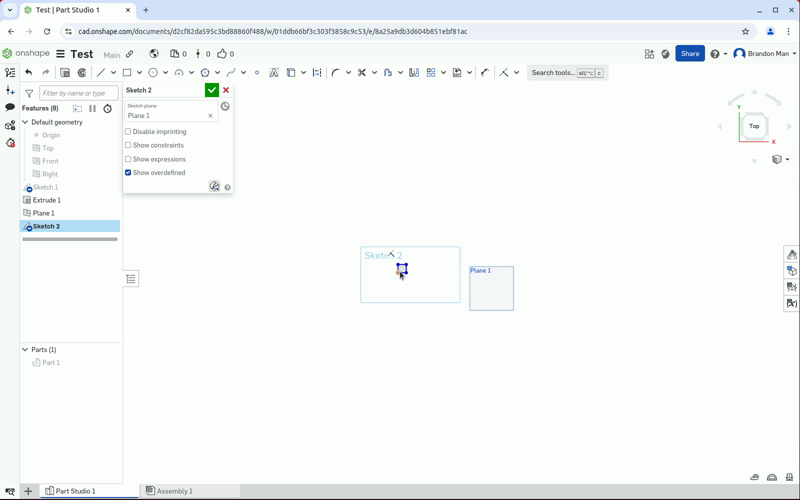
scroll(6)
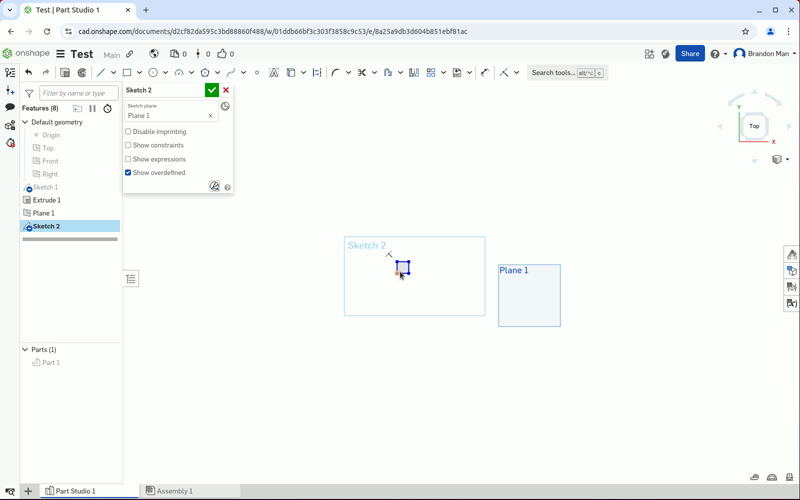
scroll(6)
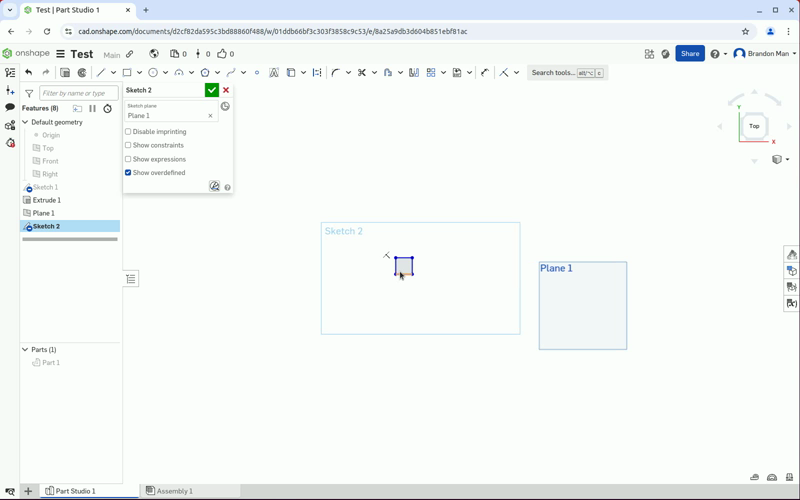
scroll(6)
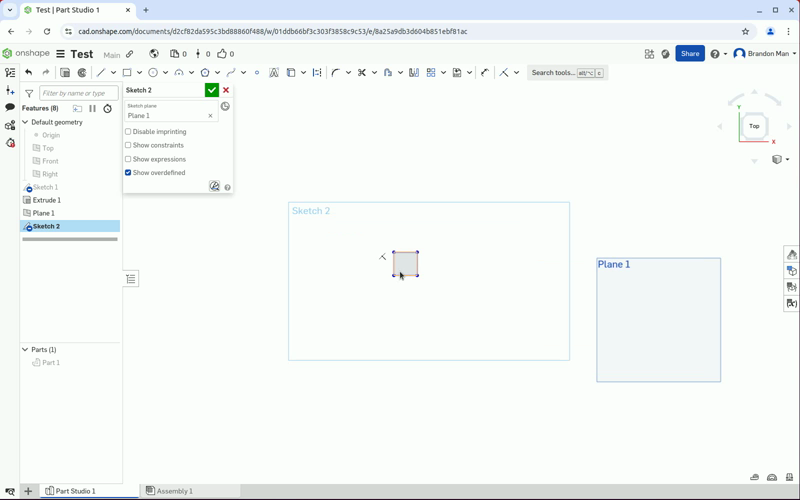
scroll(6)
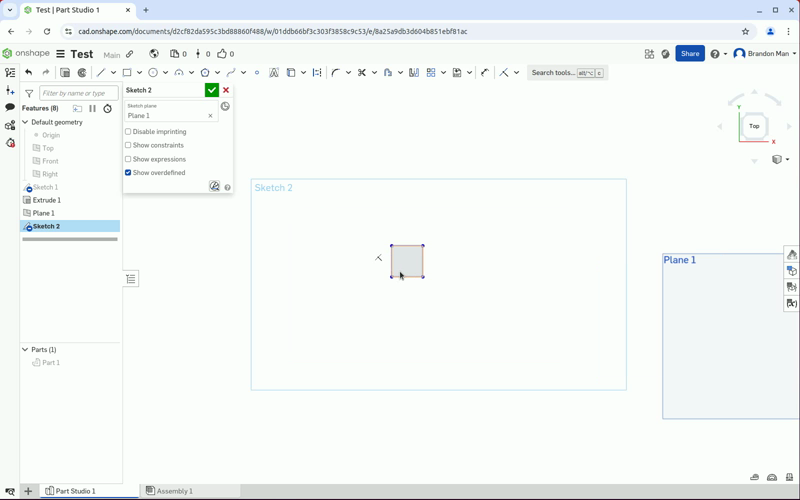
scroll(6)
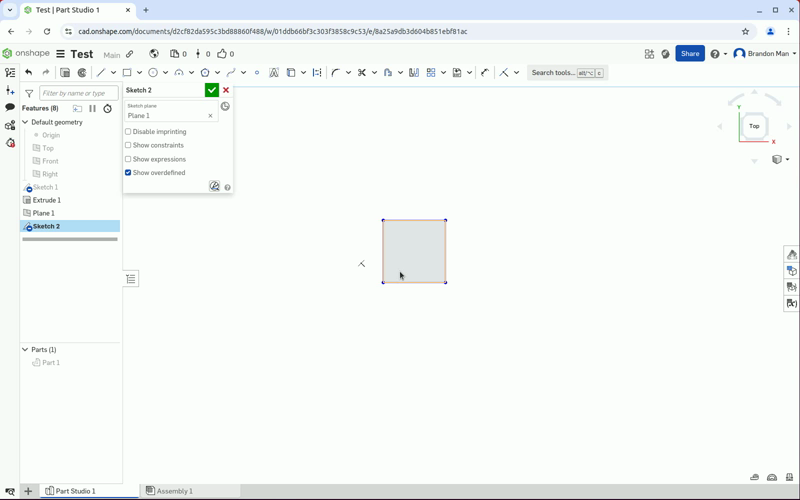
click(400, 271)
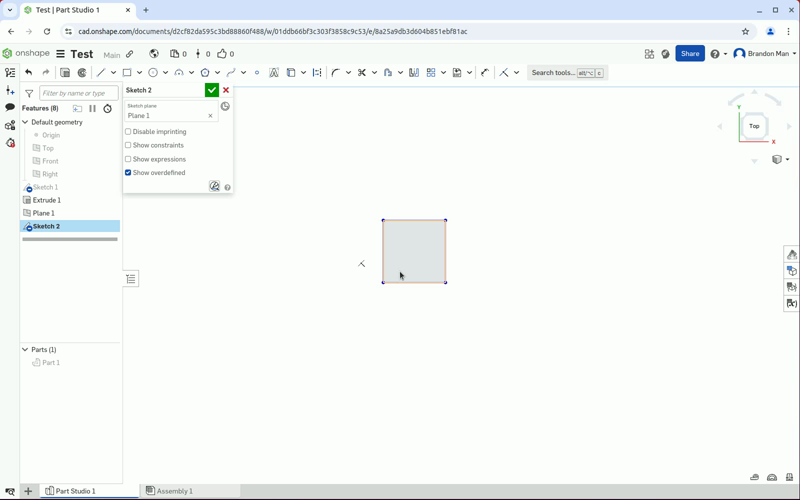
scroll(-6)
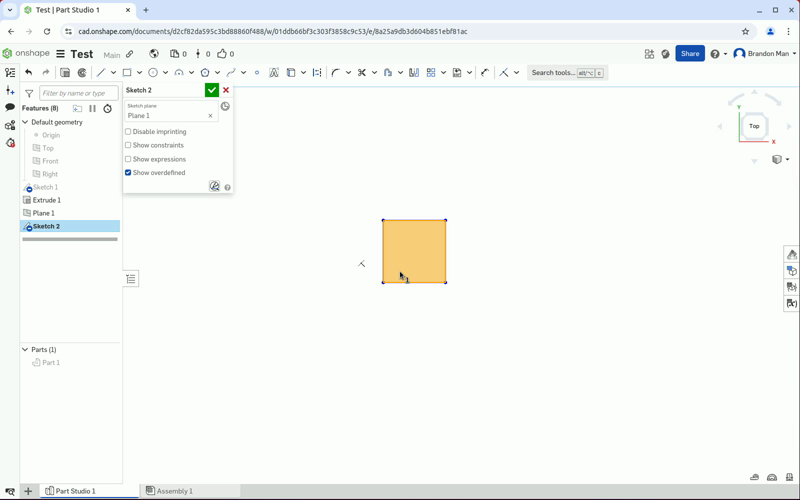
scroll(-6)
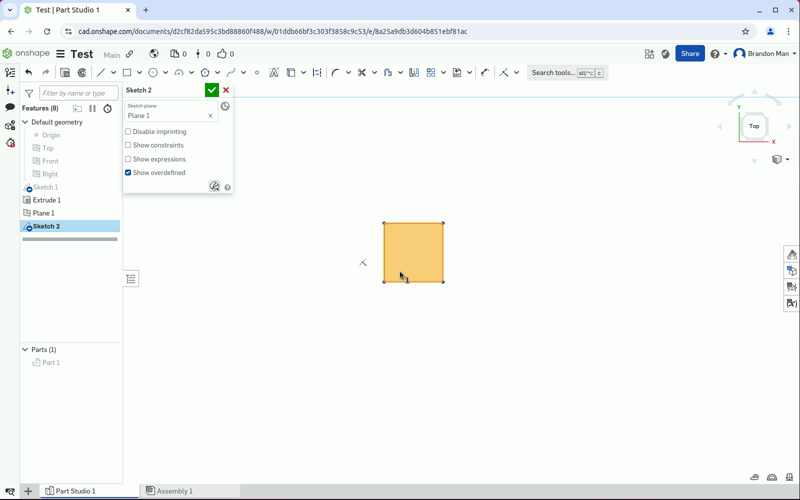
scroll(-6)
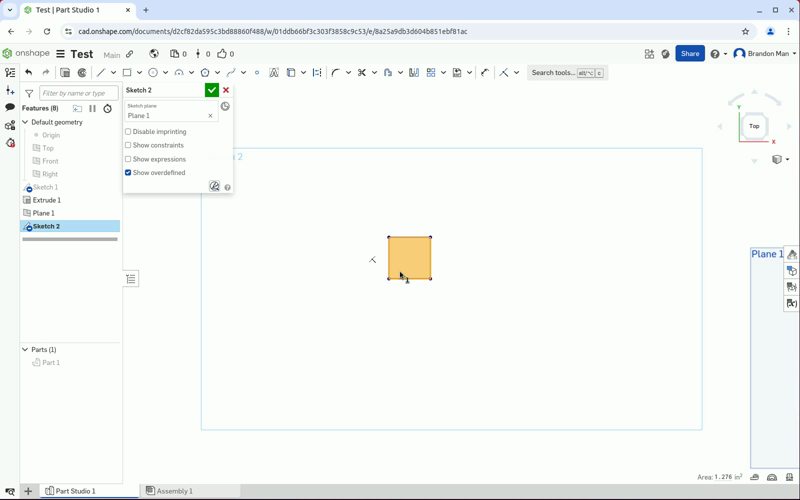
scroll(-6)
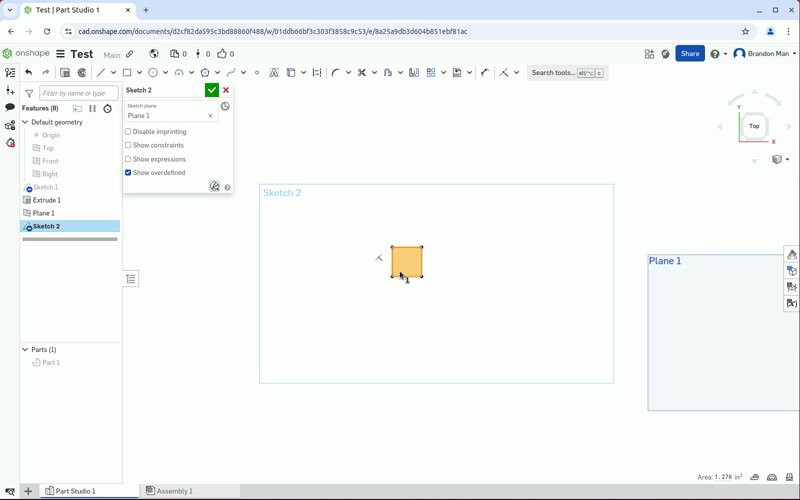
scroll(-6)
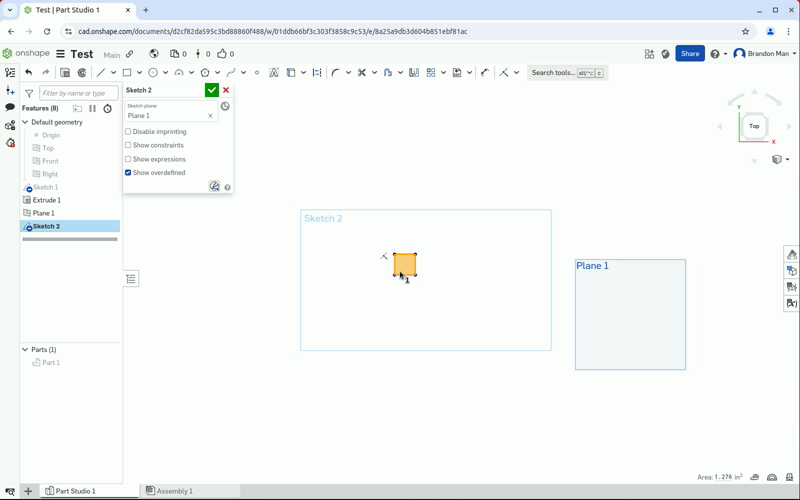
scroll(-6)
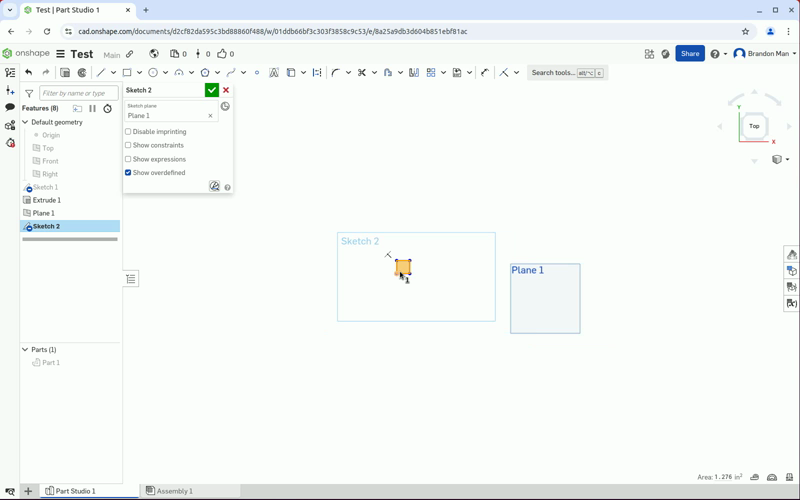
scroll(-6)
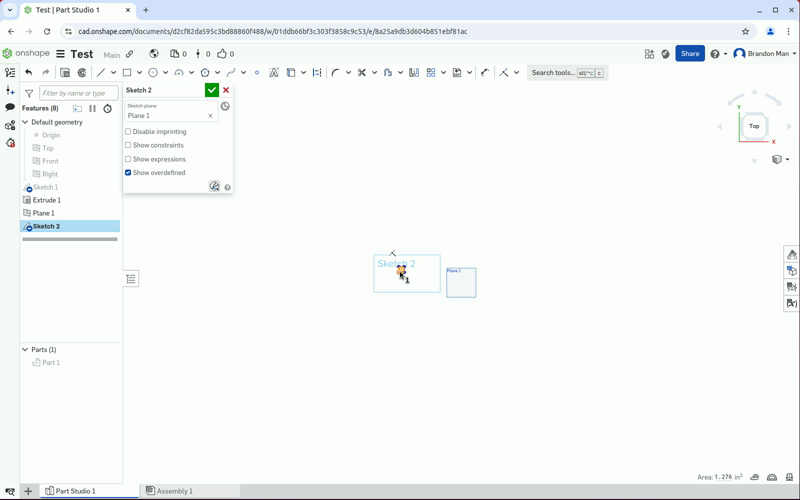
mouse_move(73, 352)
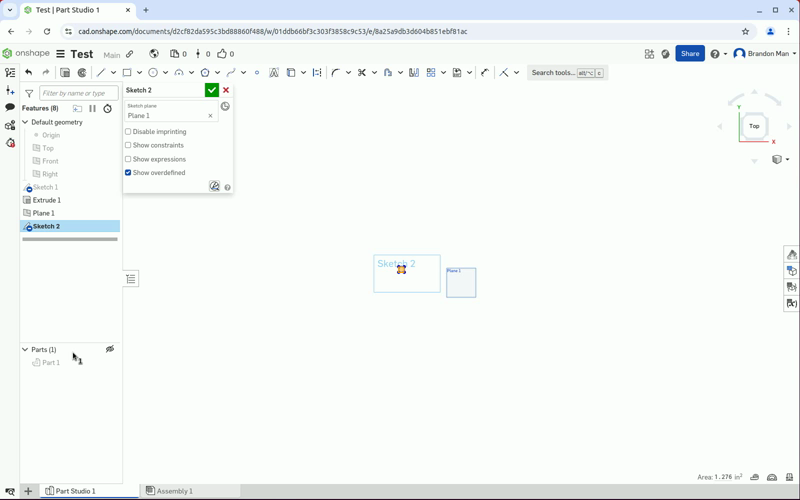
key(shift+y)
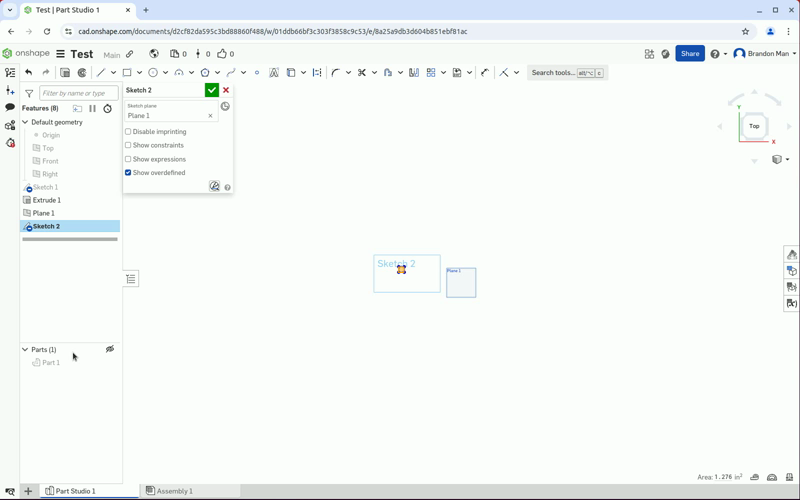
key(shift+e)
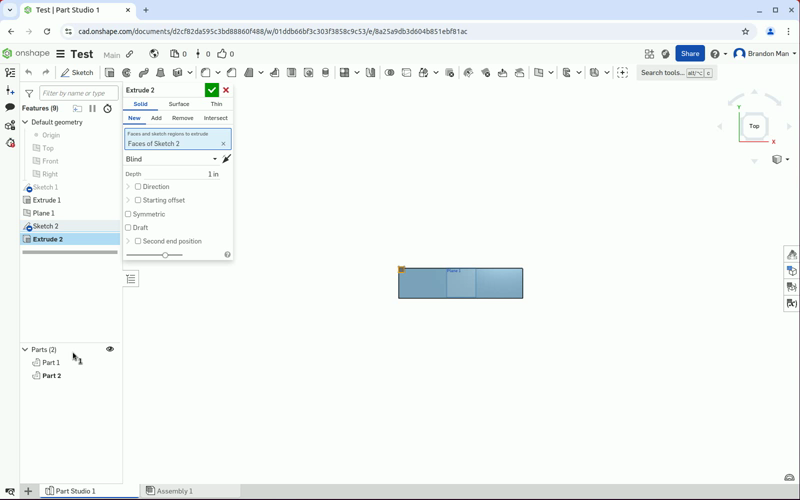
mouse_move(143, 106)
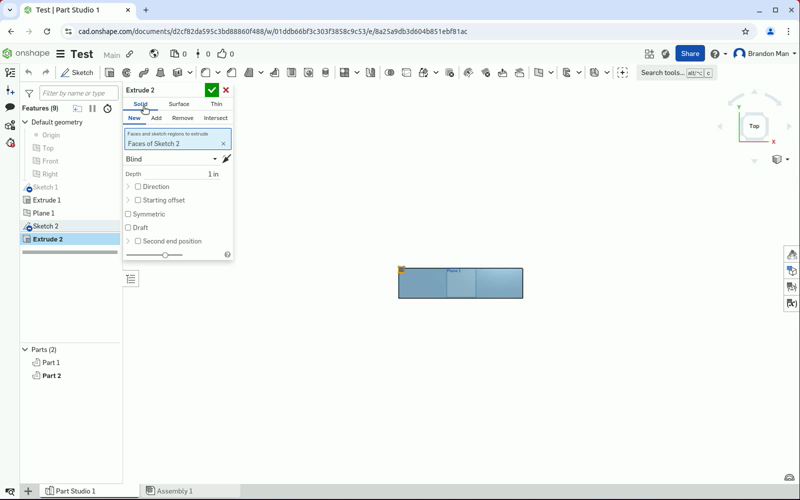
click(143, 106)
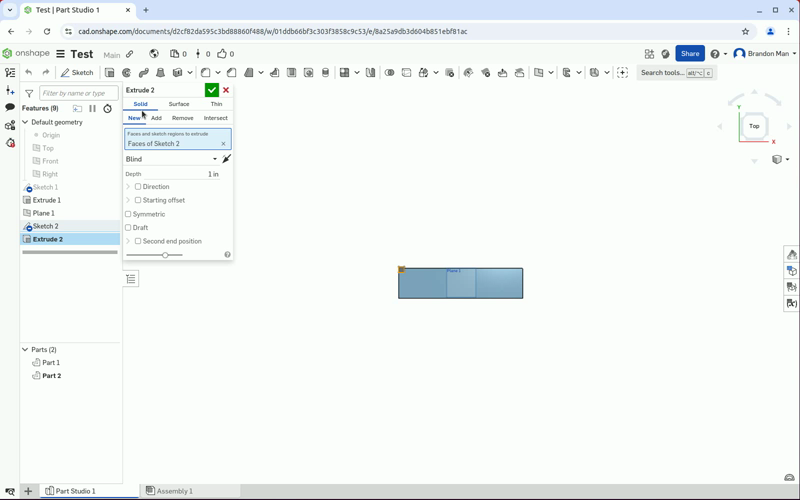
mouse_move(137, 120)
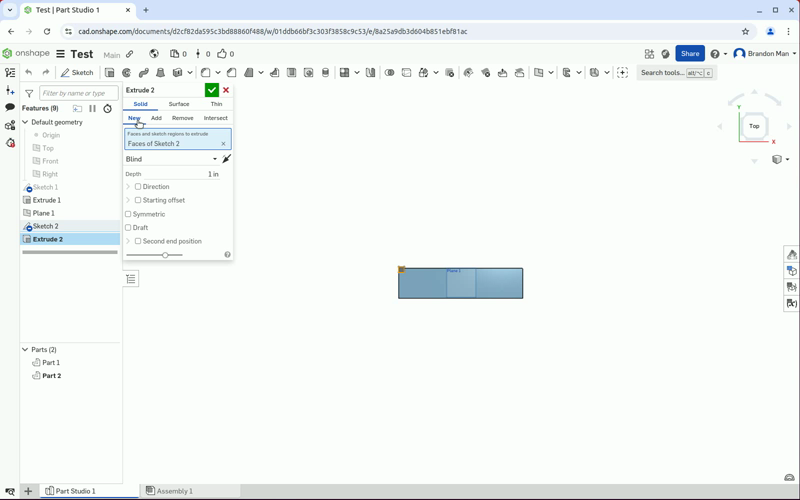
click(137, 120)
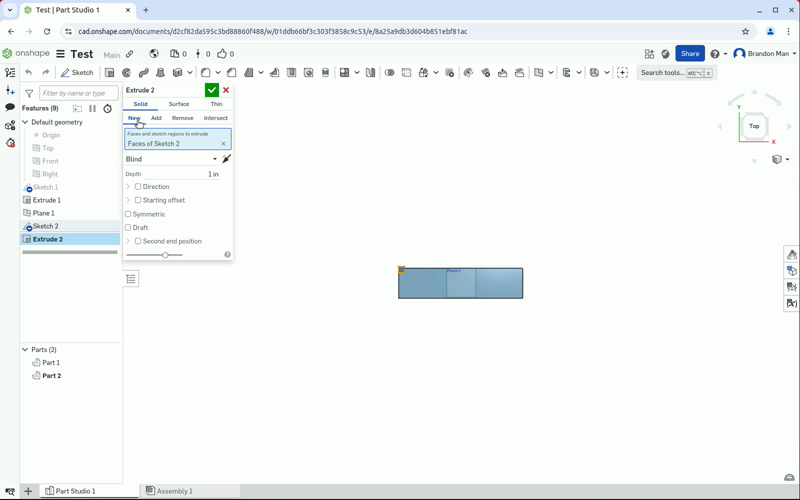
key(tab, 4)
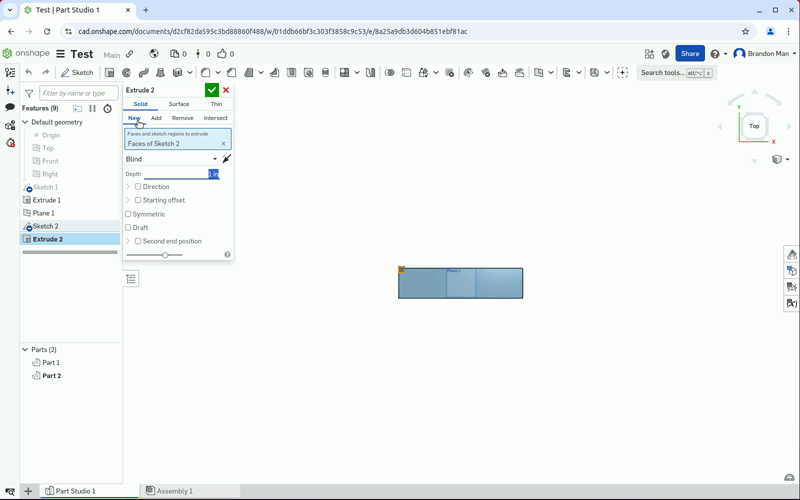
text(22.868)
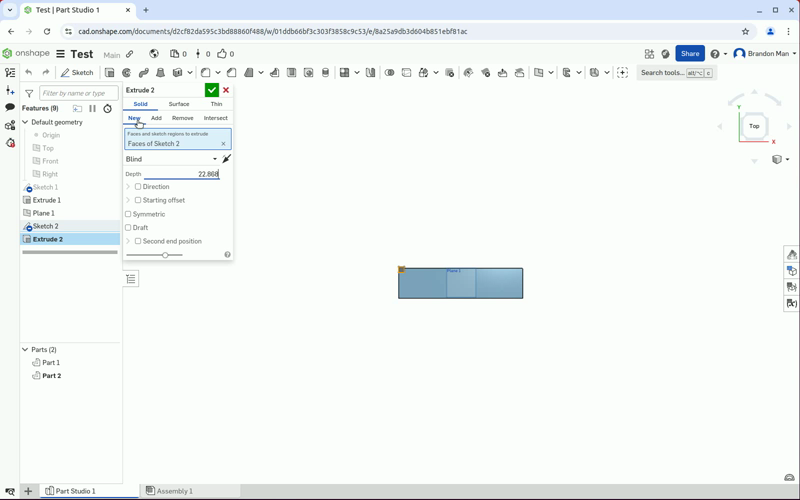
key(enter)
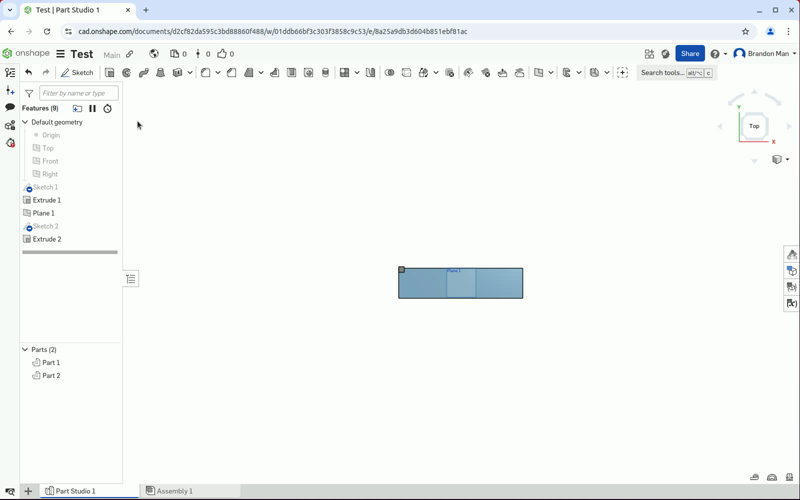
key(shift+h)
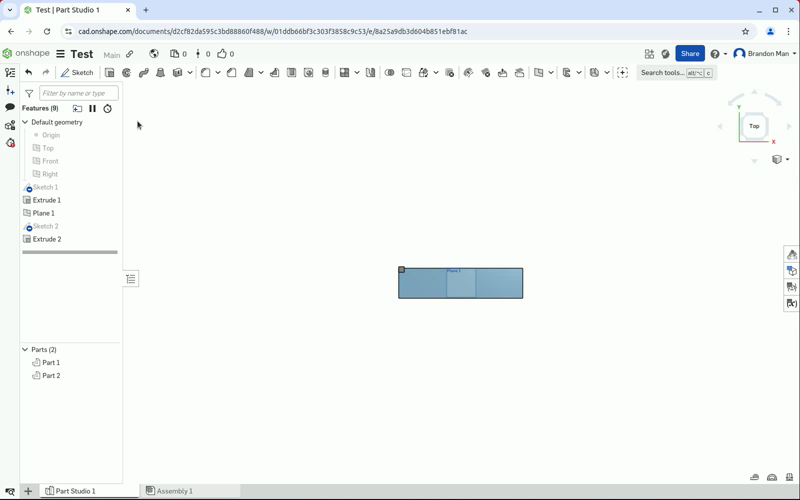
key(shift+h)
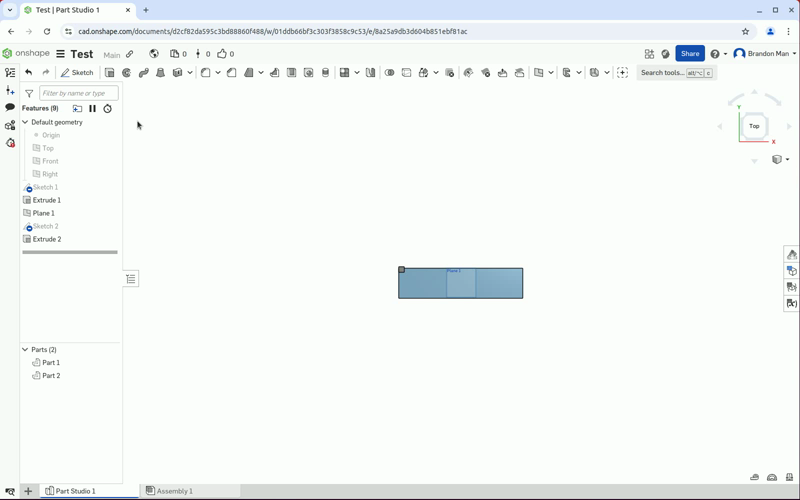
mouse_move(73, 189)
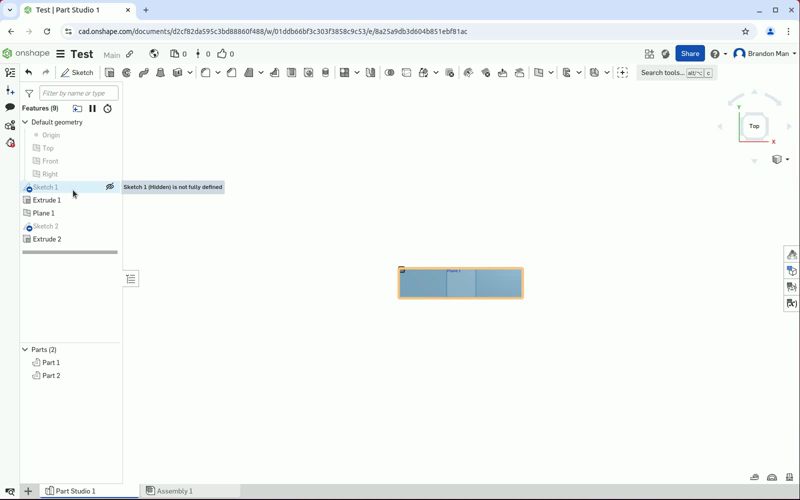
click(73, 189)
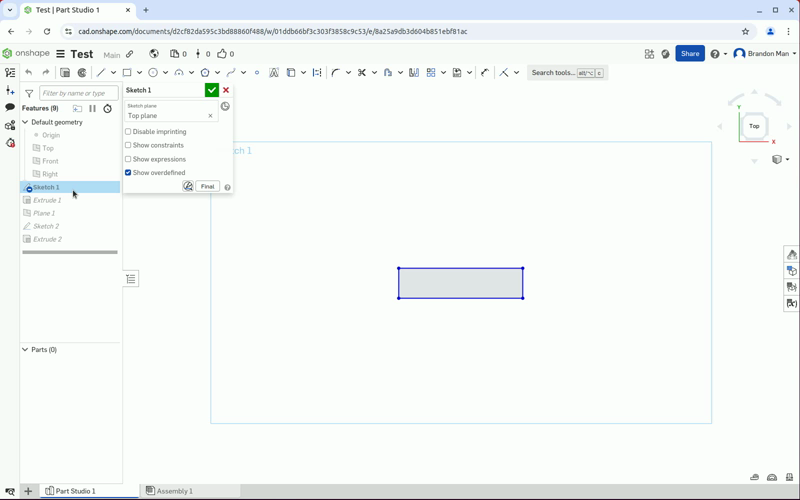
mouse_move(229, 92)
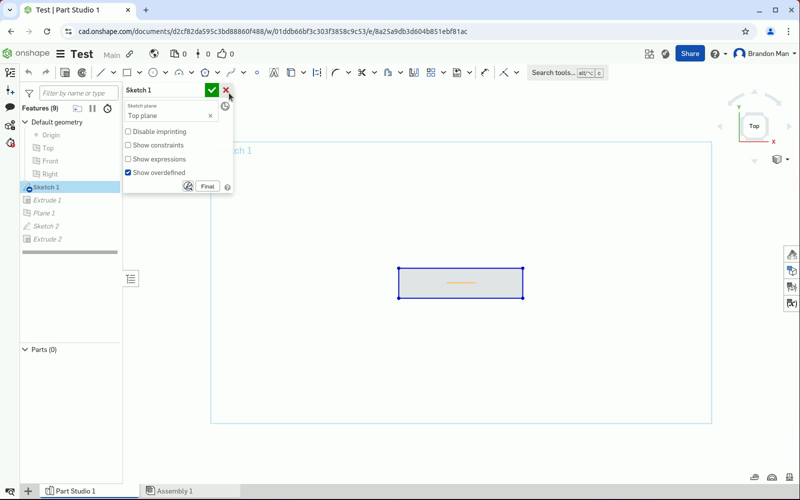
click(229, 92)
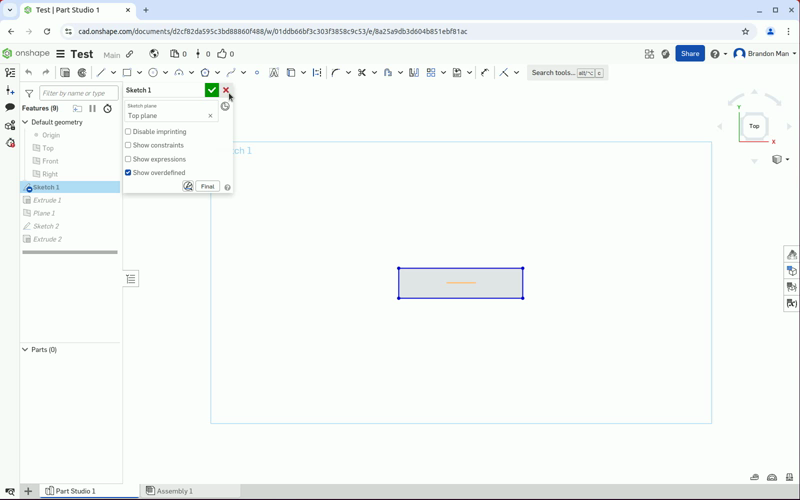
key(shift+s)
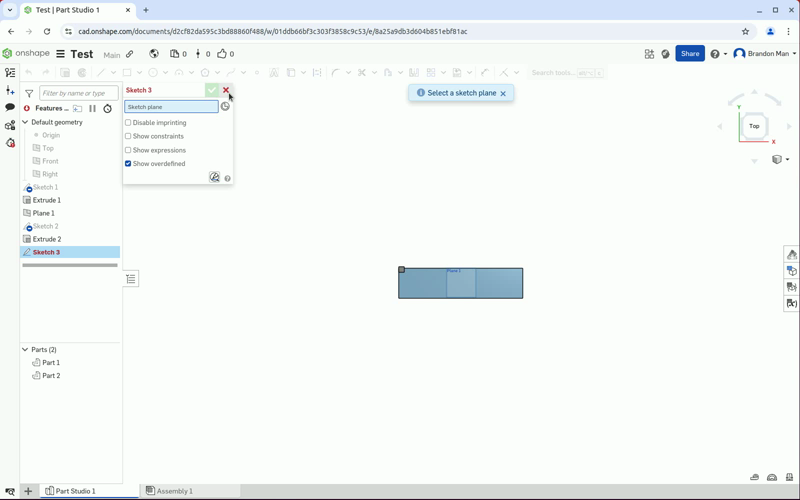
mouse_move(73, 215)
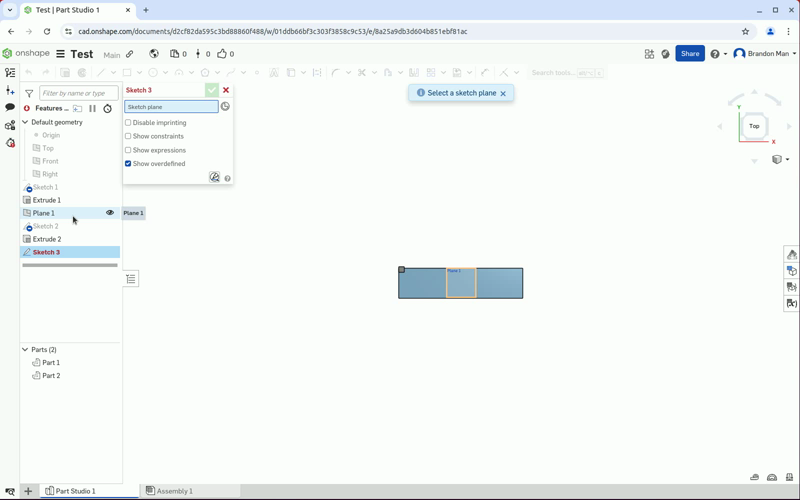
click(73, 215)
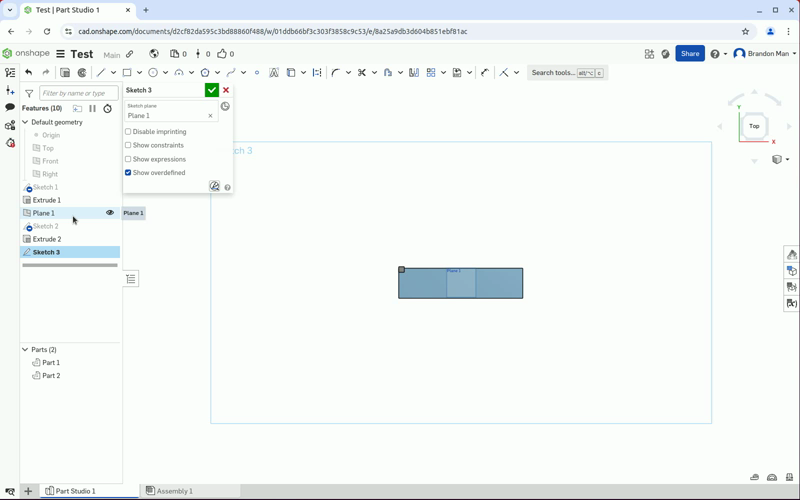
mouse_move(73, 352)
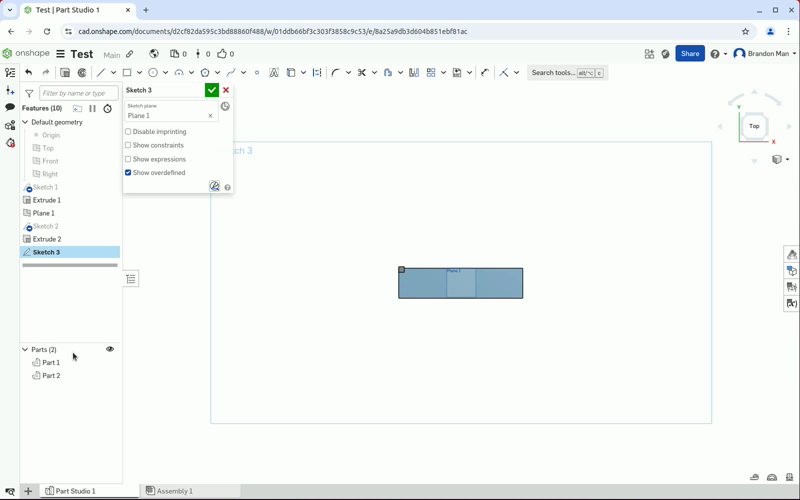
key(y)
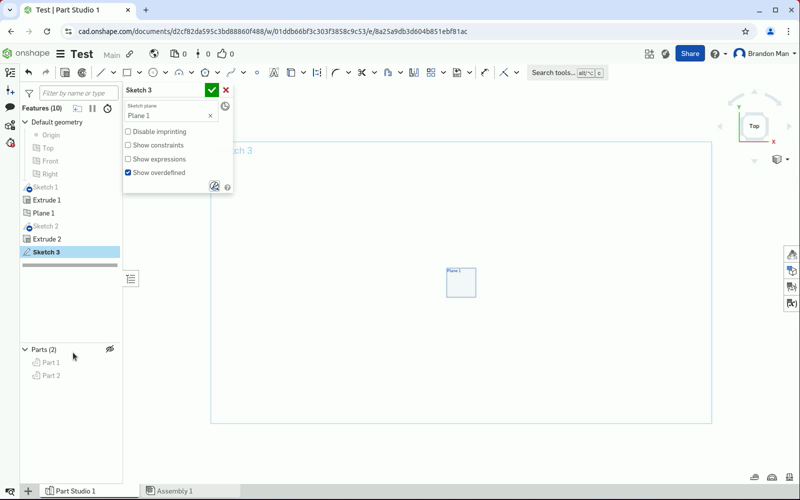
key(l)
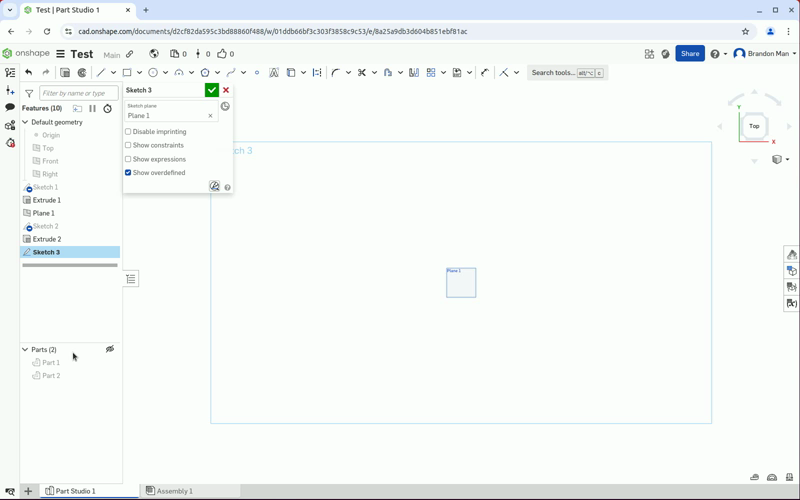
key_down(shift)
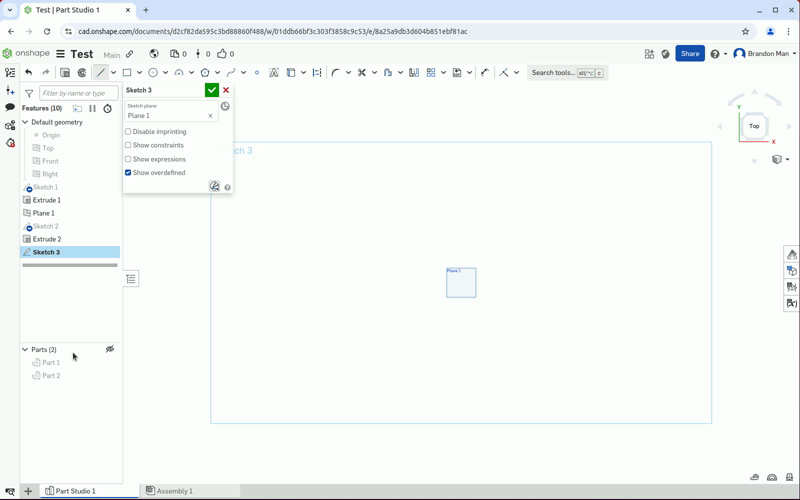
mouse_move(518, 272)
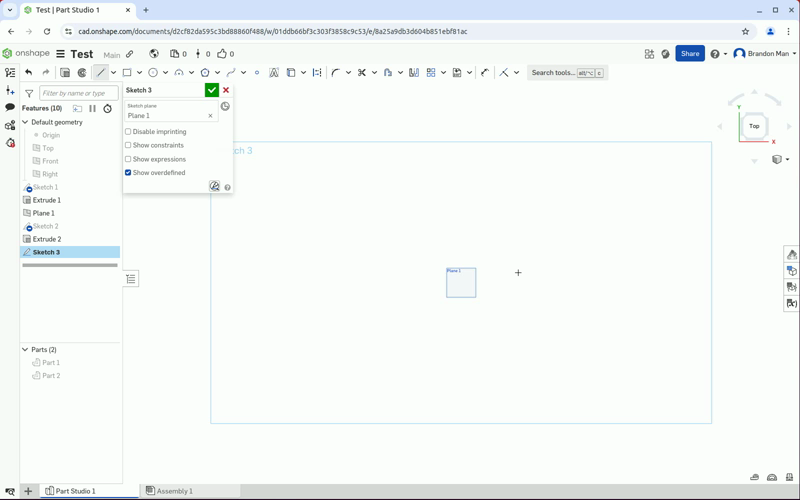
click(518, 272)
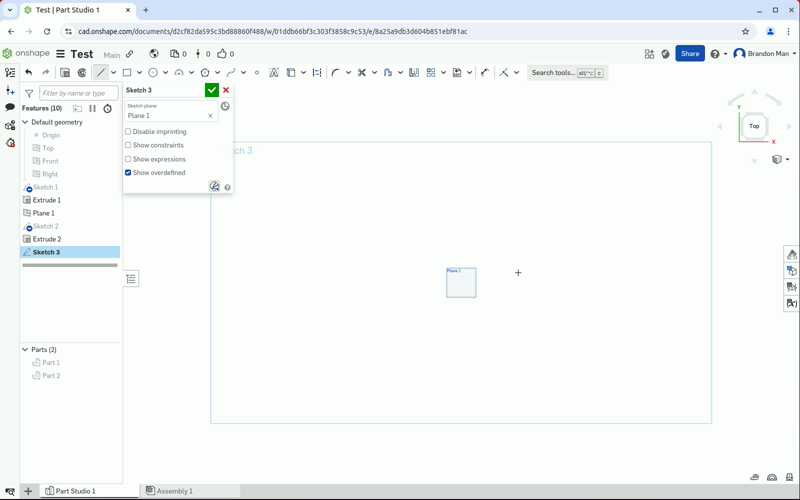
key_up(shift)
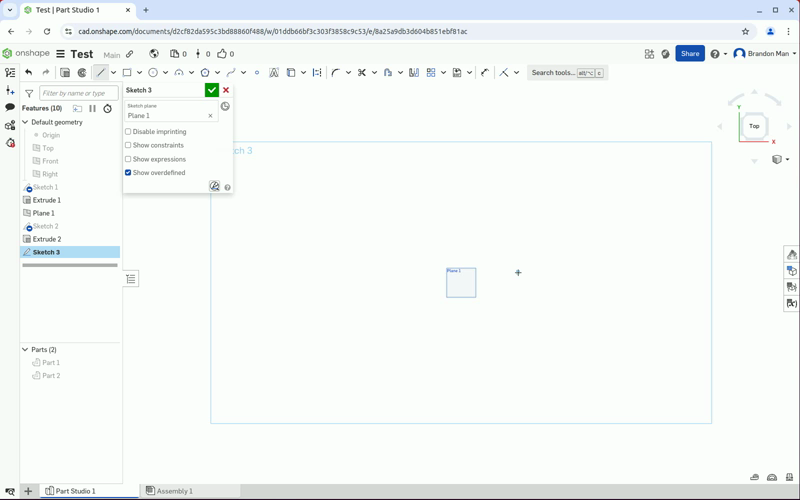
key_down(shift)
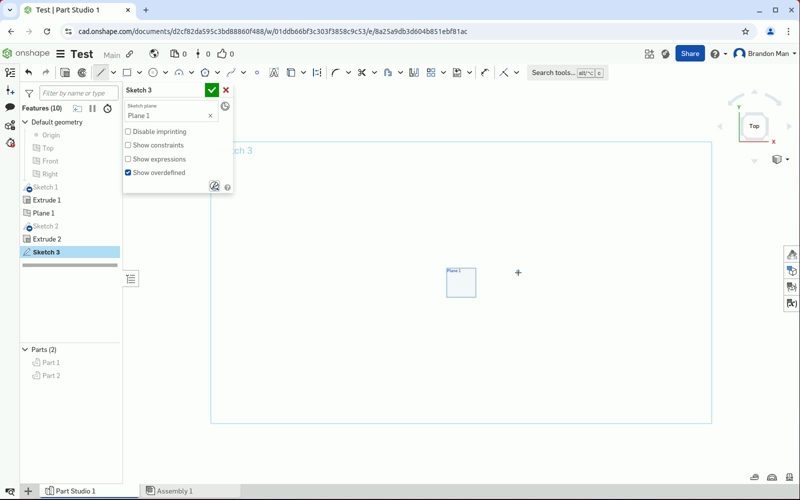
mouse_move(548, 272)
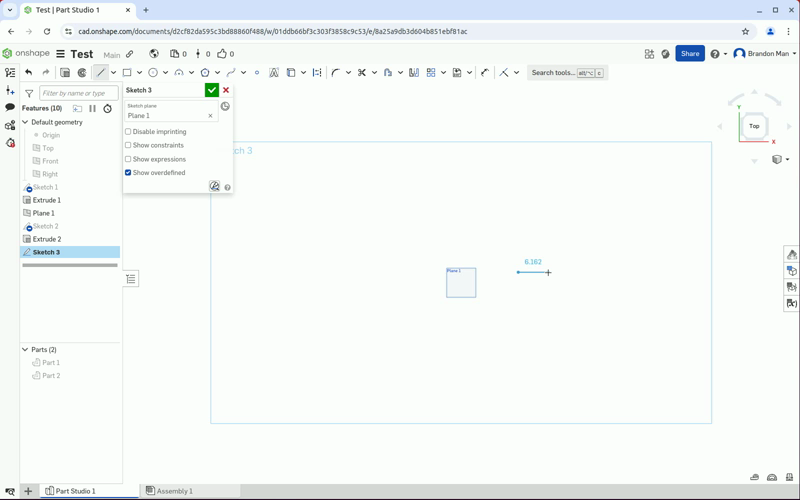
mouse_move(524, 272)
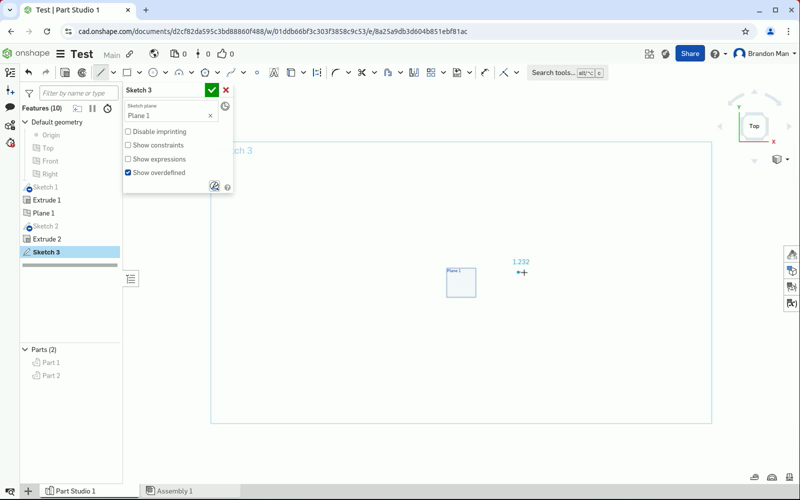
scroll(6)
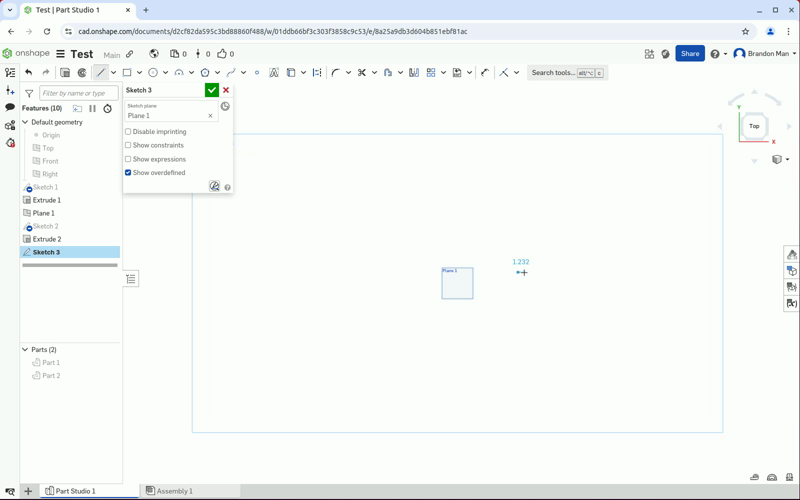
scroll(6)
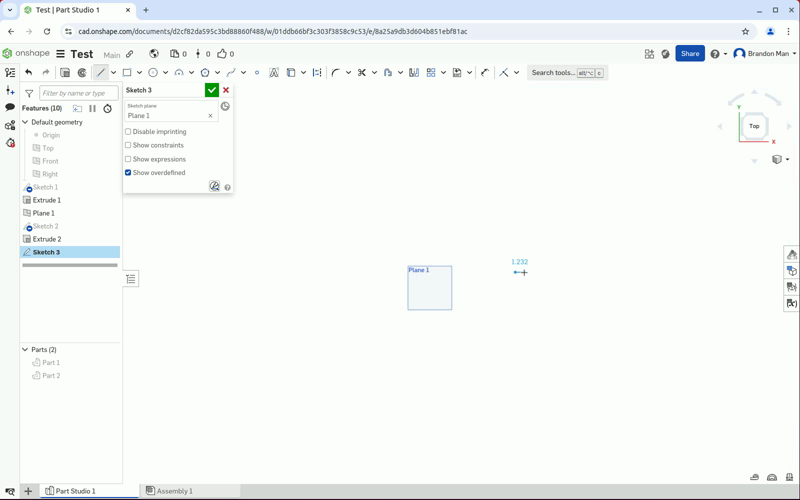
scroll(6)
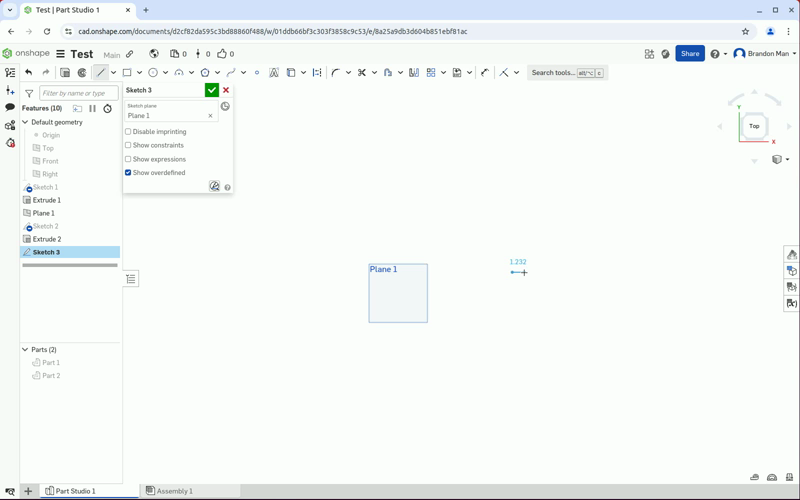
scroll(6)
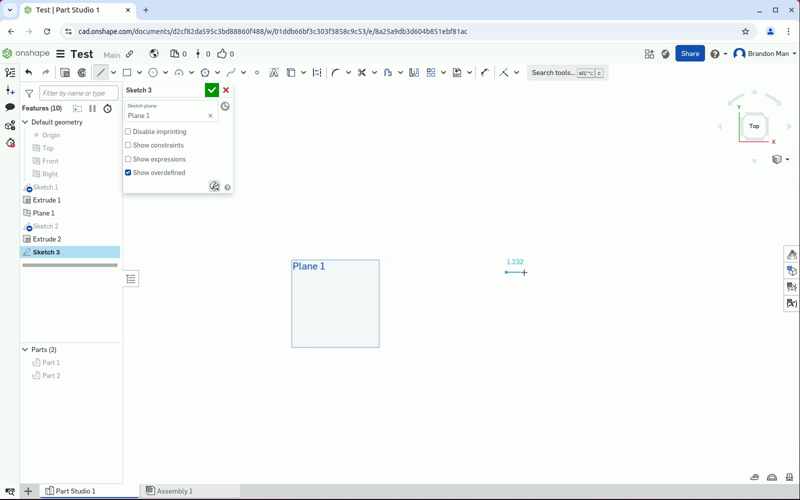
scroll(6)
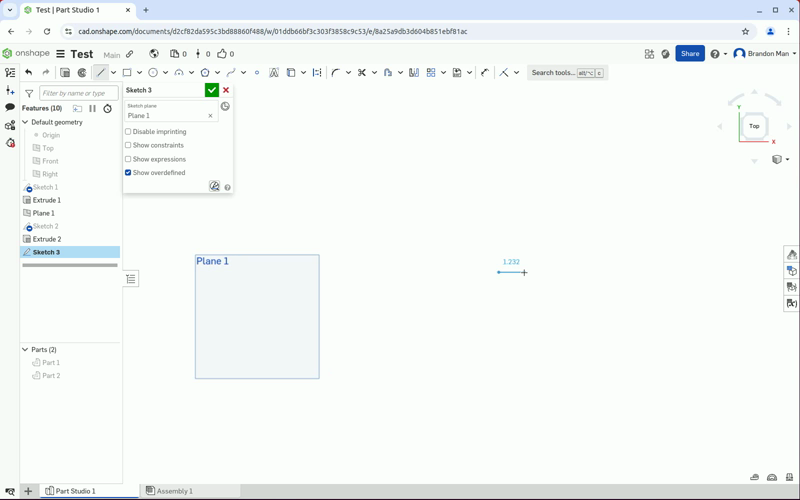
scroll(6)
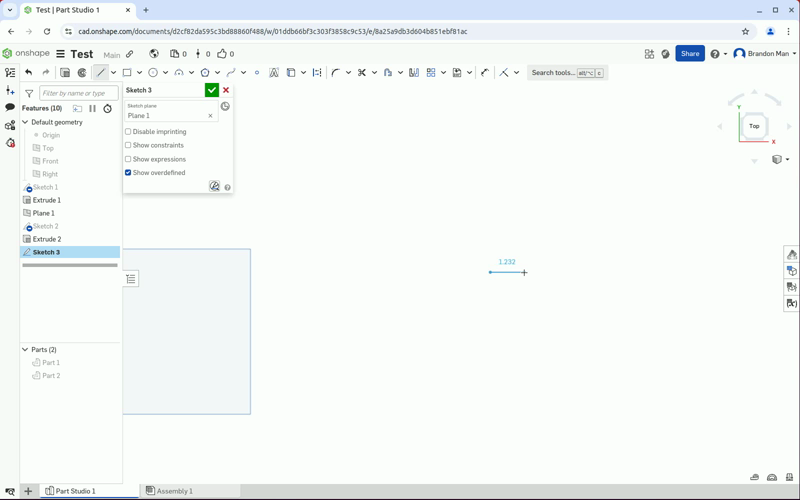
scroll(6)
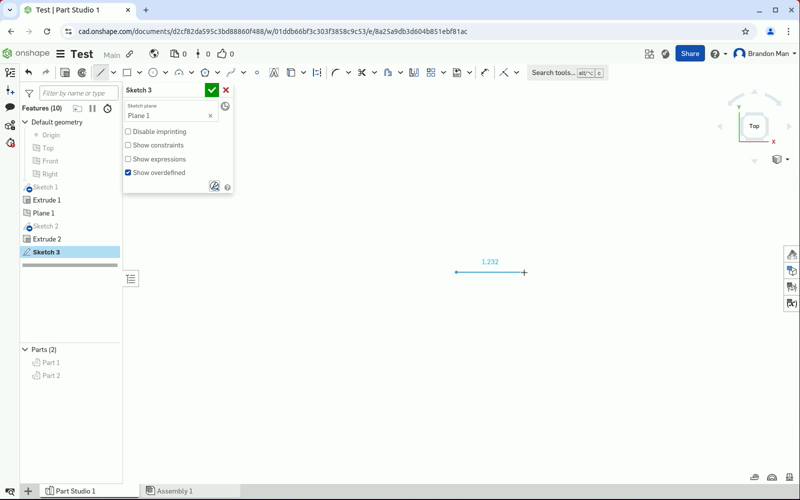
click(524, 272)
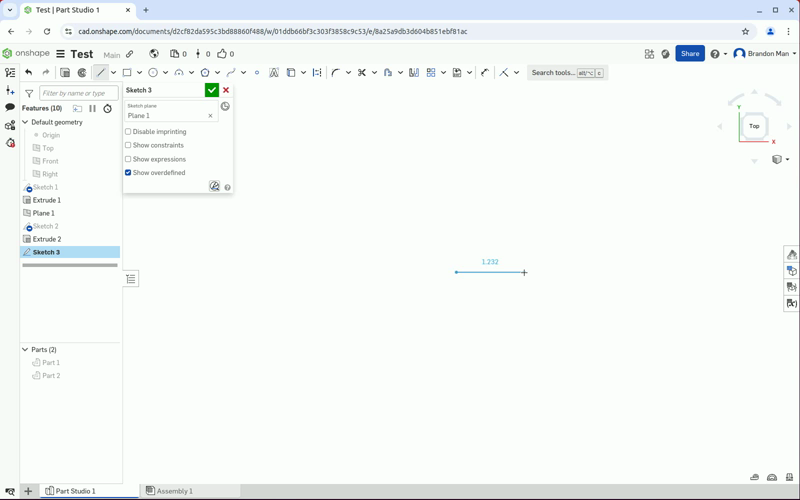
scroll(-6)
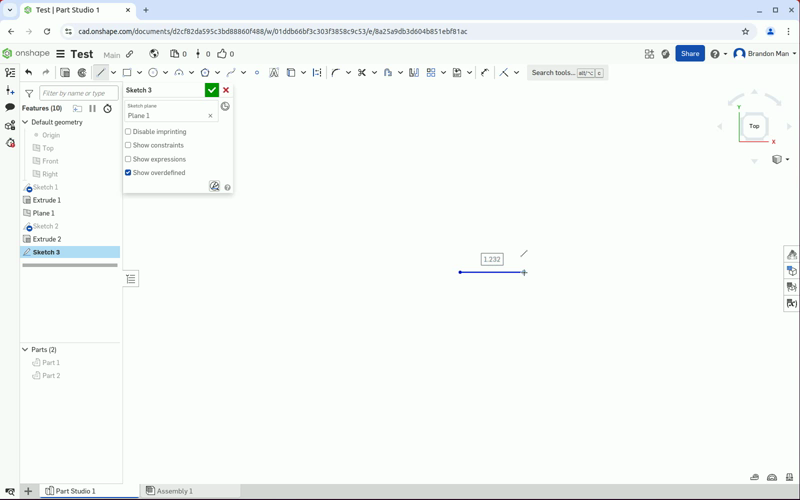
scroll(-6)
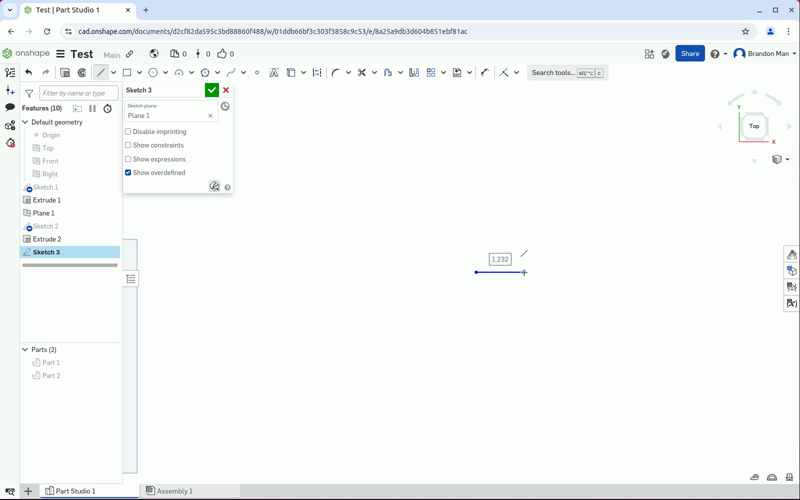
scroll(-6)
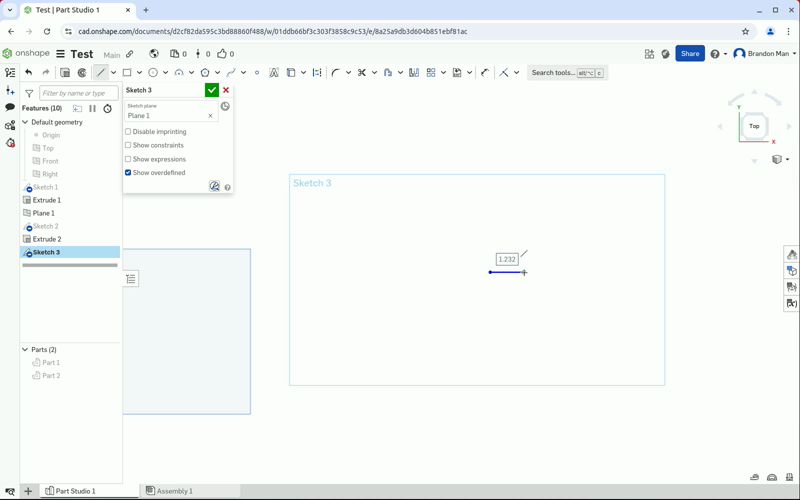
scroll(-6)
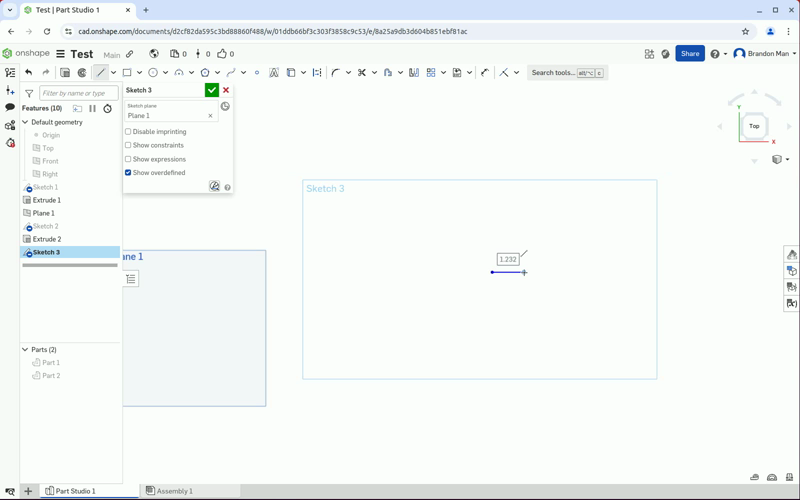
scroll(-6)
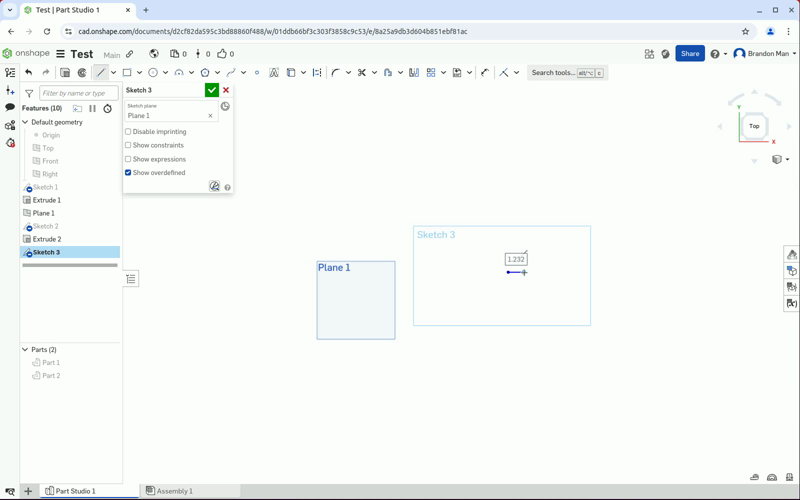
scroll(-6)
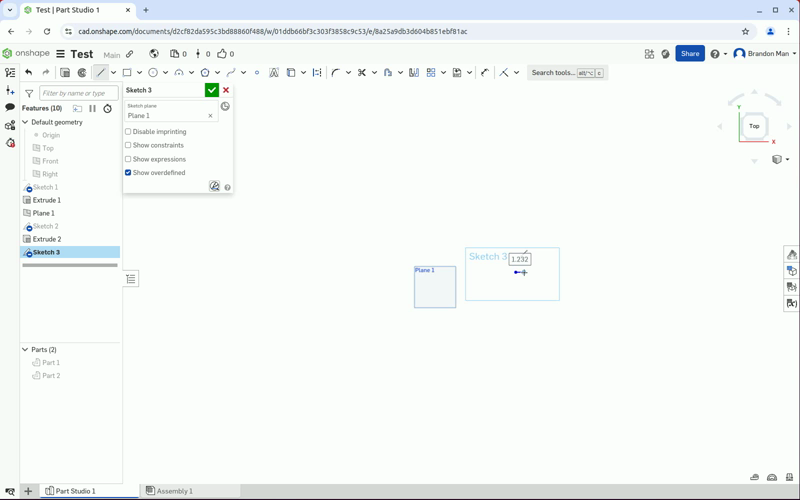
scroll(-6)
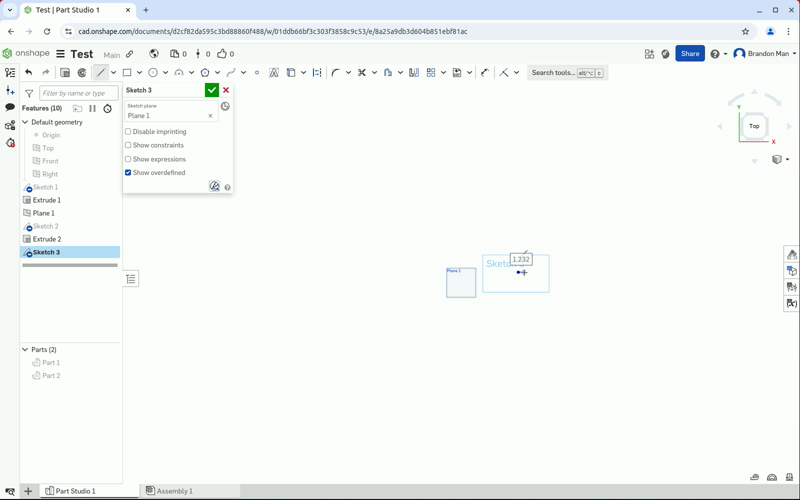
key_up(shift)
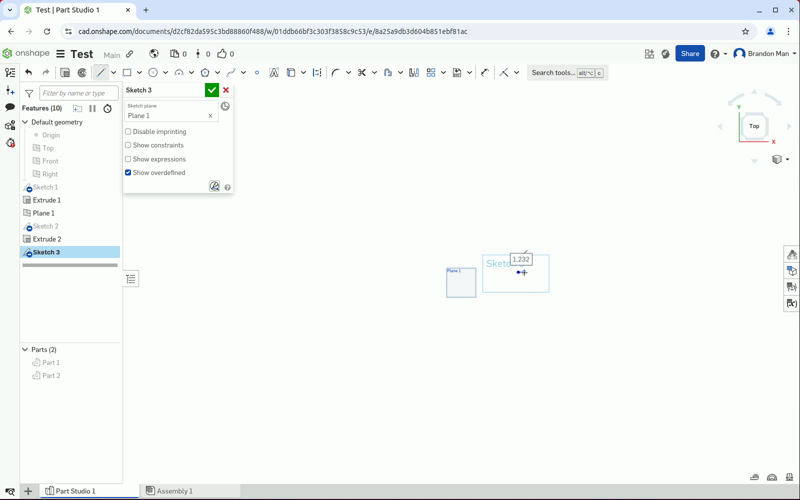
key_down(shift)
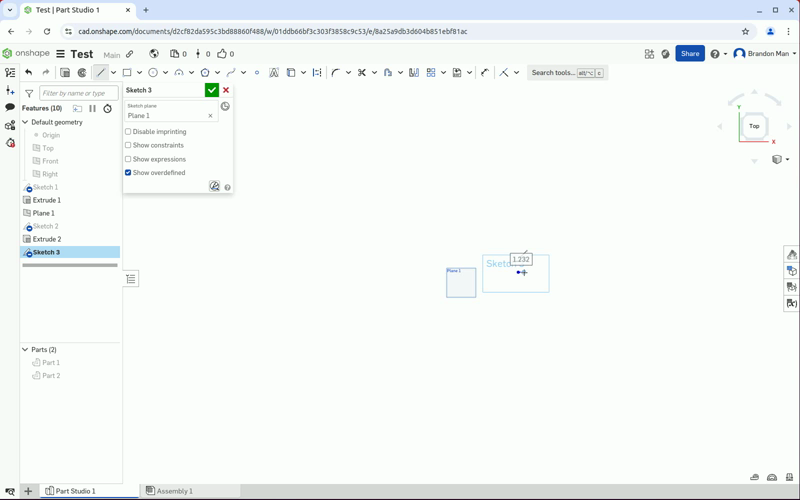
mouse_move(554, 272)
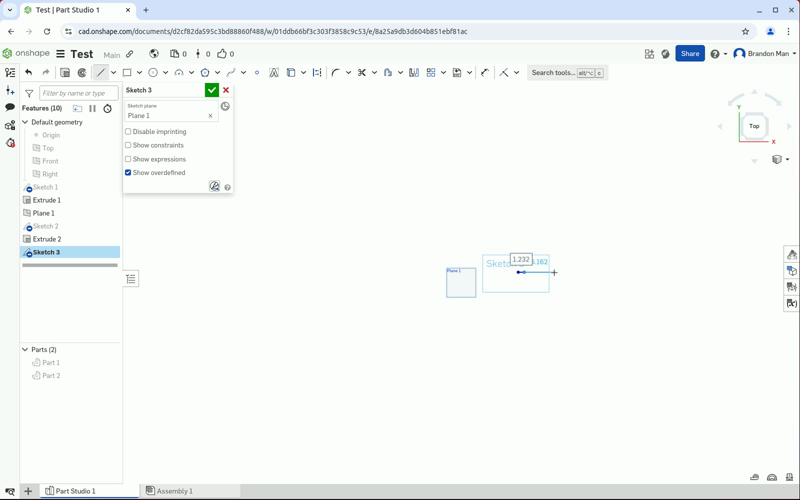
mouse_move(524, 266)
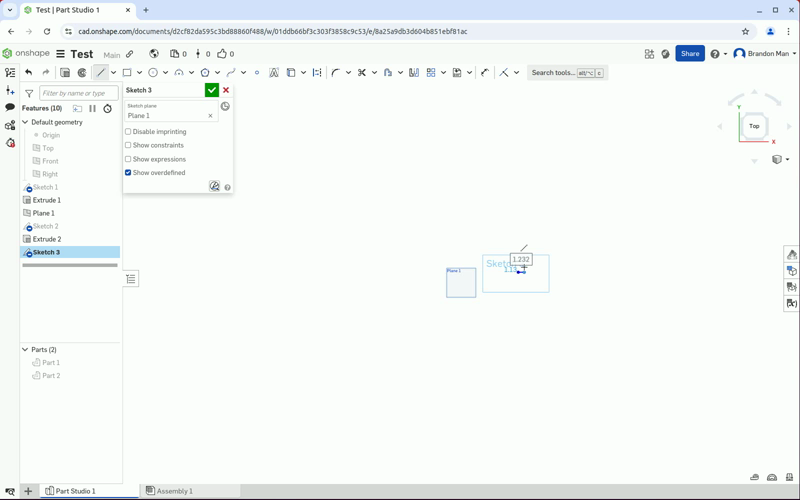
scroll(6)
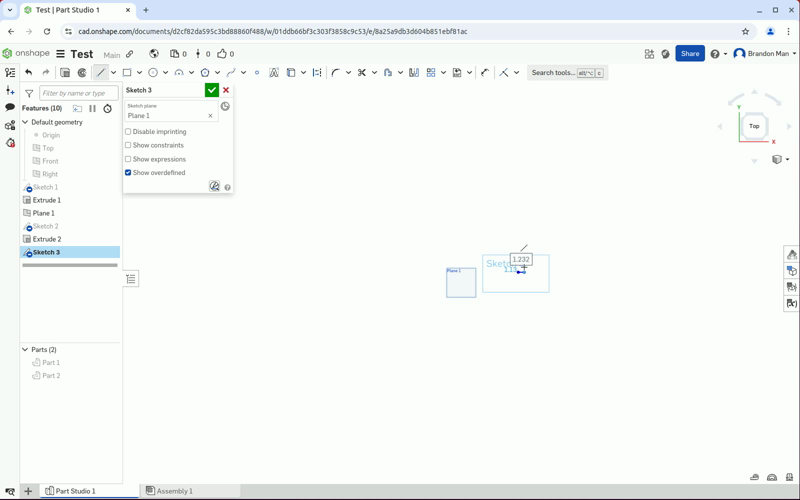
scroll(6)
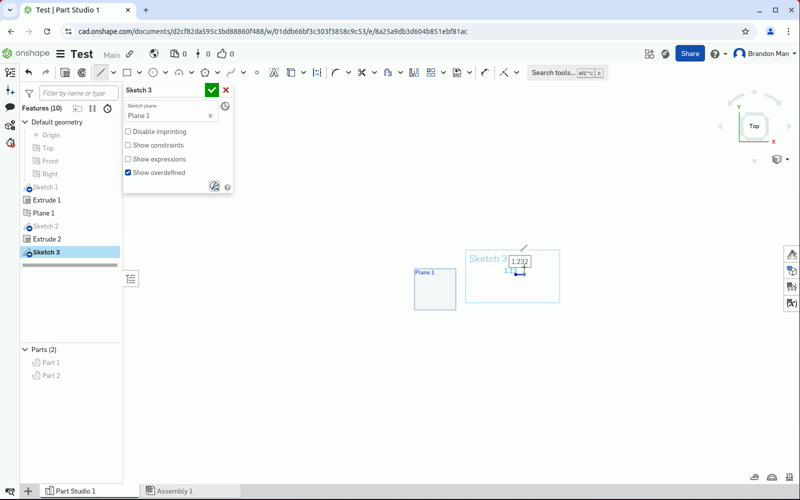
scroll(6)
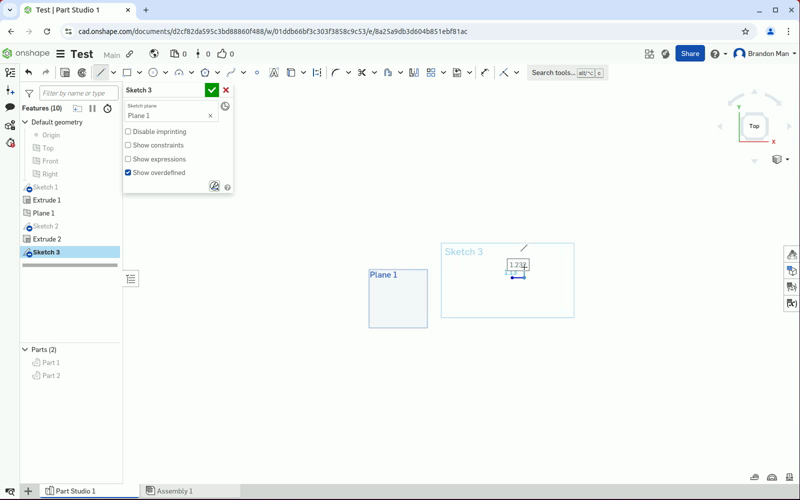
scroll(6)
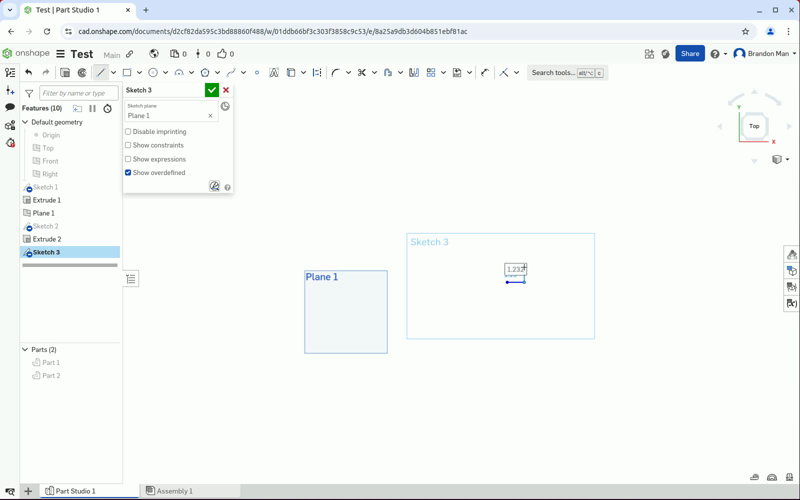
scroll(6)
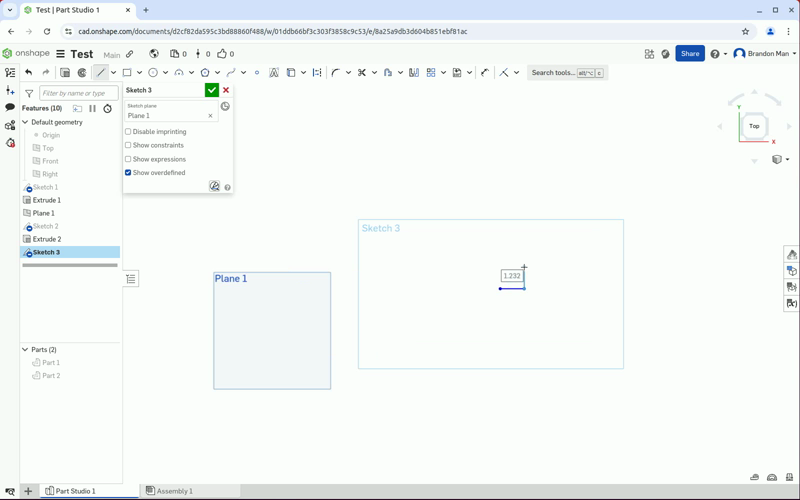
scroll(6)
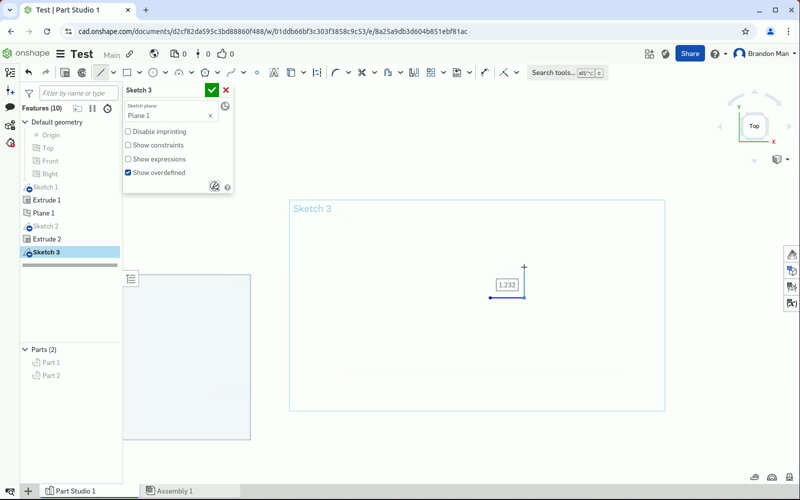
scroll(6)
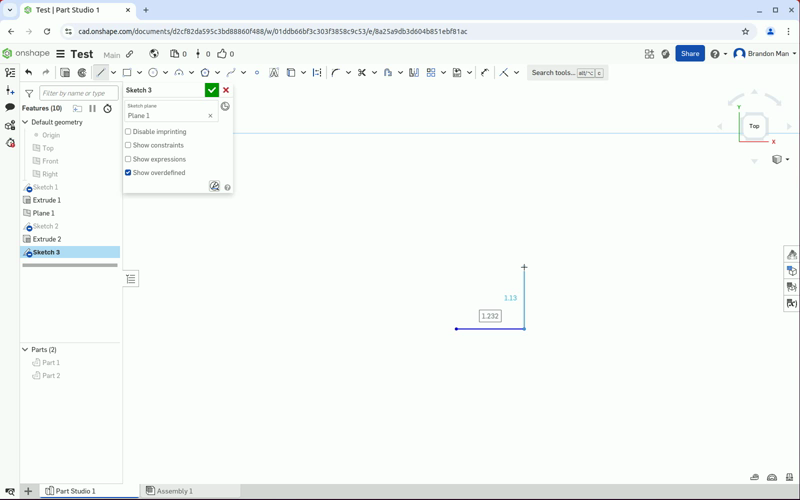
click(524, 266)
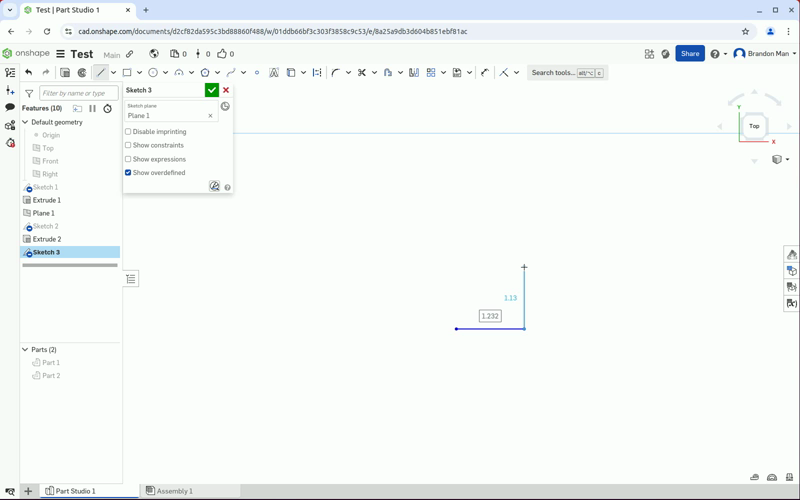
scroll(-6)
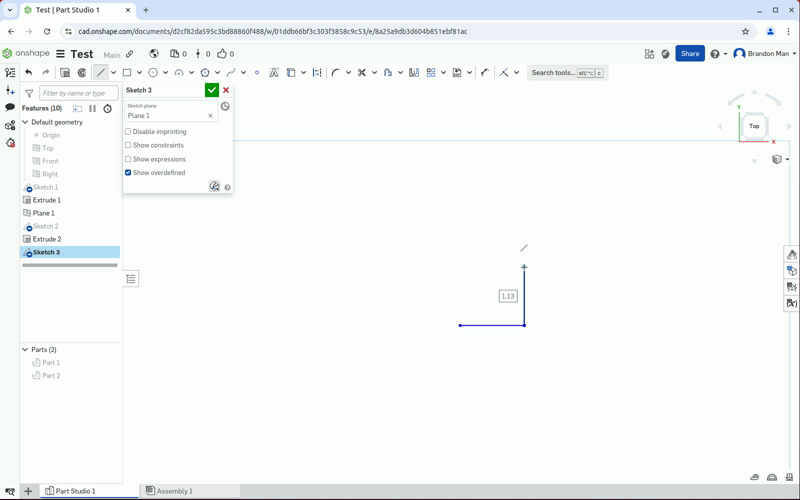
scroll(-6)
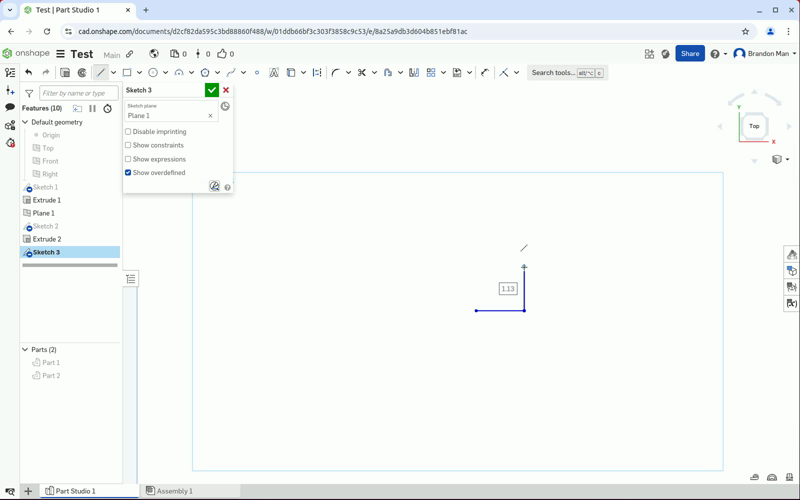
scroll(-6)
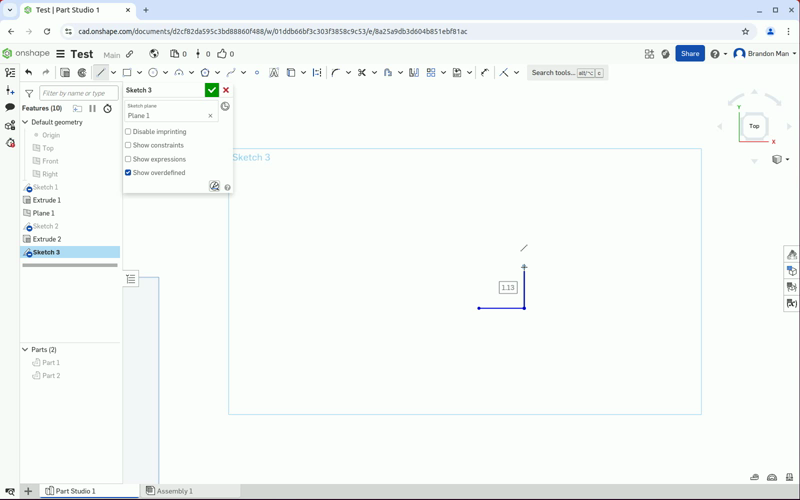
scroll(-6)
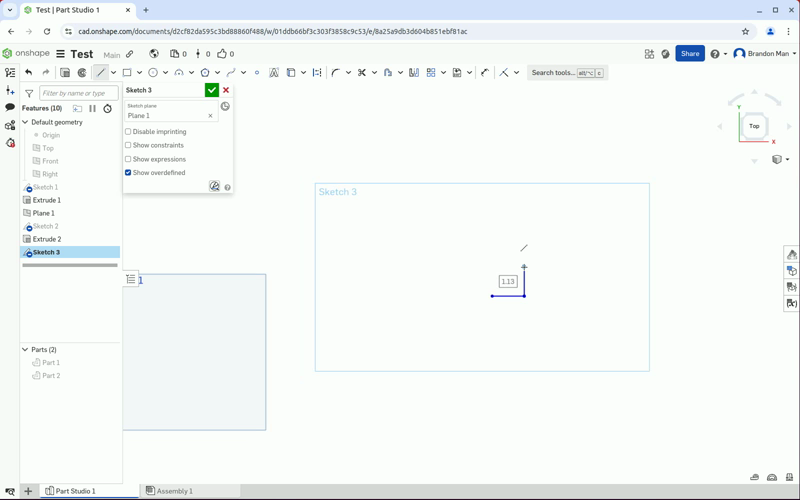
scroll(-6)
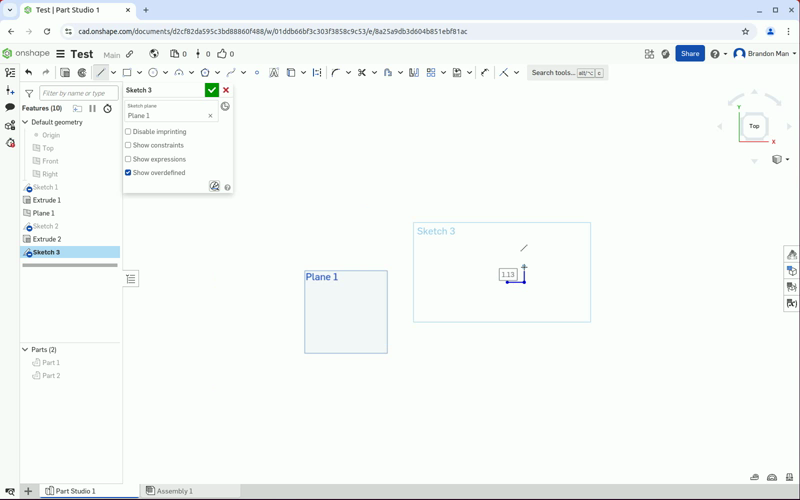
scroll(-6)
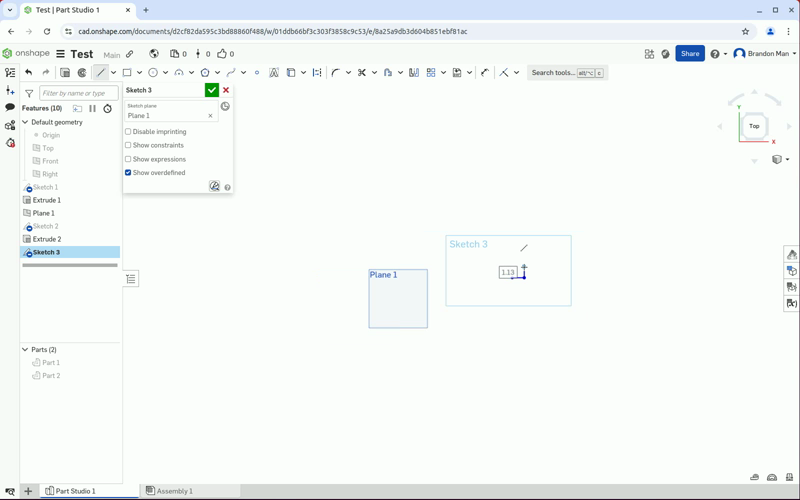
scroll(-6)
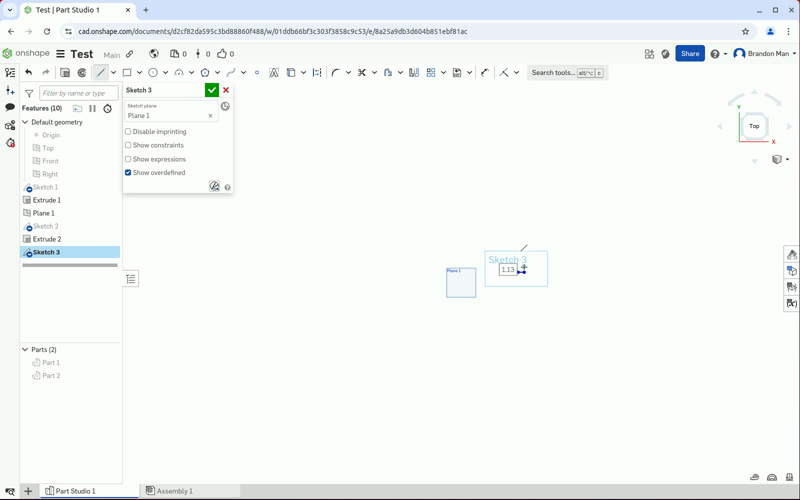
key_up(shift)
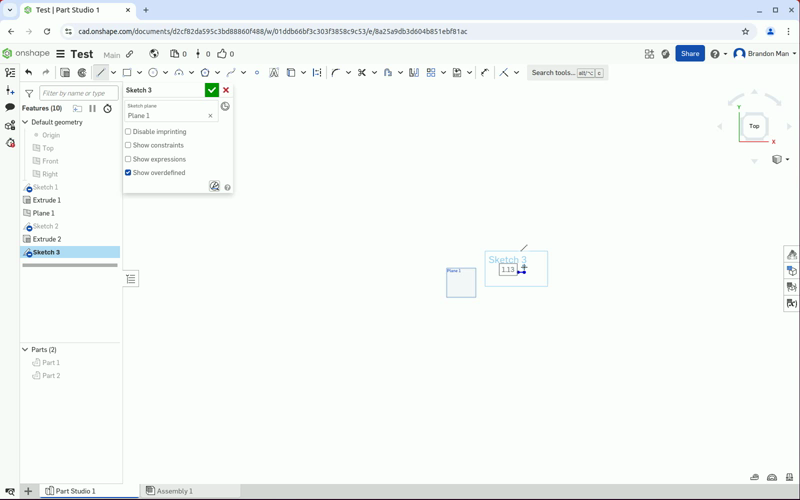
key_down(shift)
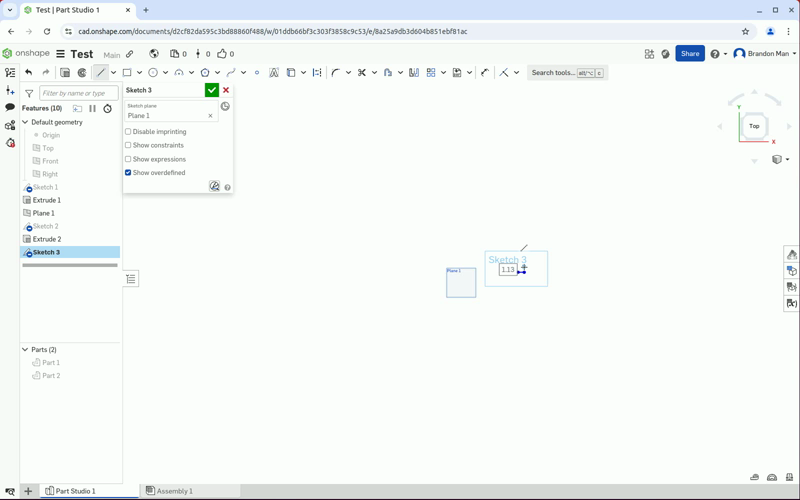
mouse_move(554, 266)
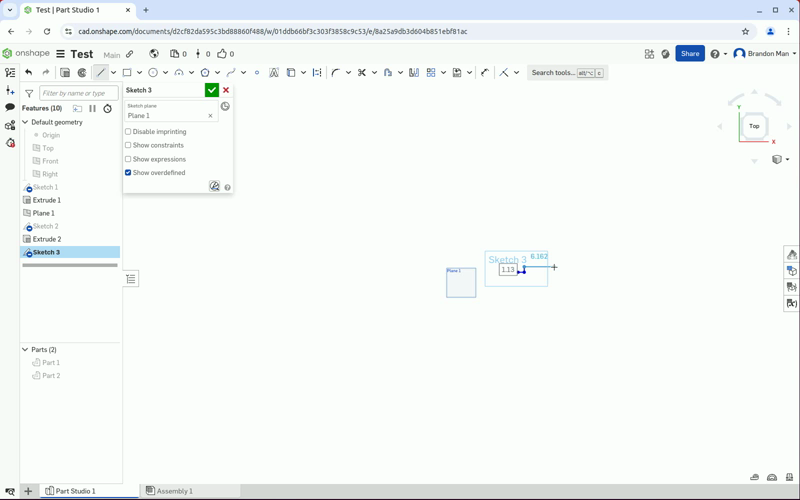
mouse_move(518, 266)
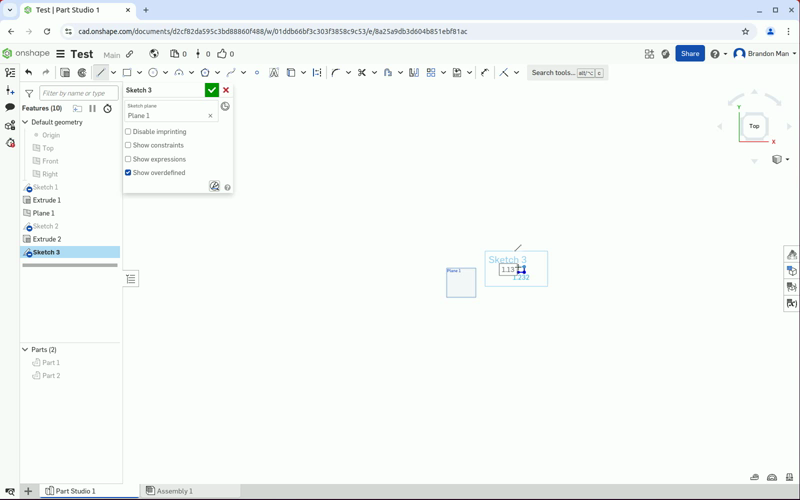
scroll(6)
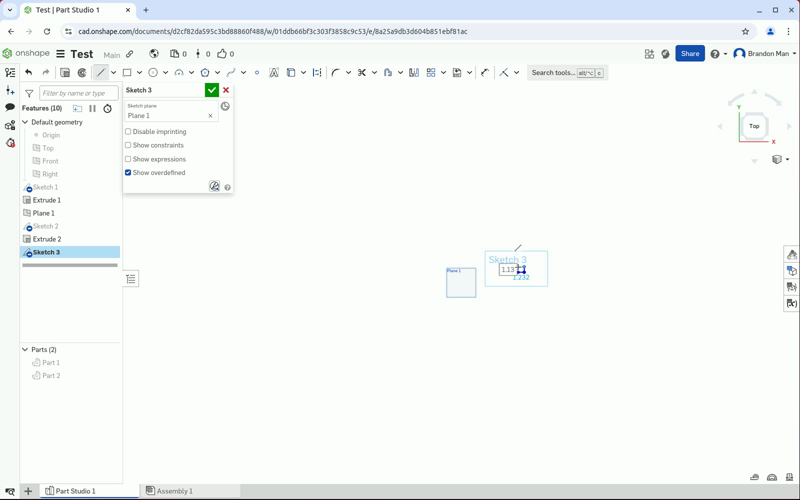
scroll(6)
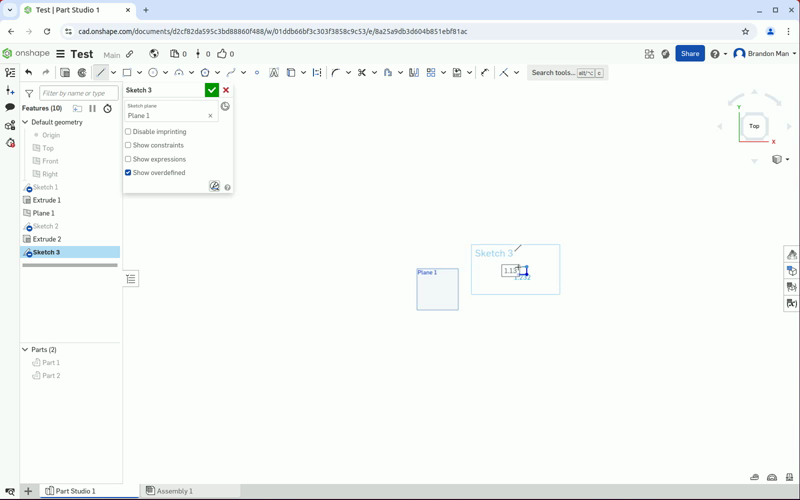
scroll(6)
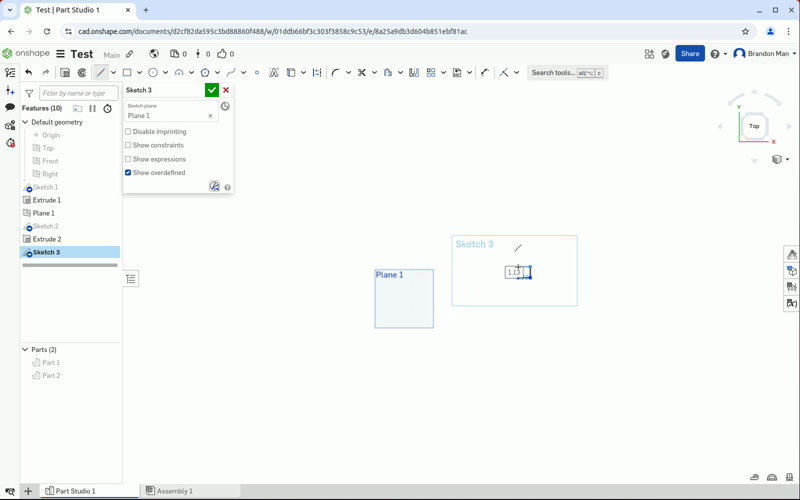
scroll(6)
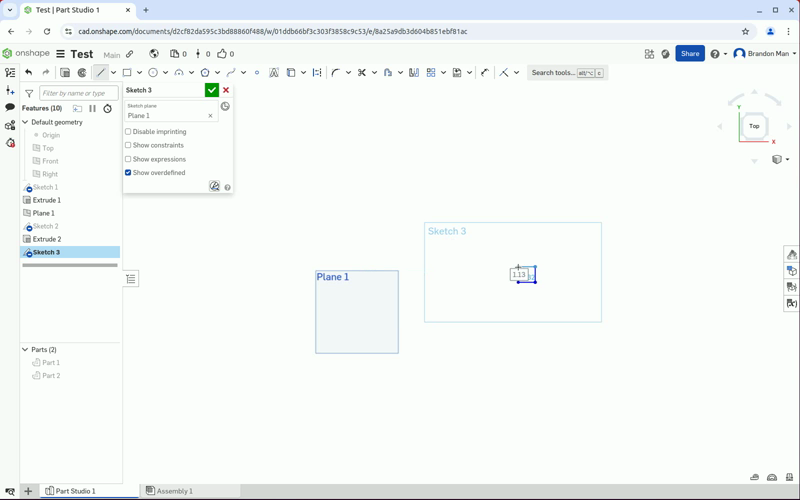
scroll(6)
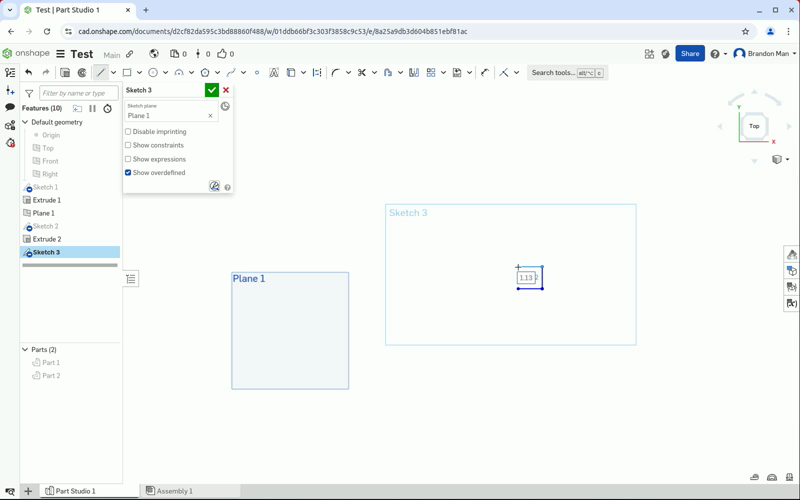
scroll(6)
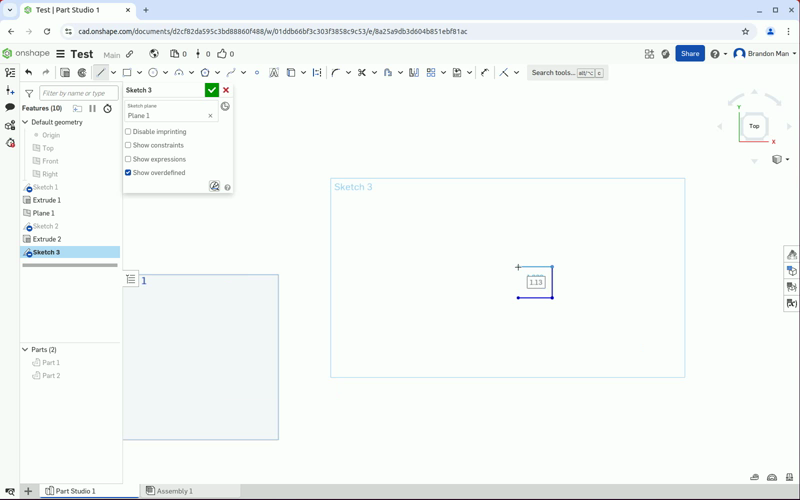
scroll(6)
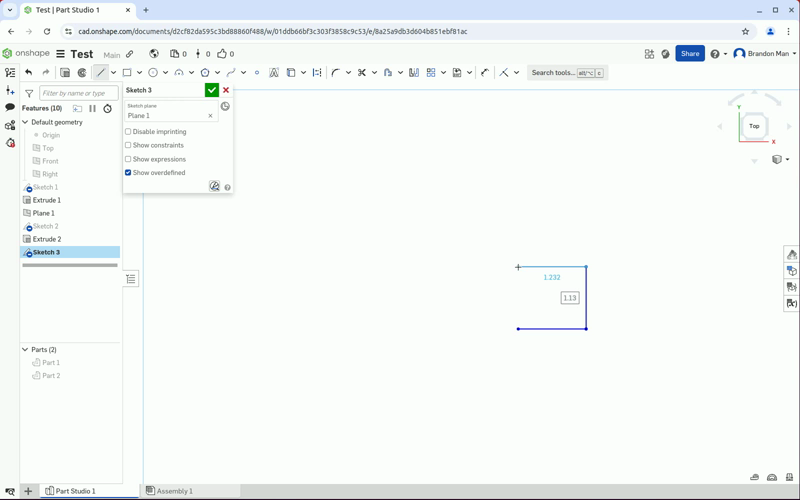
click(518, 266)
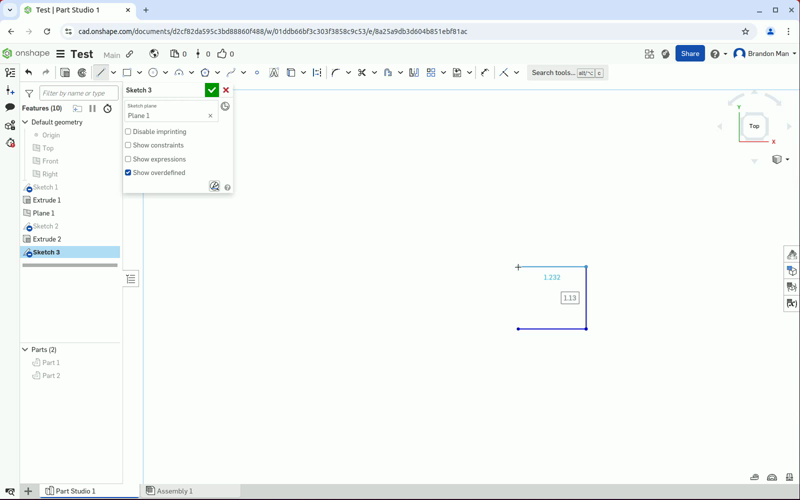
scroll(-6)
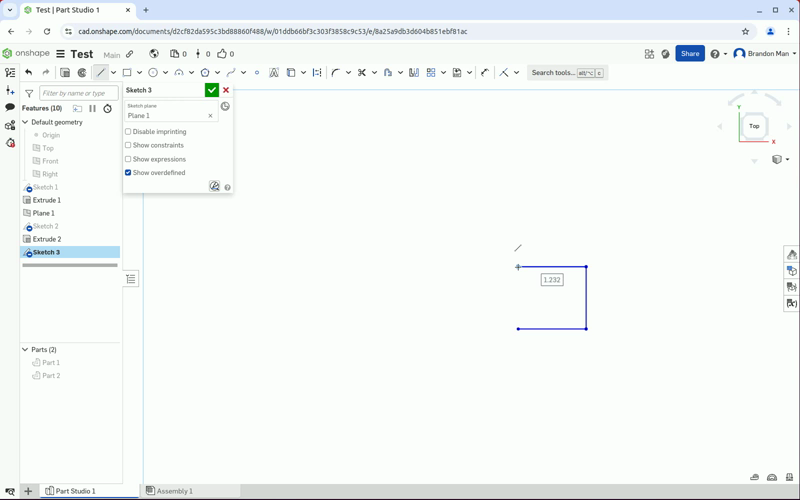
scroll(-6)
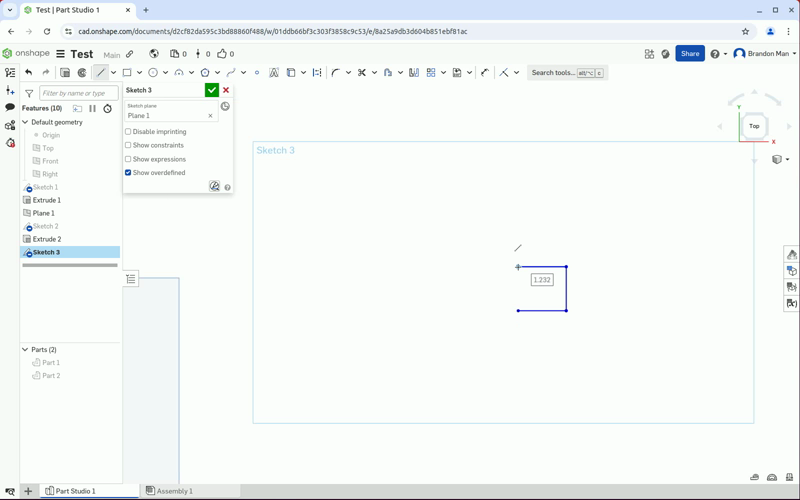
scroll(-6)
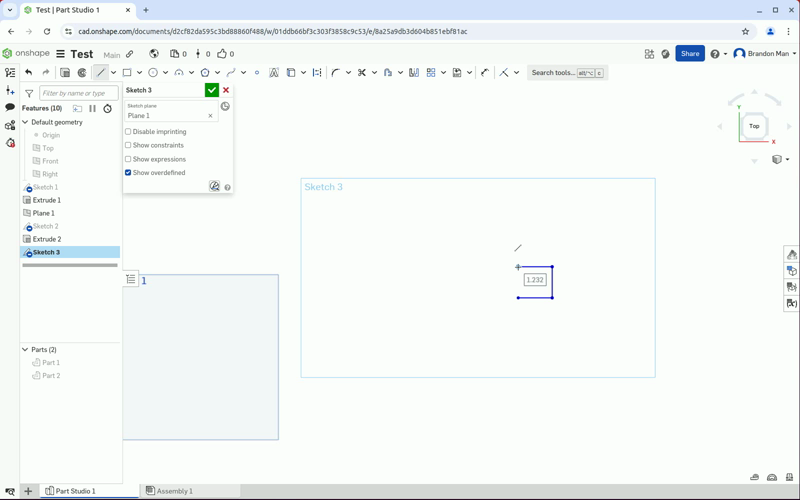
scroll(-6)
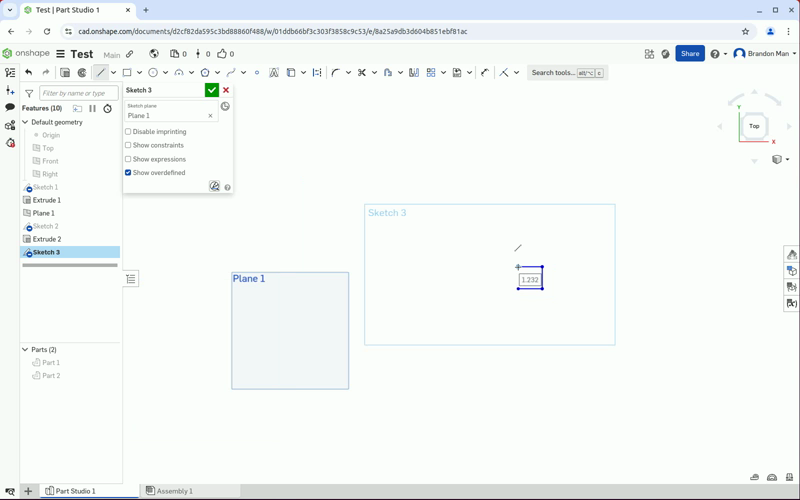
scroll(-6)
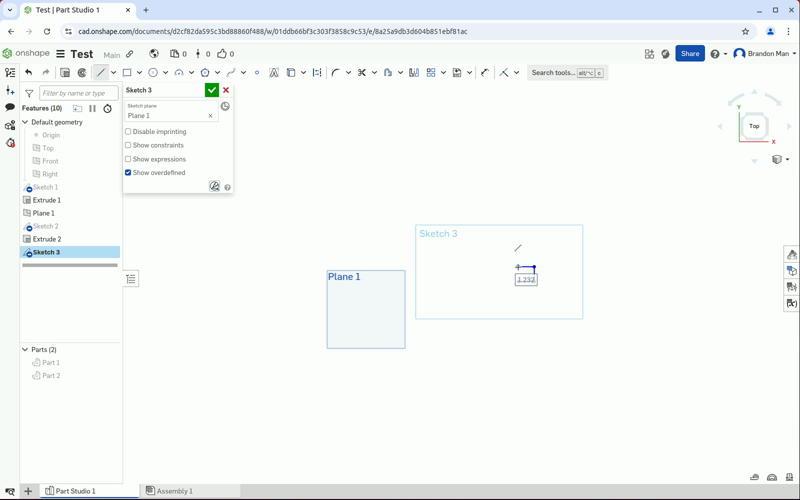
scroll(-6)
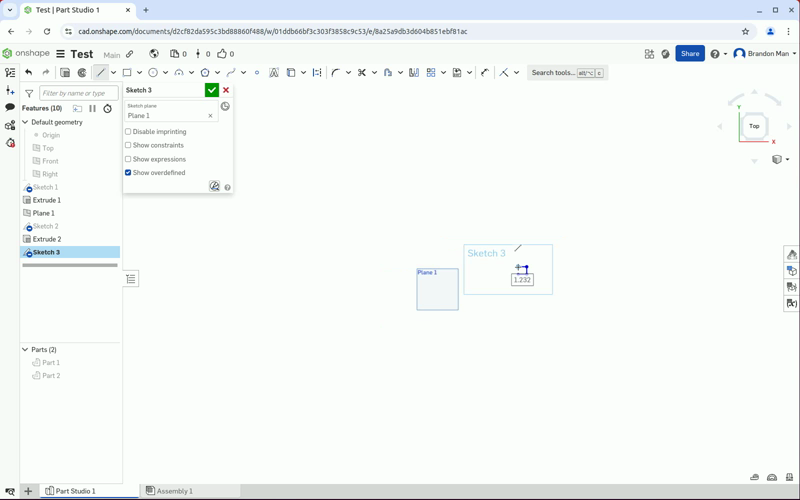
scroll(-6)
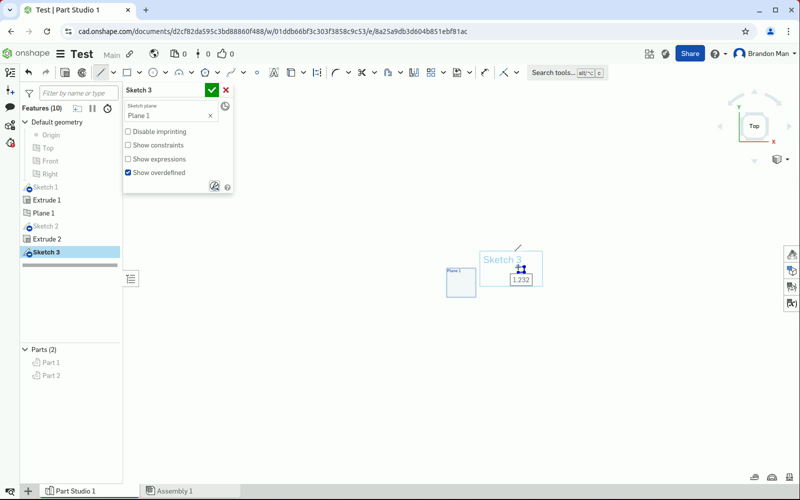
key_up(shift)
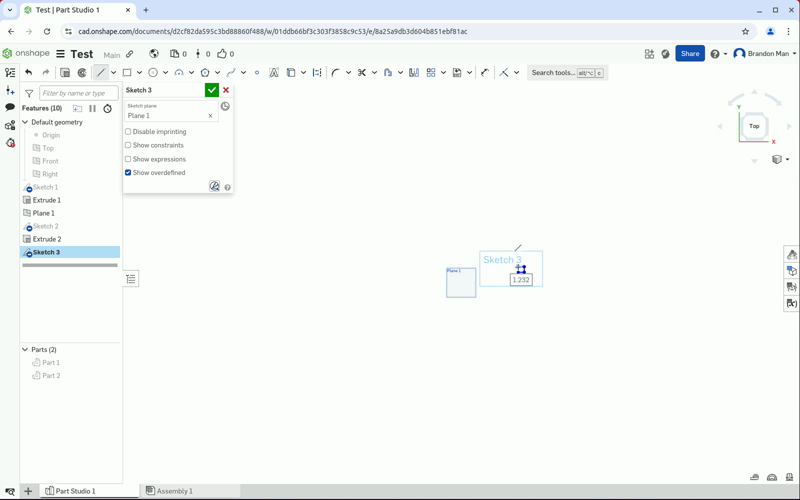
mouse_move(548, 266)
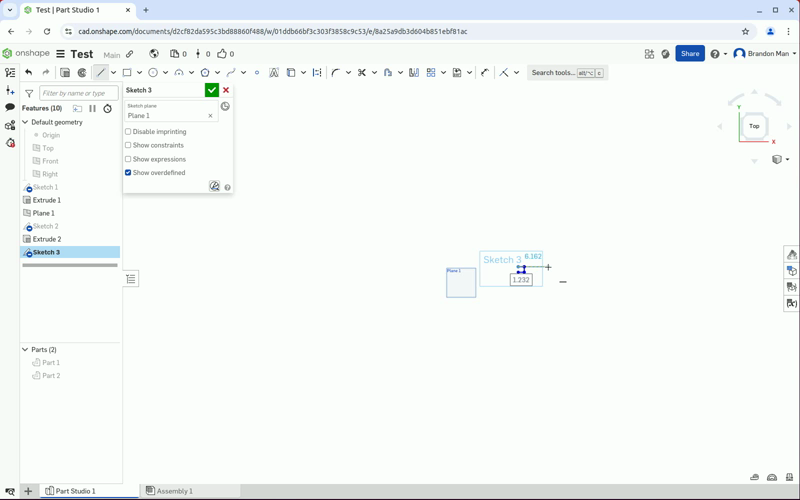
key_down(shift)
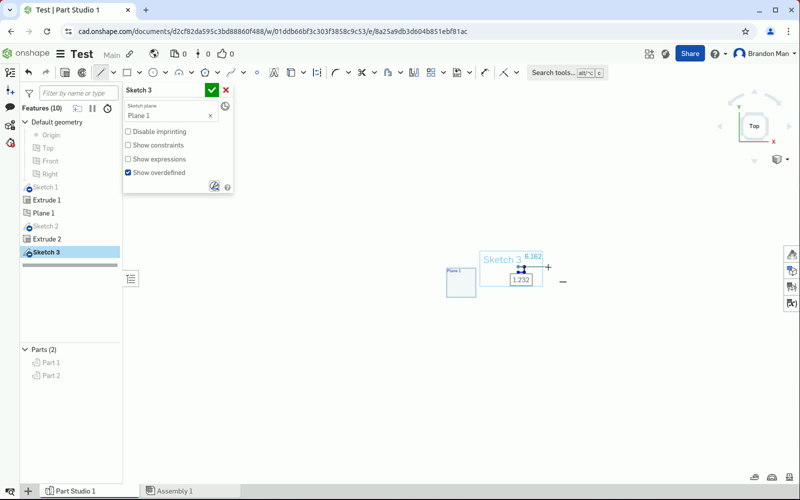
mouse_move(518, 272)
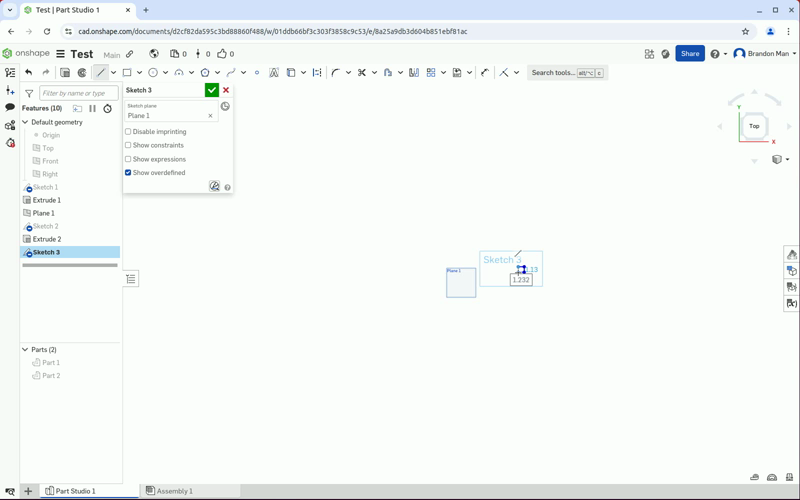
scroll(6)
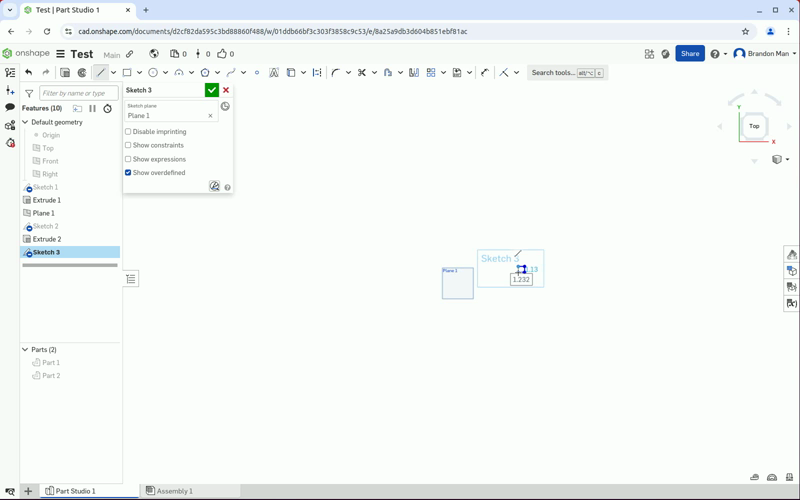
scroll(6)
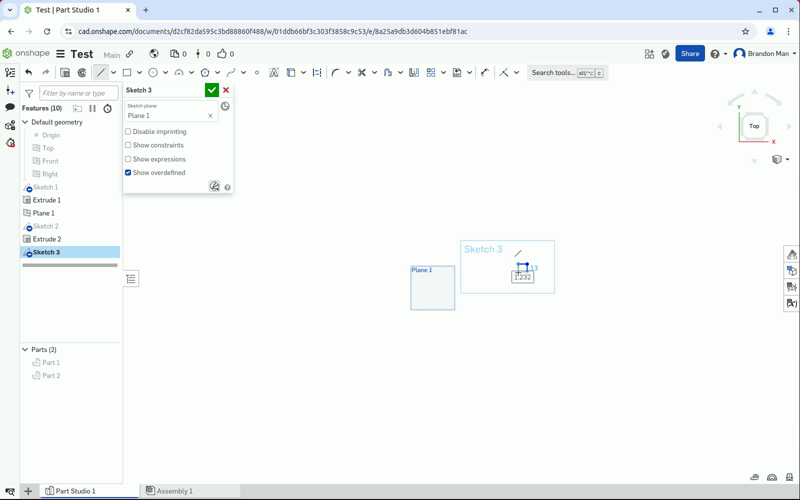
scroll(6)
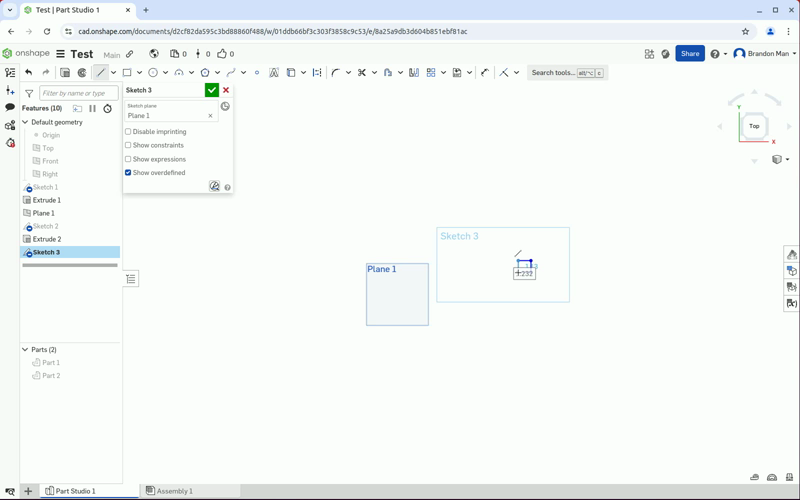
scroll(6)
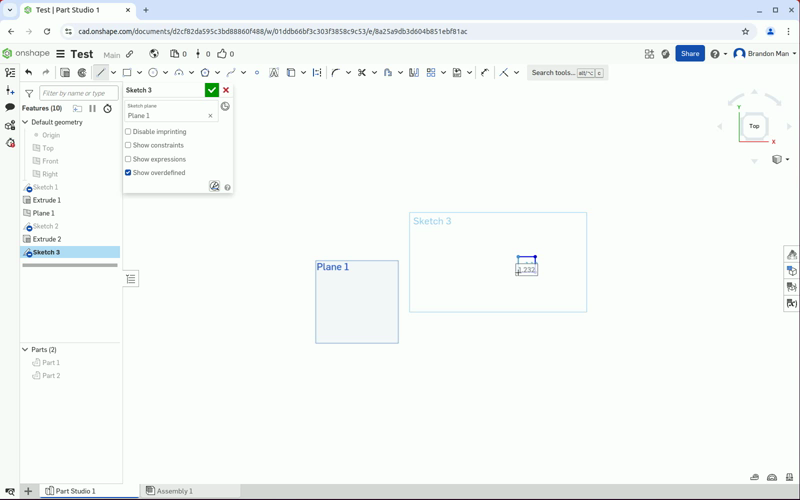
scroll(6)
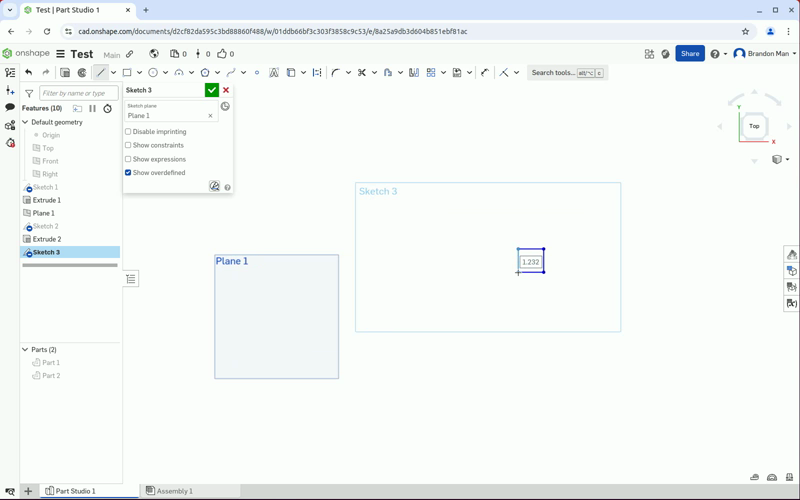
scroll(6)
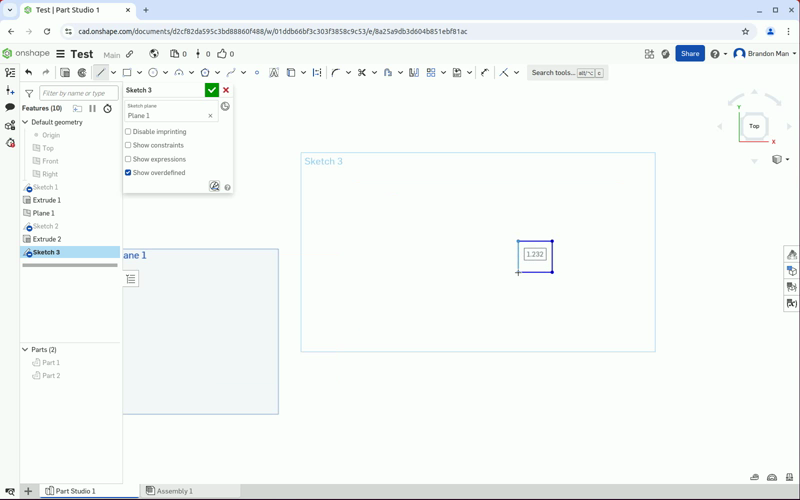
scroll(6)
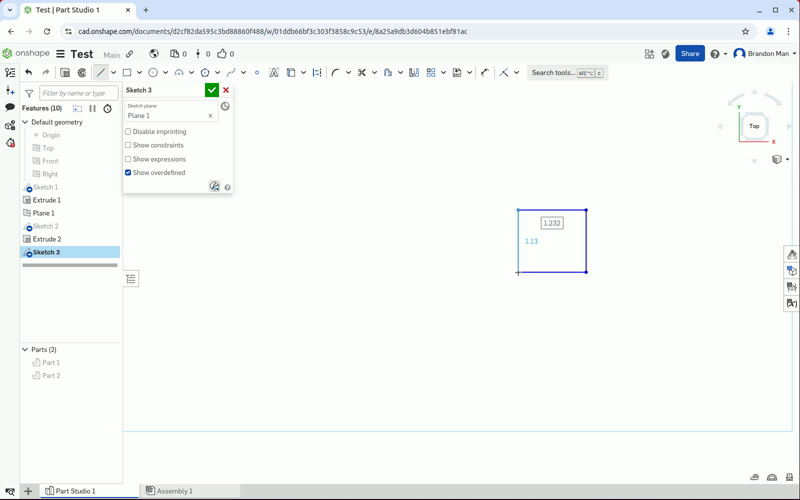
key_up(shift)
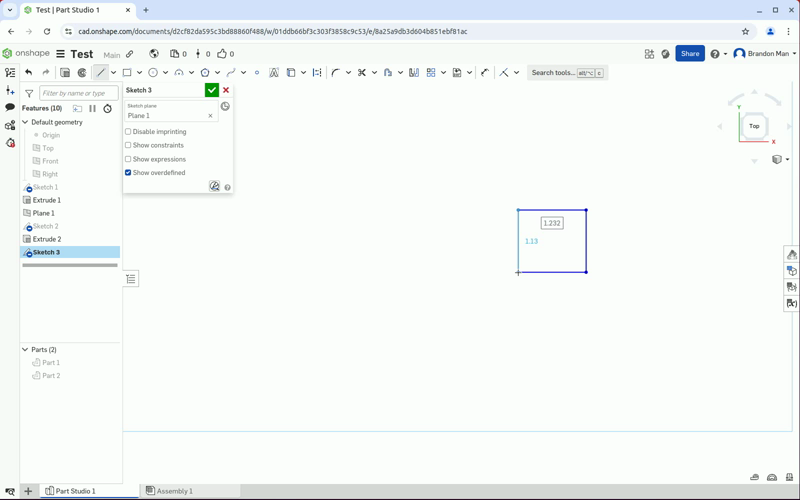
click(518, 272)
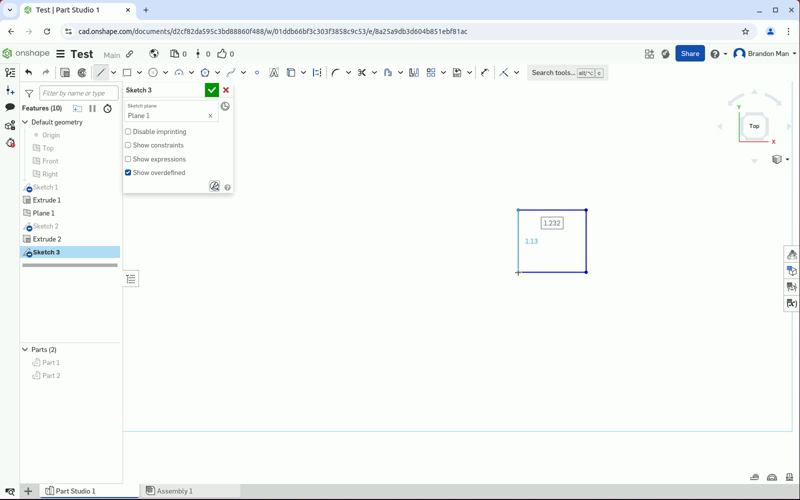
scroll(-6)
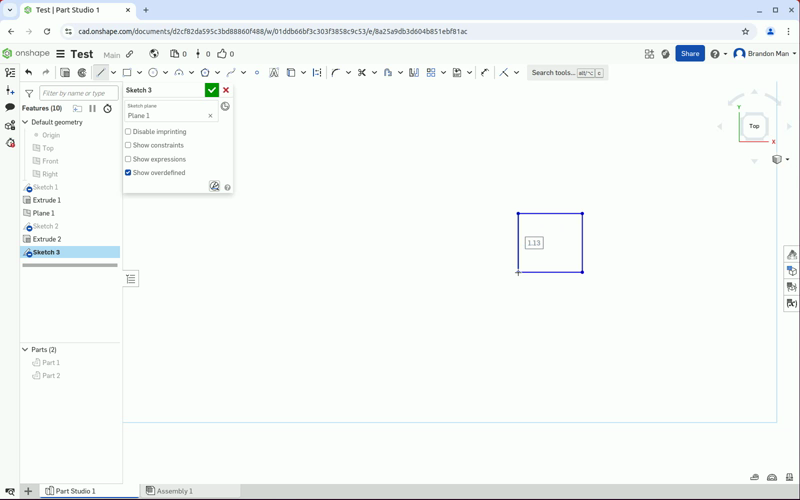
scroll(-6)
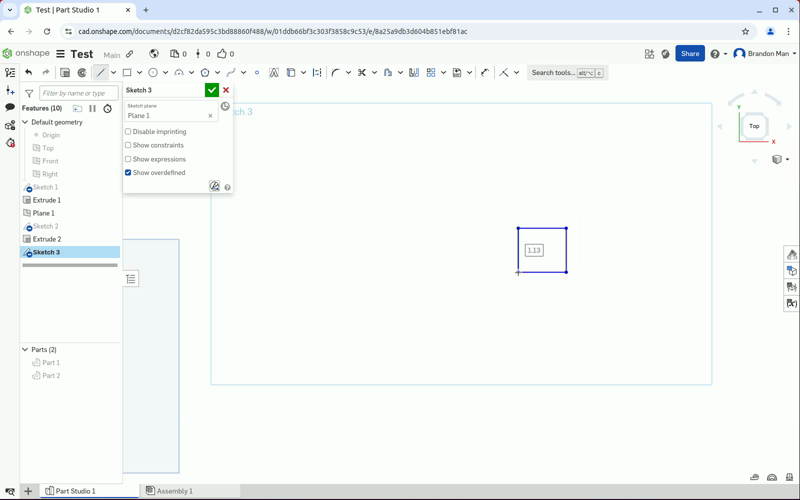
scroll(-6)
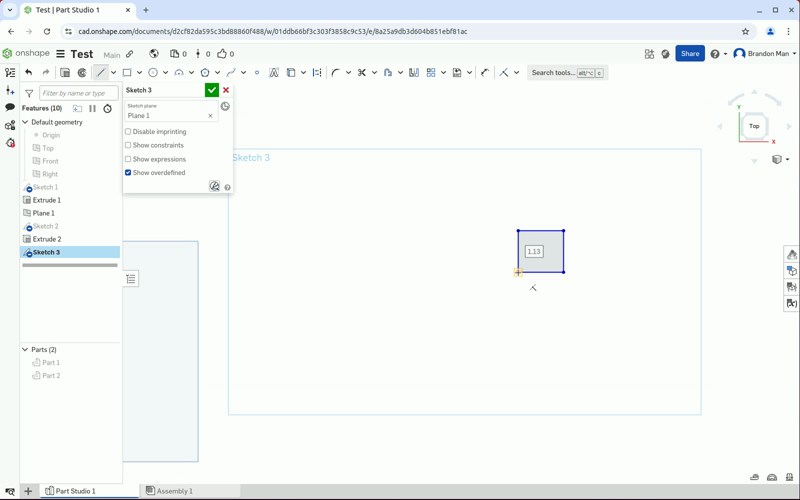
scroll(-6)
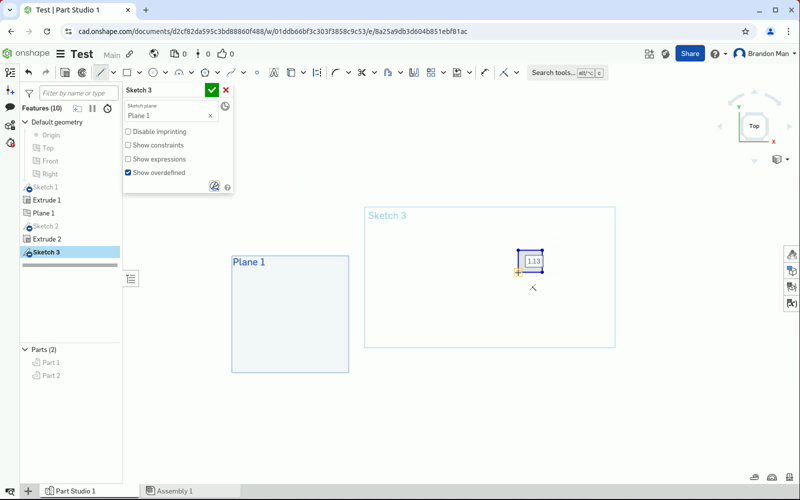
scroll(-6)
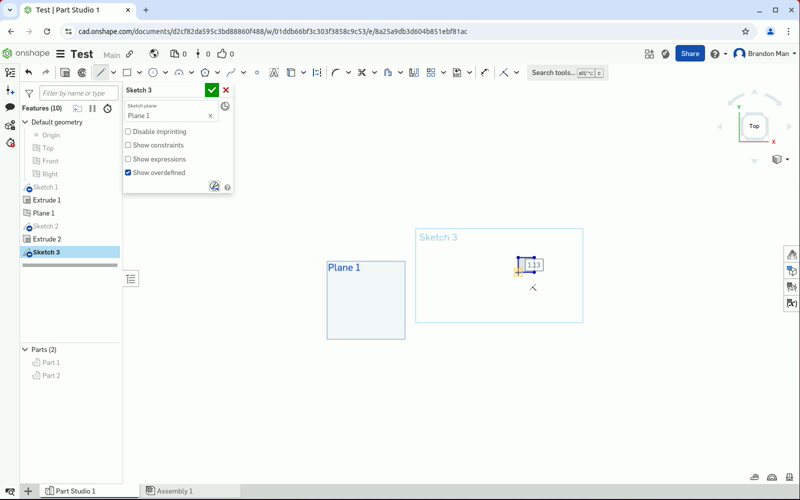
scroll(-6)
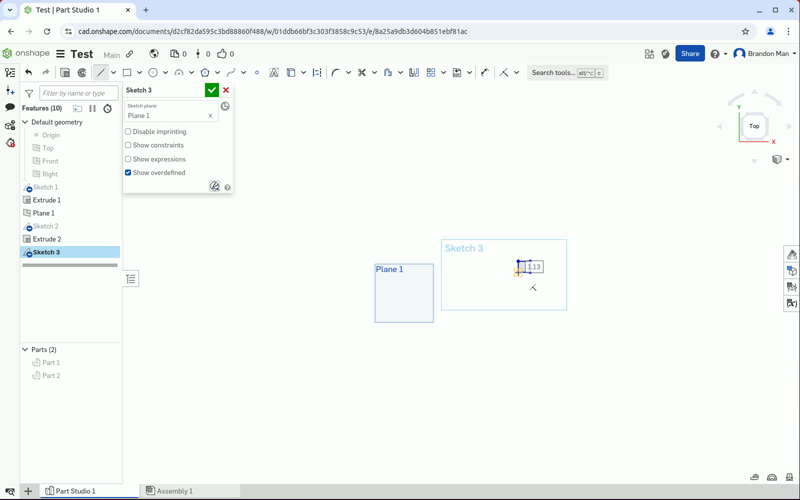
scroll(-6)
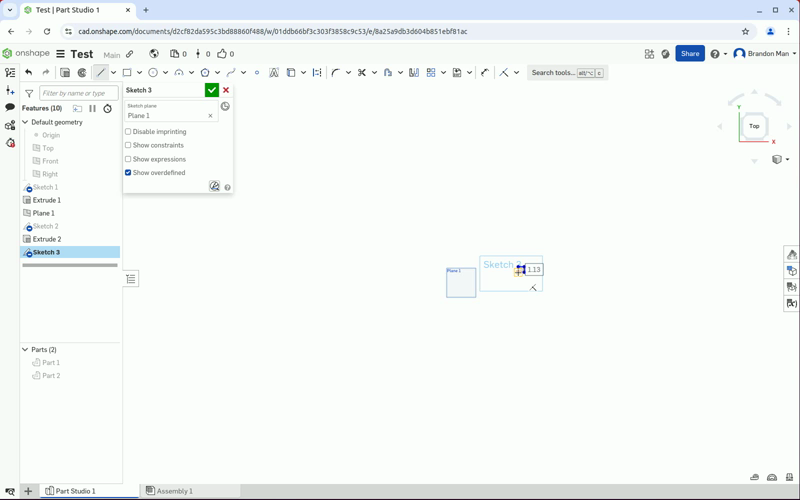
key(esc)
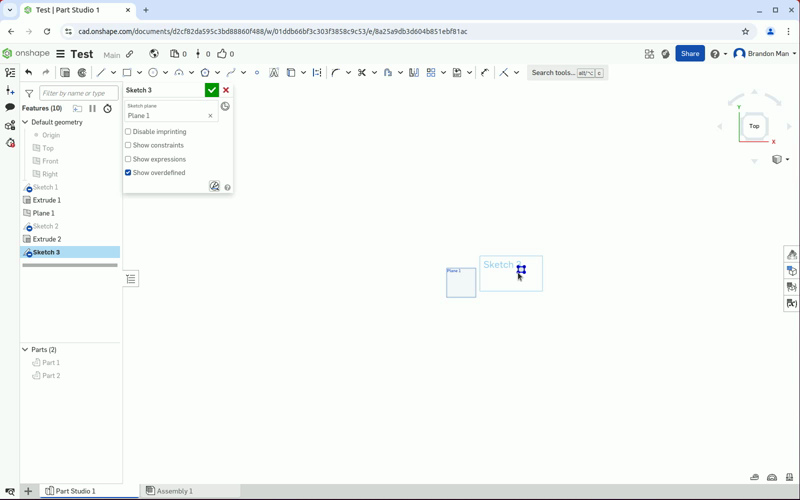
mouse_move(521, 269)
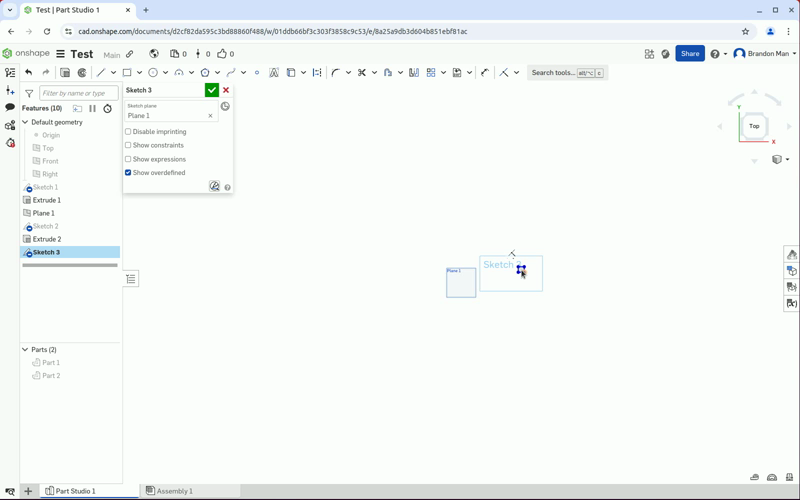
scroll(6)
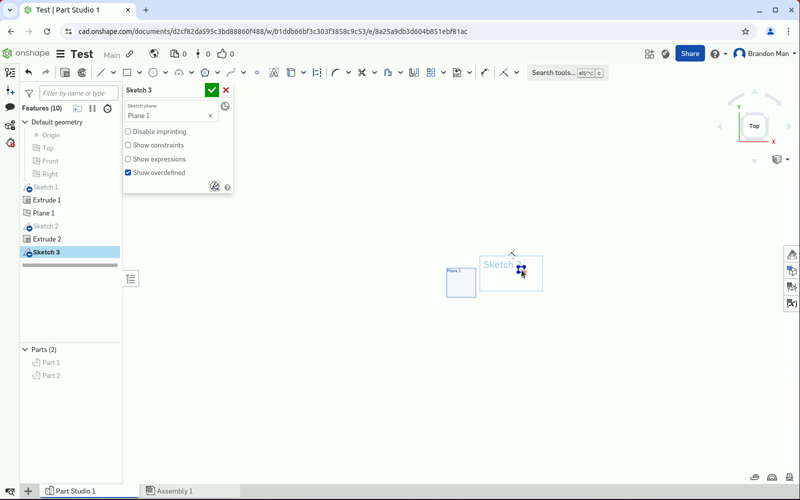
scroll(6)
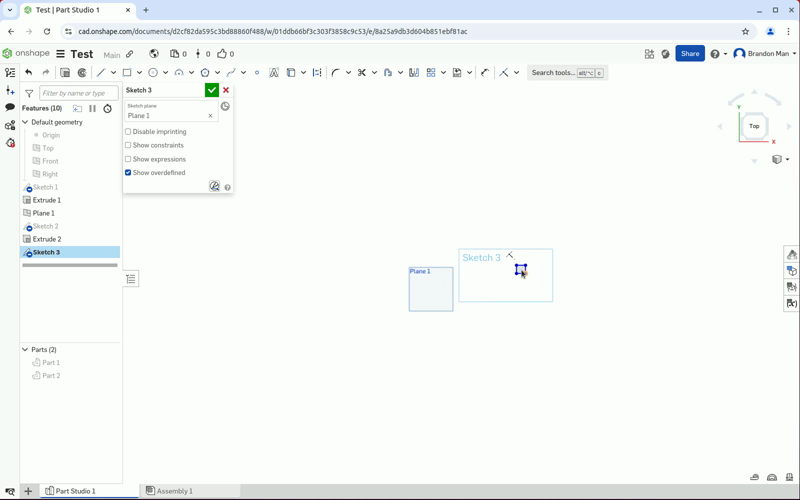
scroll(6)
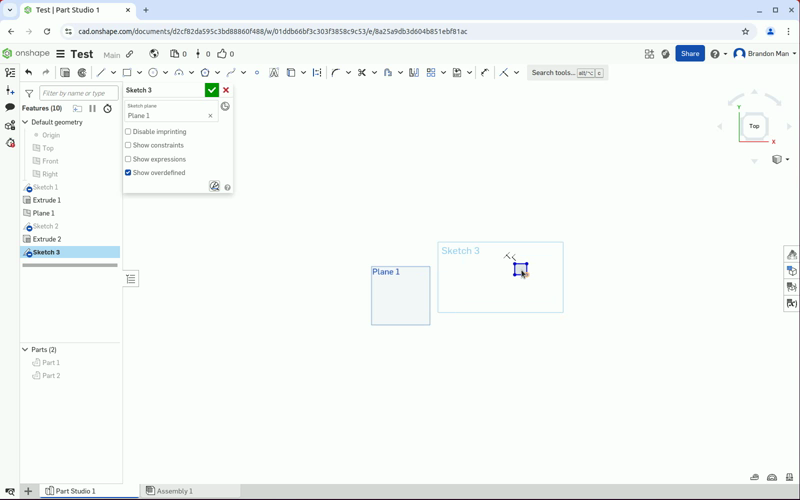
scroll(6)
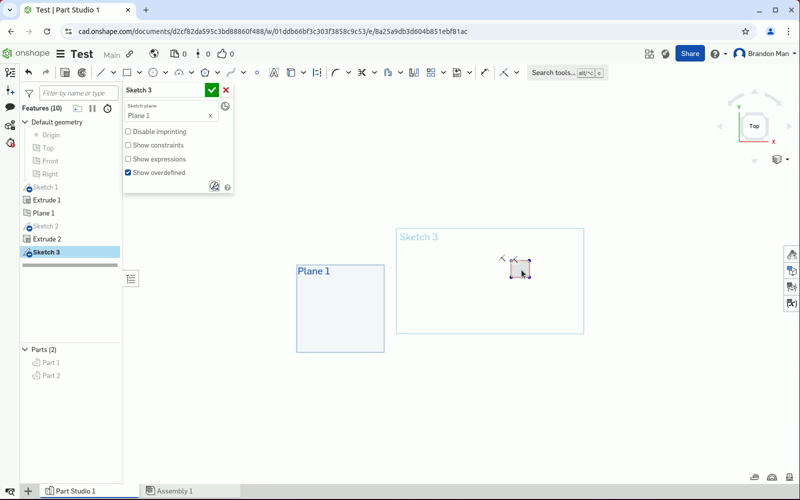
scroll(6)
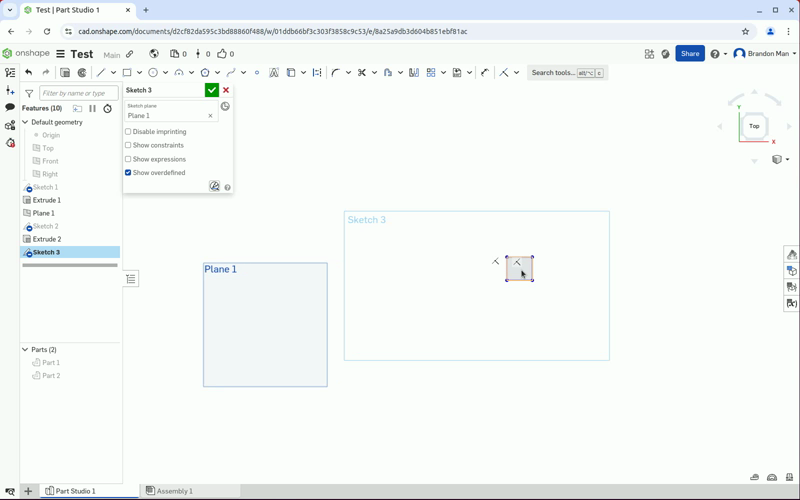
scroll(6)
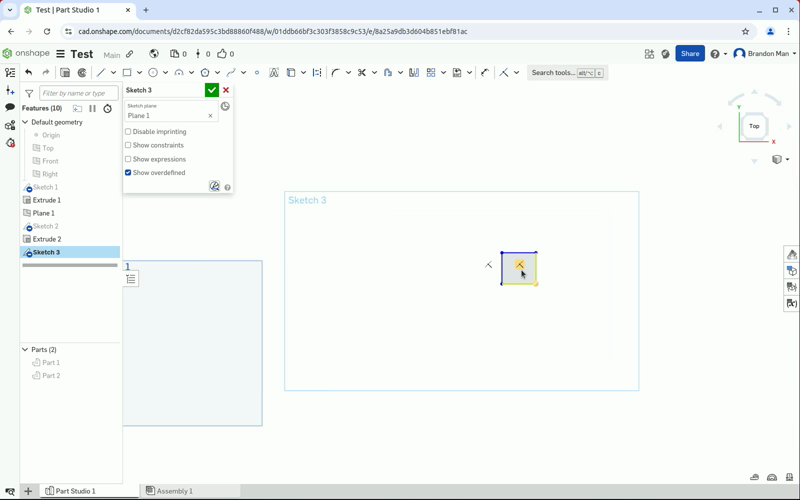
scroll(6)
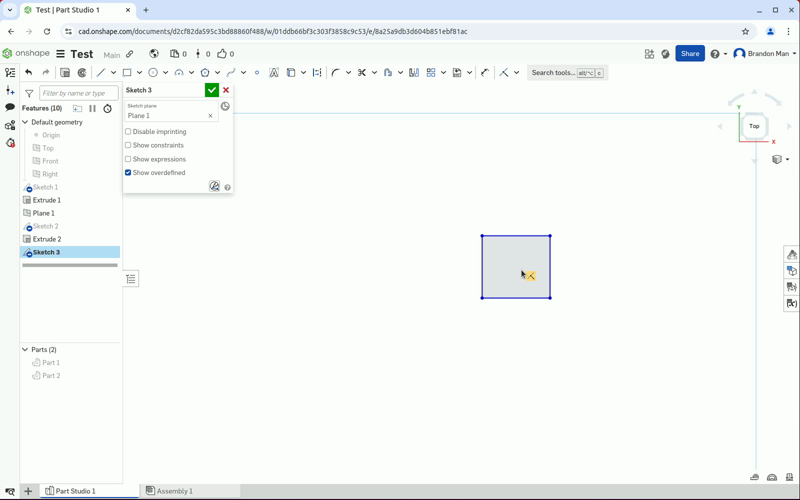
click(521, 269)
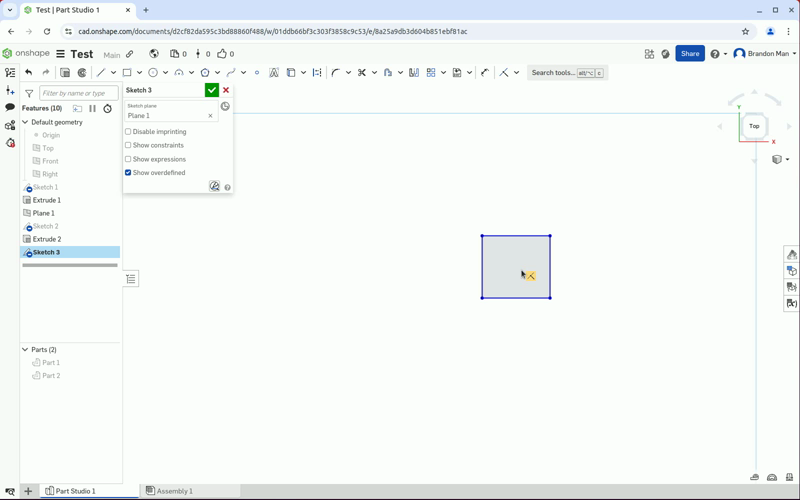
scroll(-6)
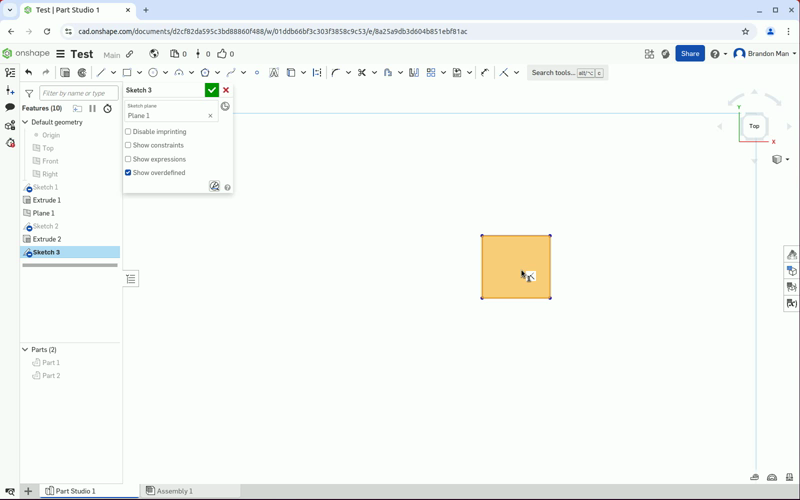
scroll(-6)
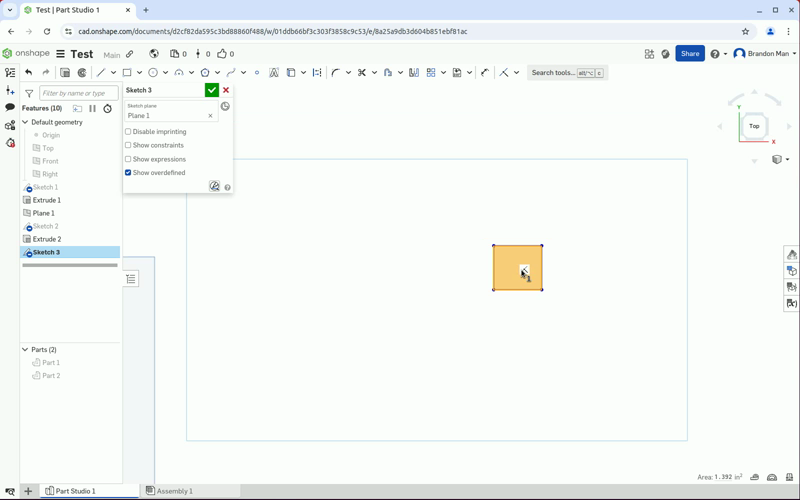
scroll(-6)
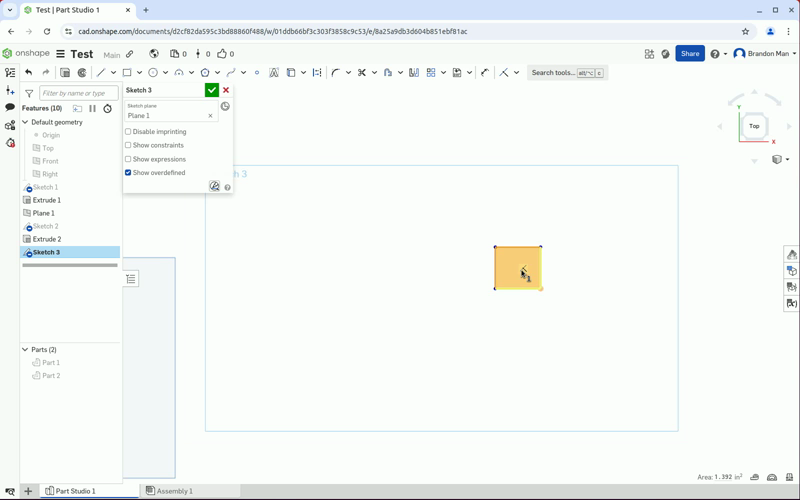
scroll(-6)
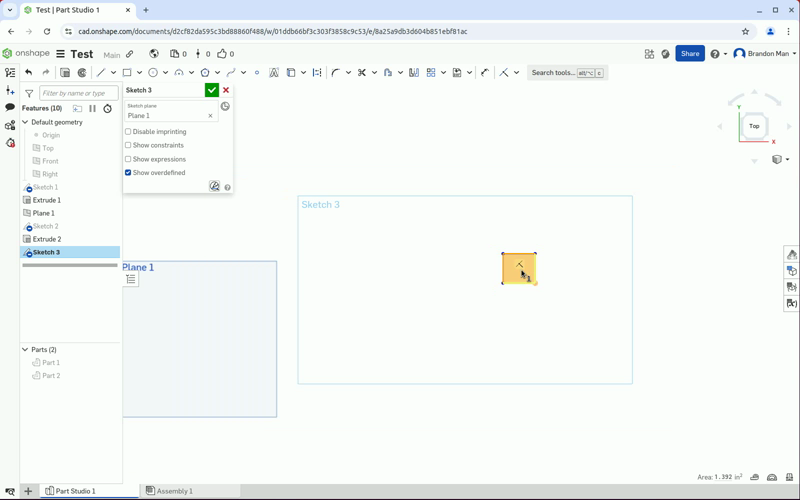
scroll(-6)
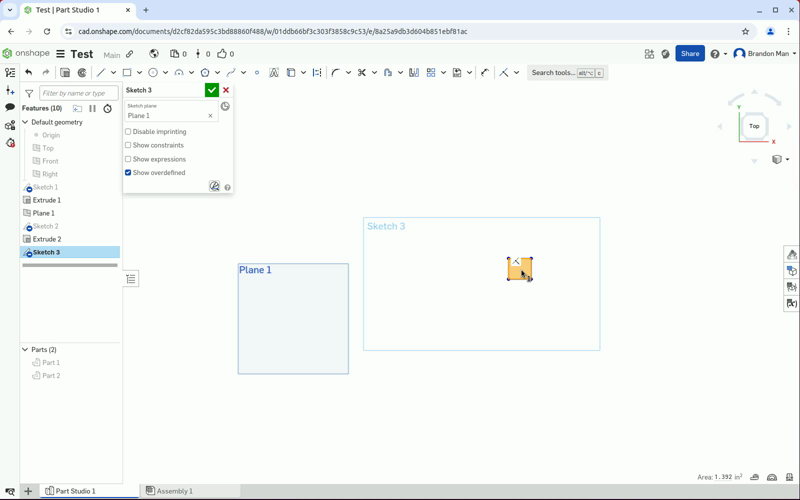
scroll(-6)
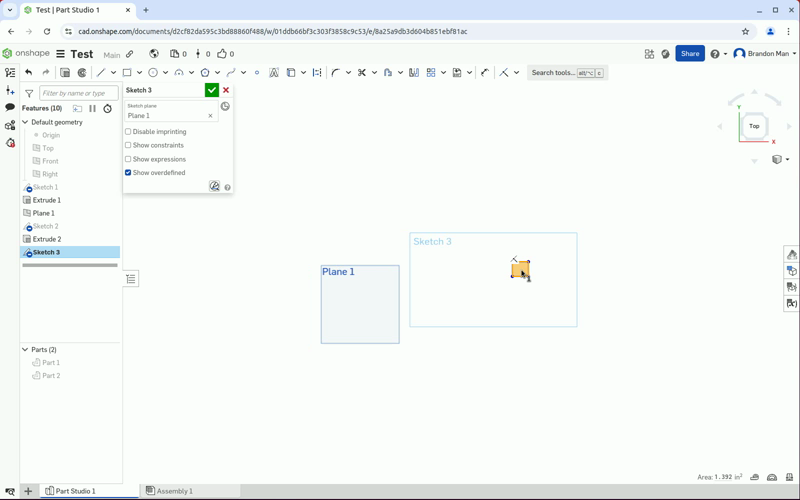
scroll(-6)
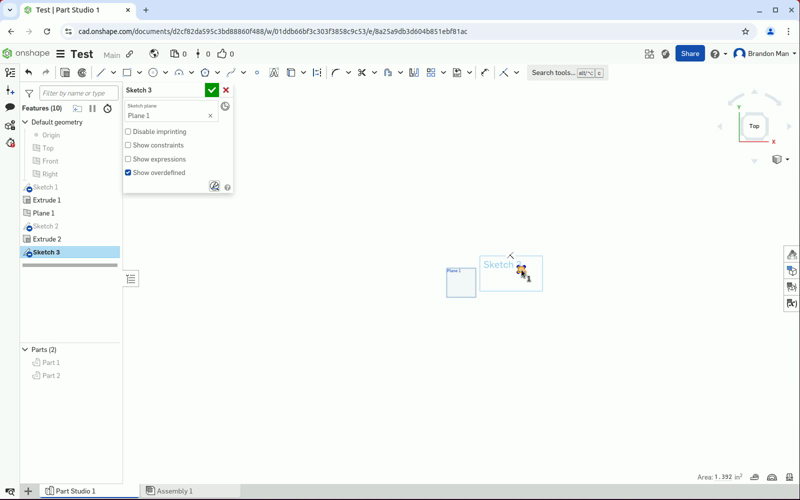
mouse_move(73, 352)
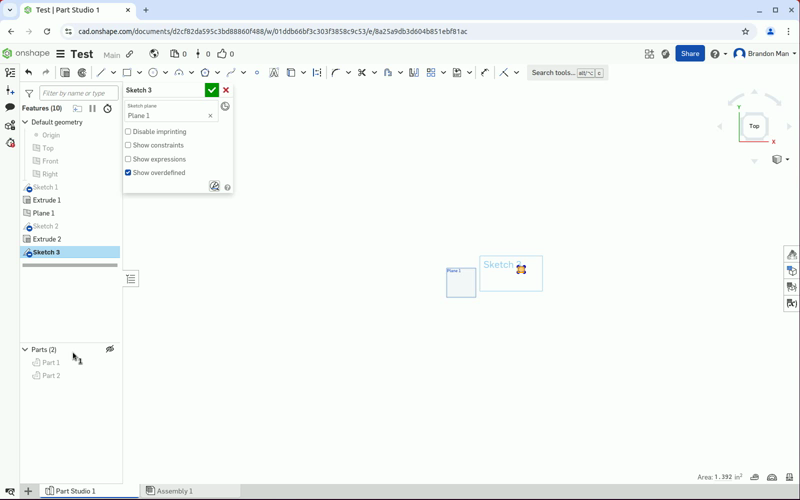
key(shift+y)
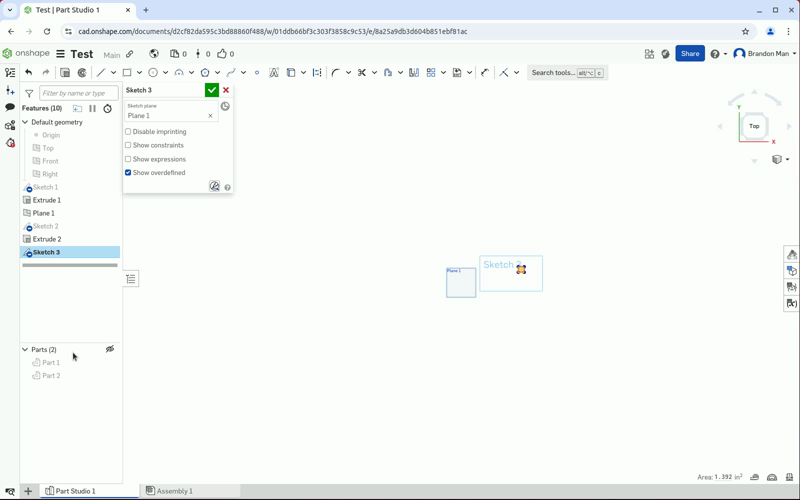
key(shift+e)
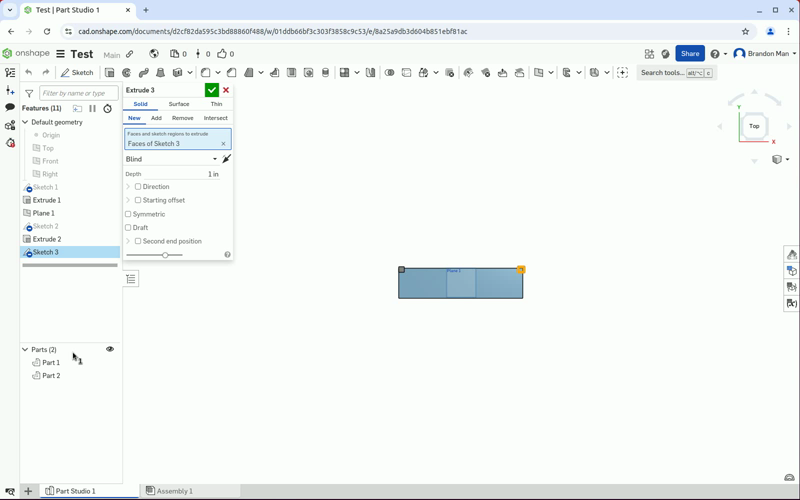
mouse_move(143, 106)
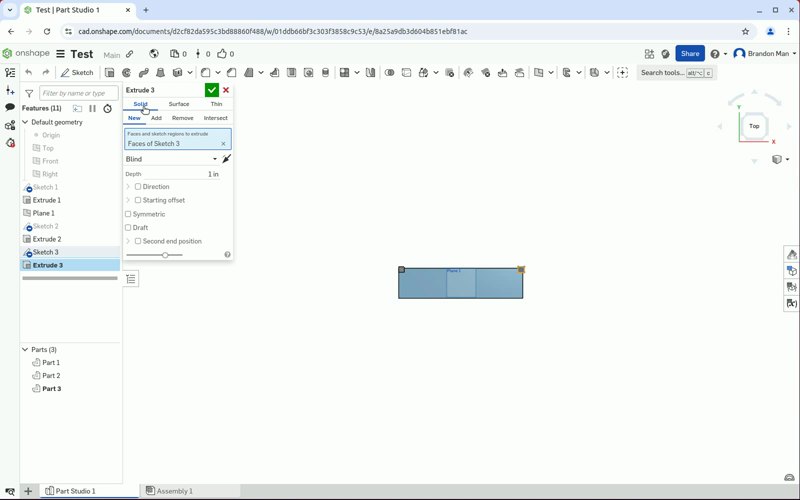
click(143, 106)
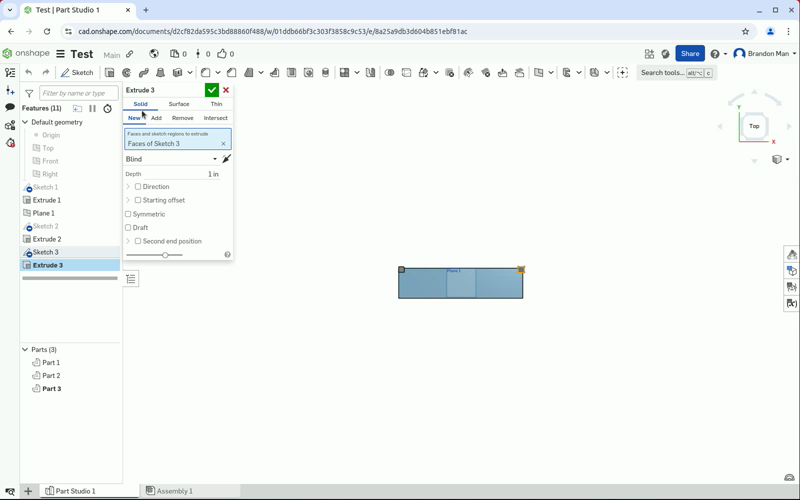
mouse_move(137, 120)
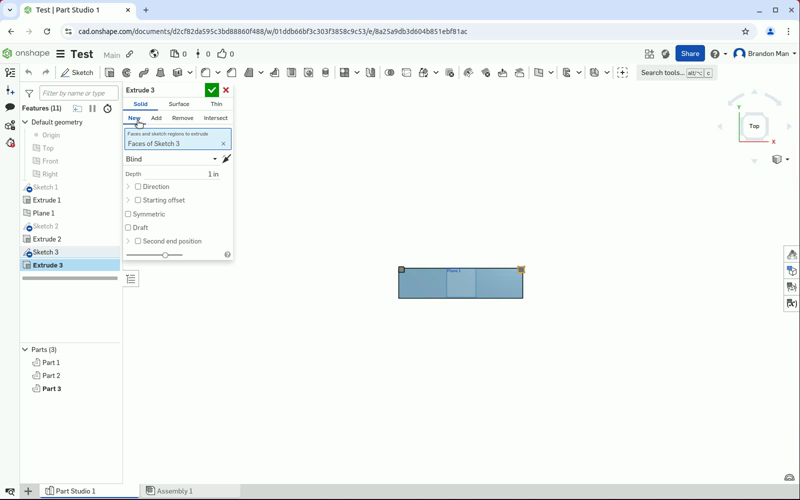
click(137, 120)
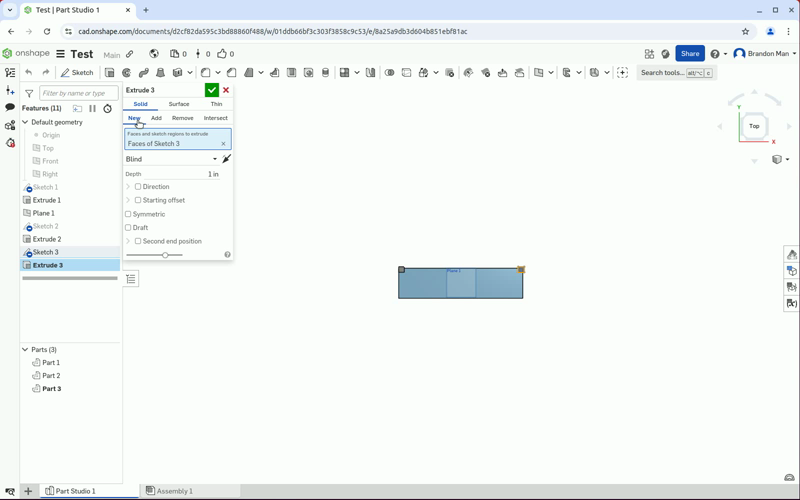
key(tab, 4)
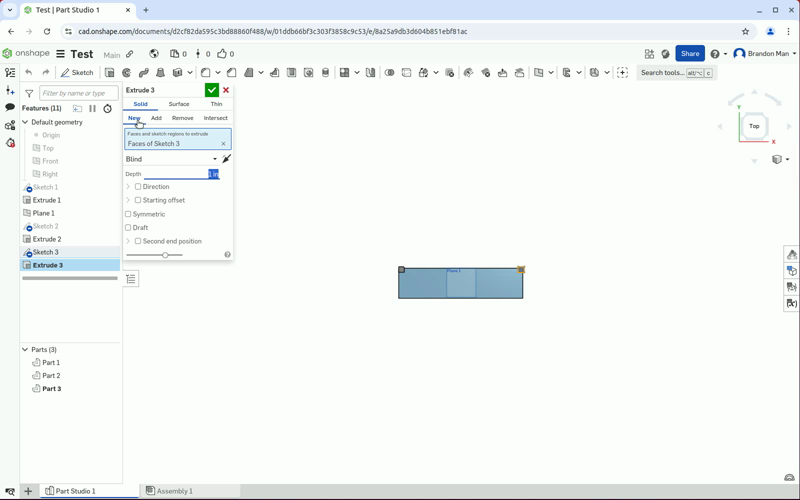
text(22.868)
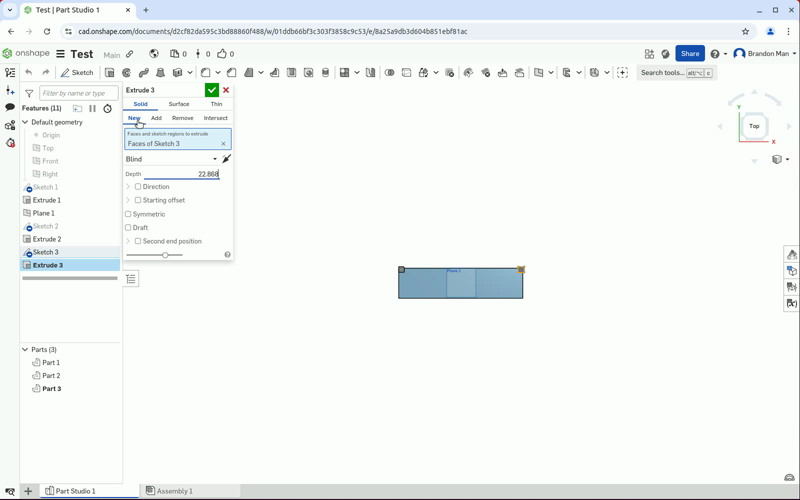
key(enter)
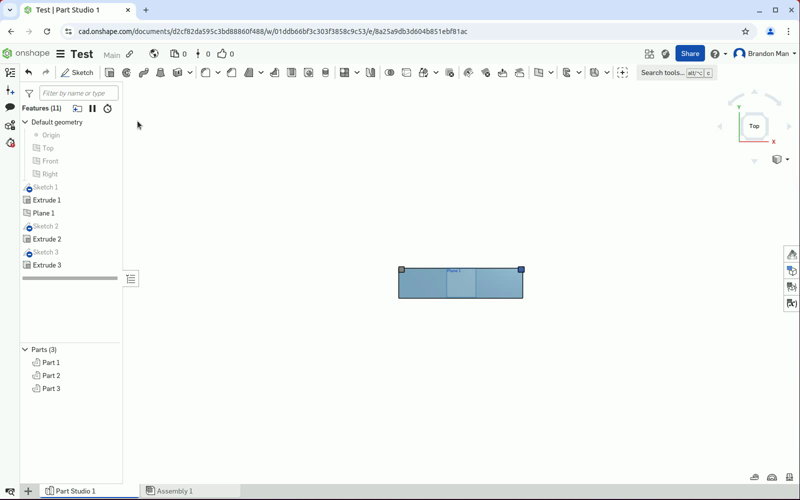
key(shift+h)
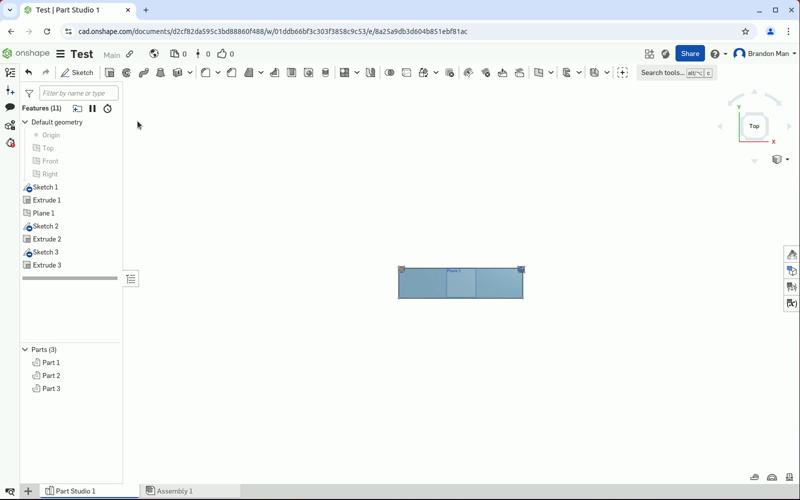
key(shift+h)
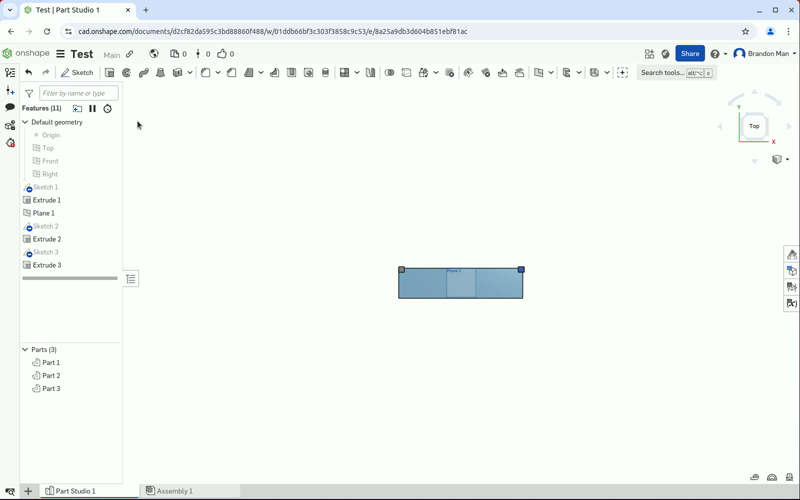
mouse_move(73, 189)
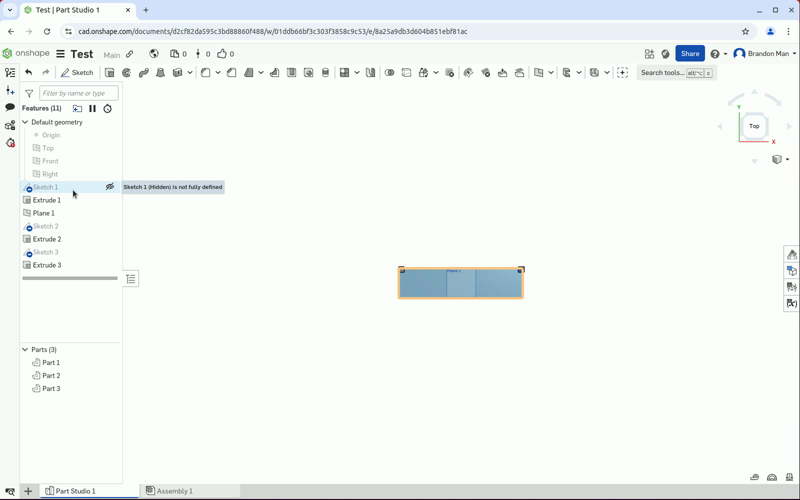
click(73, 189)
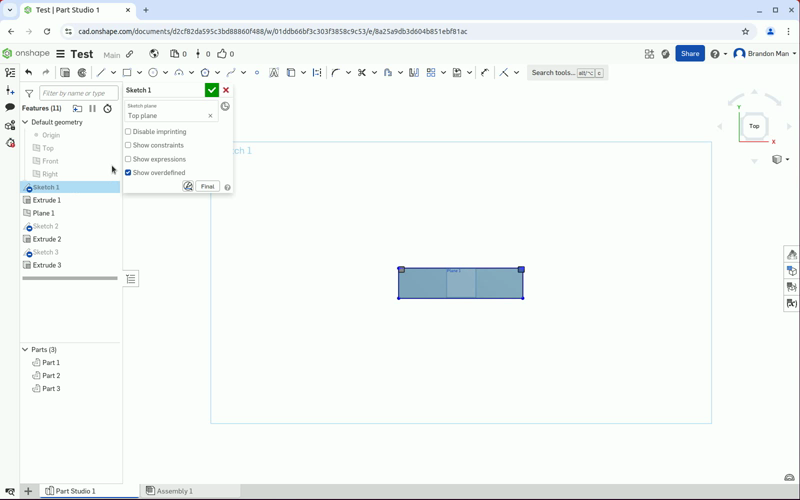
mouse_move(229, 92)
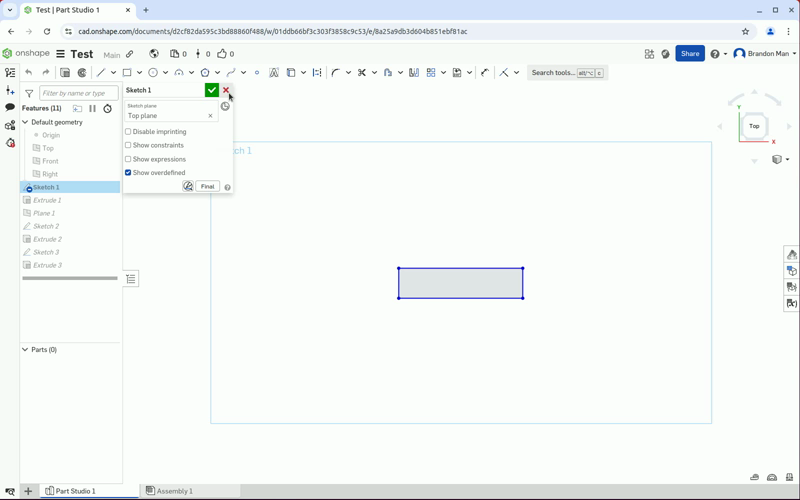
click(229, 92)
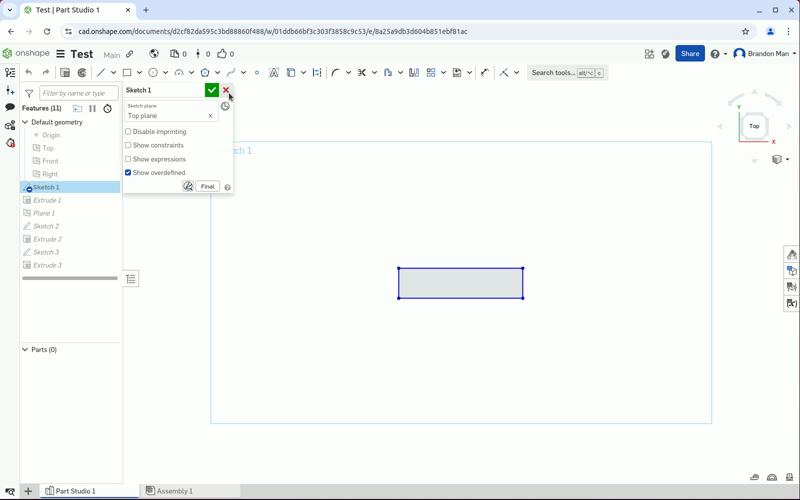
key(shift+s)
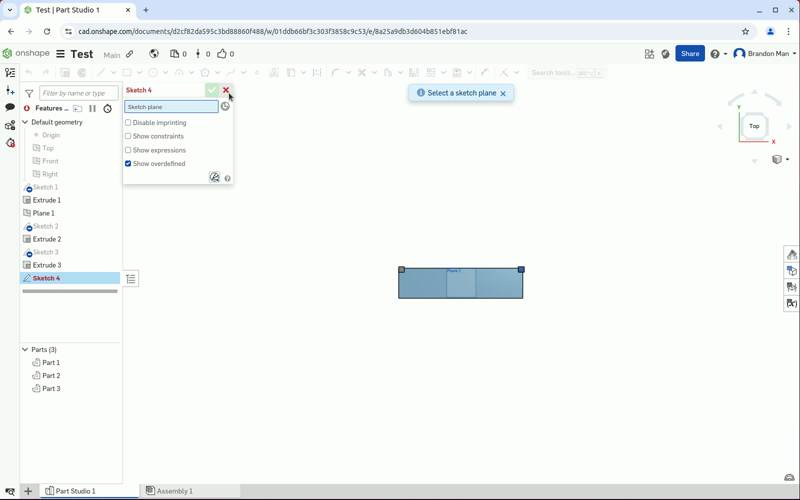
mouse_move(73, 215)
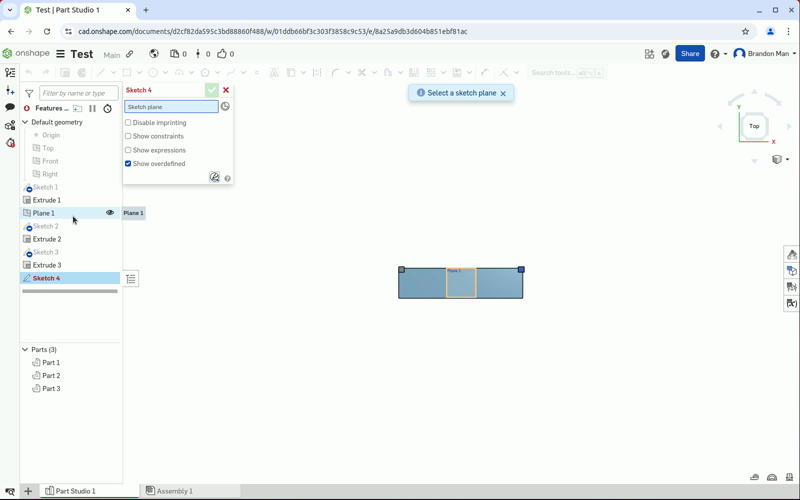
click(73, 215)
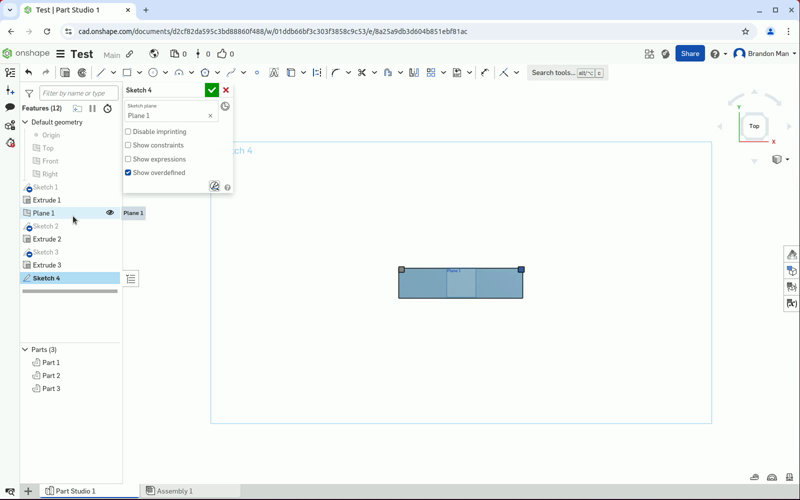
mouse_move(73, 352)
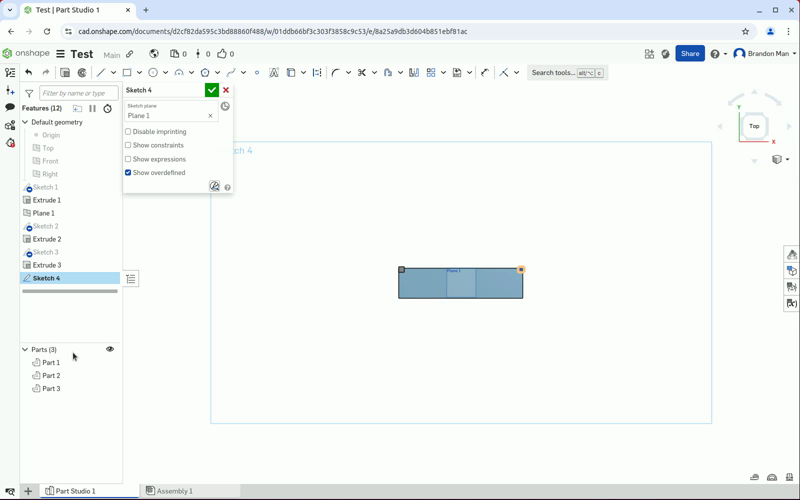
key(y)
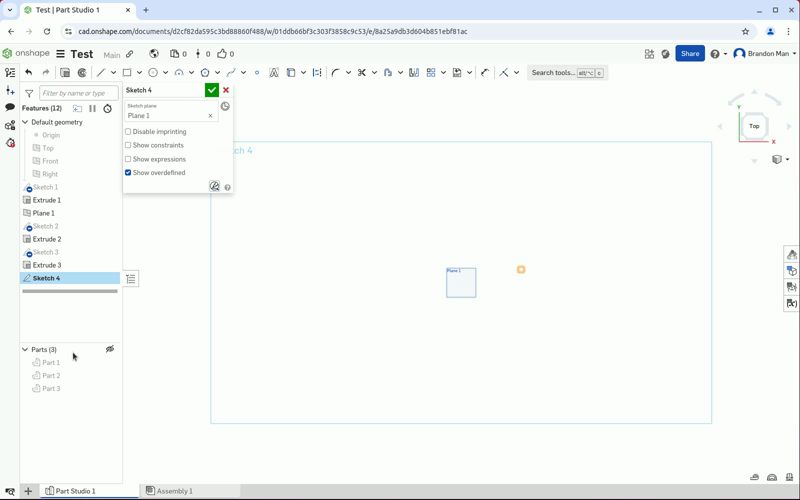
key(l)
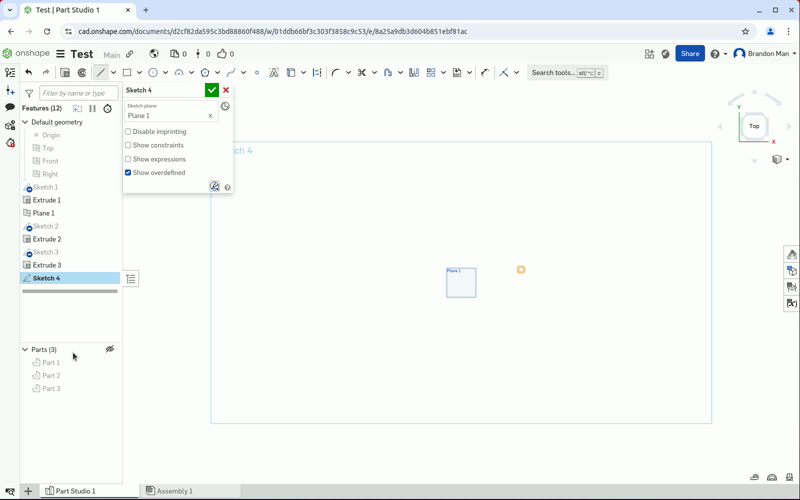
key_down(shift)
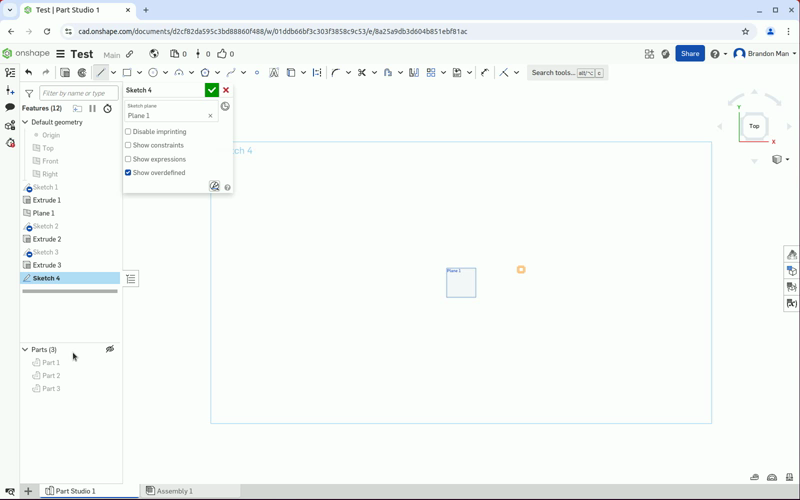
mouse_move(398, 298)
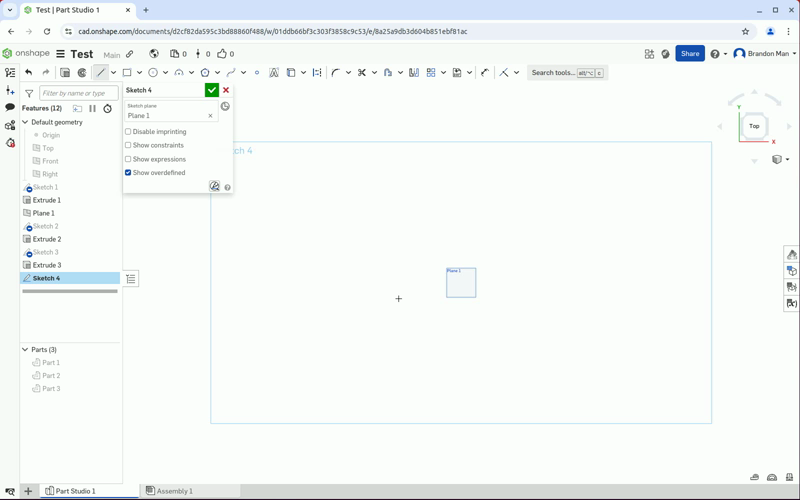
click(398, 298)
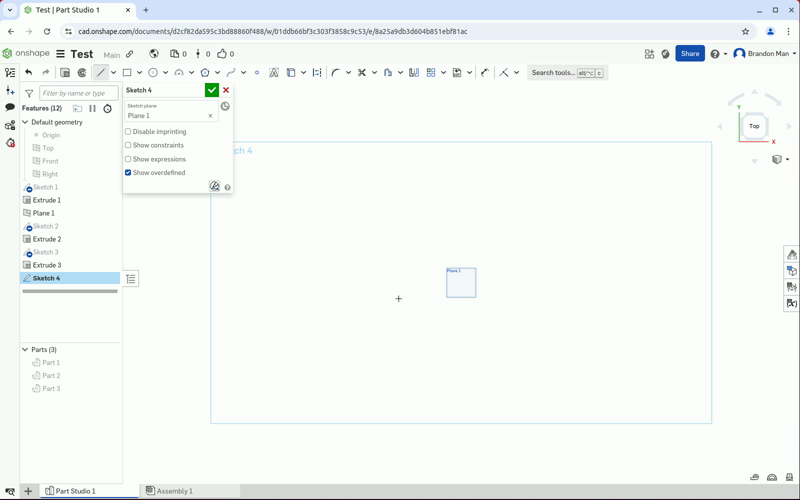
key_up(shift)
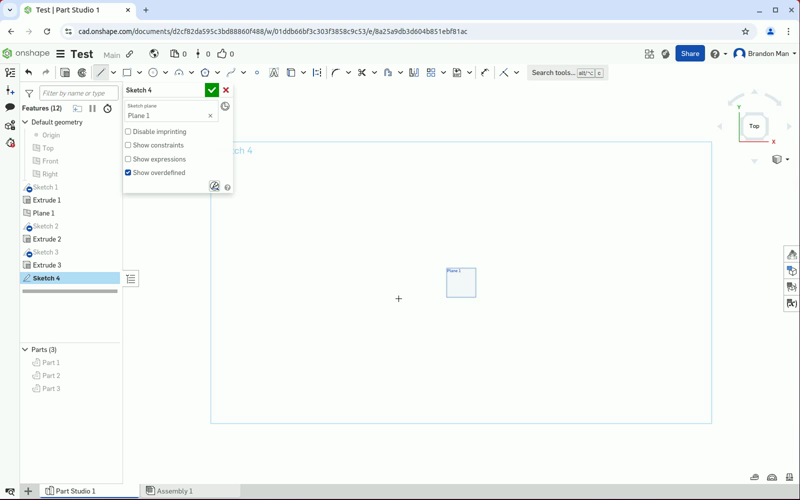
key_down(shift)
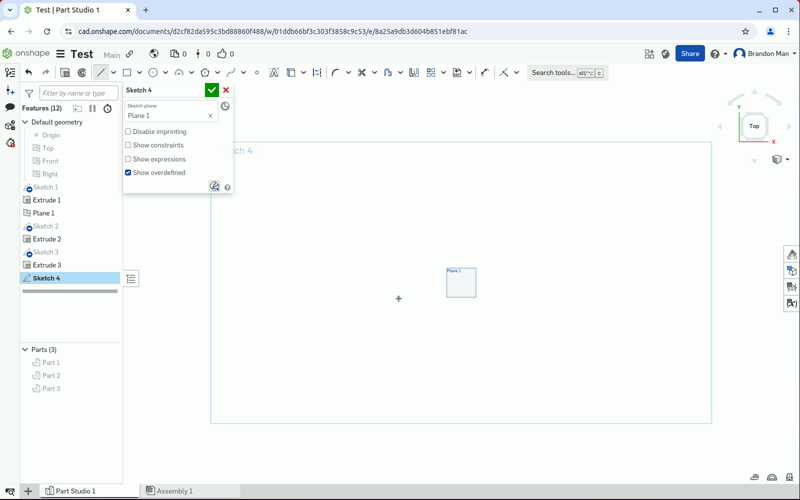
mouse_move(428, 298)
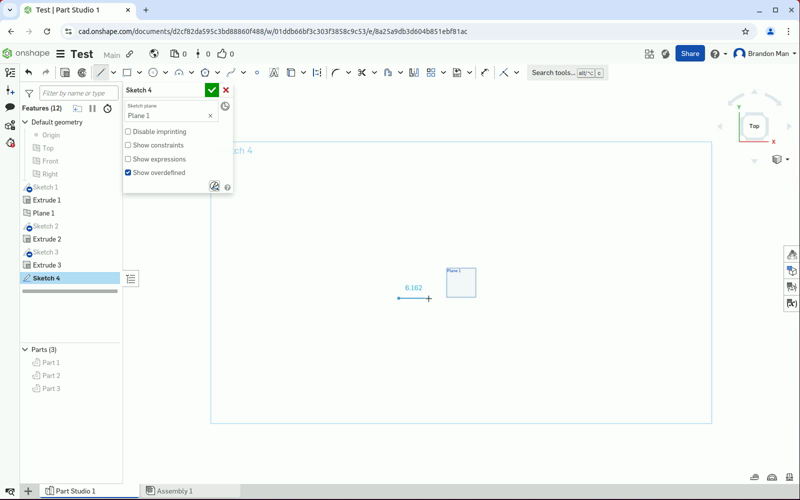
mouse_move(404, 298)
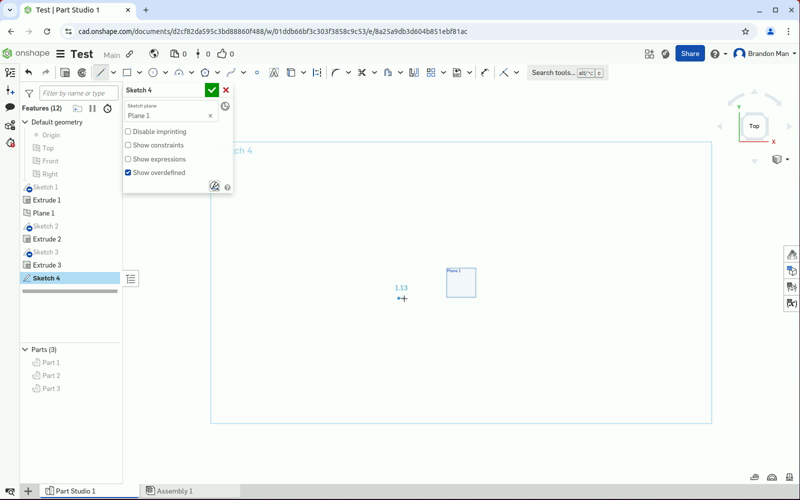
scroll(6)
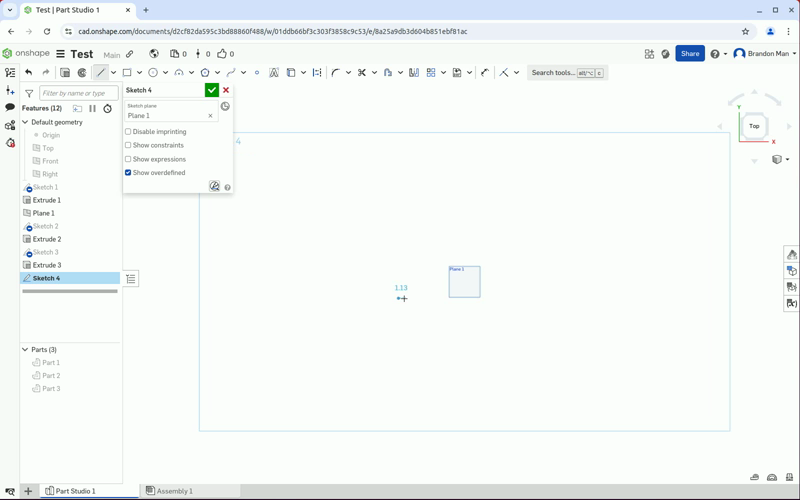
scroll(6)
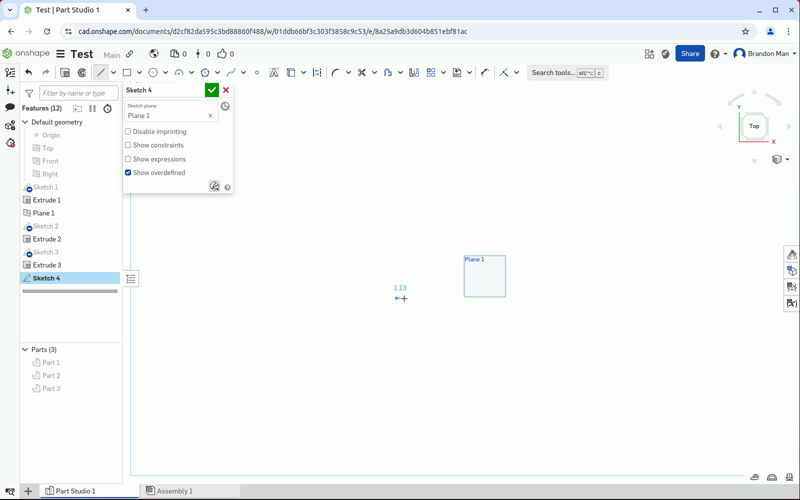
scroll(6)
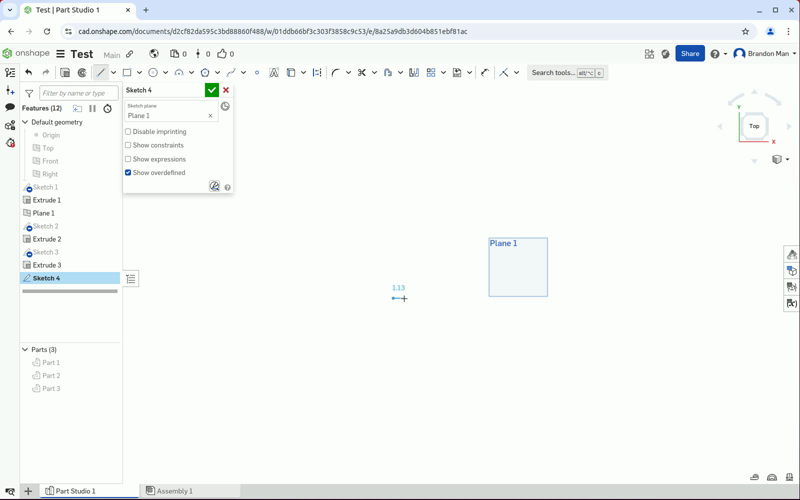
scroll(6)
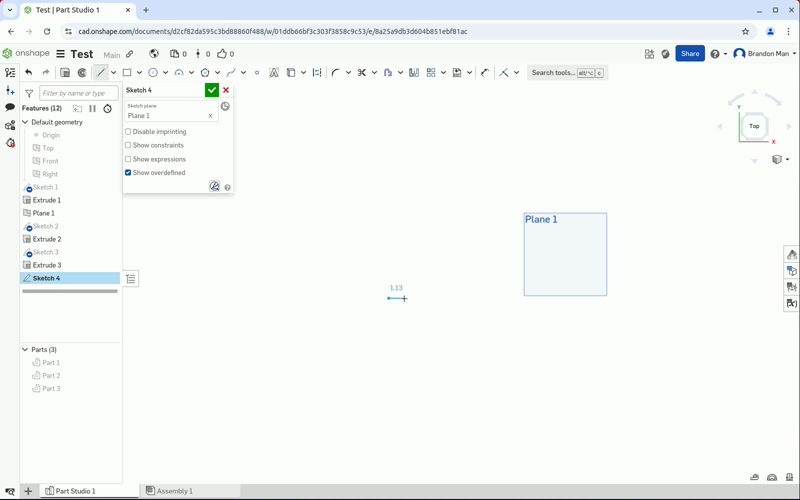
scroll(6)
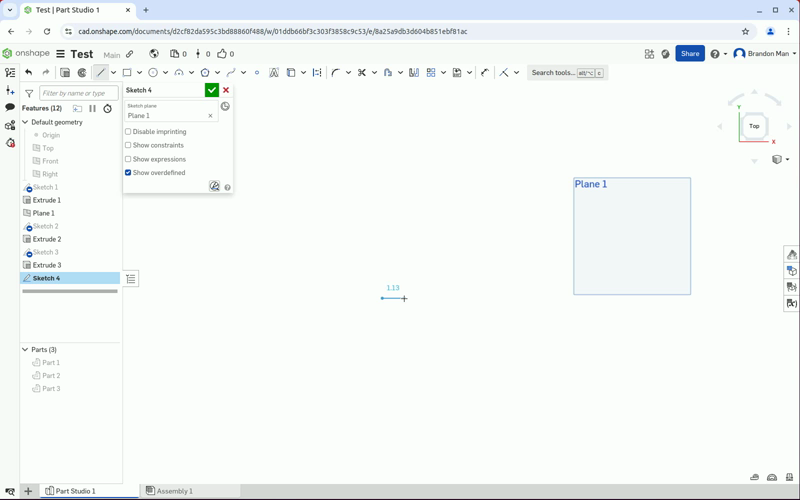
scroll(6)
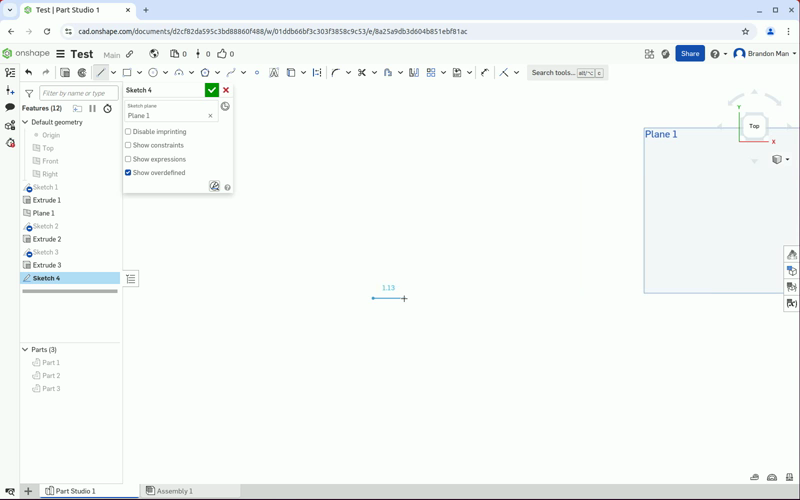
scroll(6)
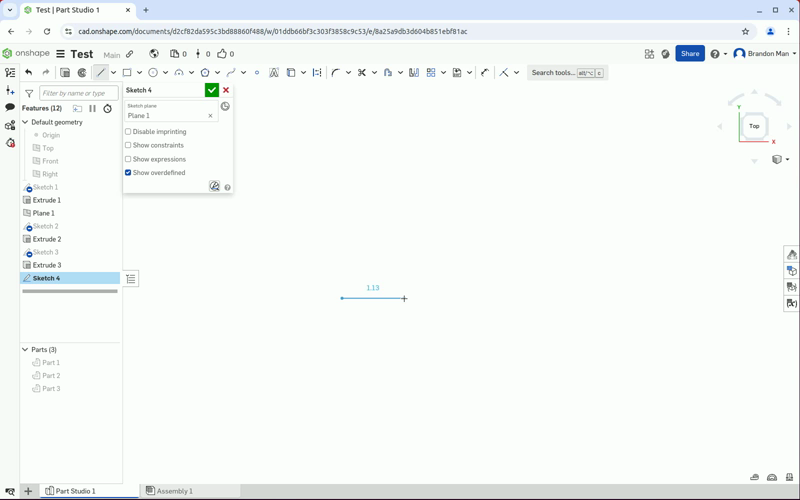
click(404, 298)
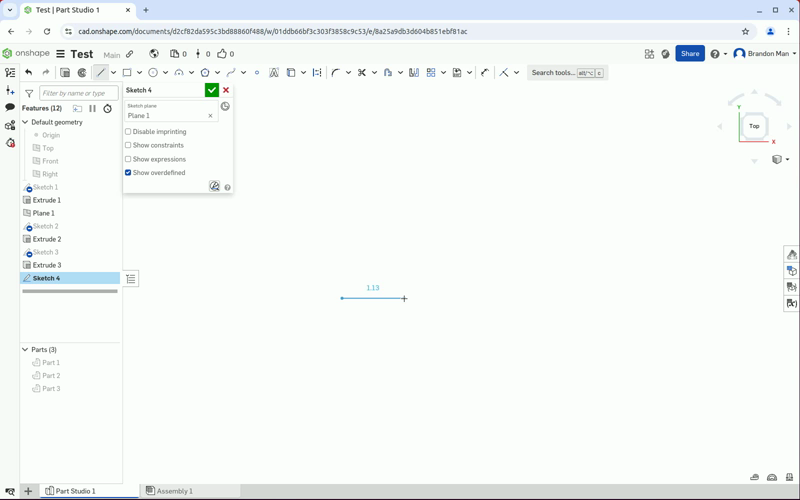
scroll(-6)
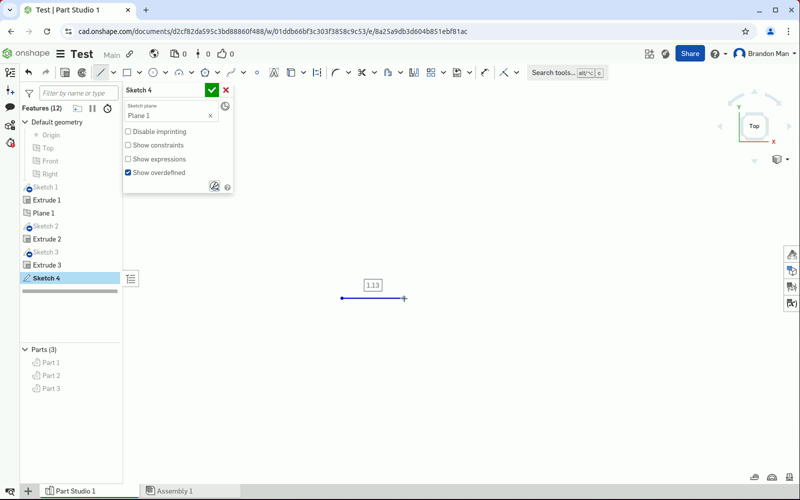
scroll(-6)
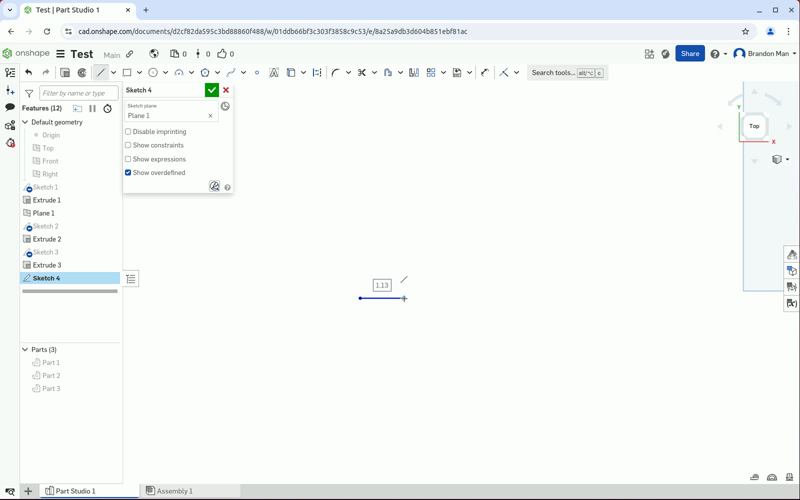
scroll(-6)
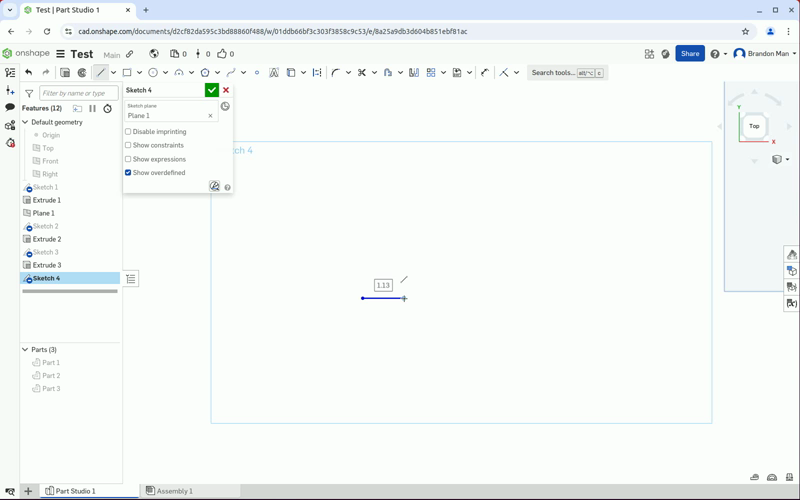
scroll(-6)
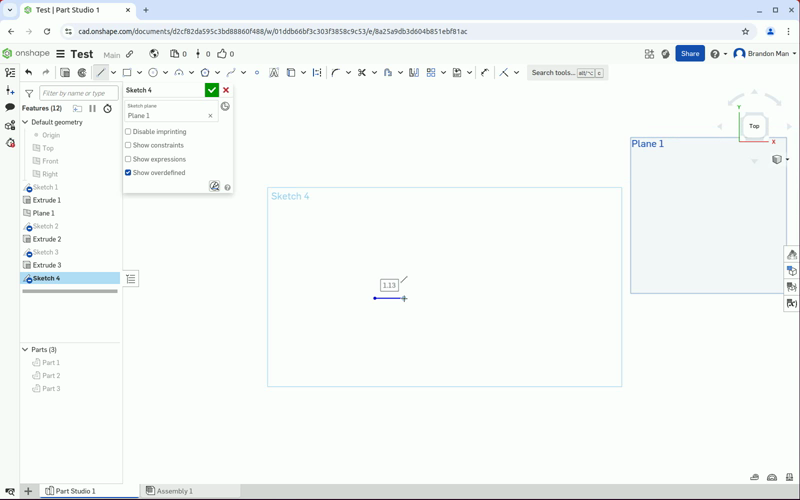
scroll(-6)
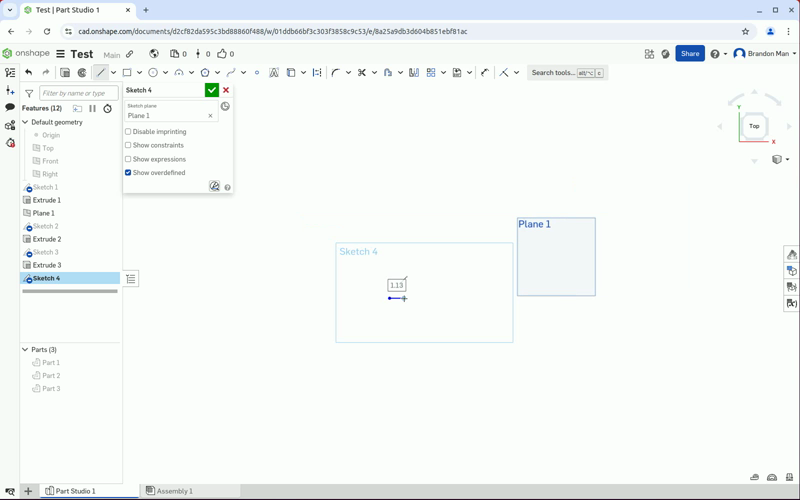
scroll(-6)
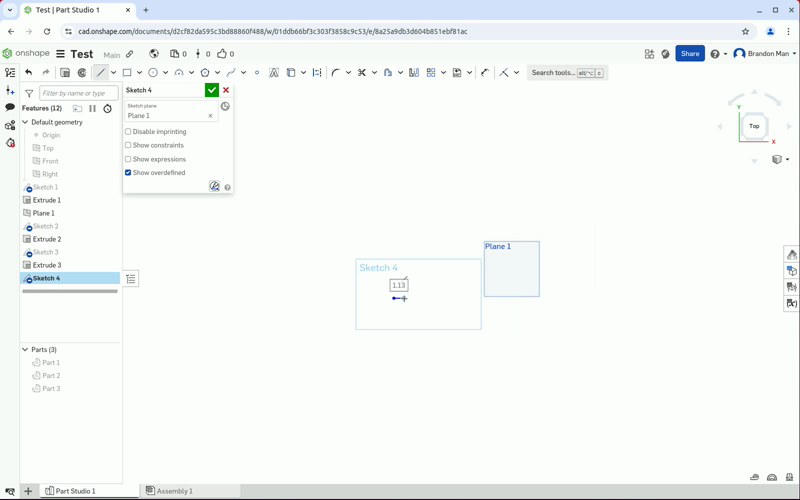
scroll(-6)
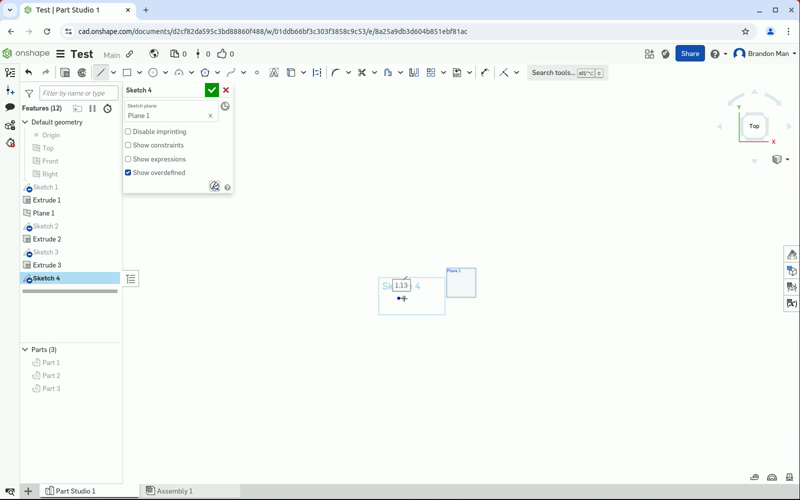
key_up(shift)
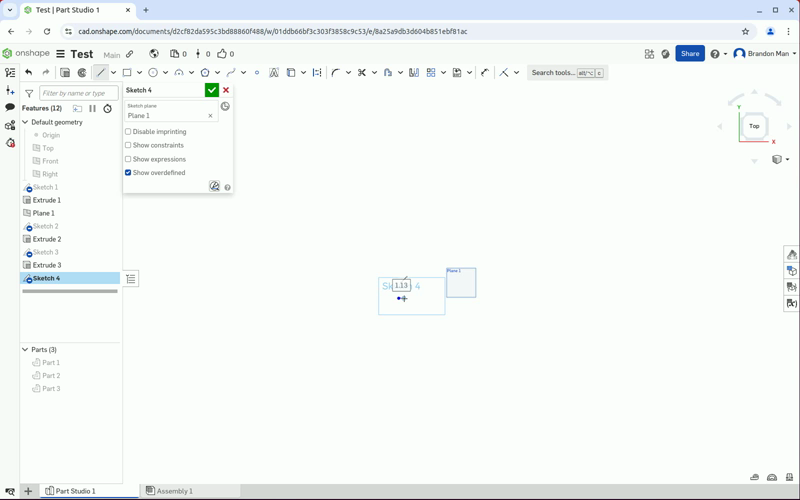
key_down(shift)
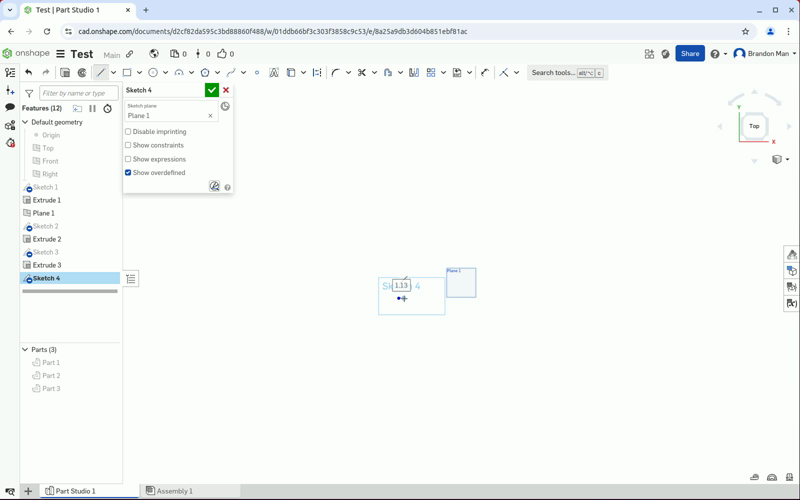
mouse_move(434, 298)
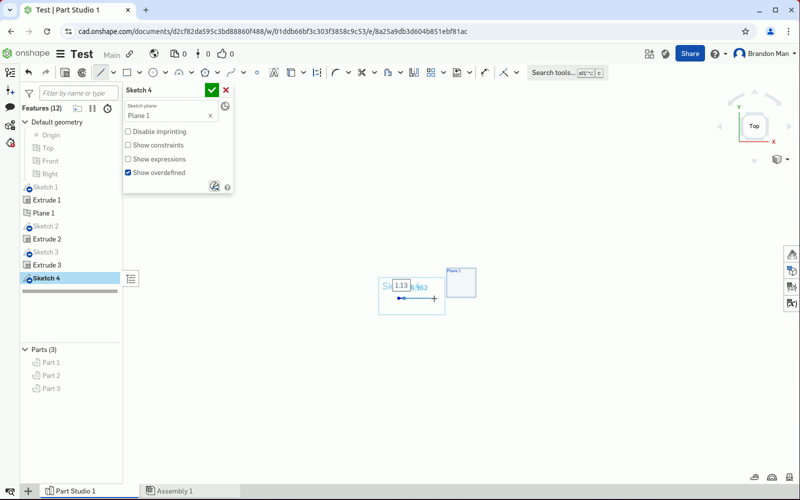
mouse_move(404, 292)
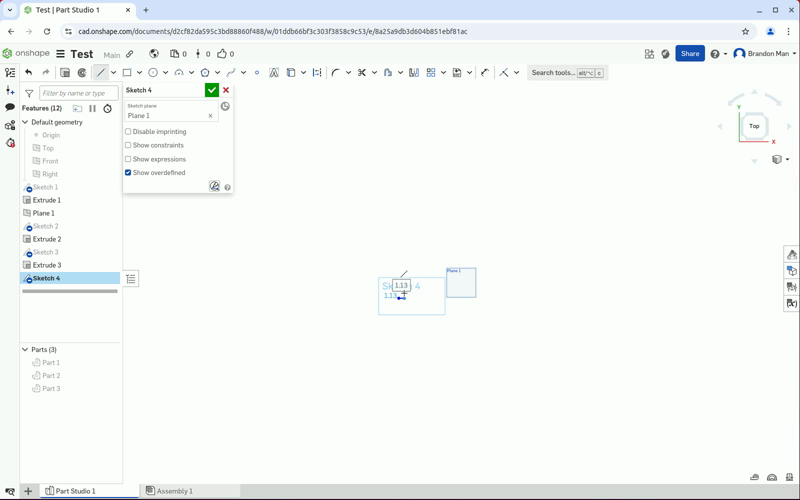
scroll(6)
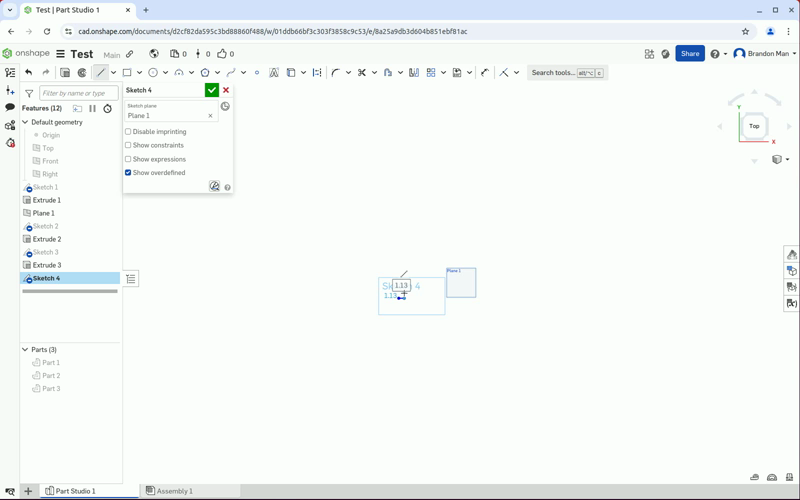
scroll(6)
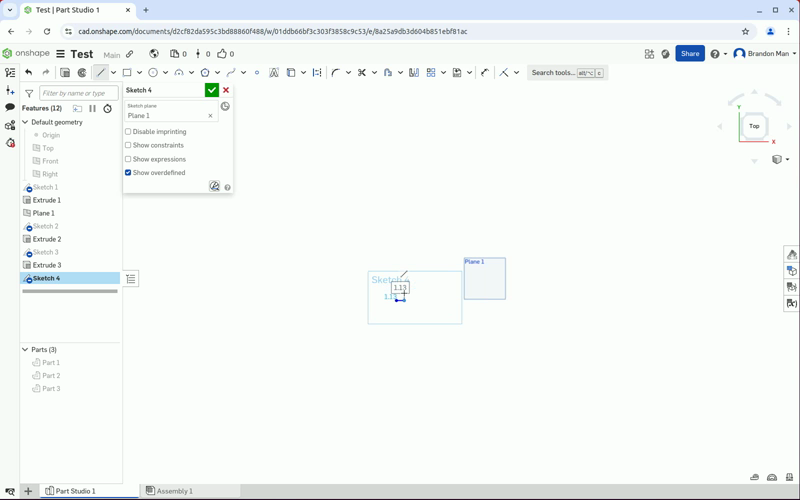
scroll(6)
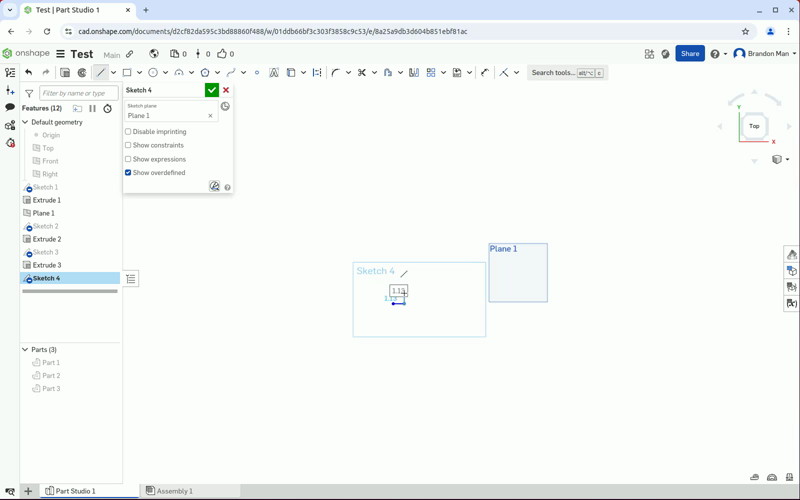
scroll(6)
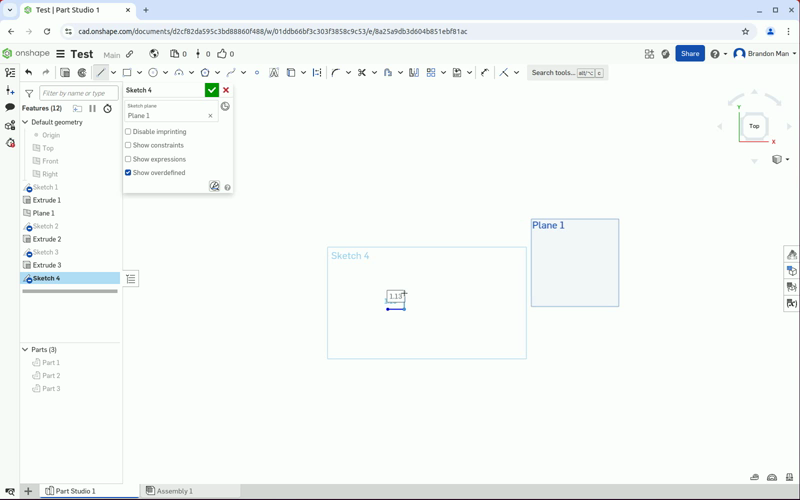
scroll(6)
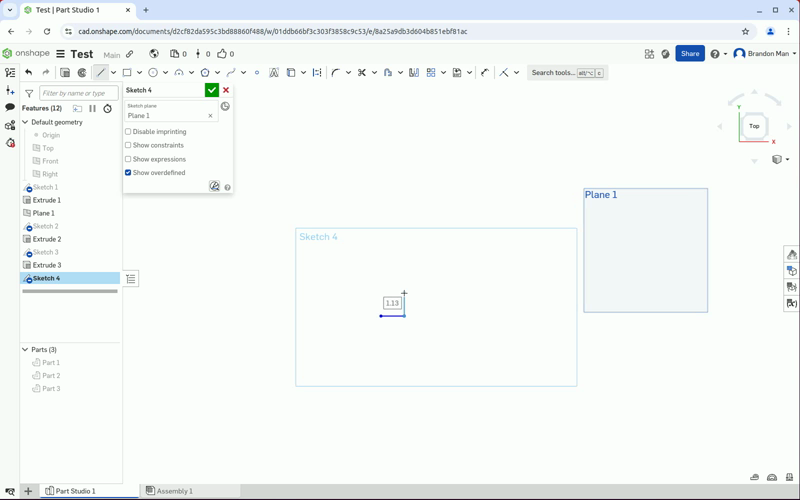
scroll(6)
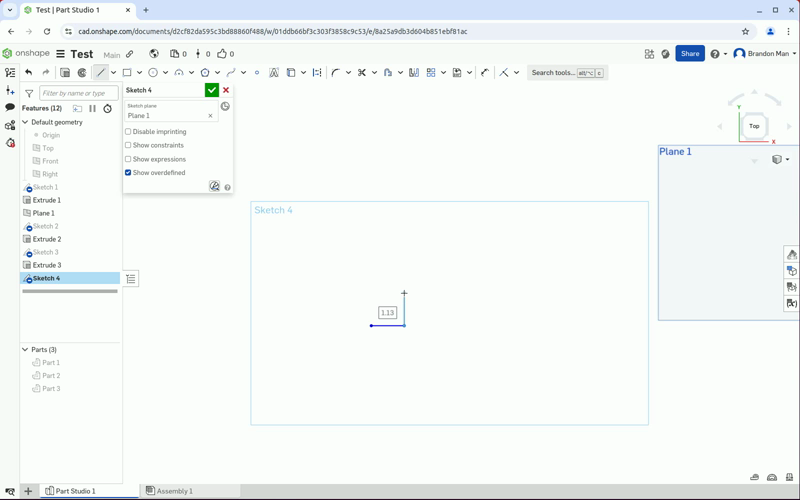
scroll(6)
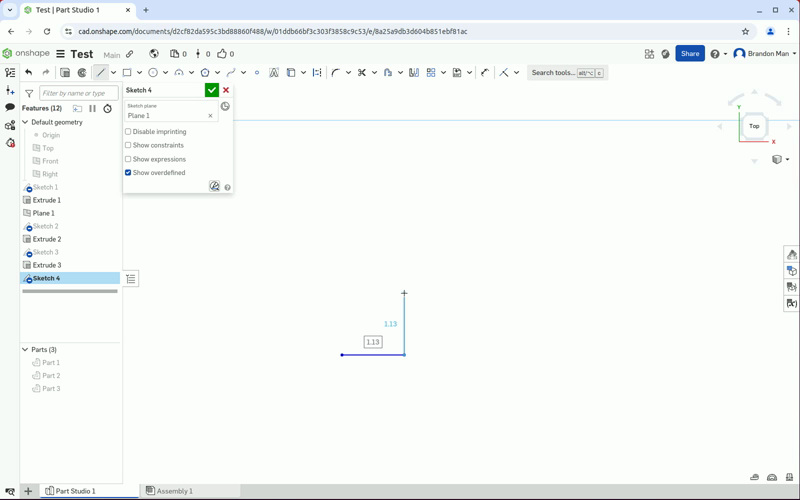
click(404, 292)
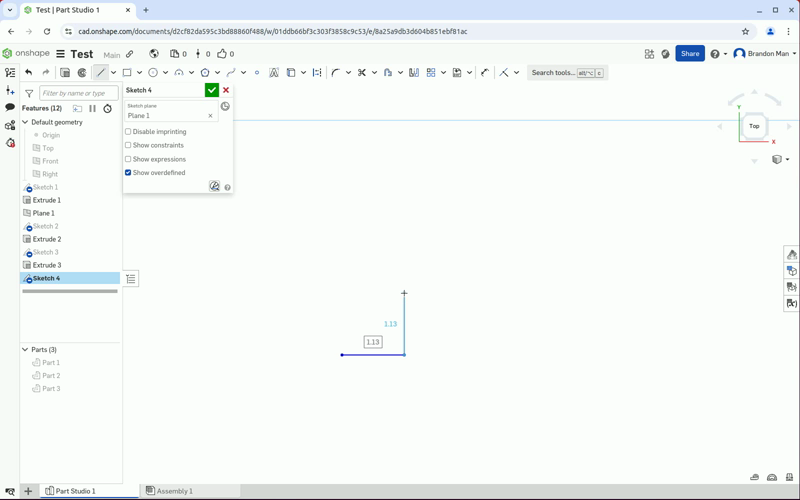
scroll(-6)
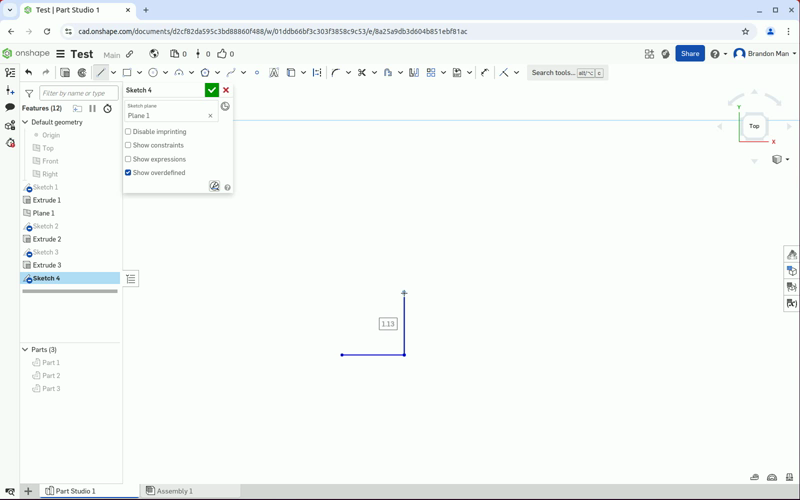
scroll(-6)
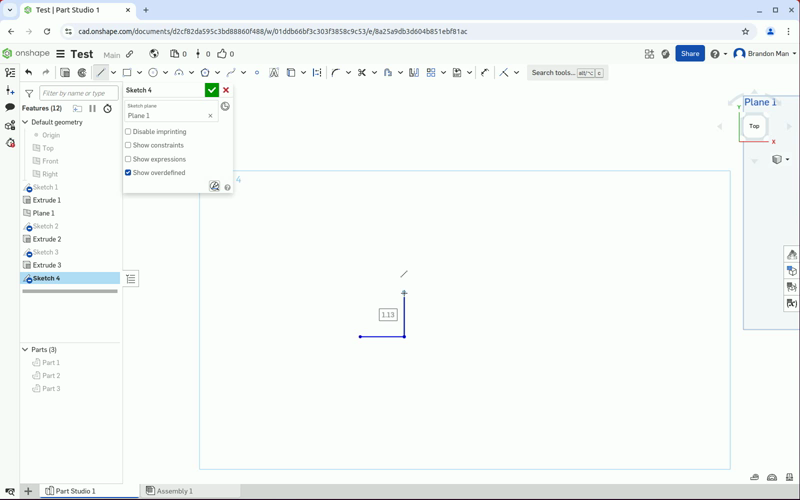
scroll(-6)
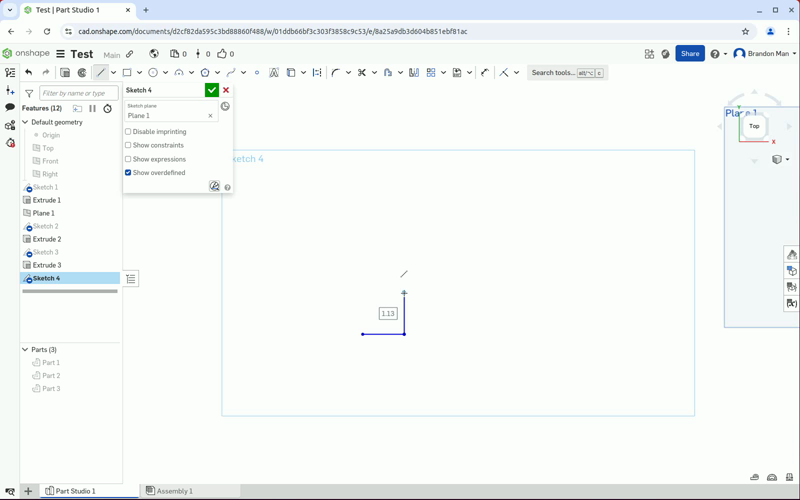
scroll(-6)
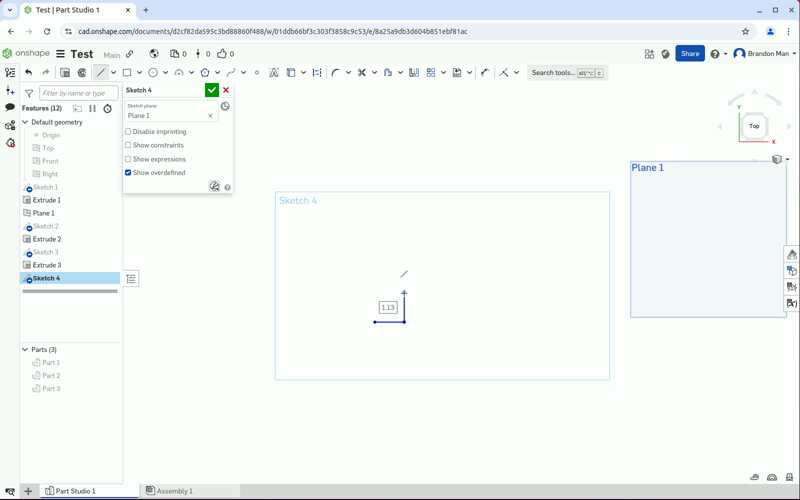
scroll(-6)
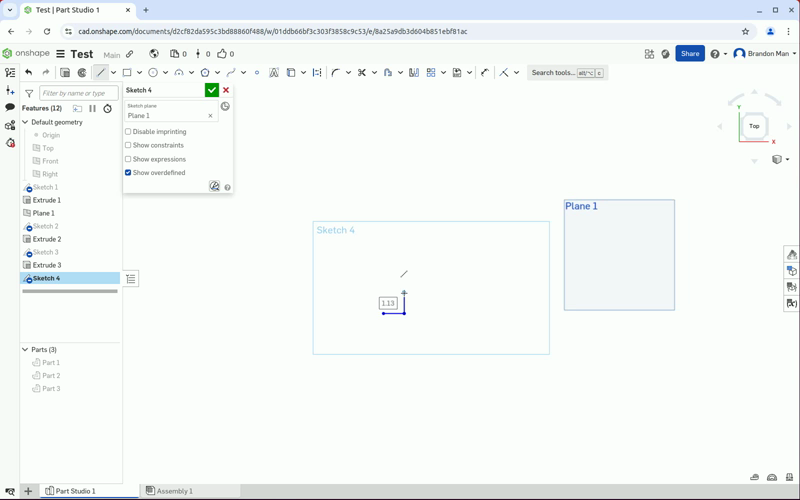
scroll(-6)
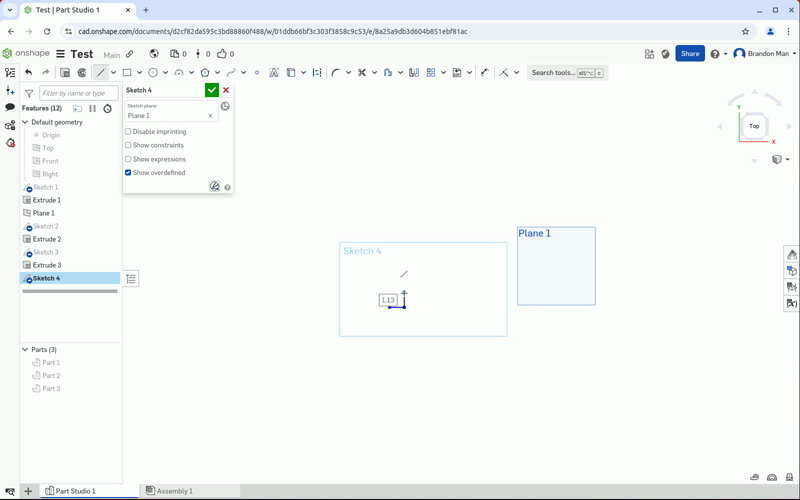
scroll(-6)
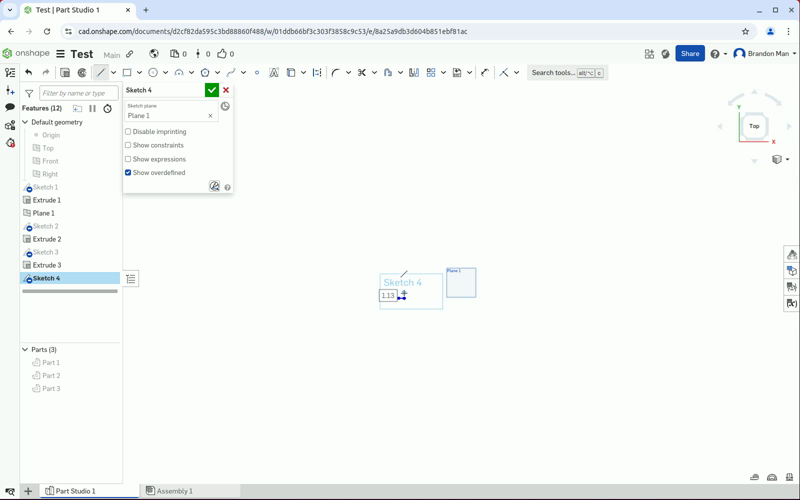
key_up(shift)
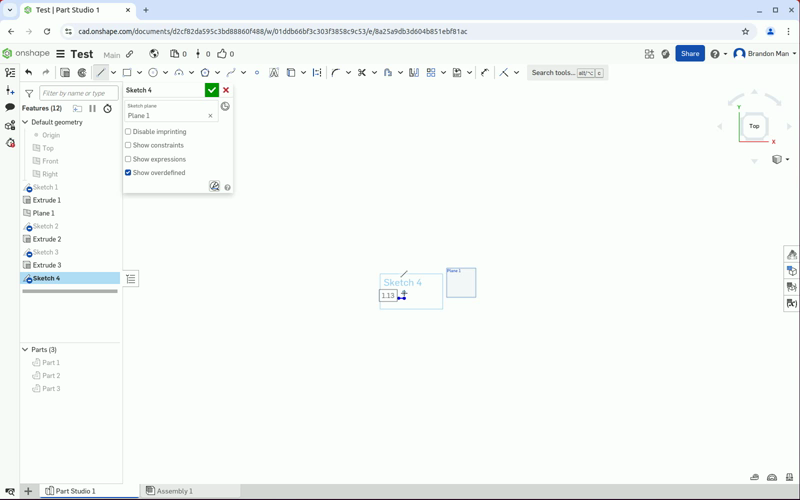
key_down(shift)
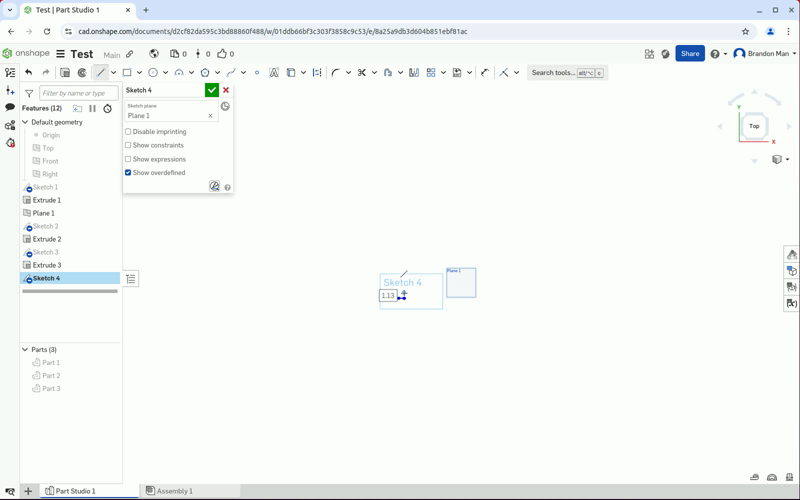
mouse_move(434, 292)
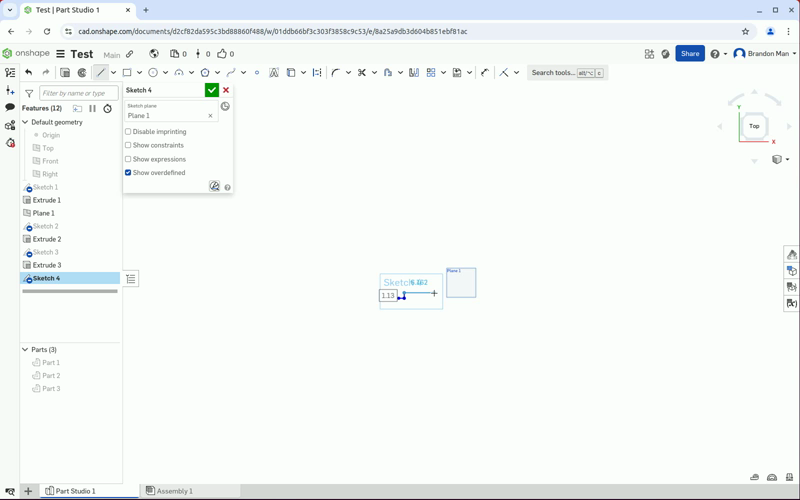
mouse_move(398, 292)
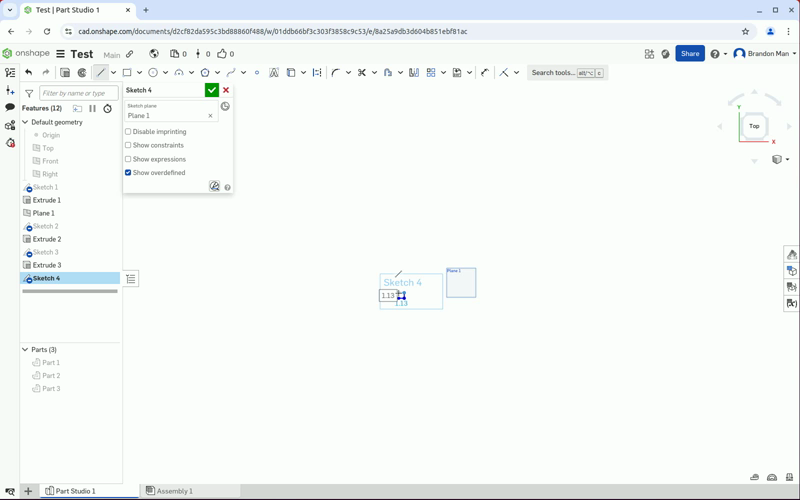
scroll(6)
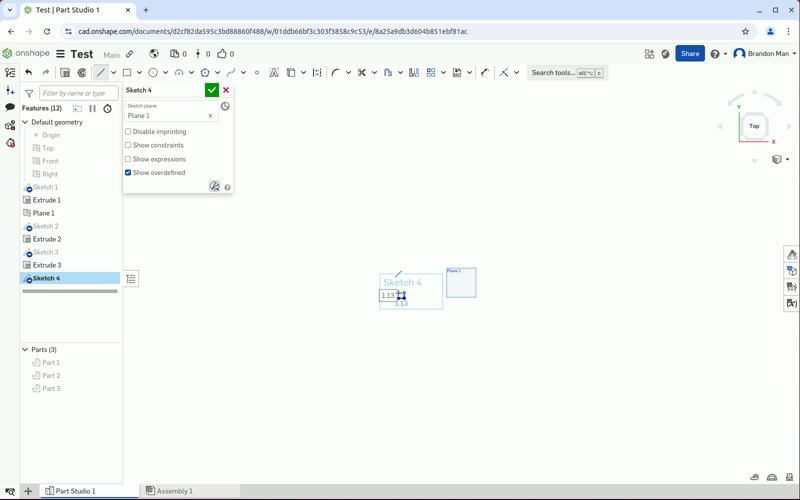
scroll(6)
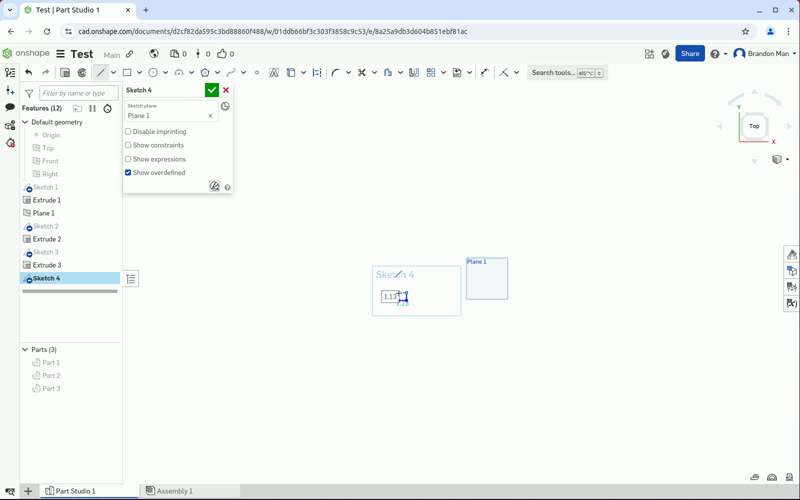
scroll(6)
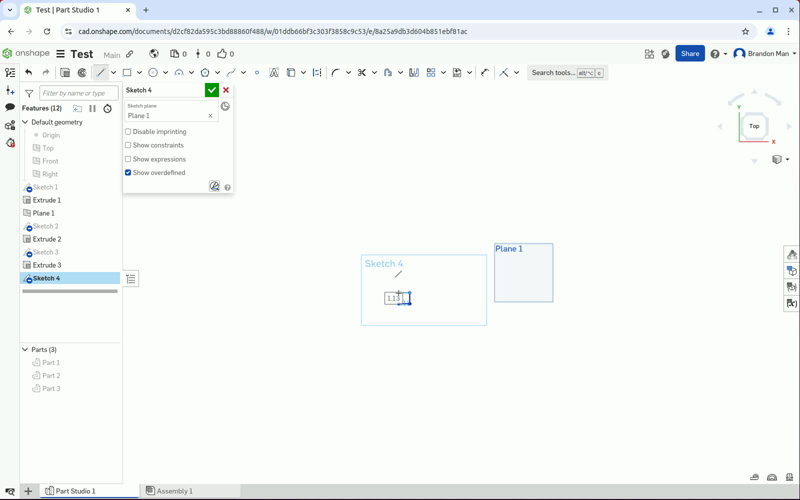
scroll(6)
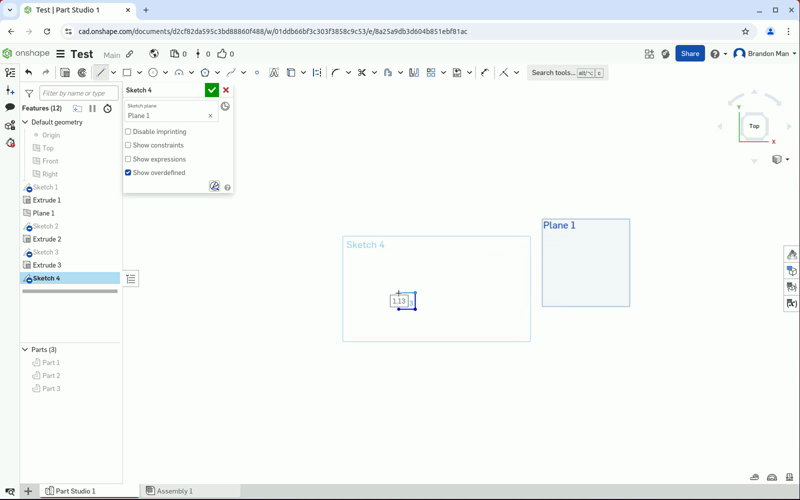
scroll(6)
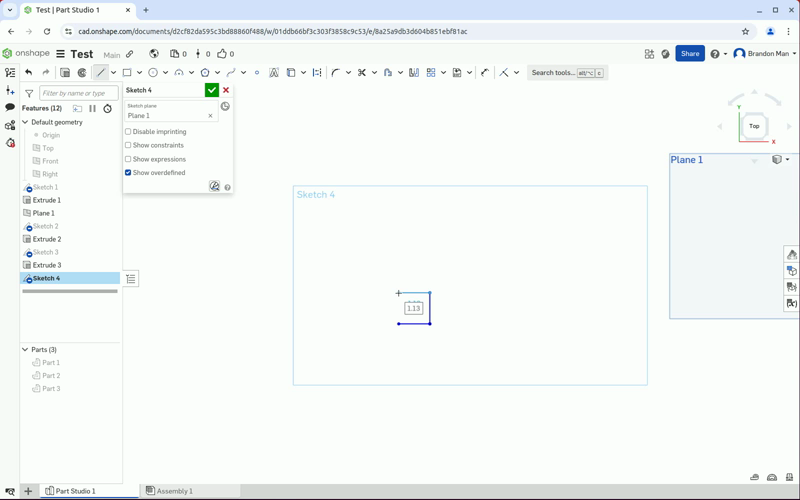
scroll(6)
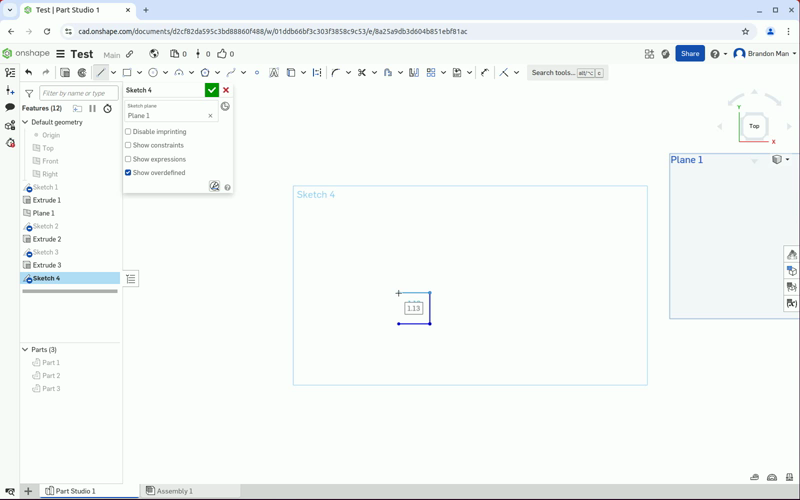
scroll(6)
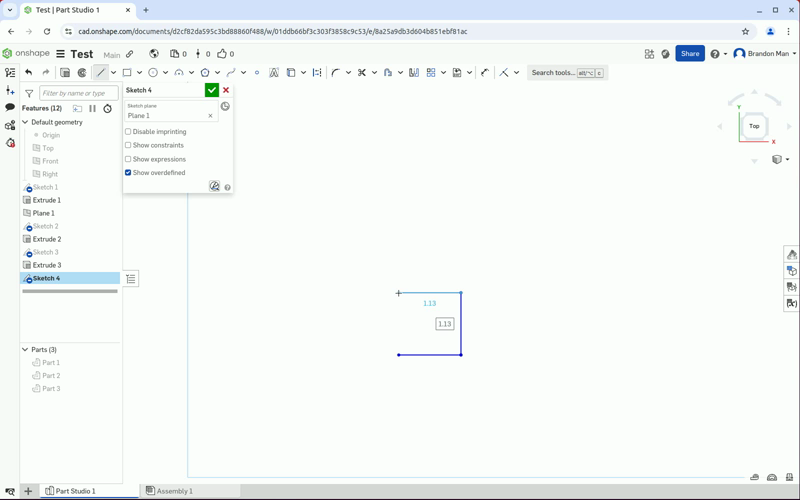
click(398, 292)
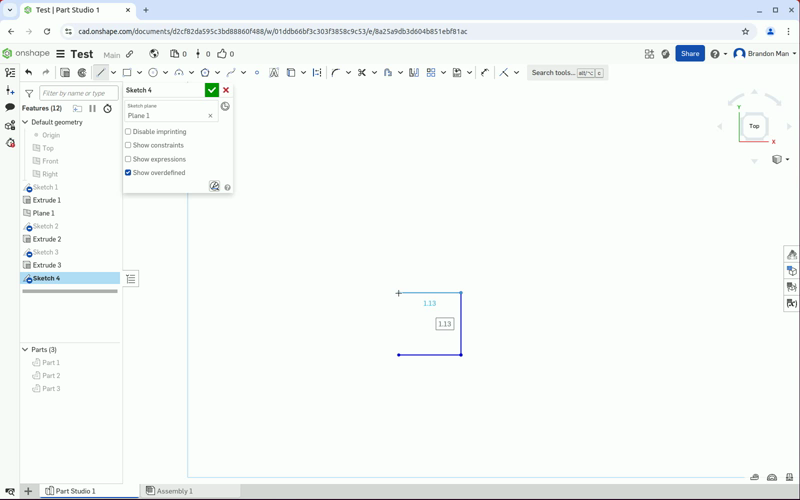
scroll(-6)
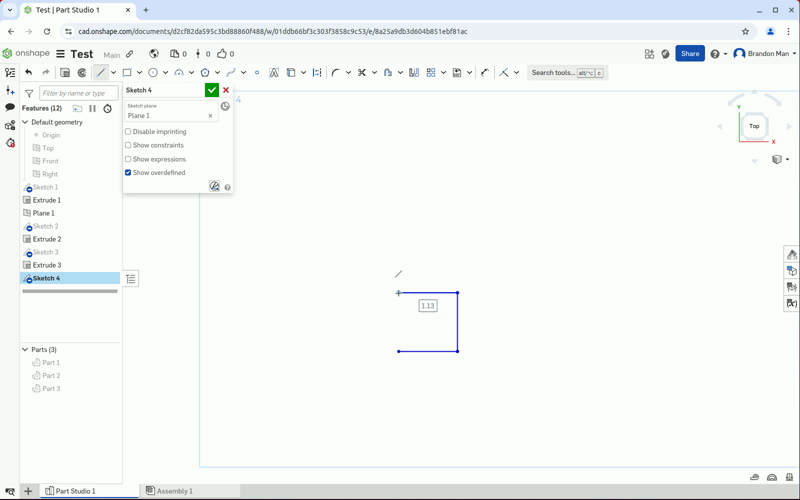
scroll(-6)
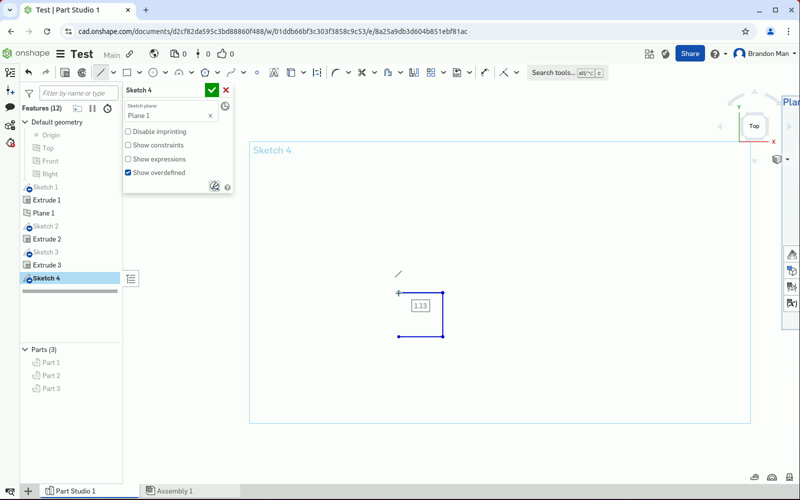
scroll(-6)
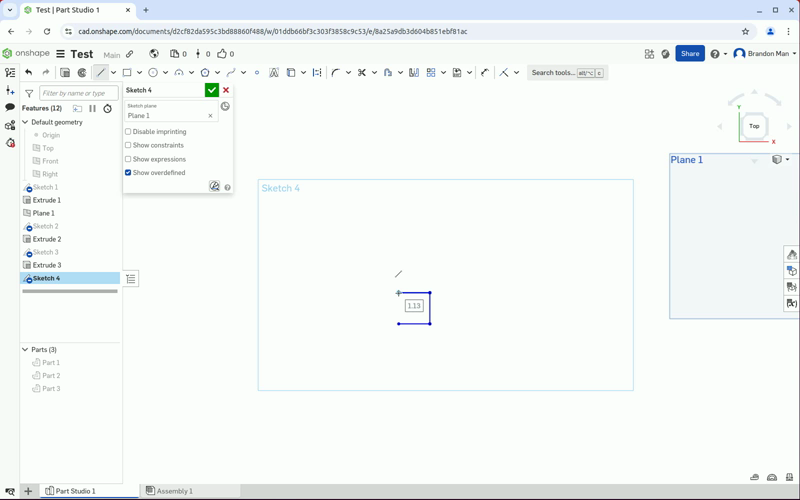
scroll(-6)
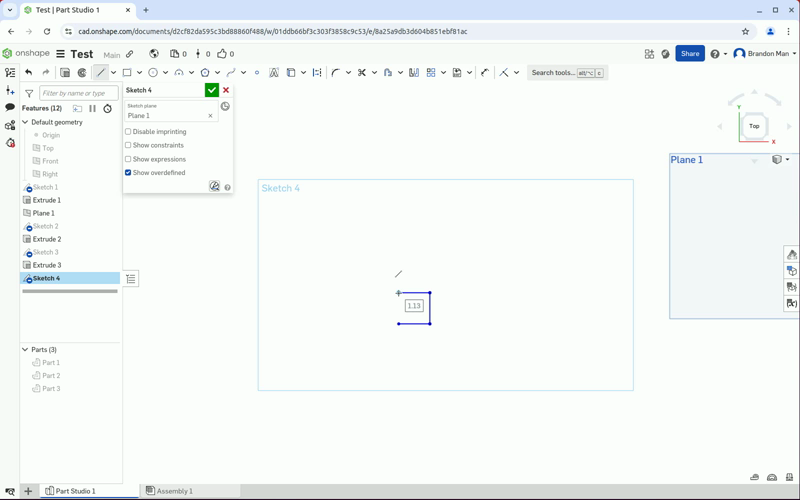
scroll(-6)
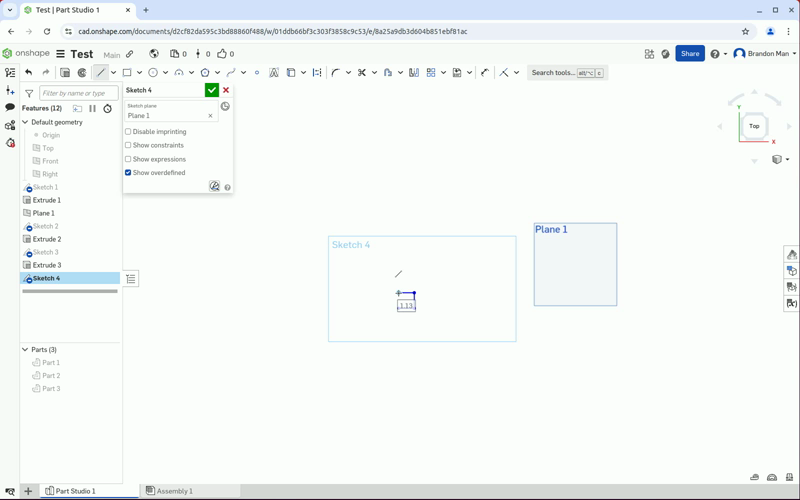
scroll(-6)
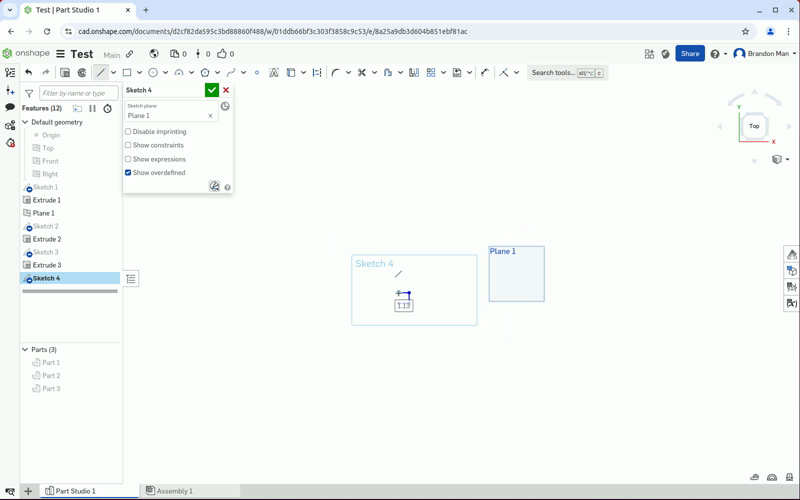
scroll(-6)
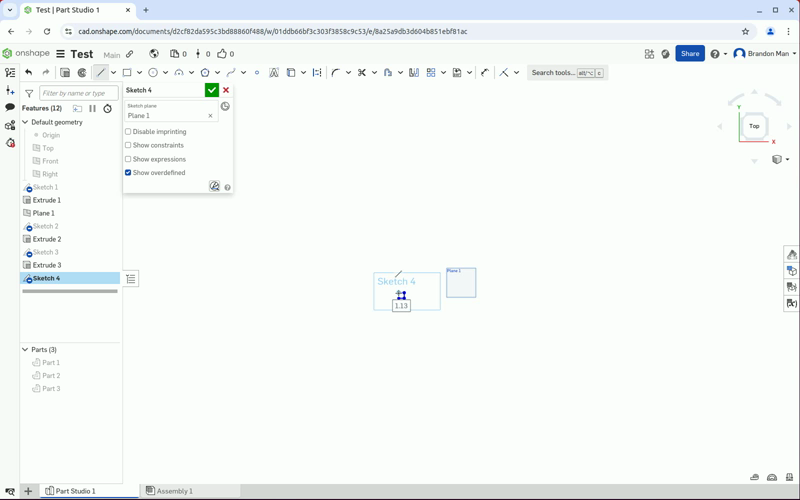
key_up(shift)
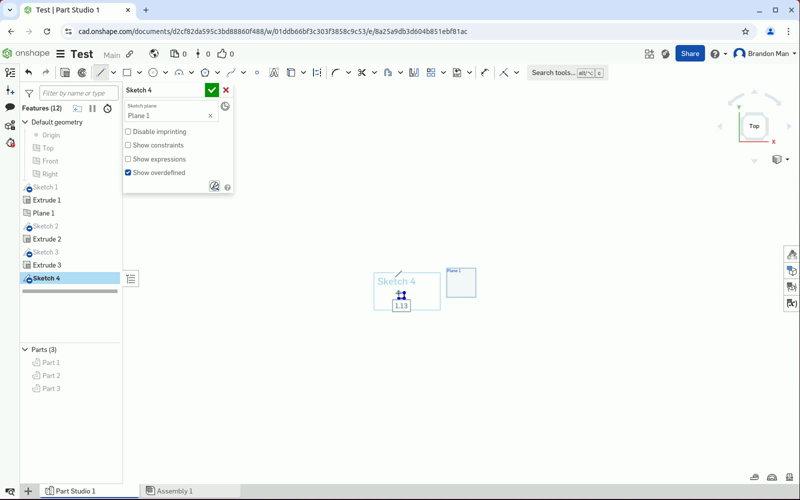
mouse_move(428, 292)
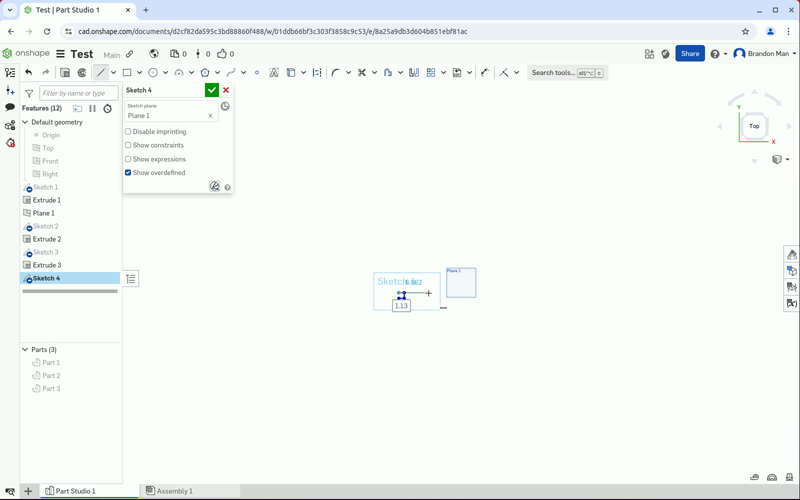
key_down(shift)
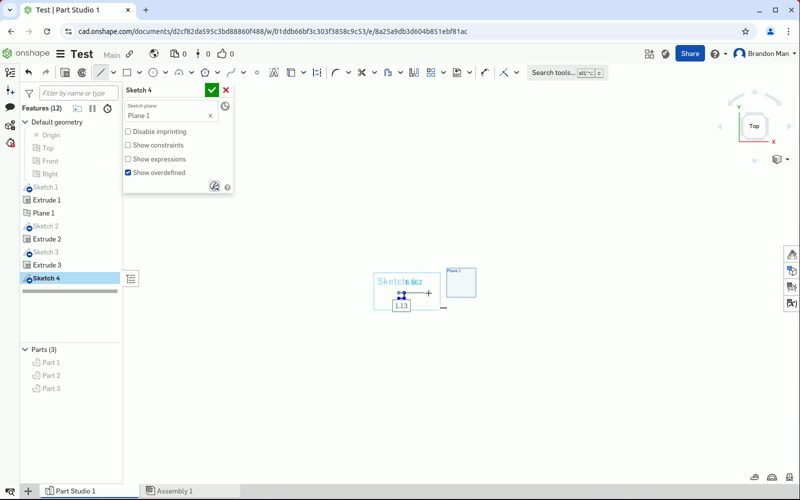
mouse_move(398, 298)
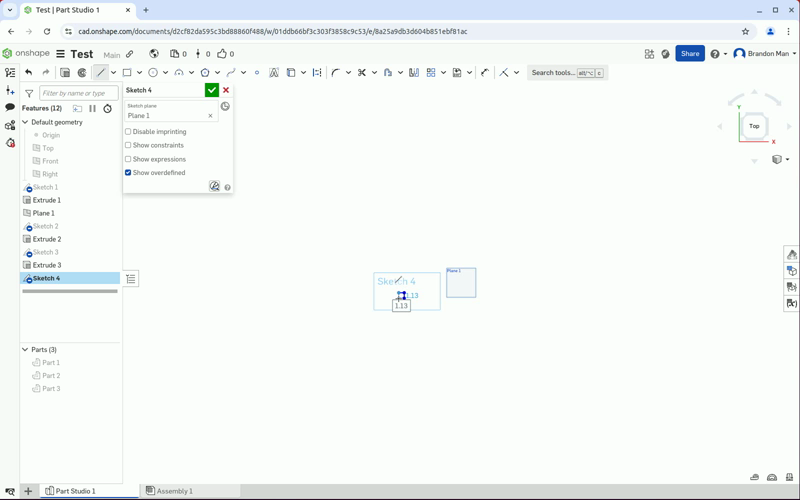
scroll(6)
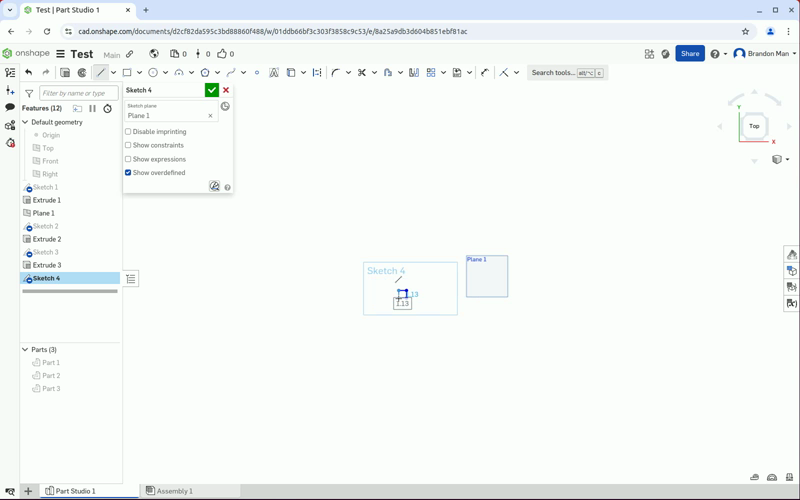
scroll(6)
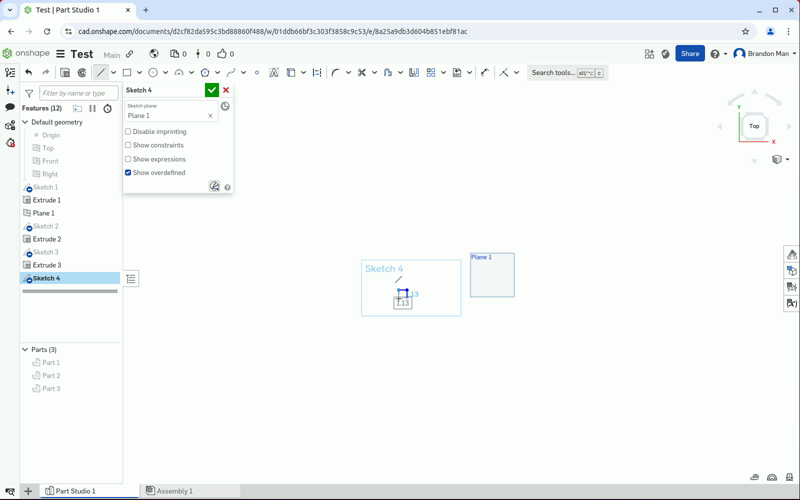
scroll(6)
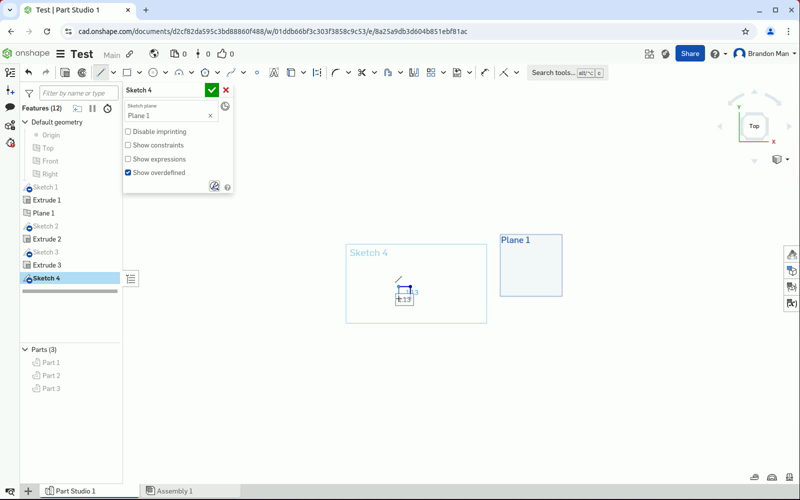
scroll(6)
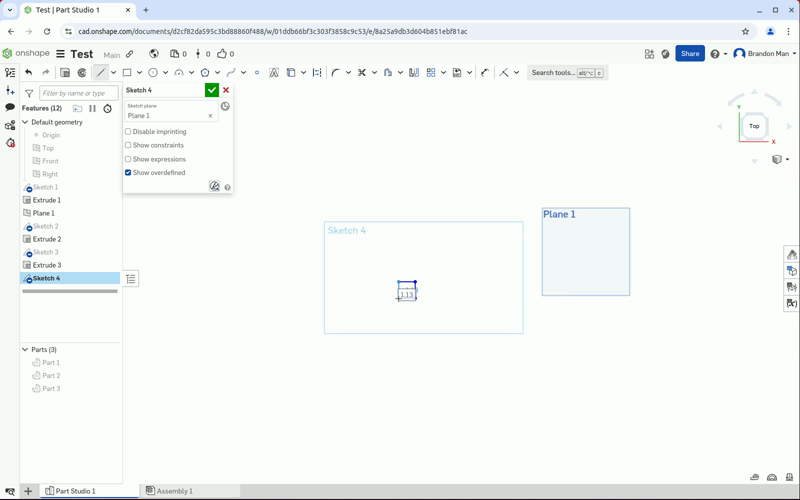
scroll(6)
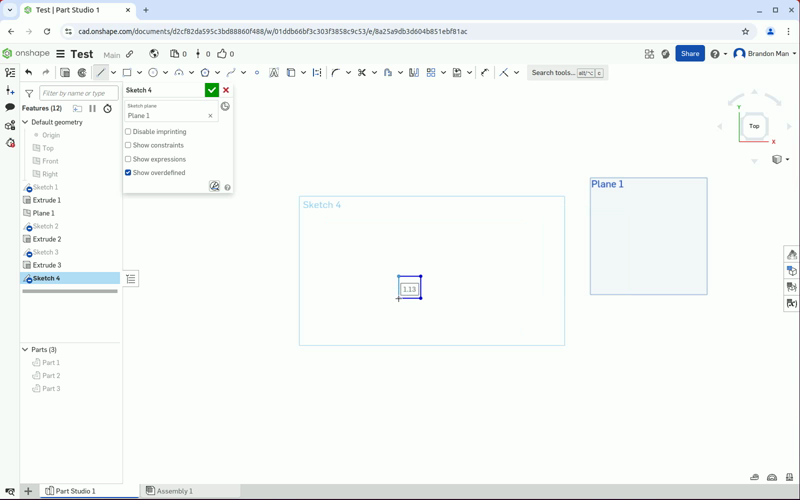
scroll(6)
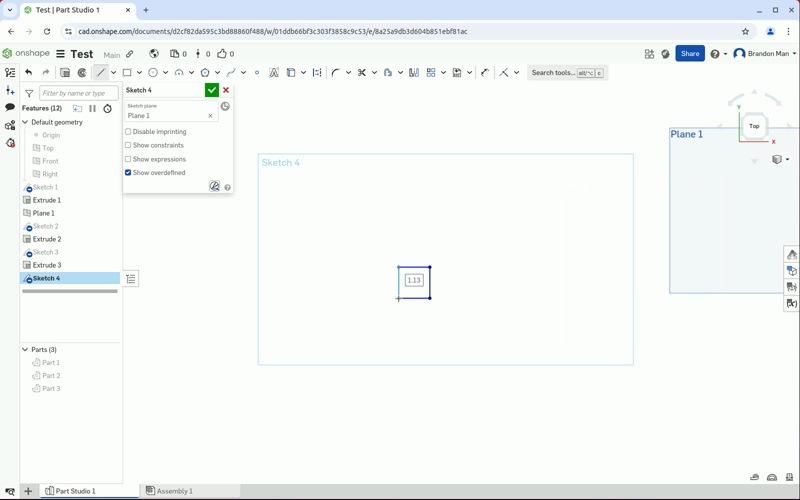
scroll(6)
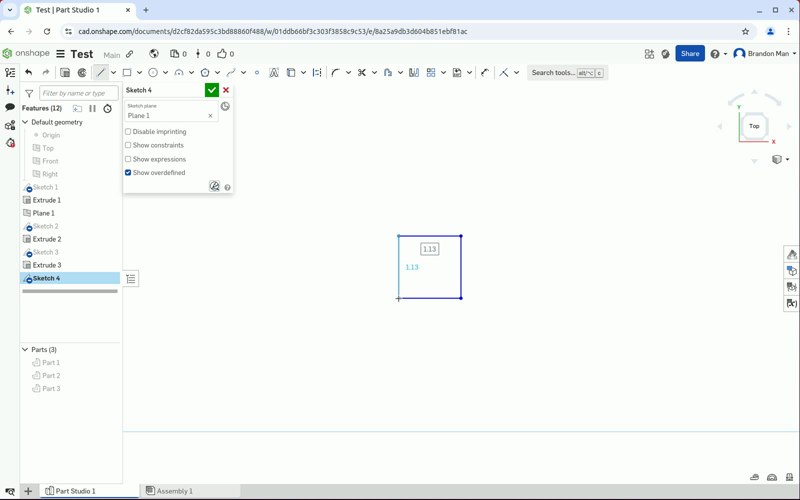
key_up(shift)
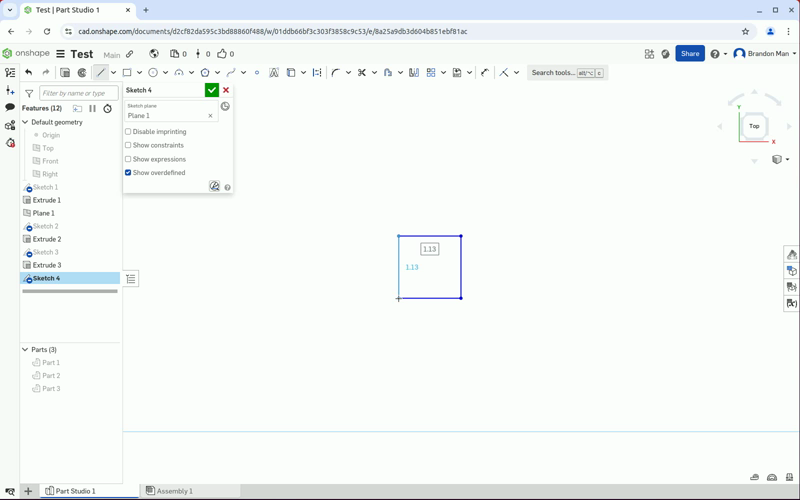
click(398, 298)
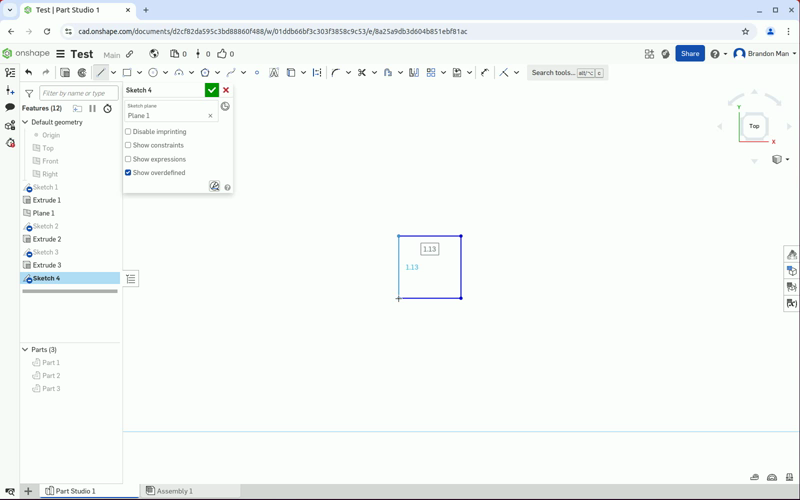
scroll(-6)
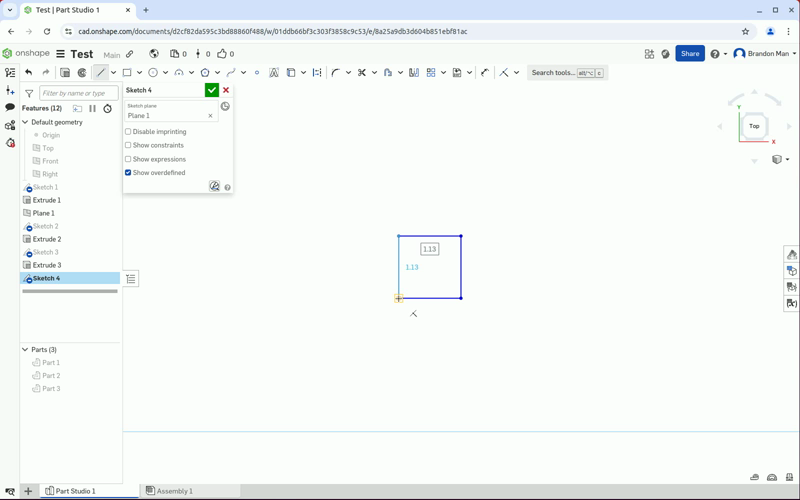
scroll(-6)
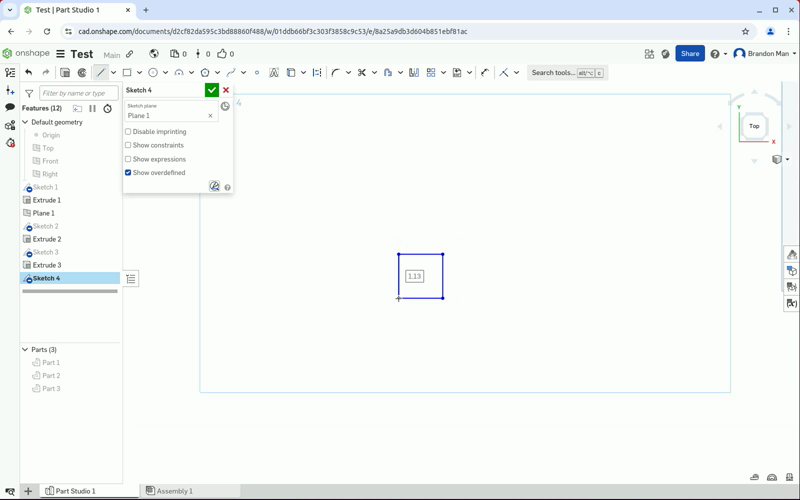
scroll(-6)
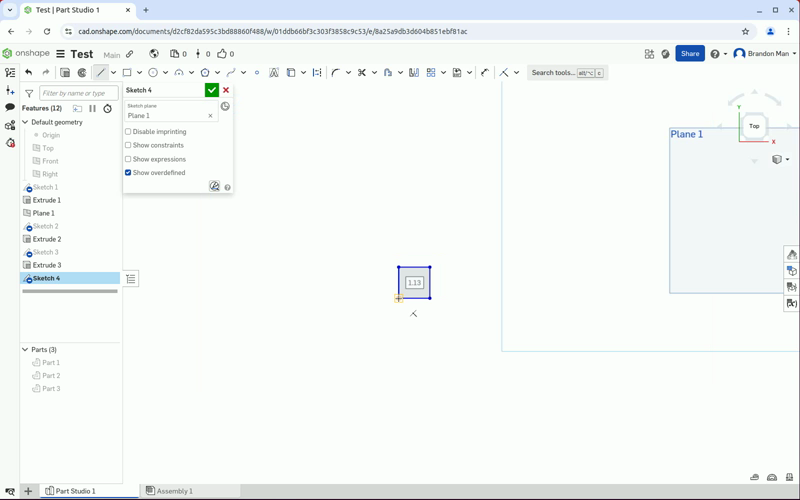
scroll(-6)
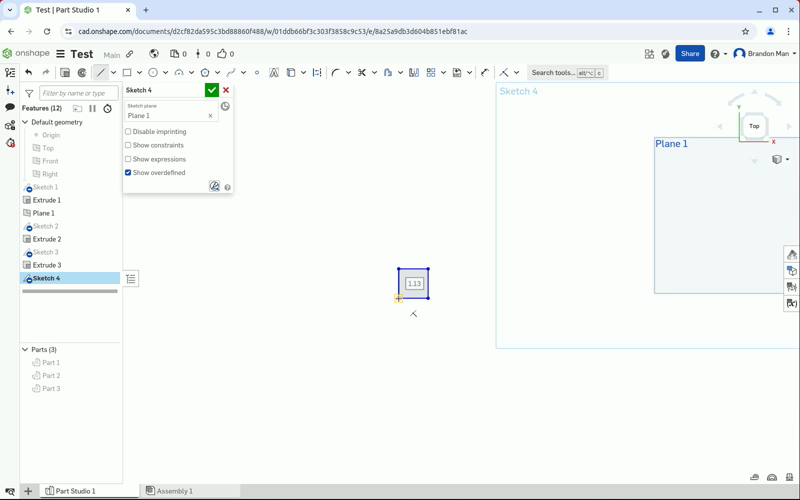
scroll(-6)
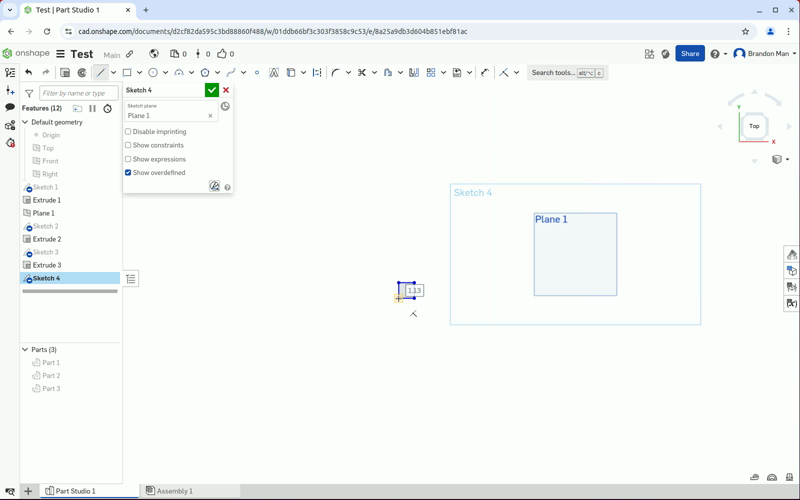
scroll(-6)
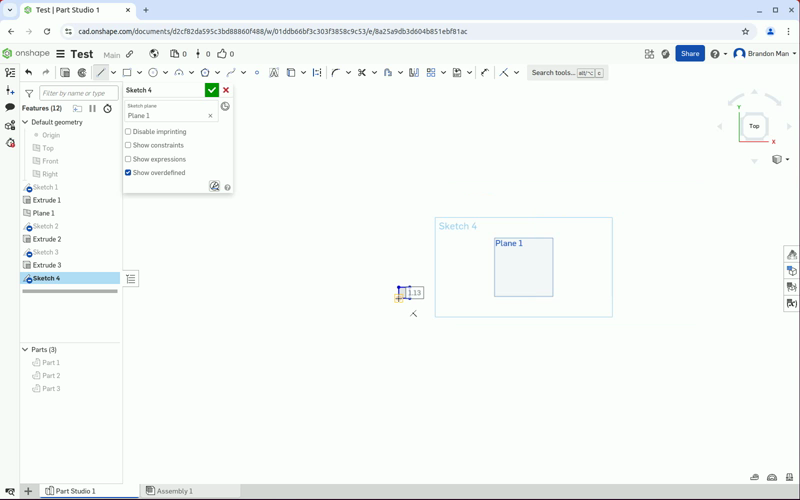
scroll(-6)
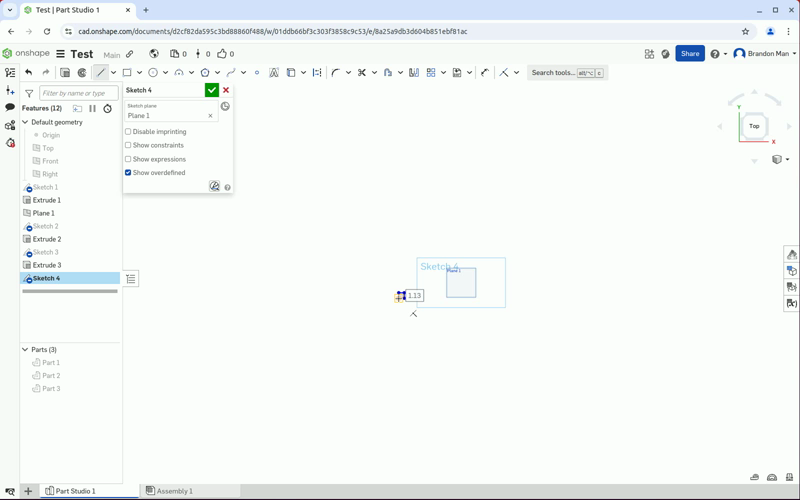
key(esc)
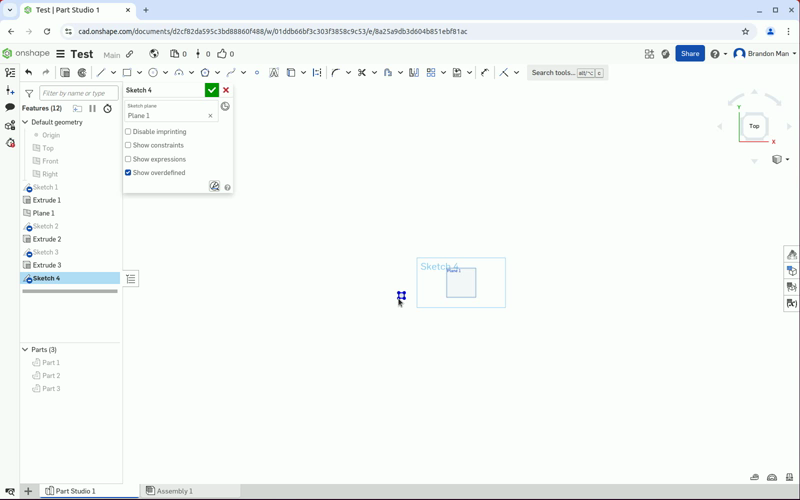
mouse_move(402, 297)
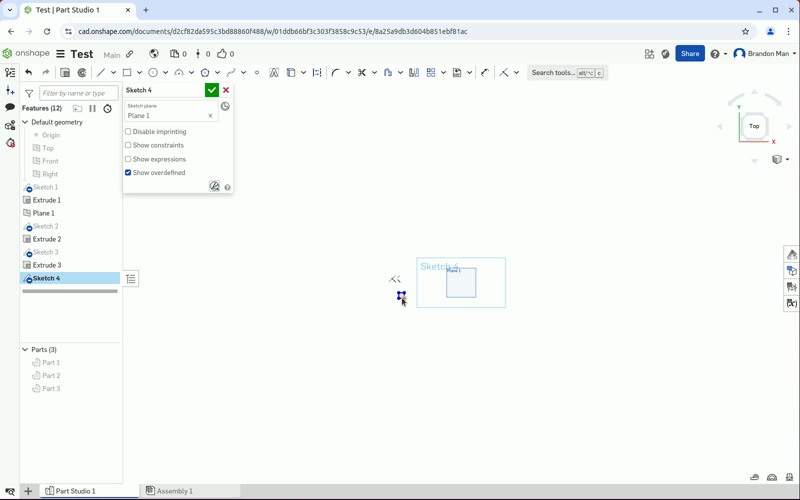
scroll(6)
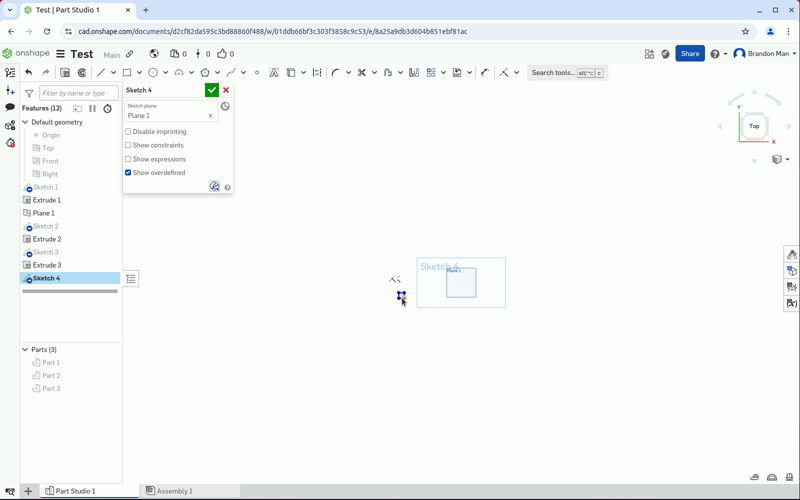
scroll(6)
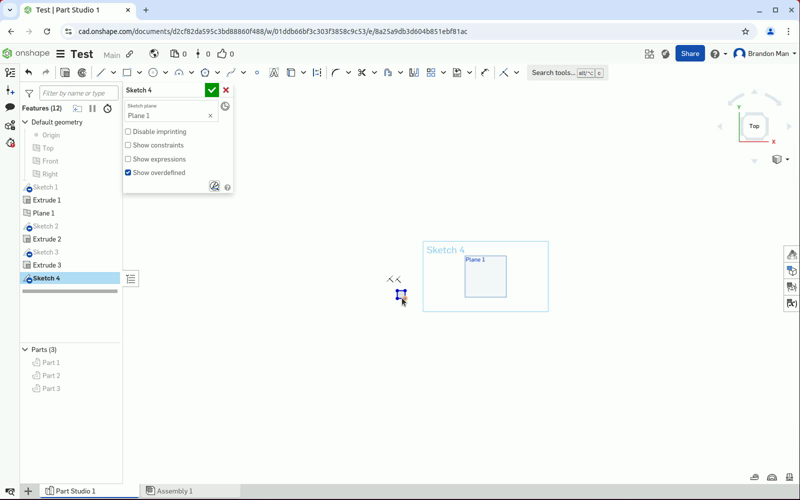
scroll(6)
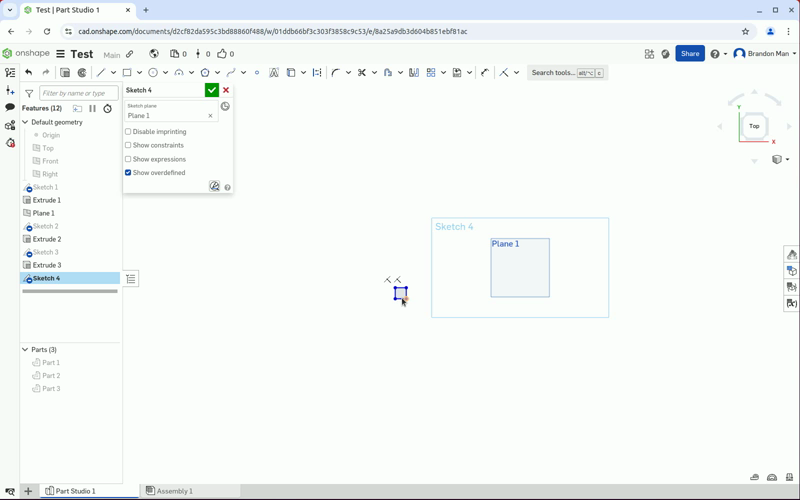
scroll(6)
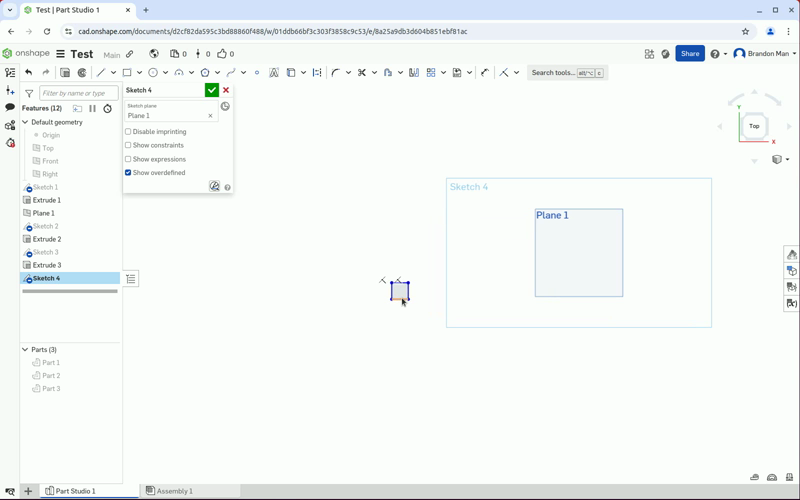
scroll(6)
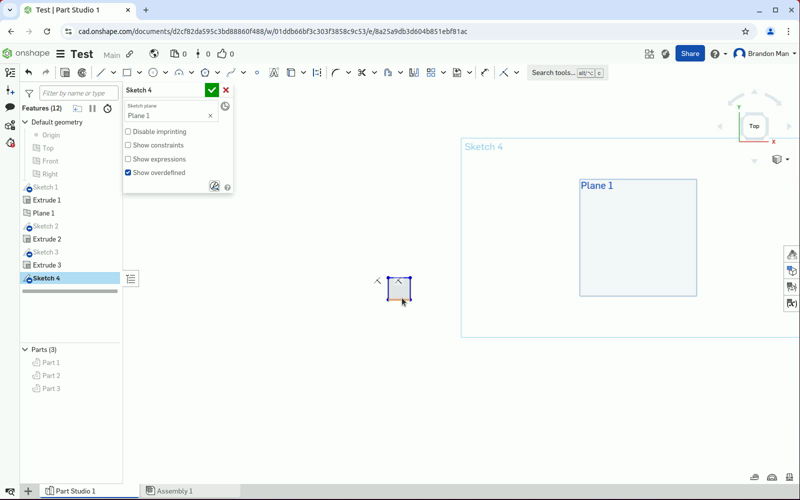
scroll(6)
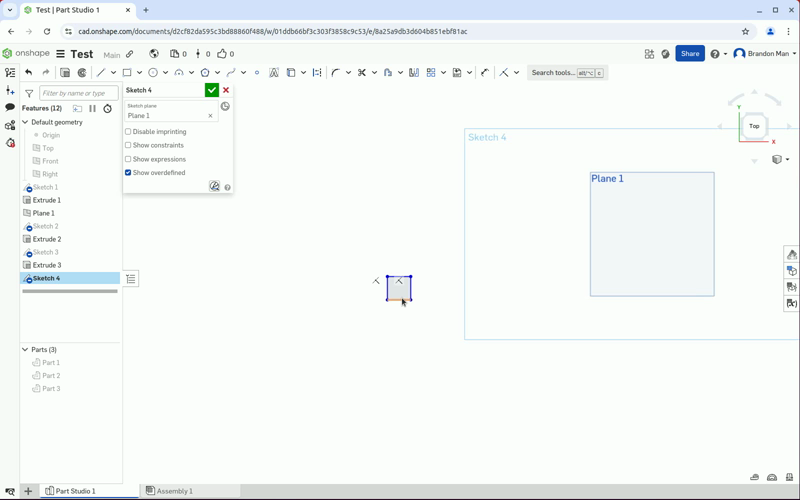
scroll(6)
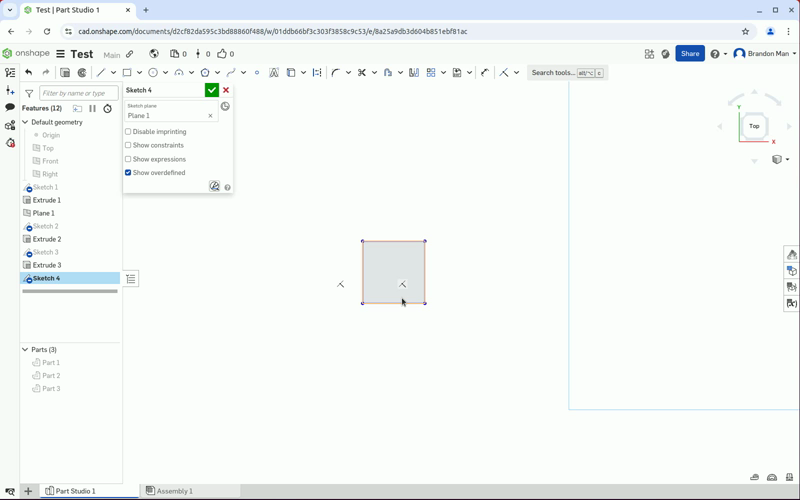
click(402, 297)
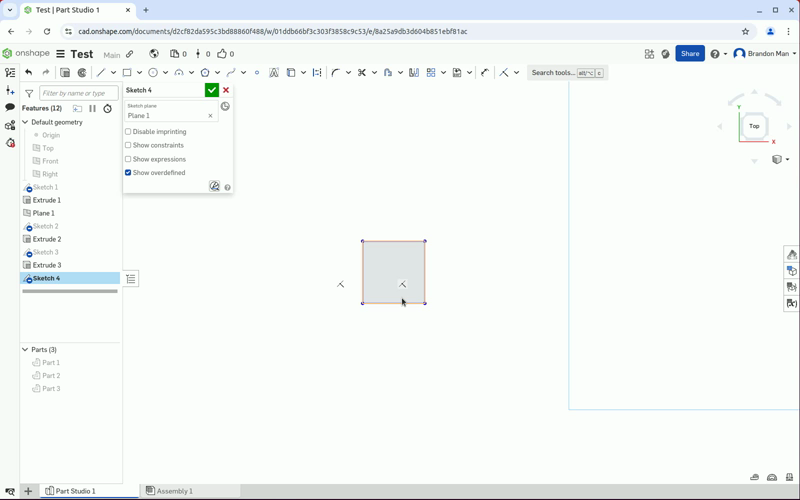
scroll(-6)
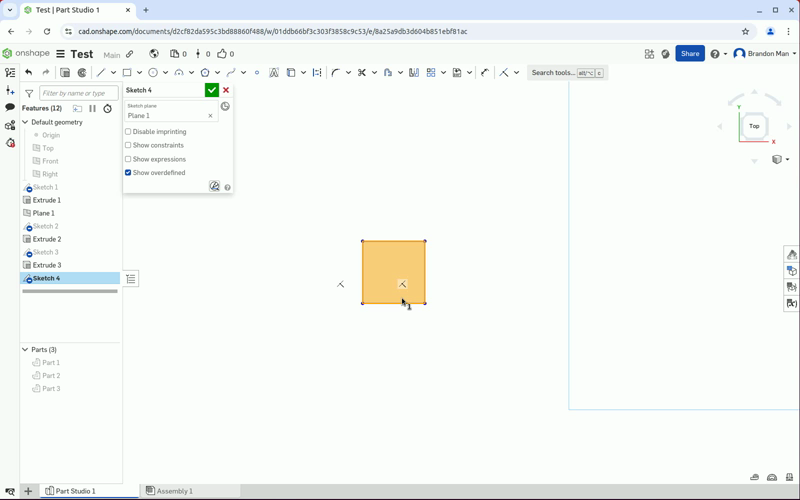
scroll(-6)
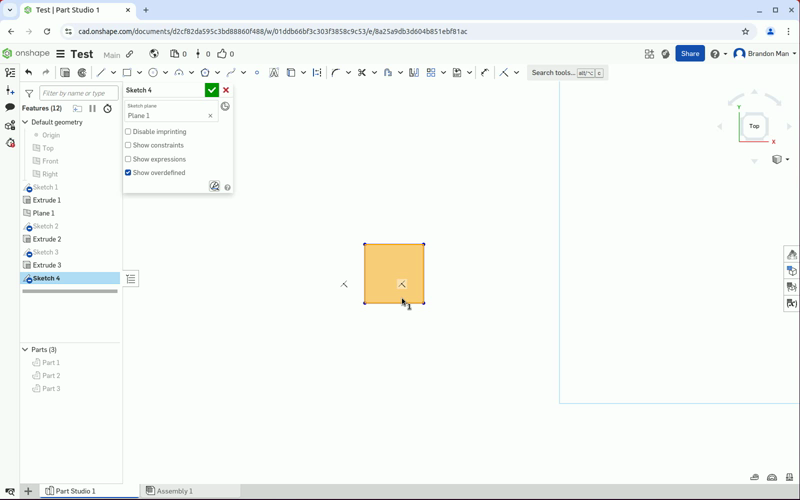
scroll(-6)
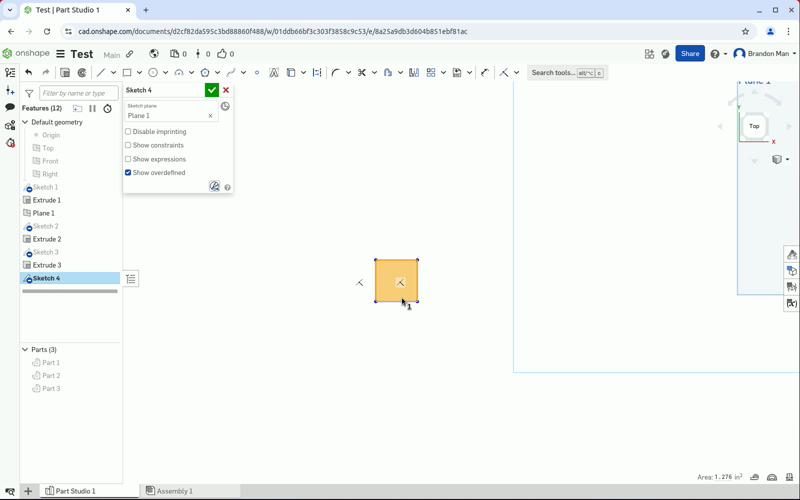
scroll(-6)
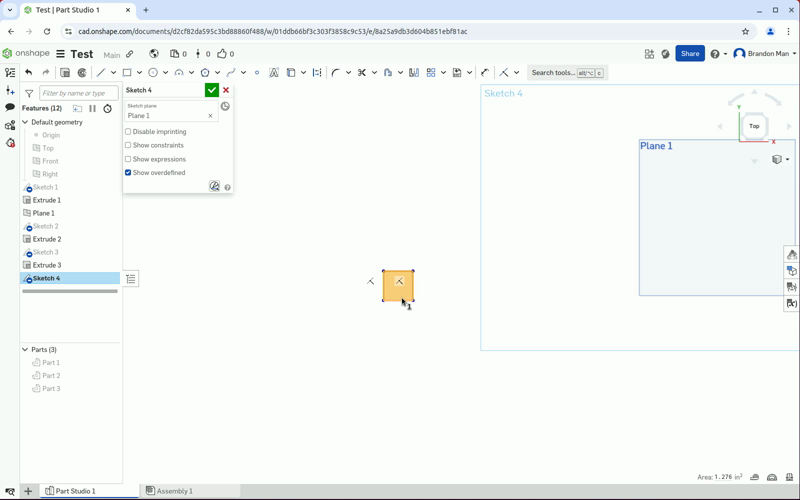
scroll(-6)
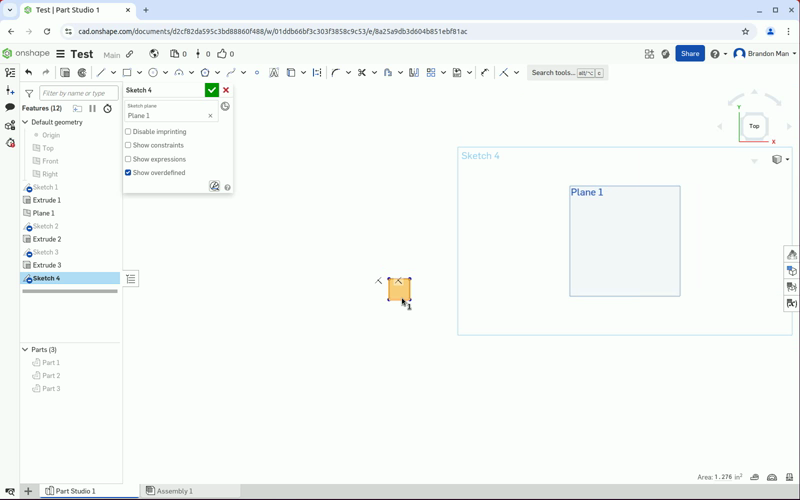
scroll(-6)
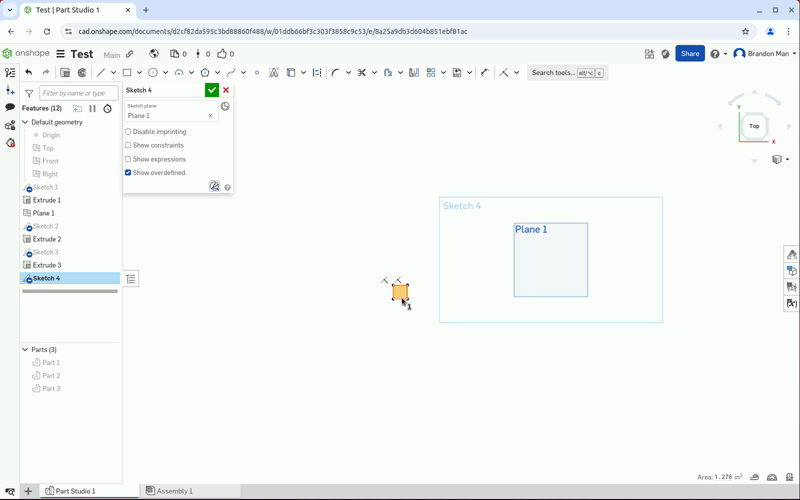
scroll(-6)
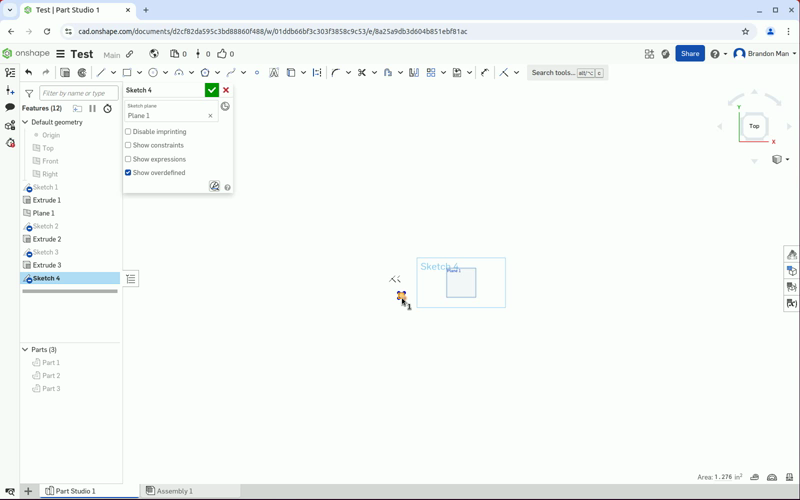
mouse_move(73, 352)
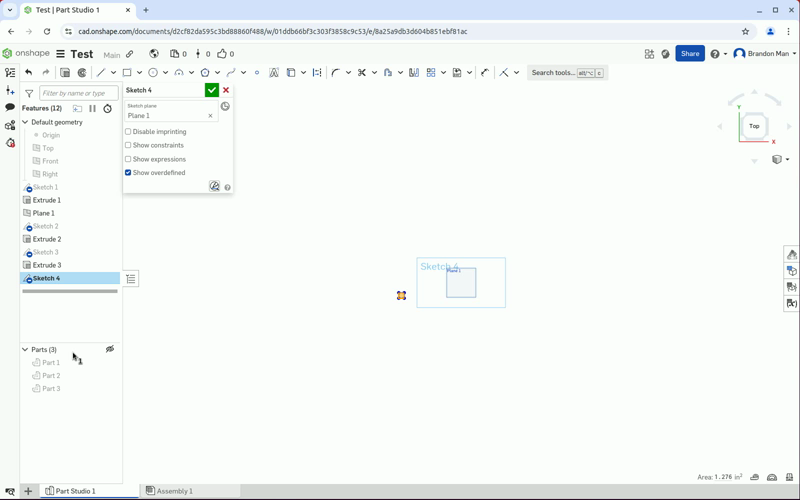
key(shift+y)
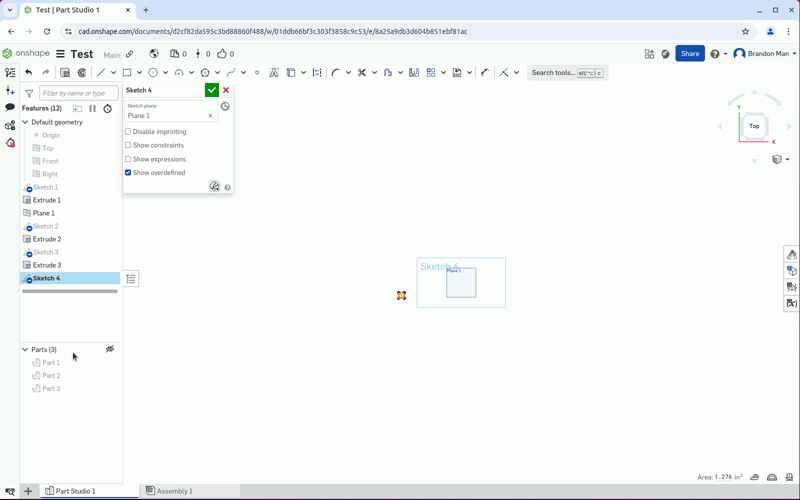
key(shift+e)
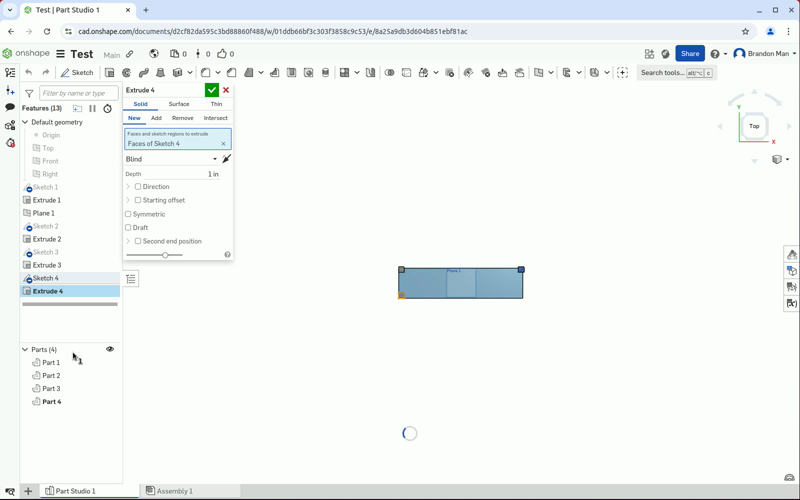
mouse_move(143, 106)
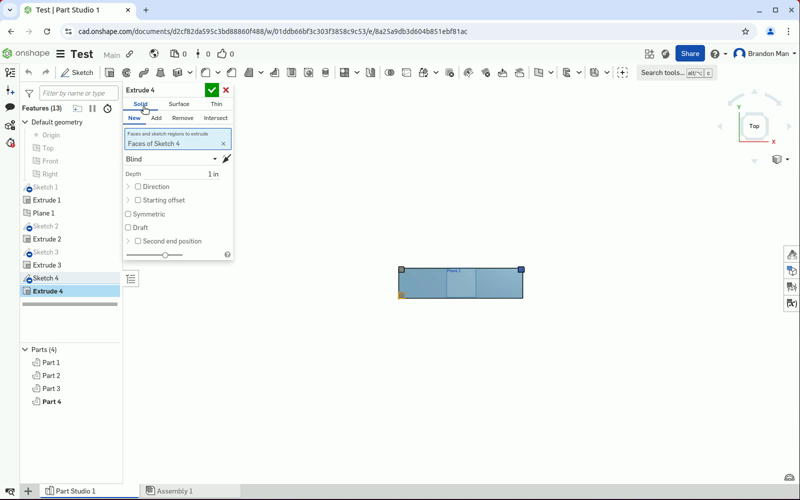
click(143, 106)
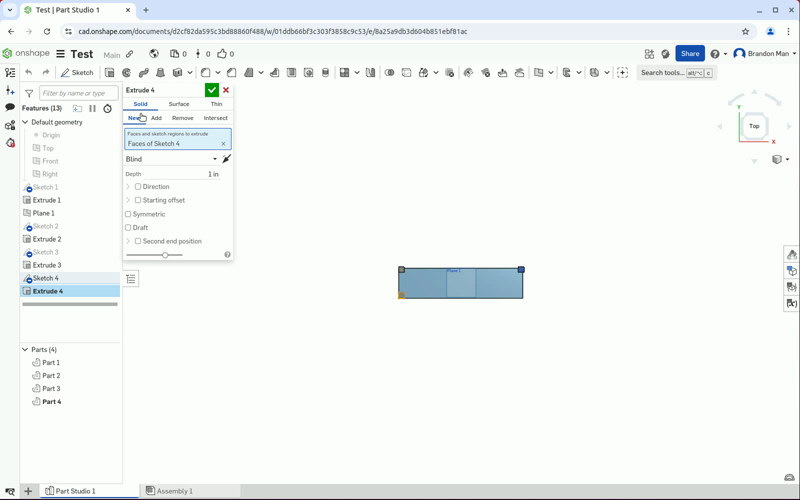
mouse_move(137, 120)
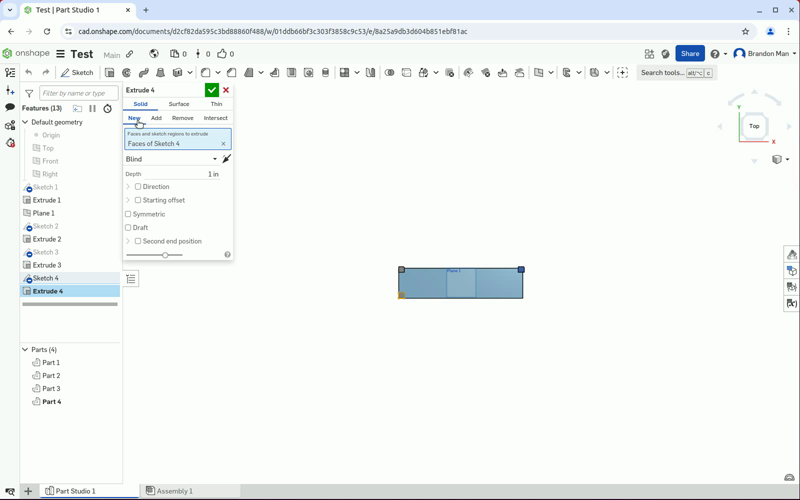
click(137, 120)
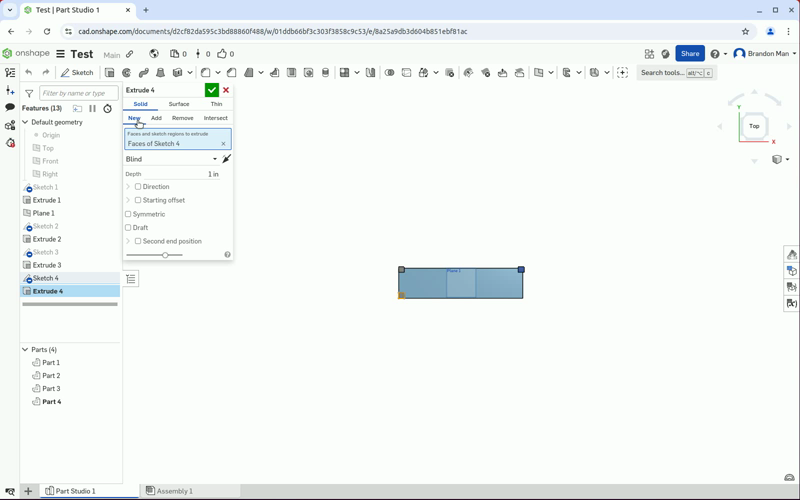
key(tab, 4)
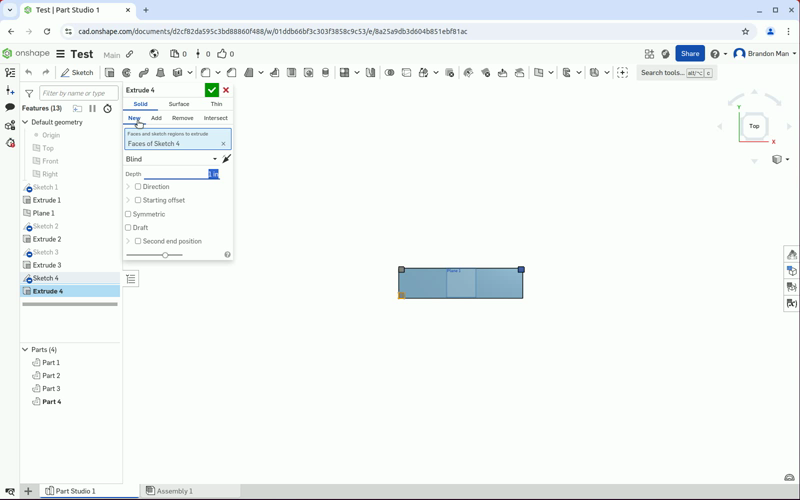
text(22.868)
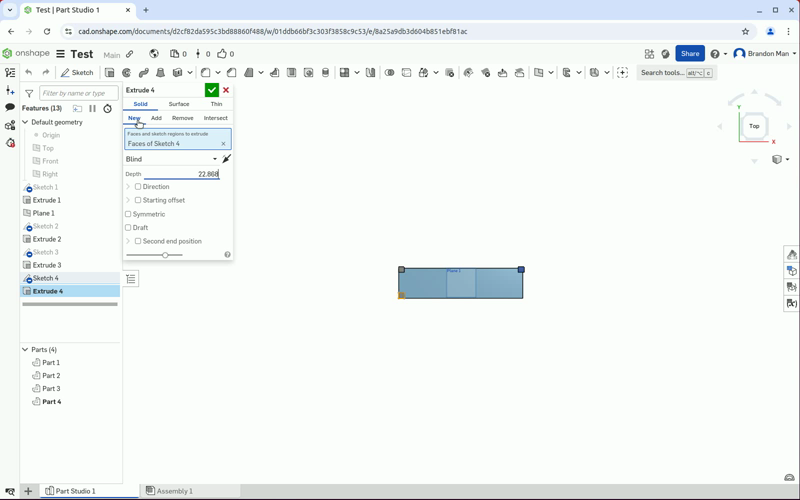
key(enter)
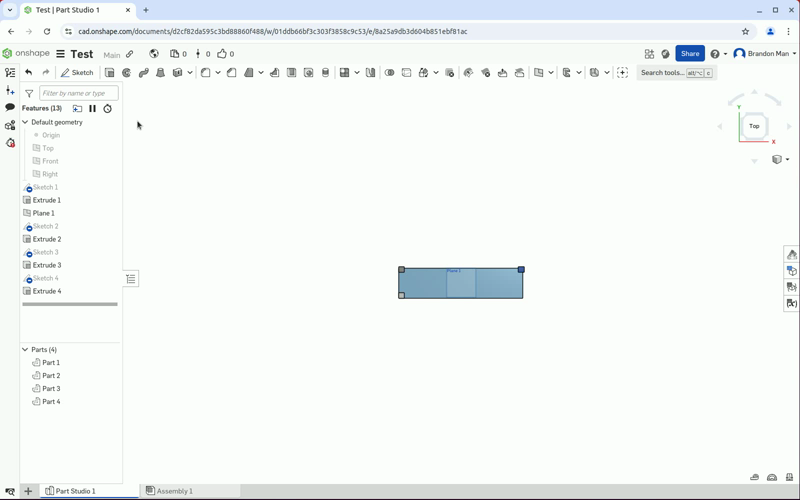
key(shift+h)
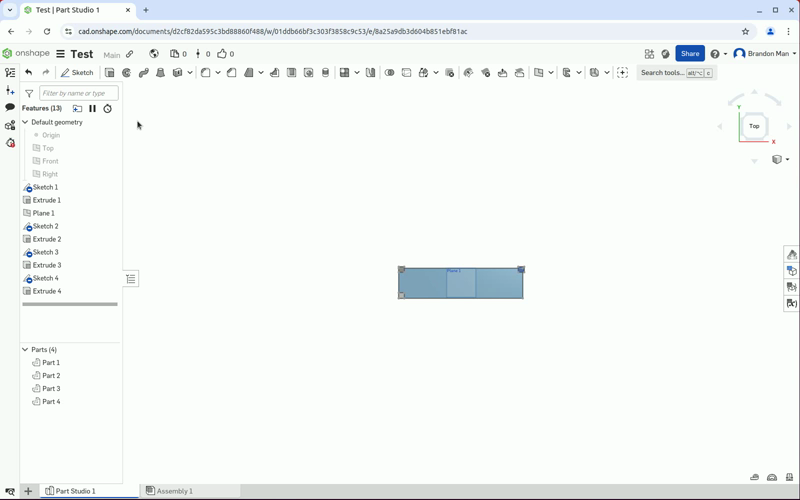
key(shift+h)
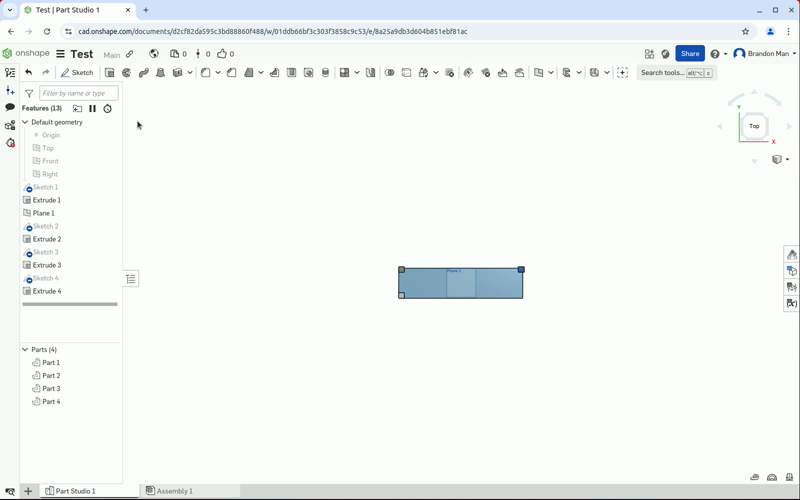
mouse_move(73, 189)
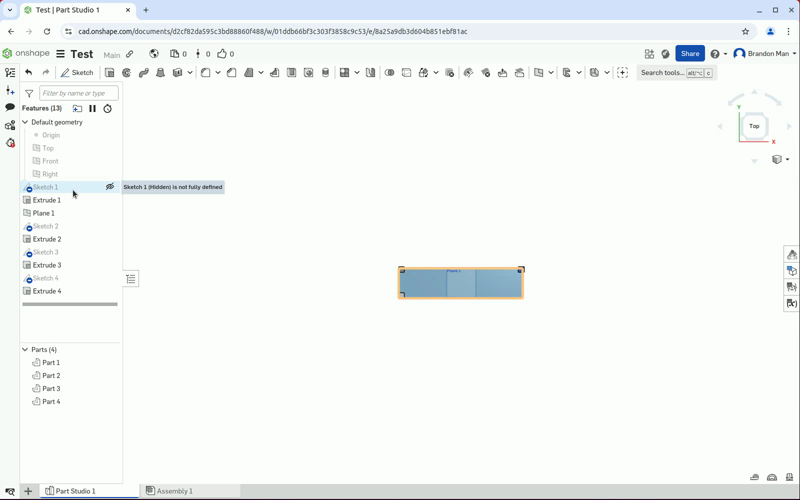
click(73, 189)
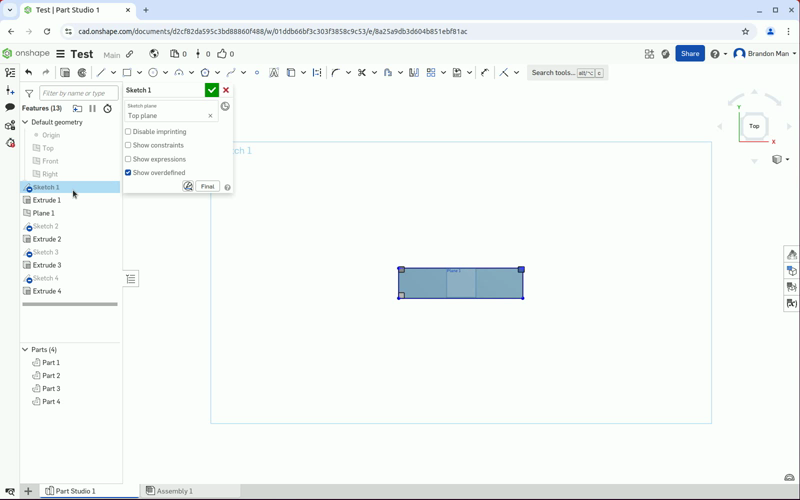
mouse_move(229, 92)
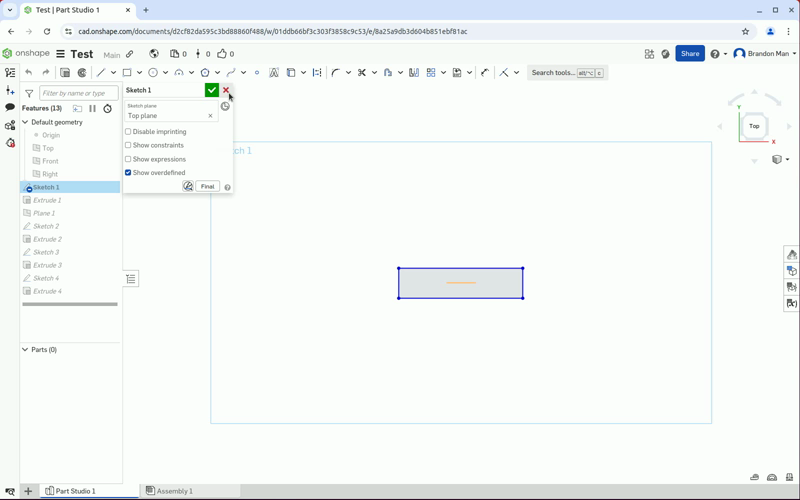
click(229, 92)
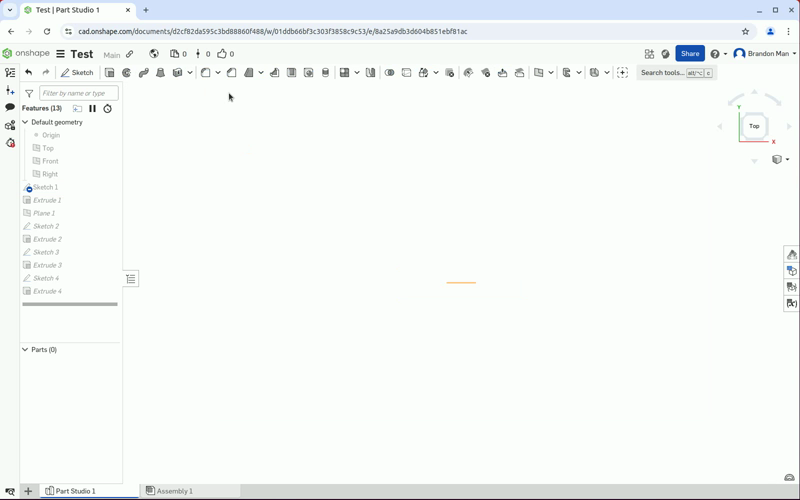
key(shift+s)
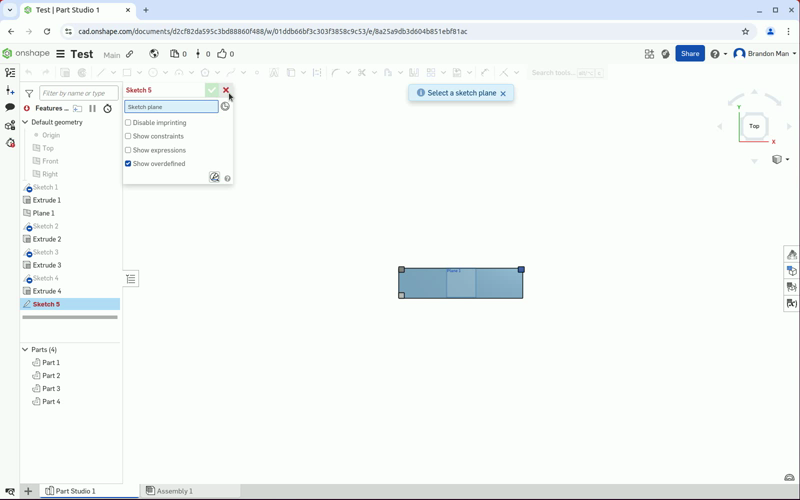
mouse_move(73, 215)
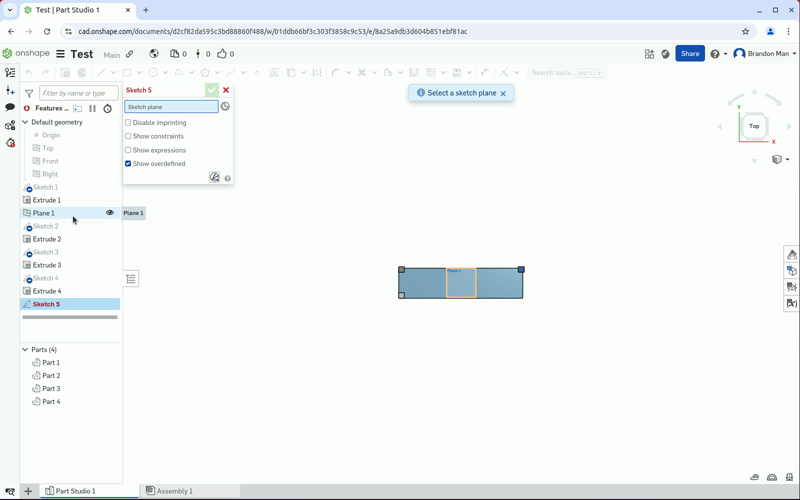
click(73, 215)
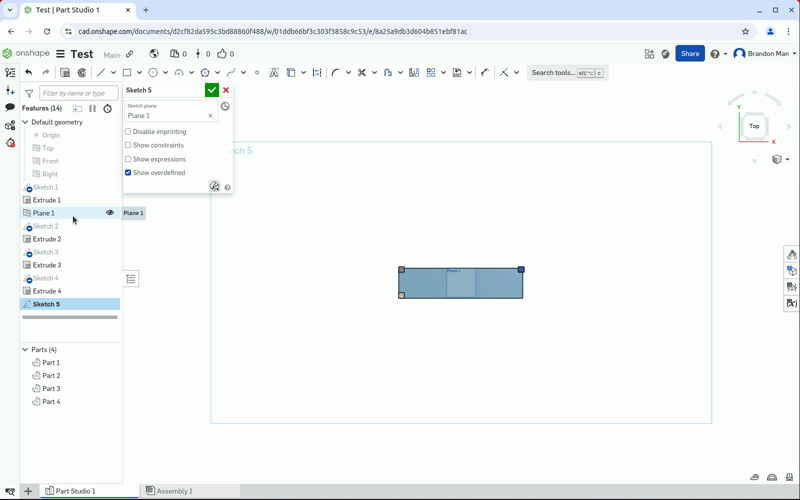
mouse_move(73, 352)
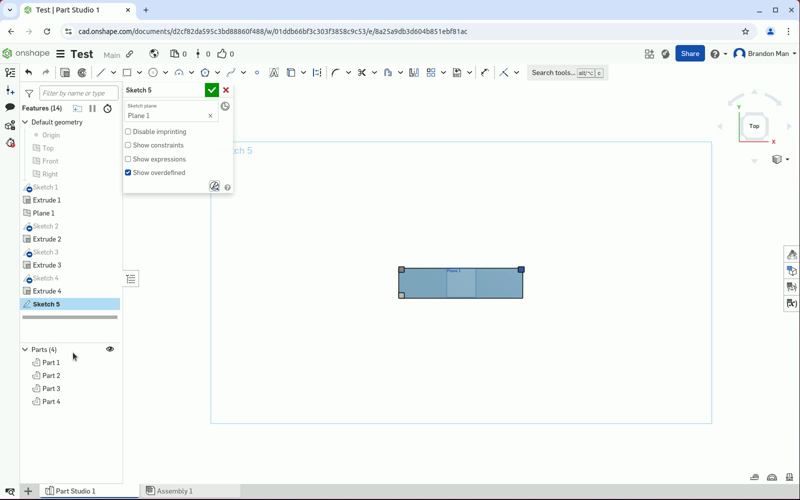
key(y)
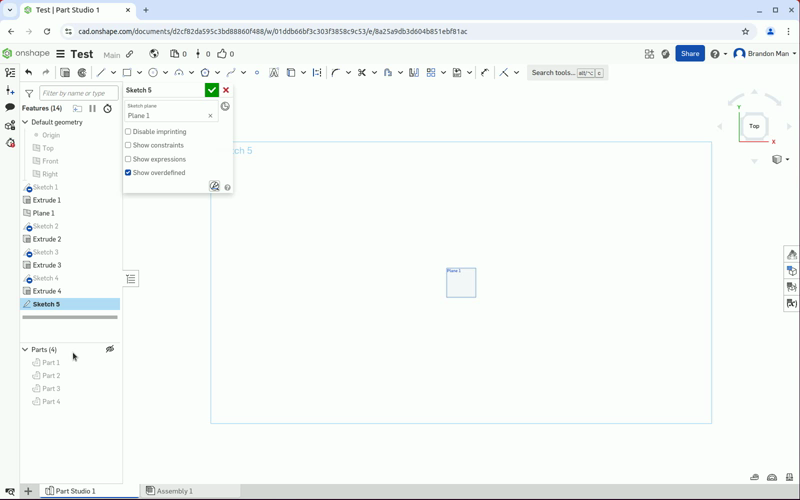
key(l)
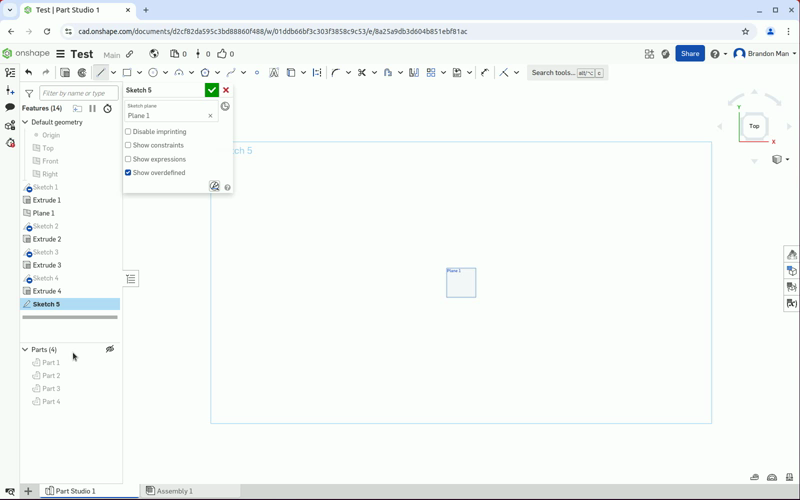
key_down(shift)
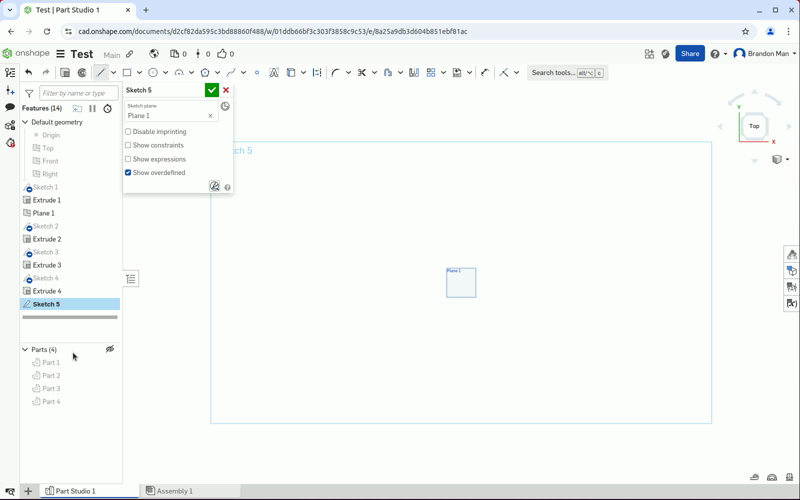
mouse_move(518, 298)
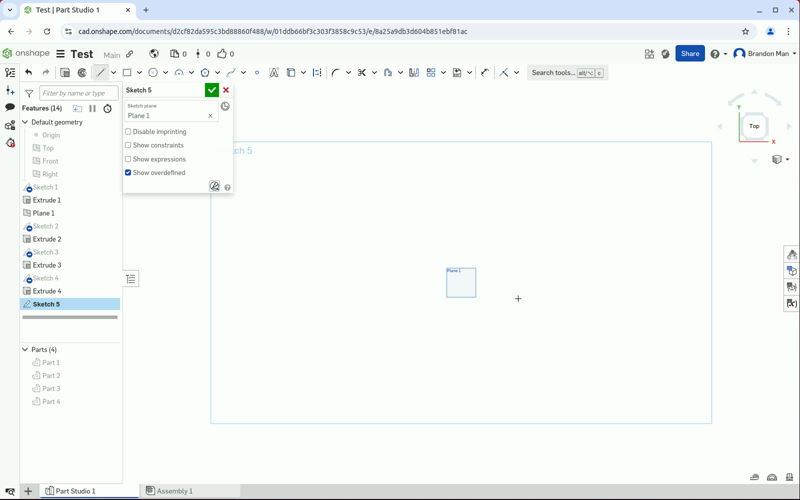
click(518, 298)
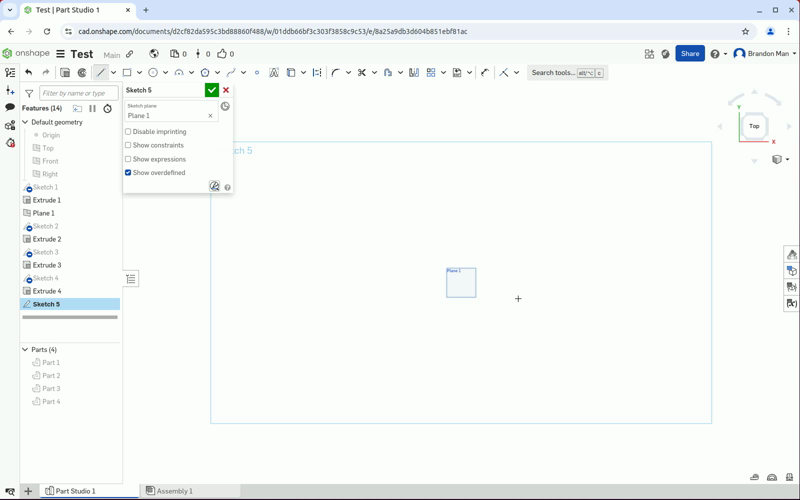
key_up(shift)
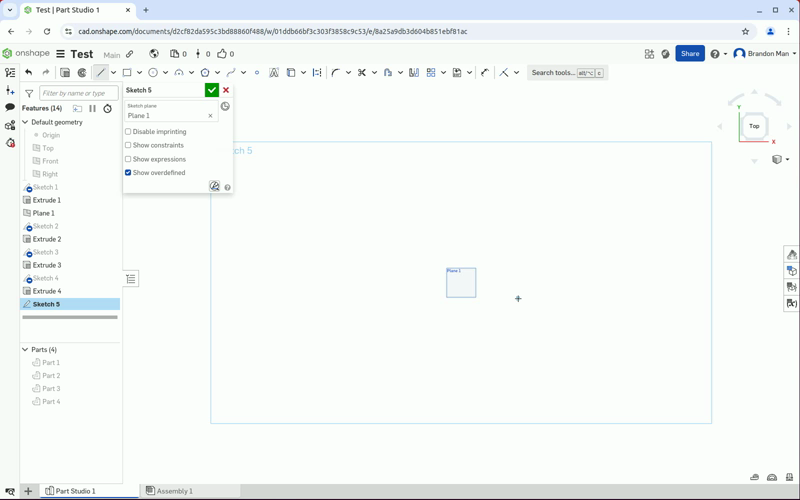
key_down(shift)
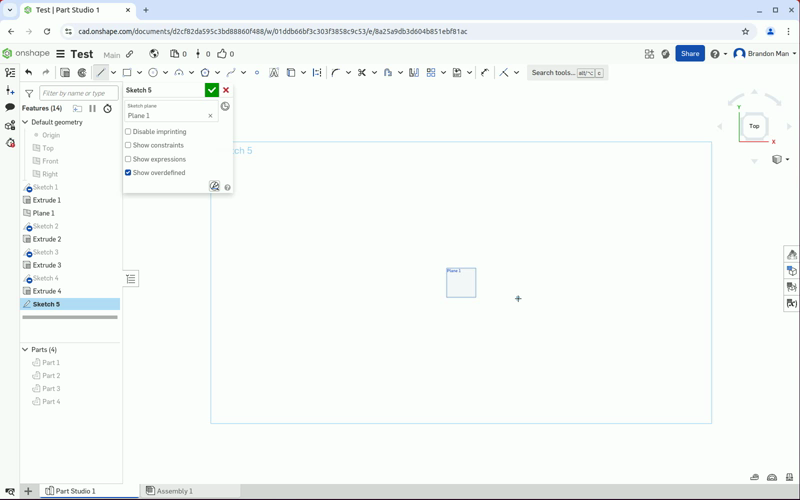
mouse_move(548, 298)
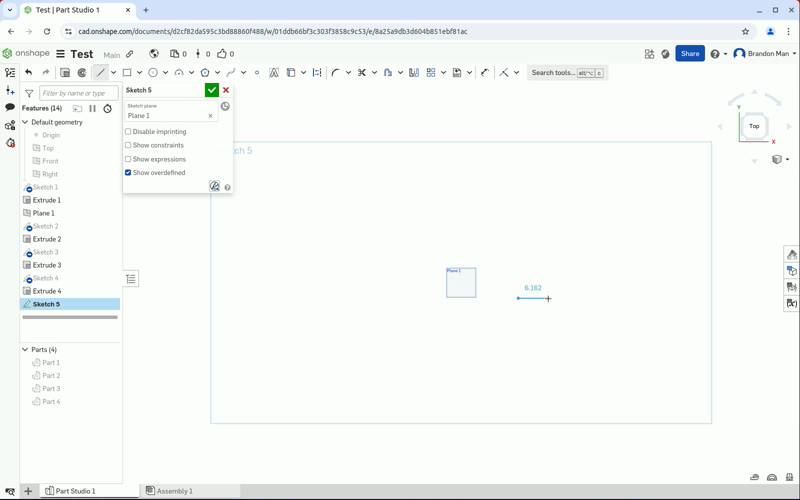
mouse_move(524, 298)
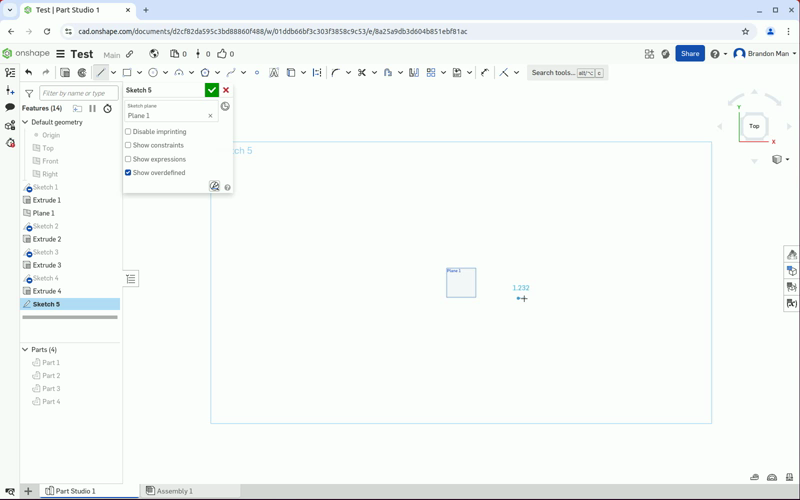
scroll(6)
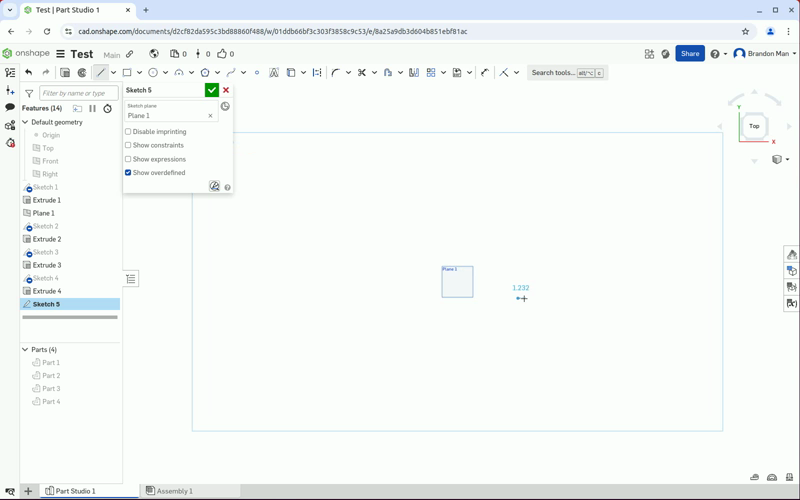
scroll(6)
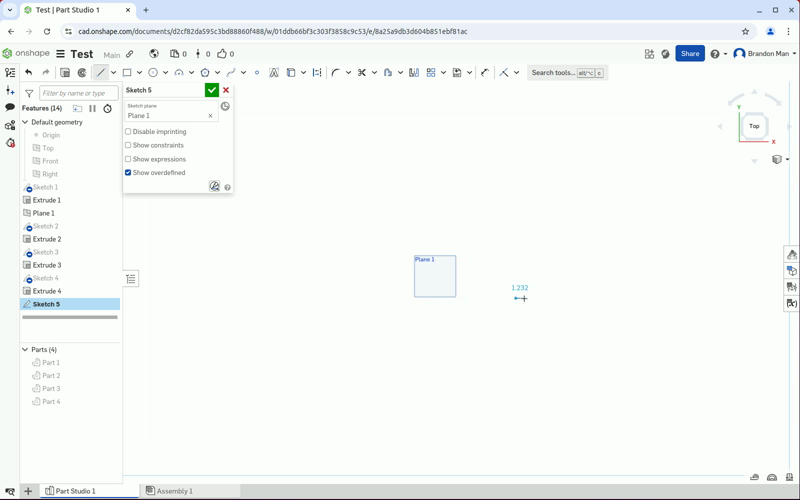
scroll(6)
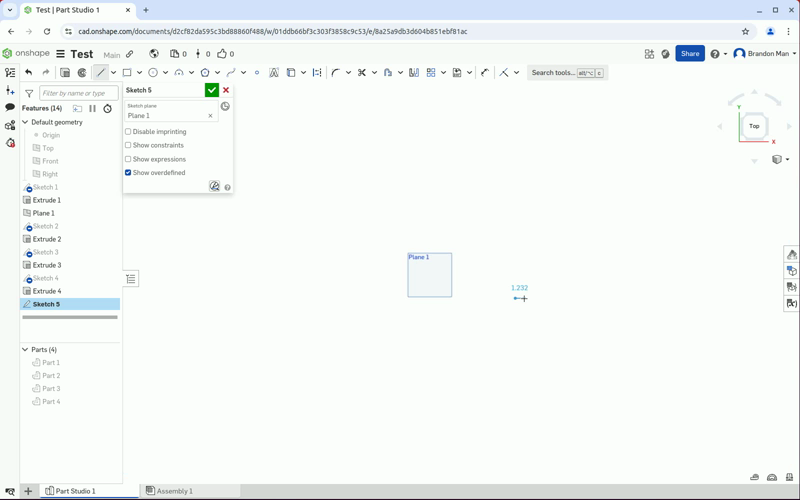
scroll(6)
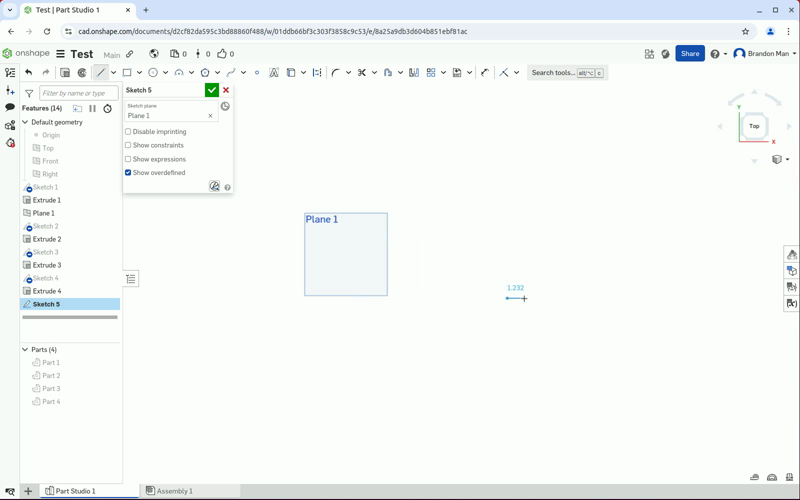
scroll(6)
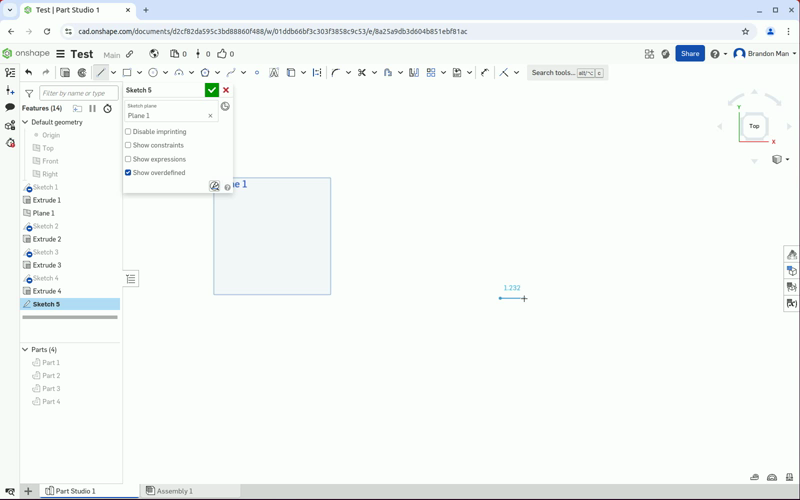
scroll(6)
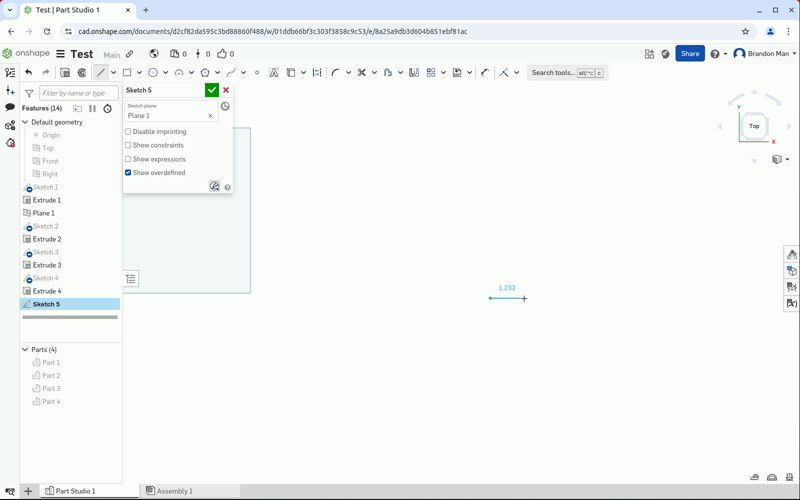
scroll(6)
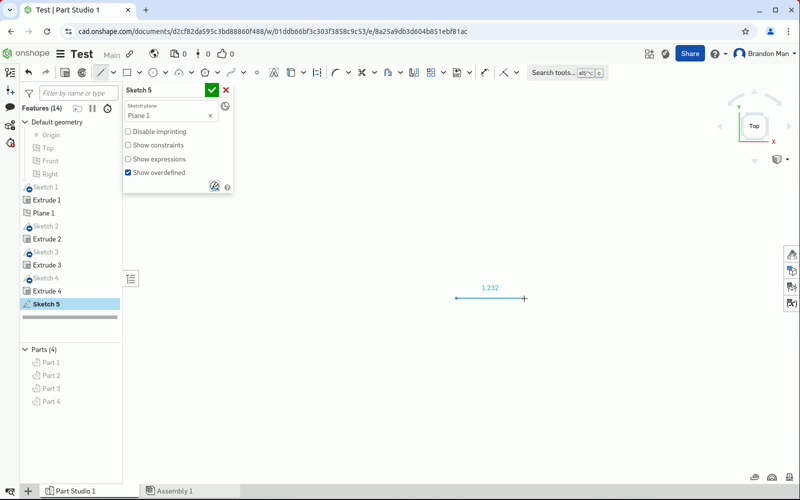
click(524, 298)
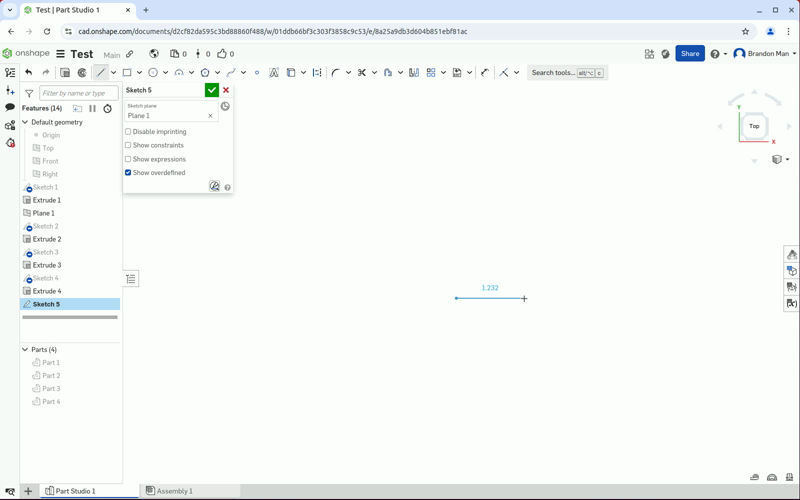
scroll(-6)
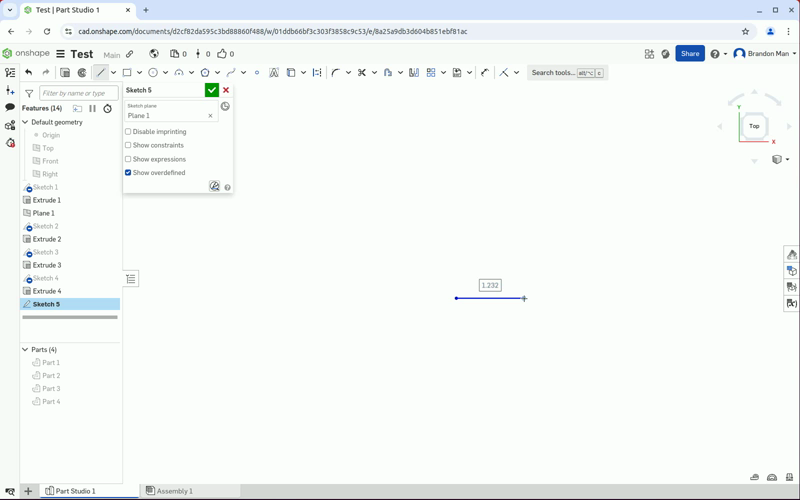
scroll(-6)
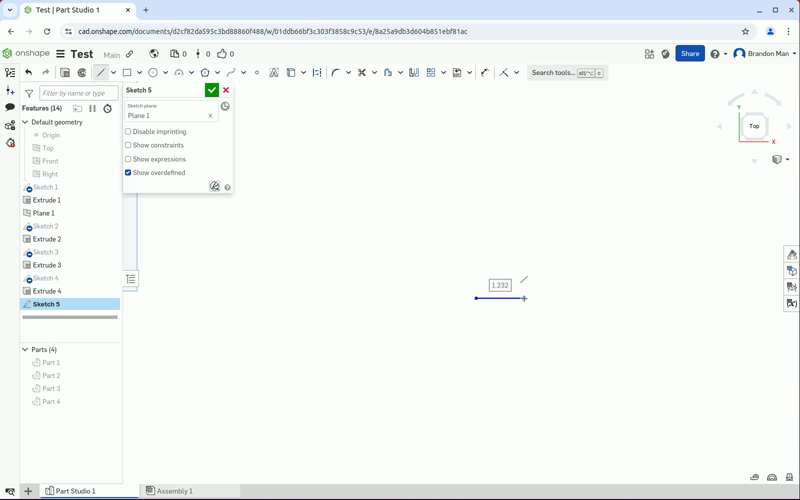
scroll(-6)
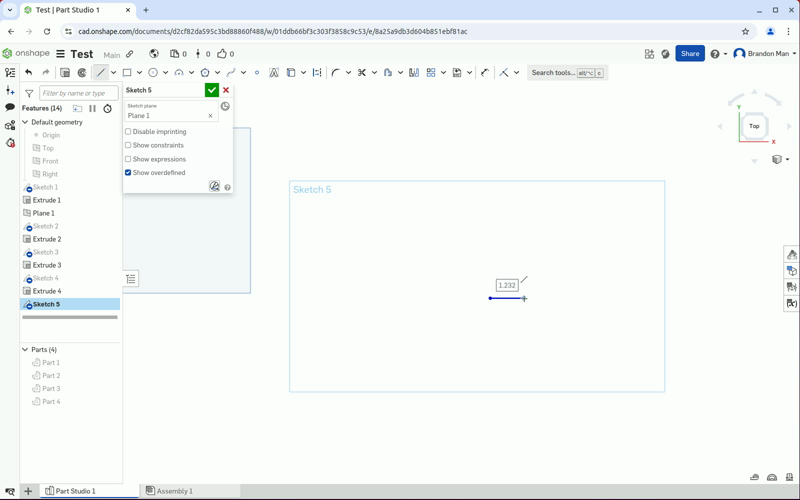
scroll(-6)
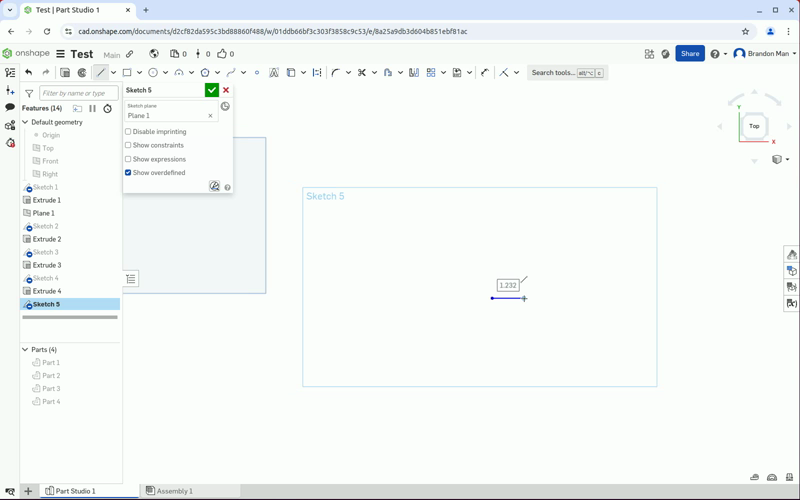
scroll(-6)
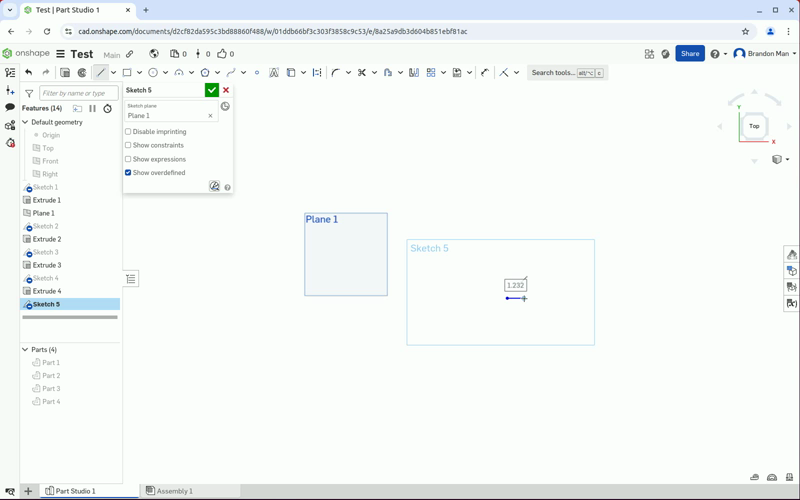
scroll(-6)
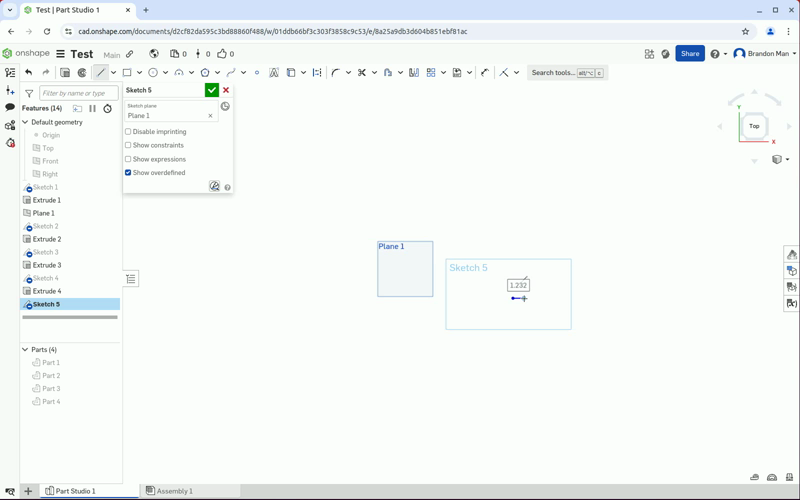
scroll(-6)
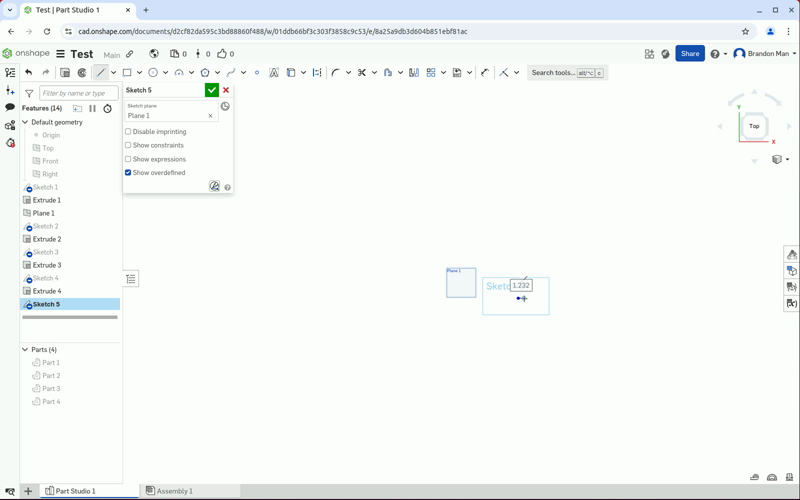
key_up(shift)
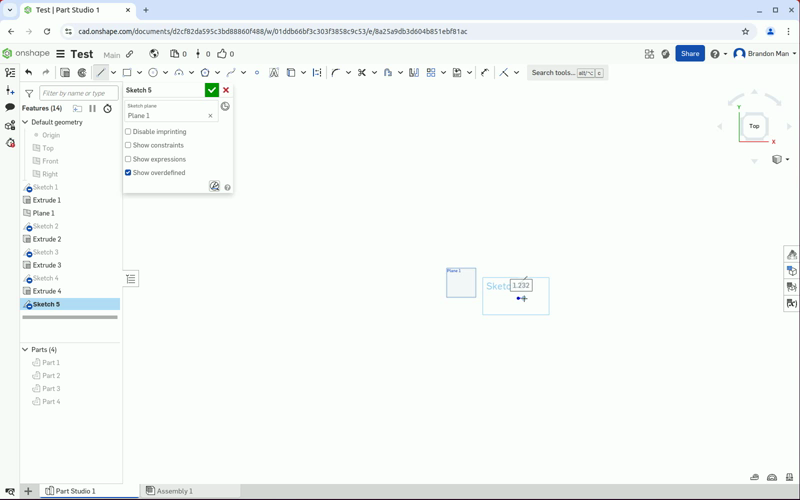
key_down(shift)
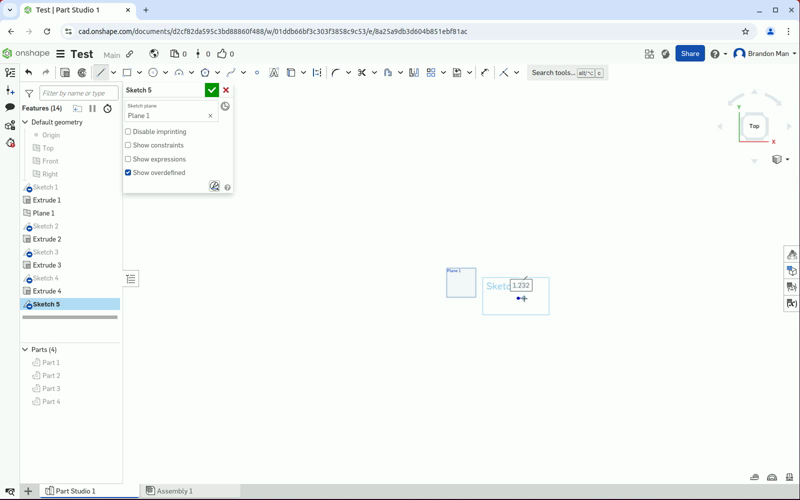
mouse_move(554, 298)
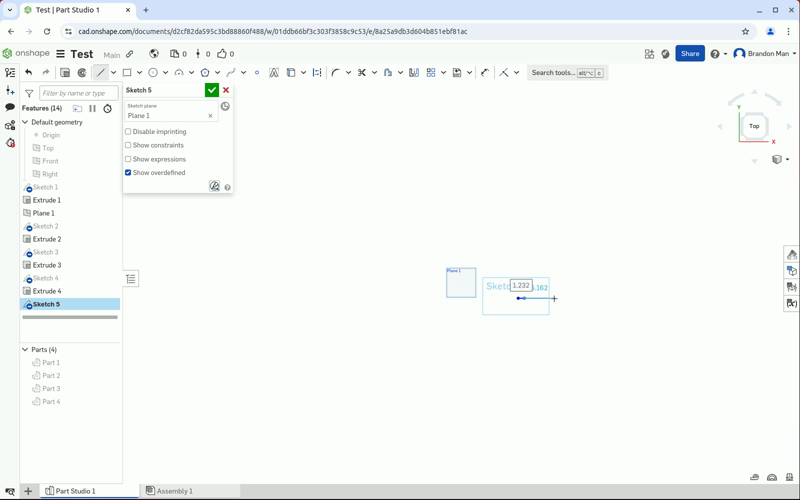
mouse_move(524, 292)
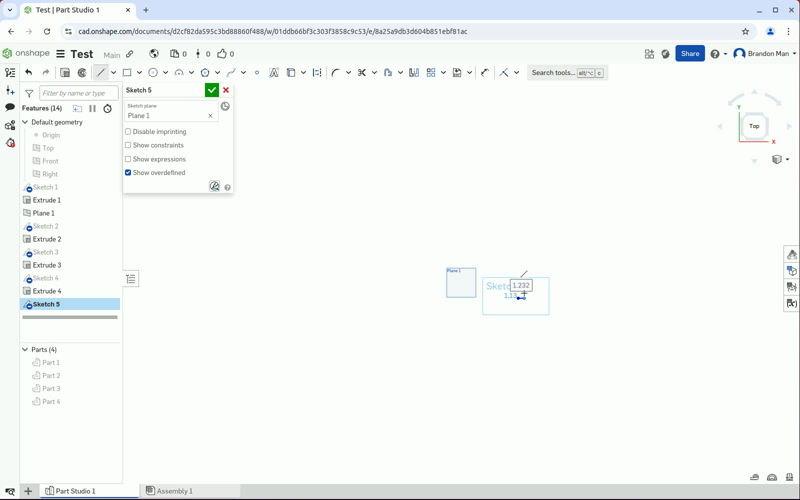
scroll(6)
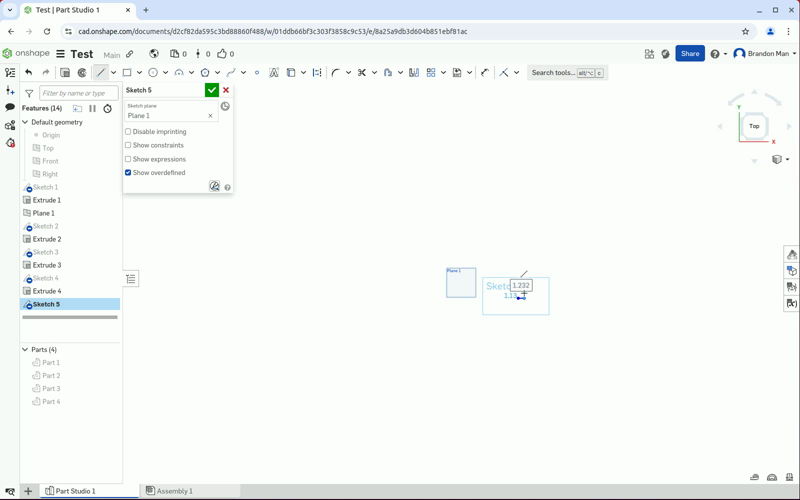
scroll(6)
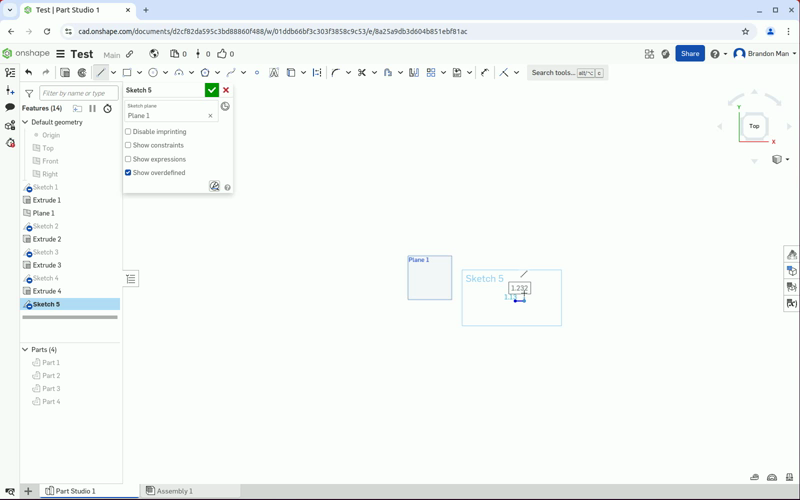
scroll(6)
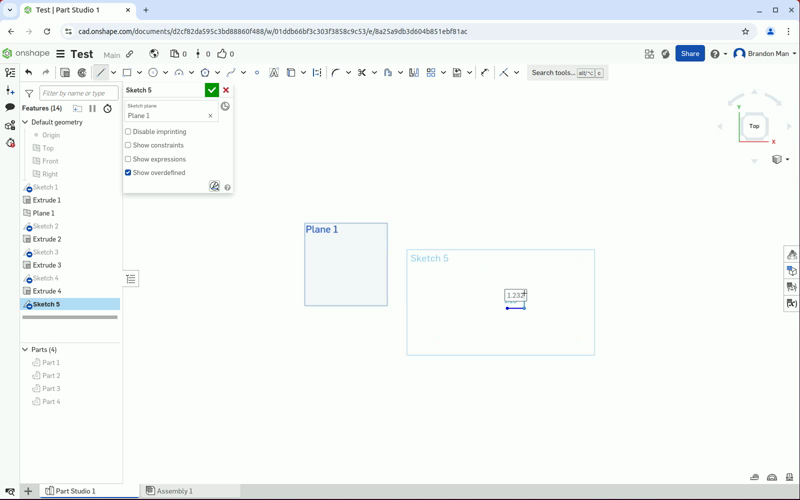
scroll(6)
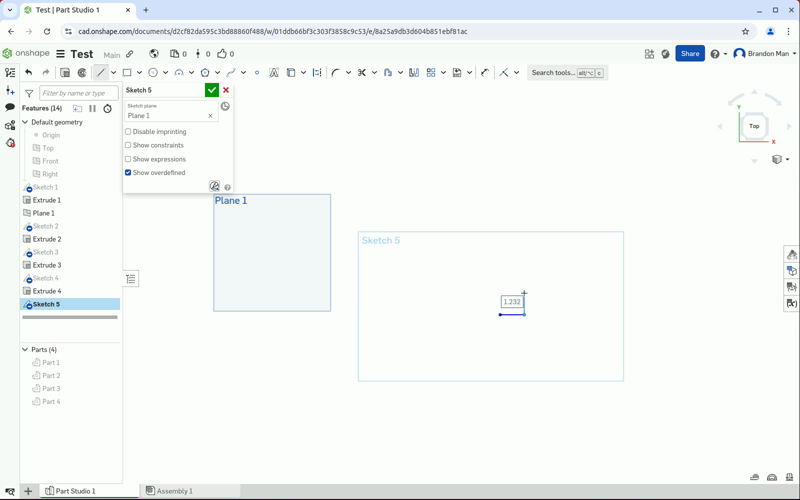
scroll(6)
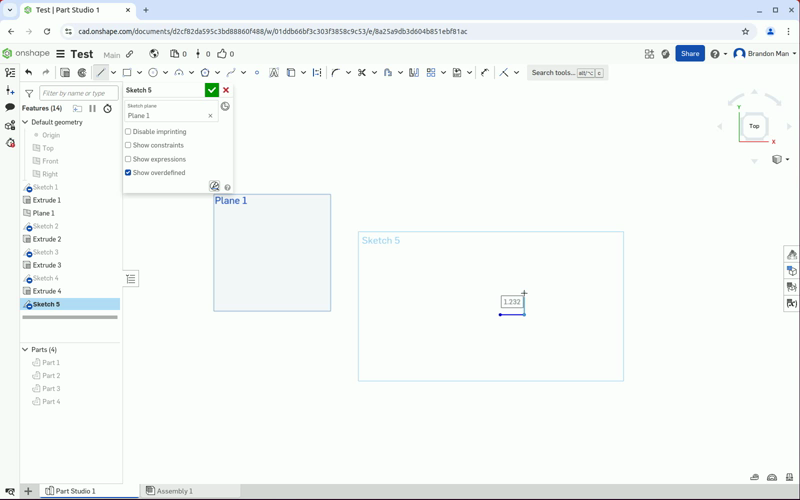
scroll(6)
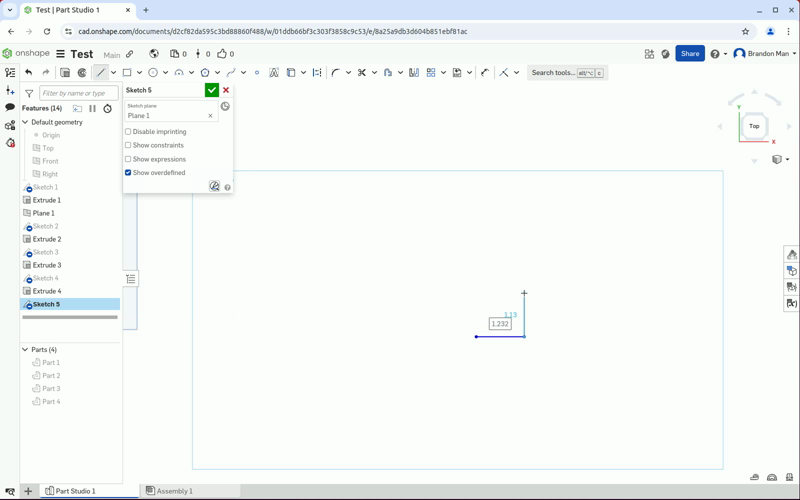
scroll(6)
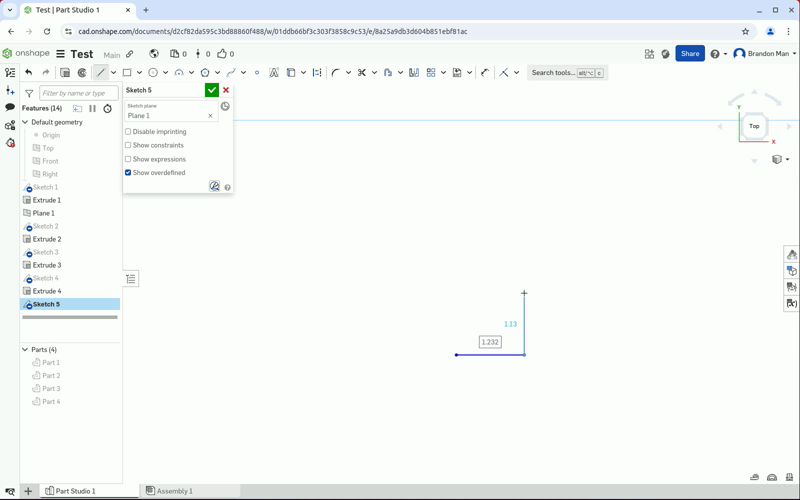
click(524, 292)
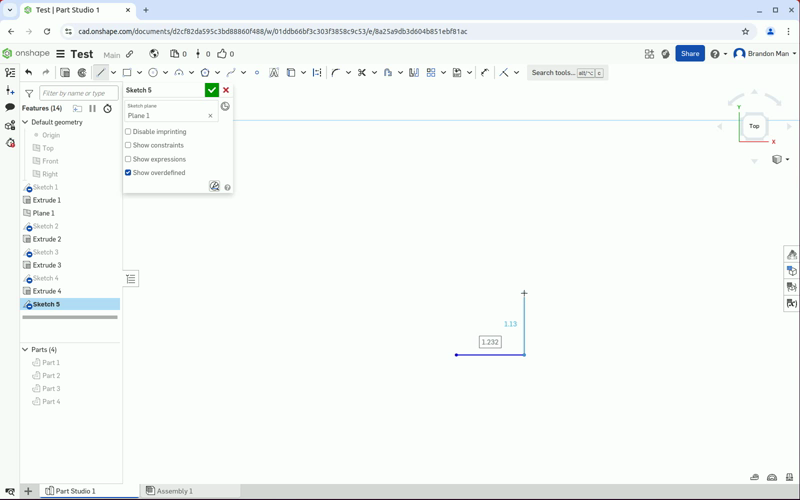
scroll(-6)
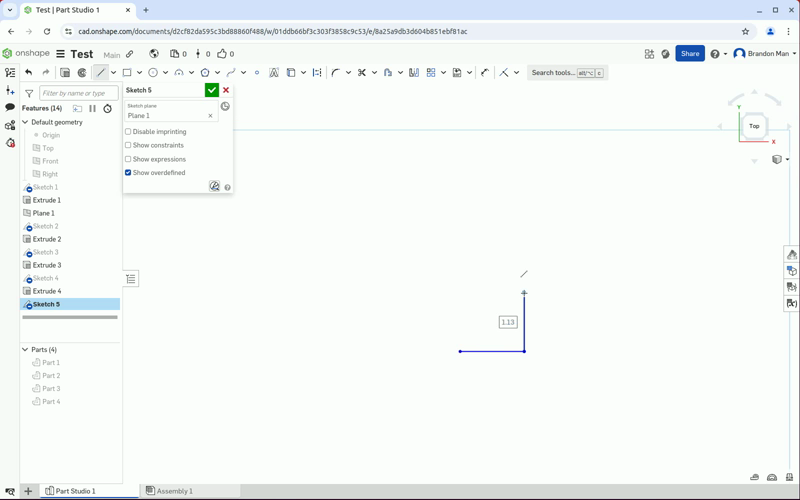
scroll(-6)
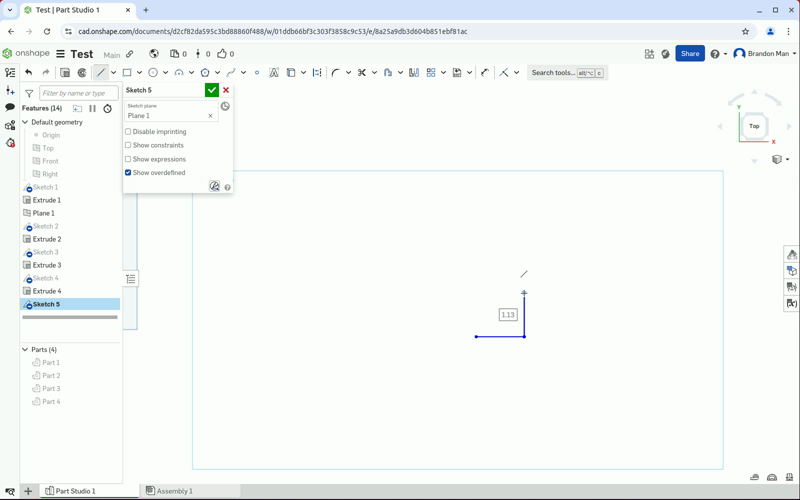
scroll(-6)
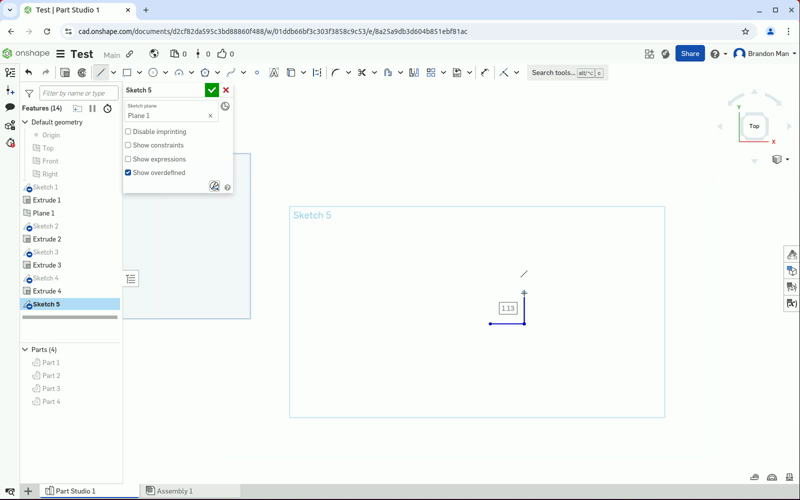
scroll(-6)
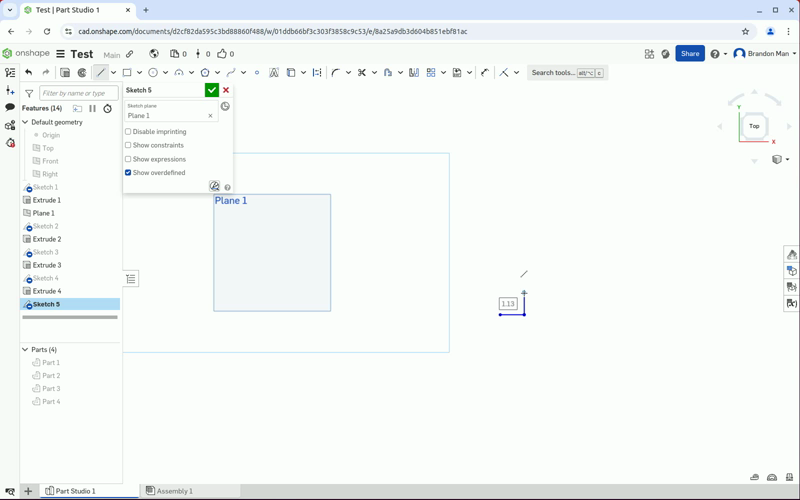
scroll(-6)
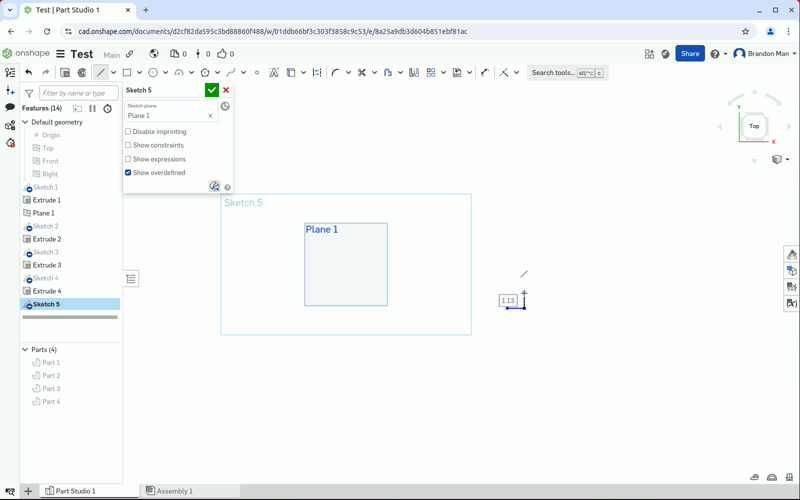
scroll(-6)
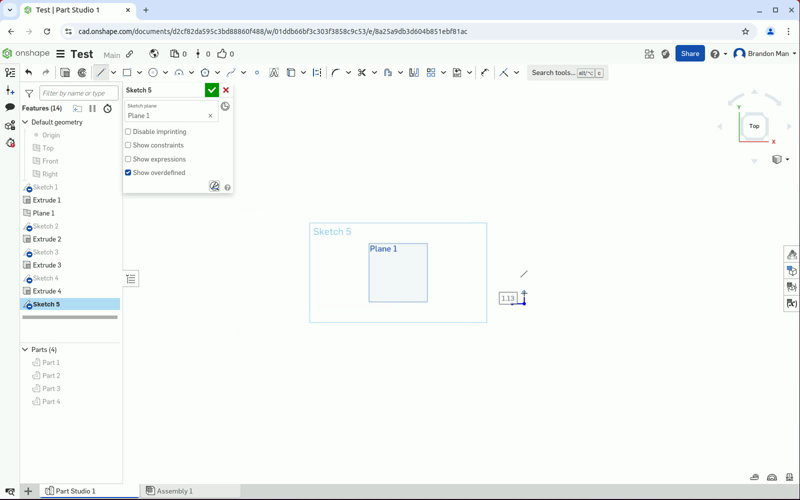
scroll(-6)
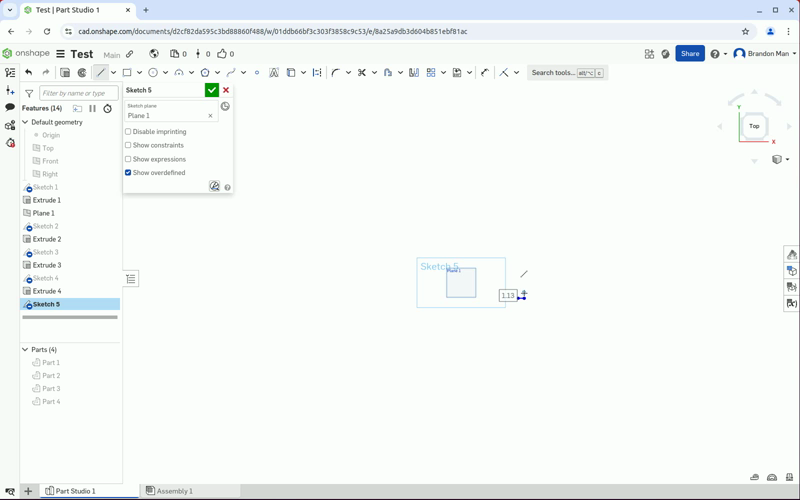
key_up(shift)
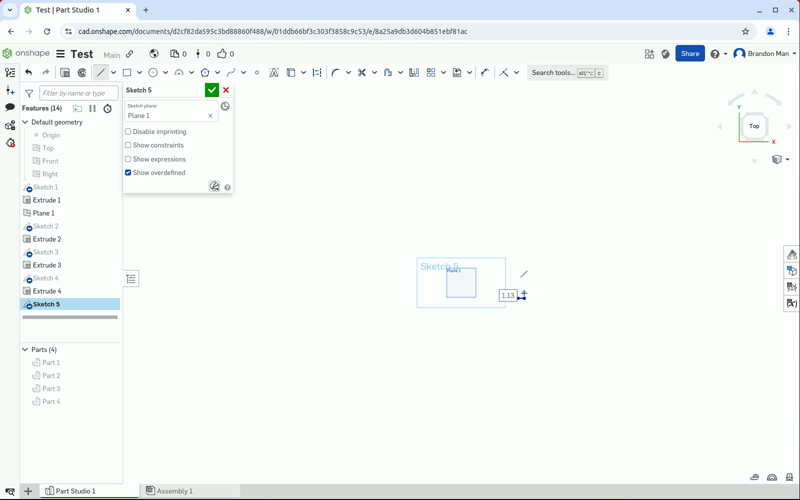
key_down(shift)
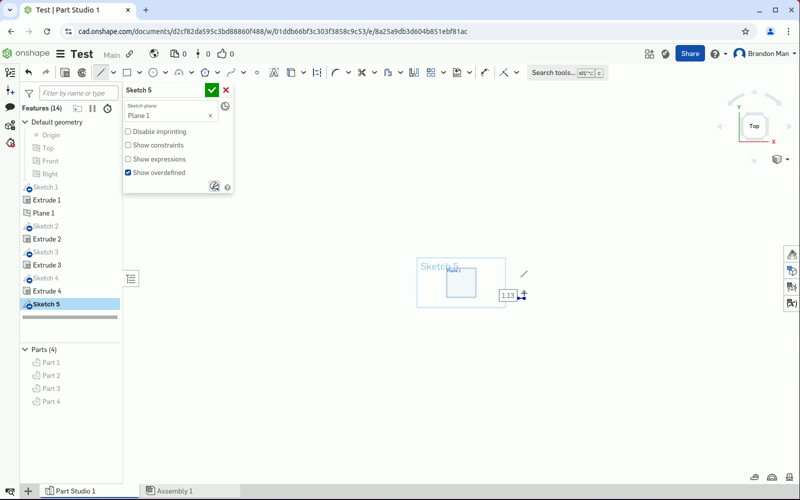
mouse_move(554, 292)
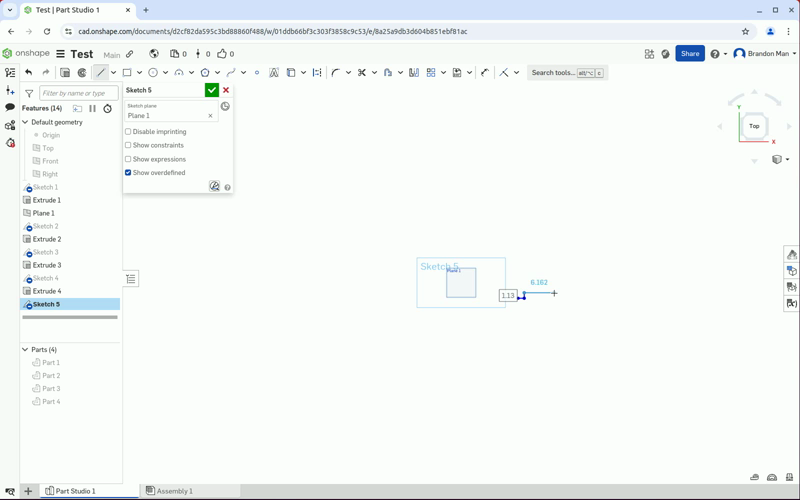
mouse_move(518, 292)
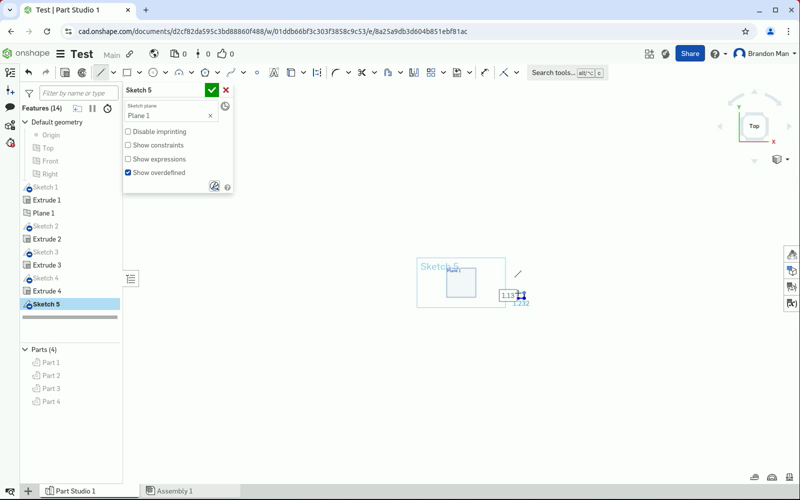
scroll(6)
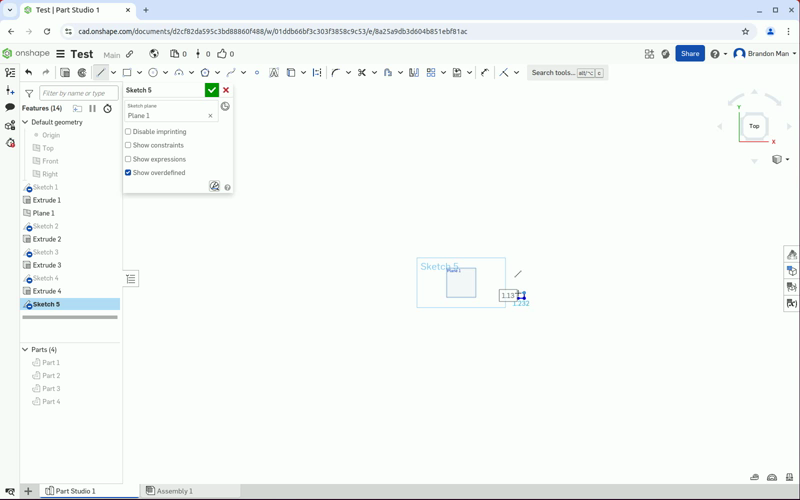
scroll(6)
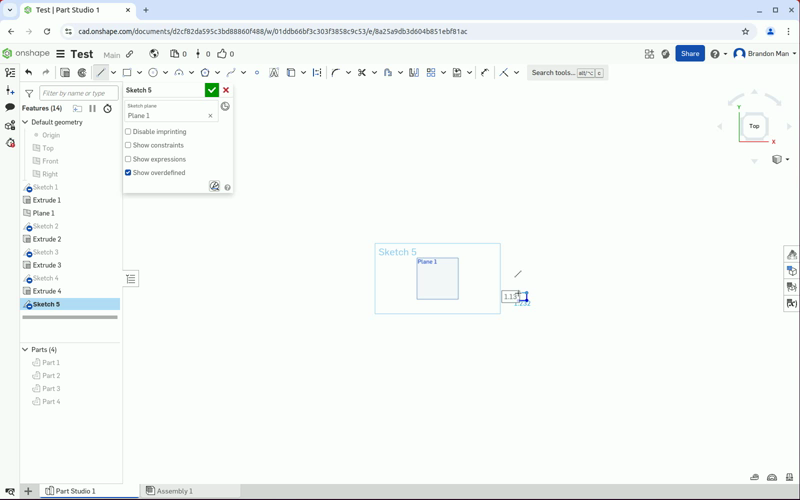
scroll(6)
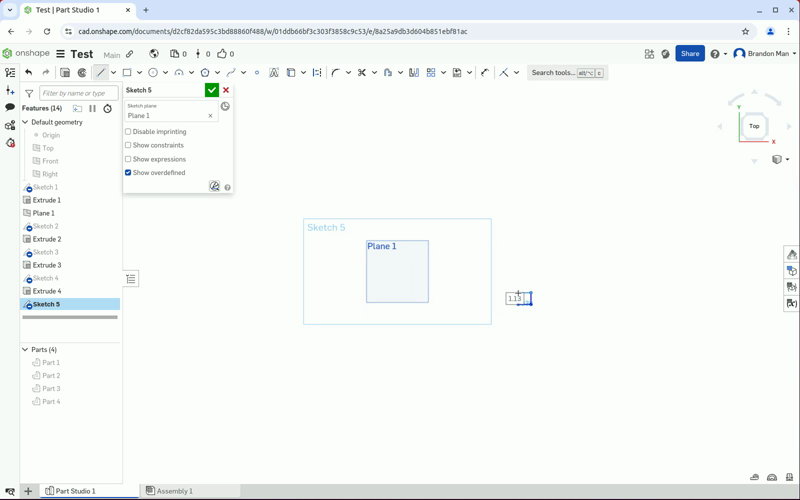
scroll(6)
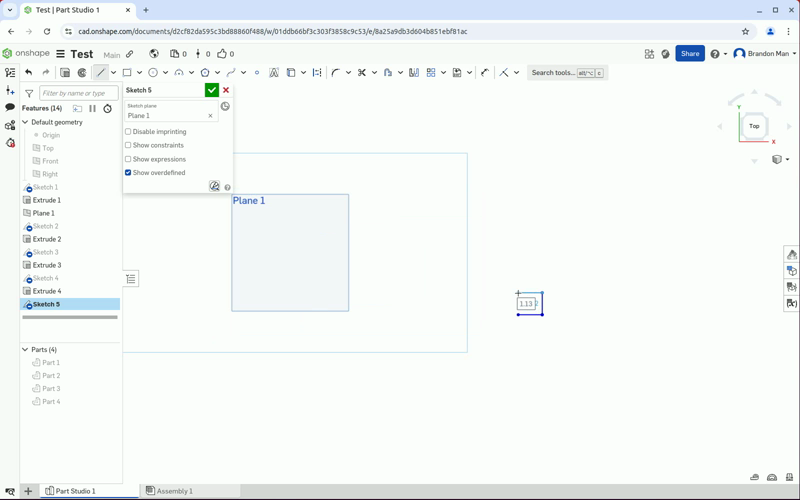
scroll(6)
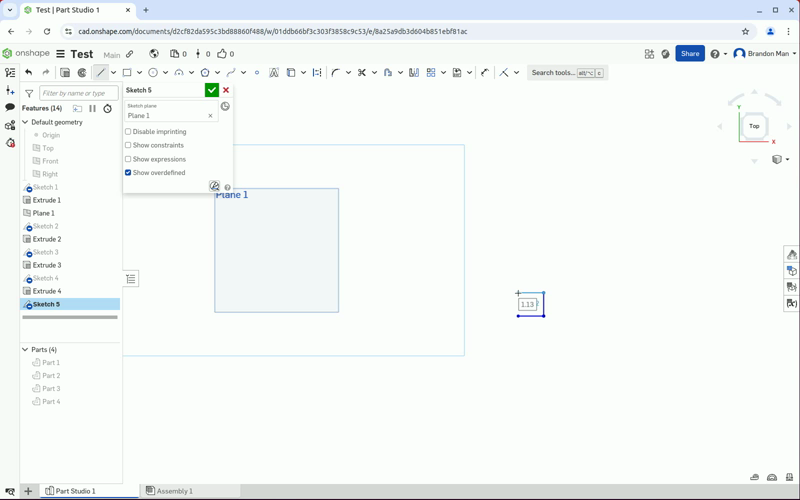
scroll(6)
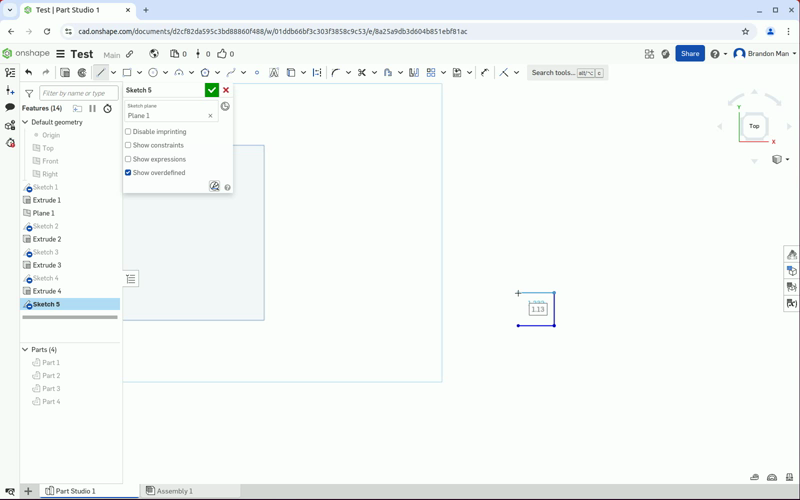
scroll(6)
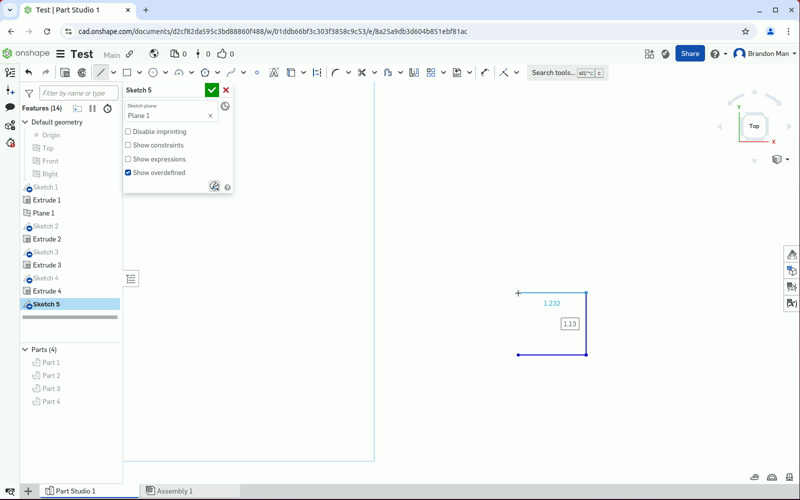
click(518, 292)
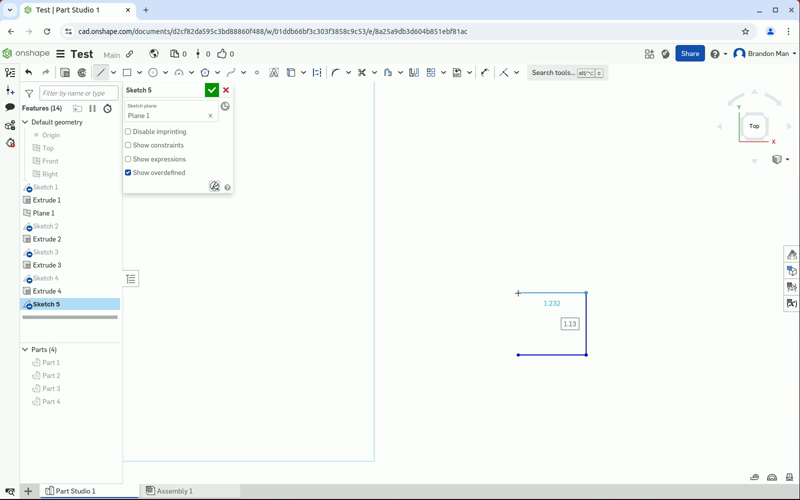
scroll(-6)
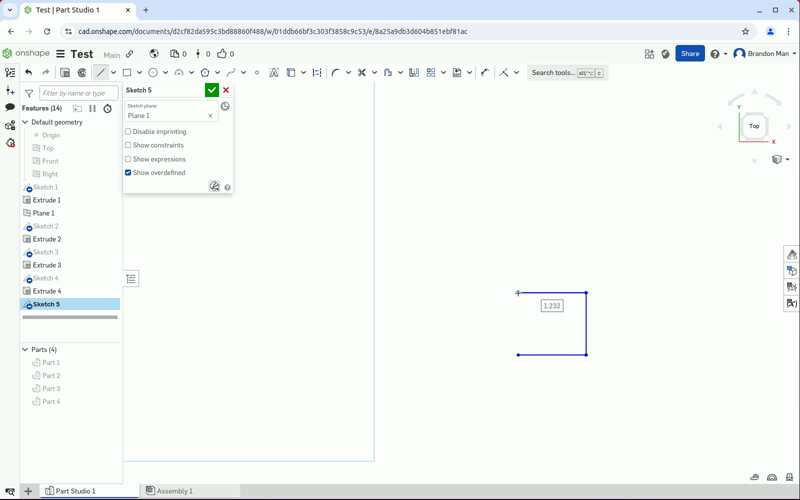
scroll(-6)
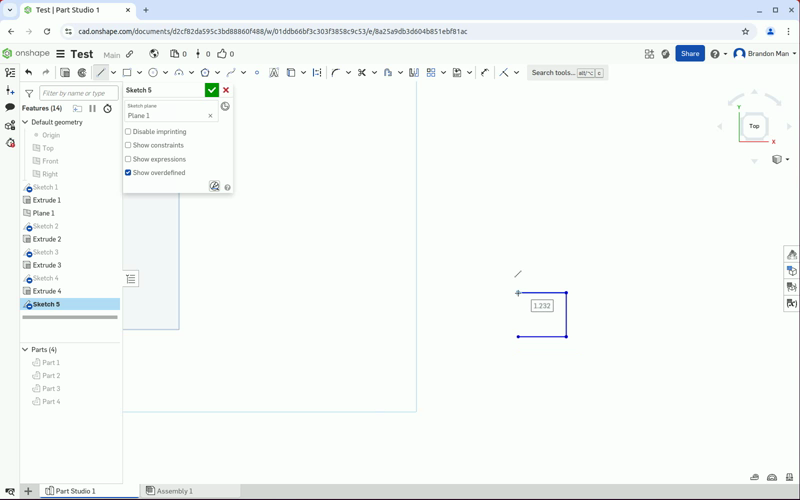
scroll(-6)
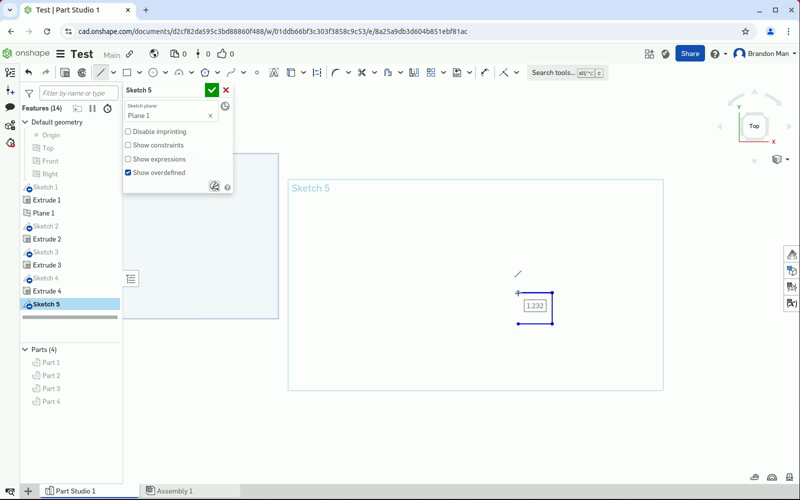
scroll(-6)
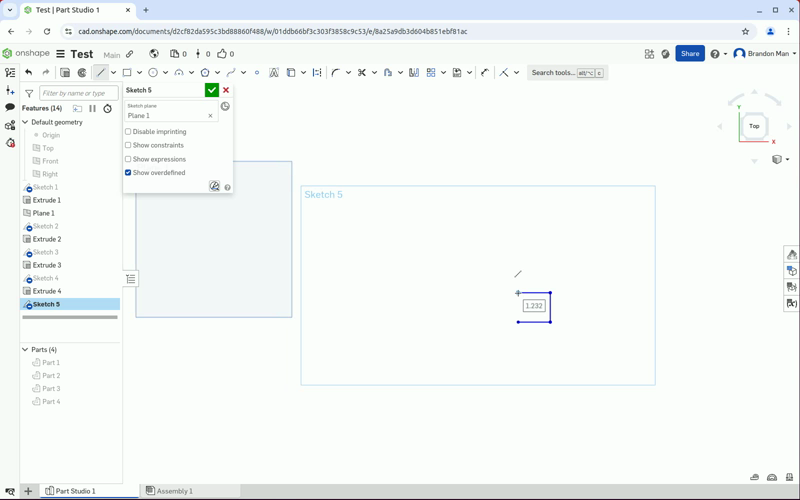
scroll(-6)
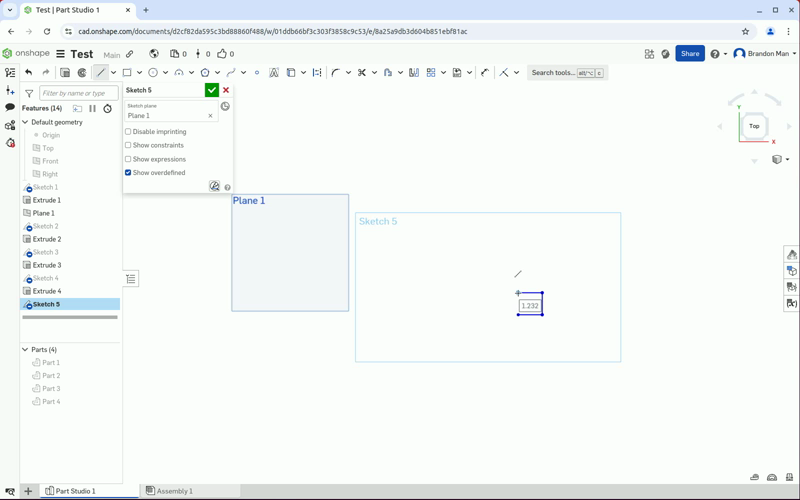
scroll(-6)
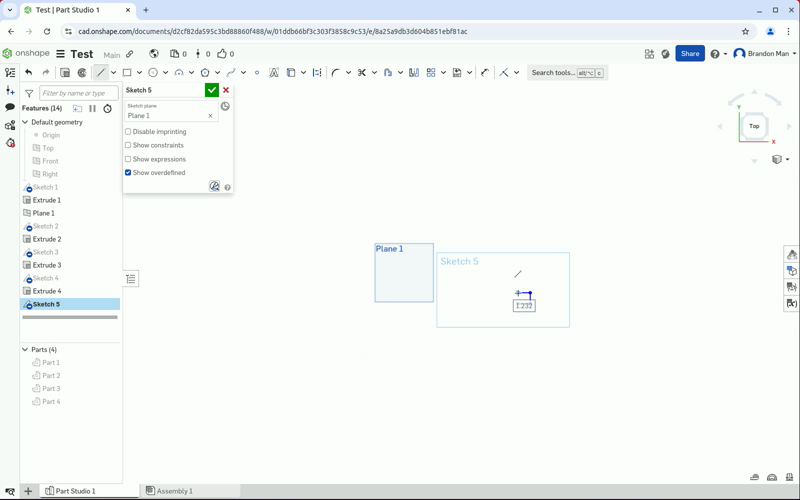
scroll(-6)
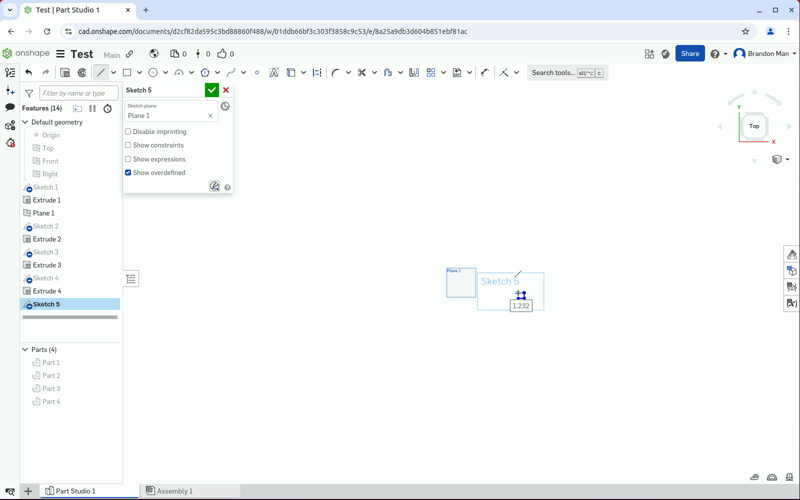
key_up(shift)
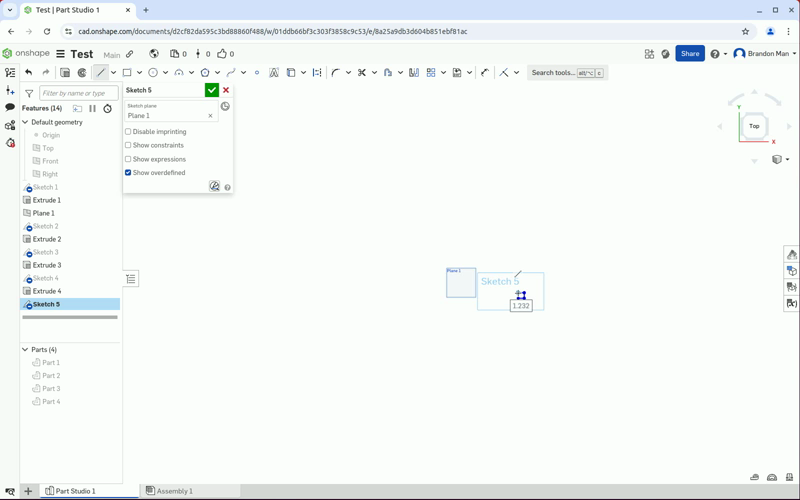
mouse_move(548, 292)
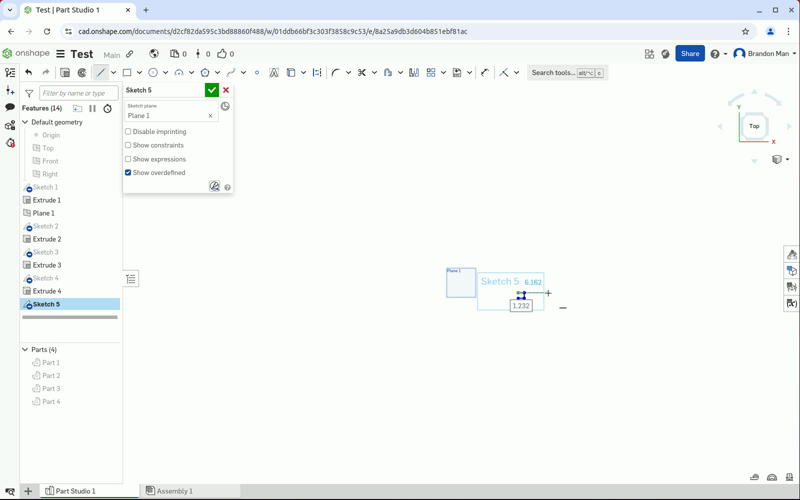
key_down(shift)
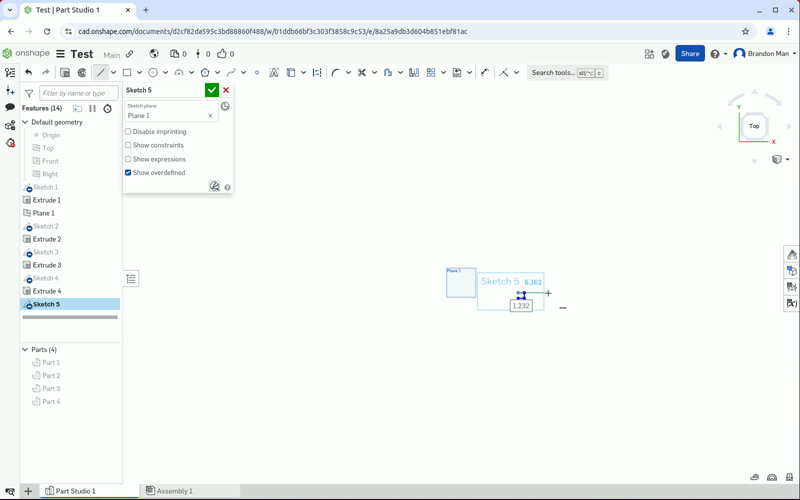
mouse_move(518, 298)
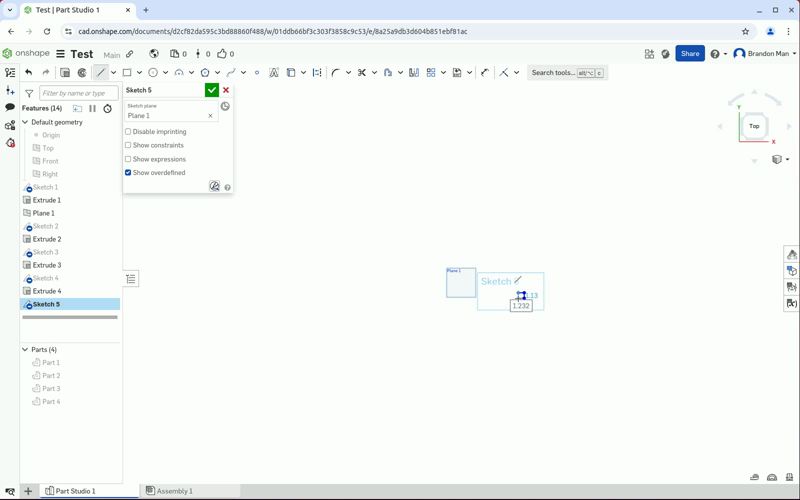
scroll(6)
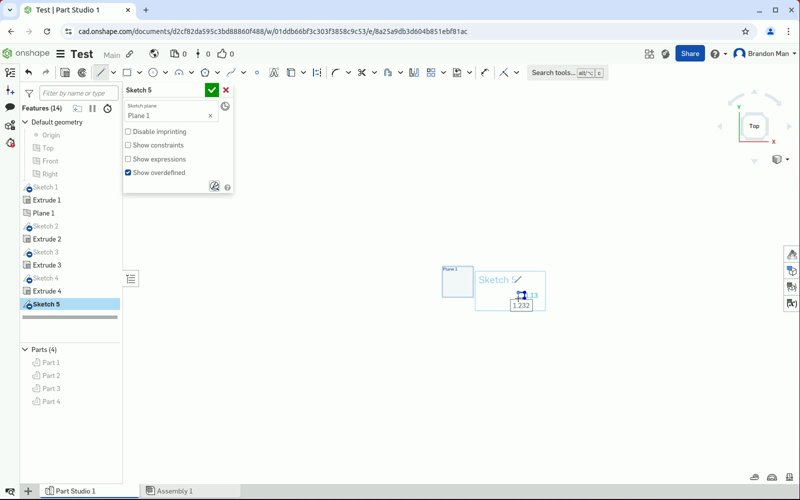
scroll(6)
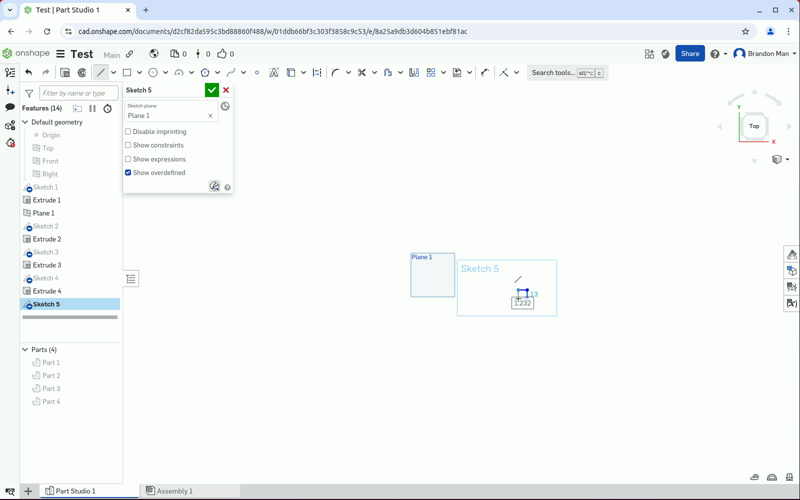
scroll(6)
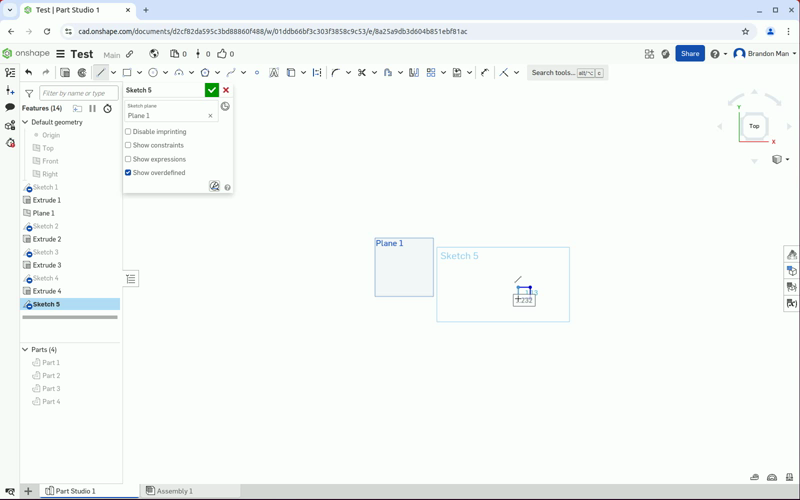
scroll(6)
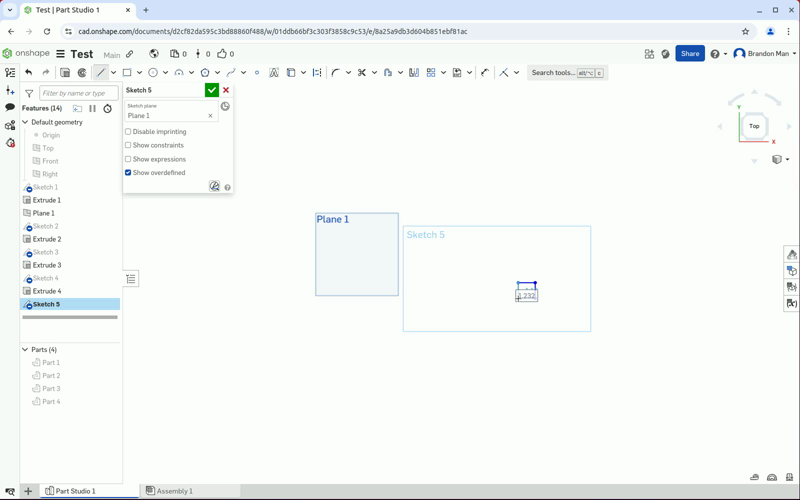
scroll(6)
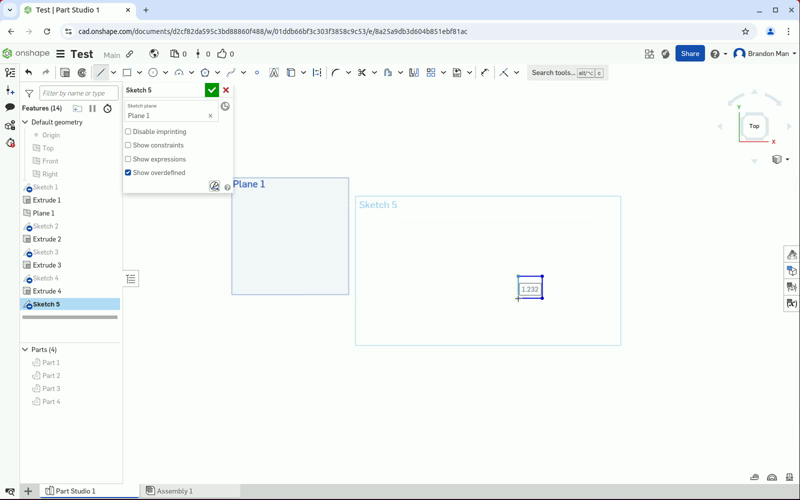
scroll(6)
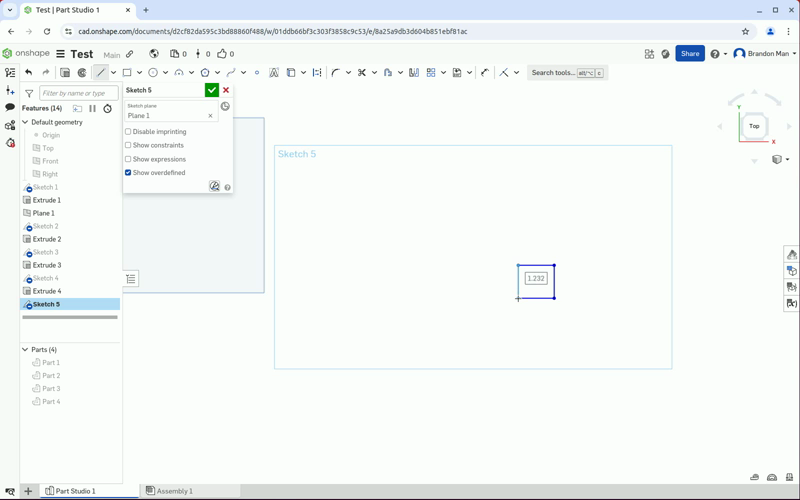
scroll(6)
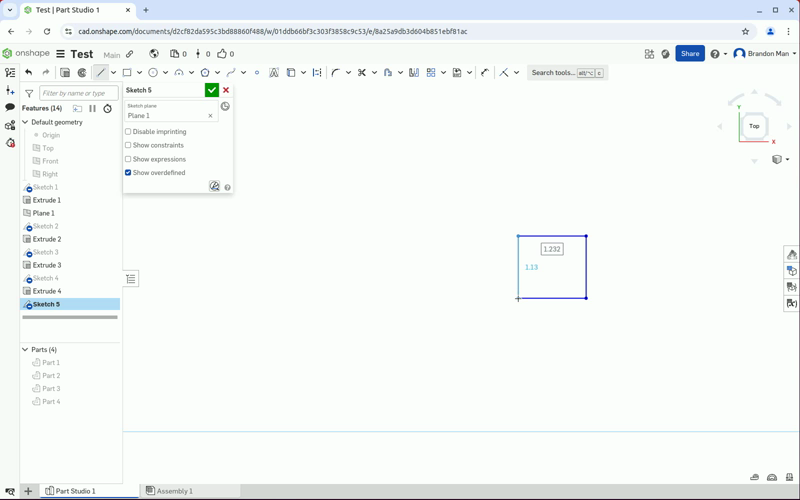
key_up(shift)
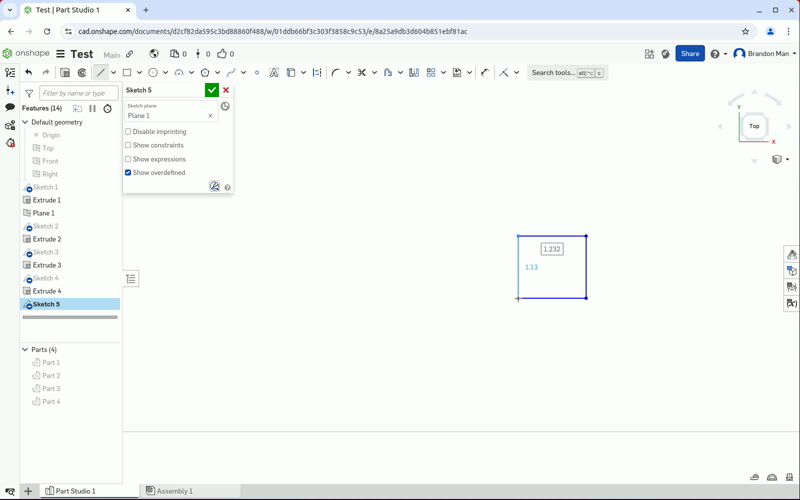
click(518, 298)
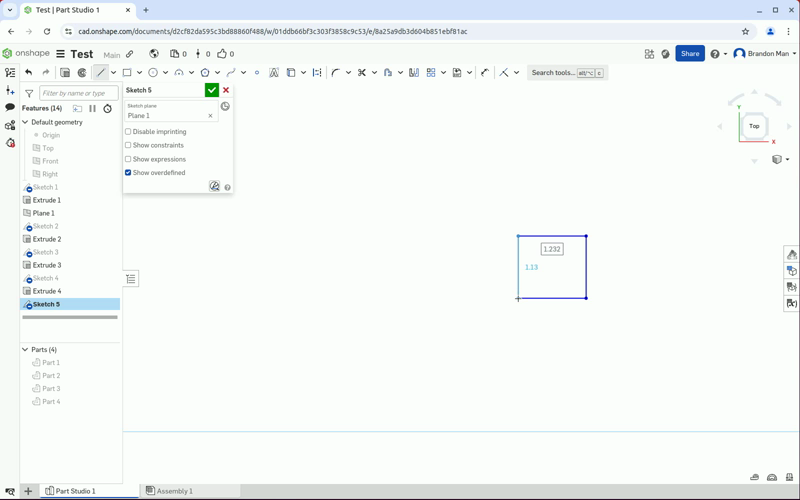
scroll(-6)
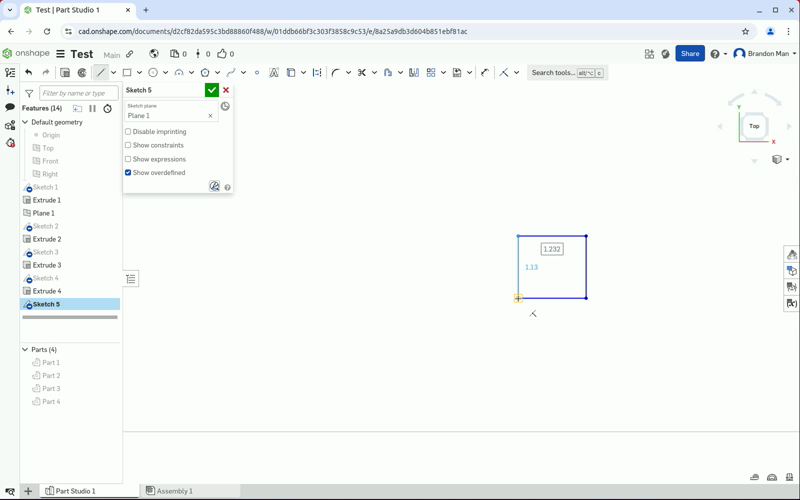
scroll(-6)
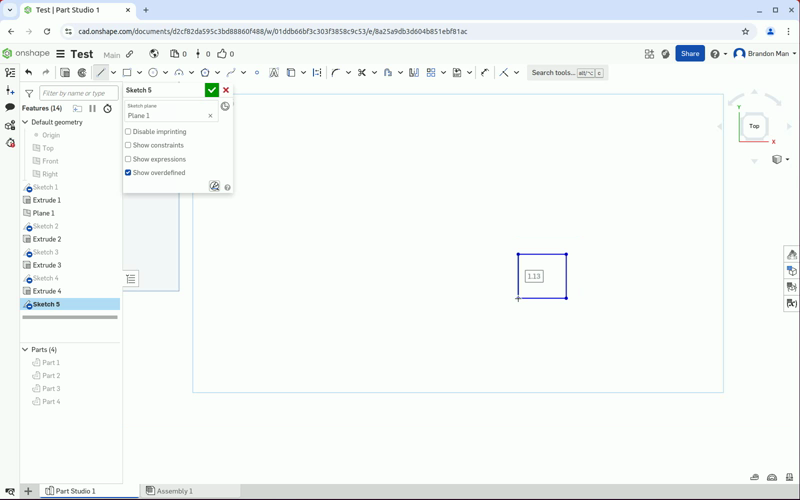
scroll(-6)
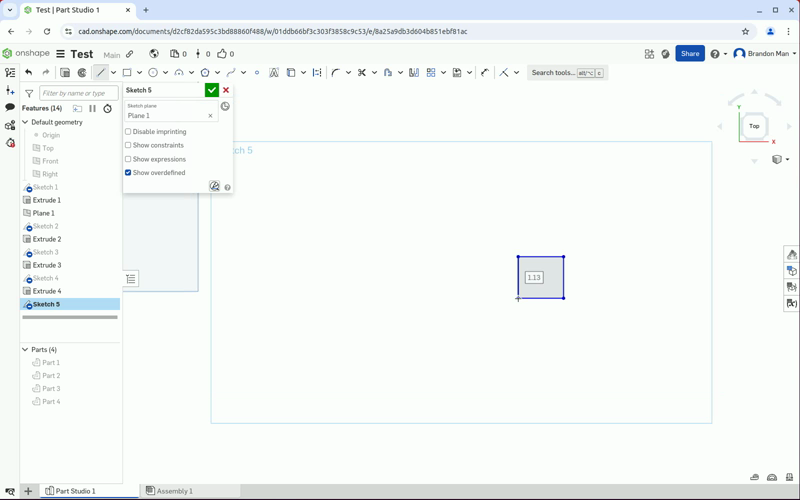
scroll(-6)
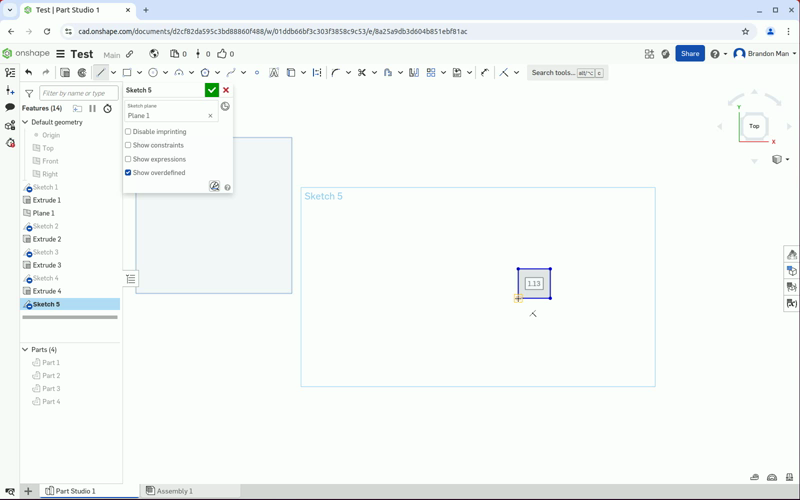
scroll(-6)
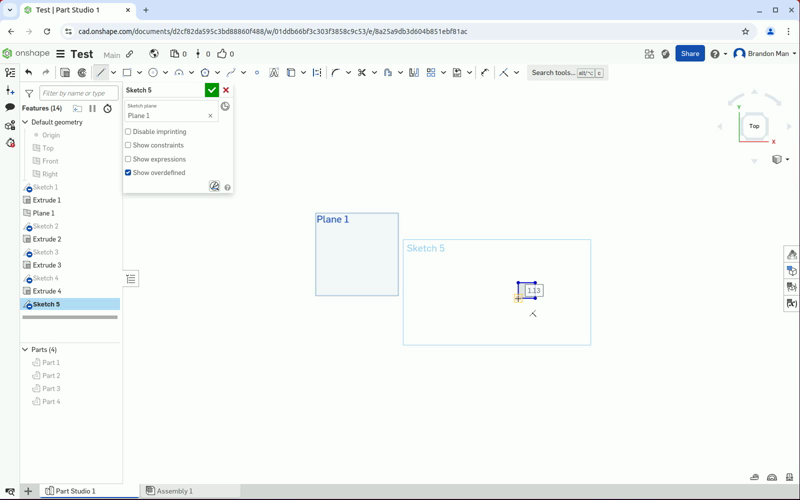
scroll(-6)
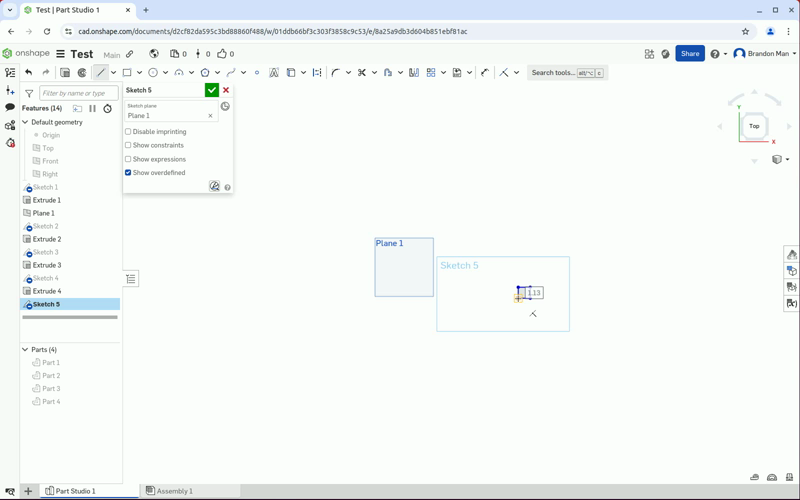
scroll(-6)
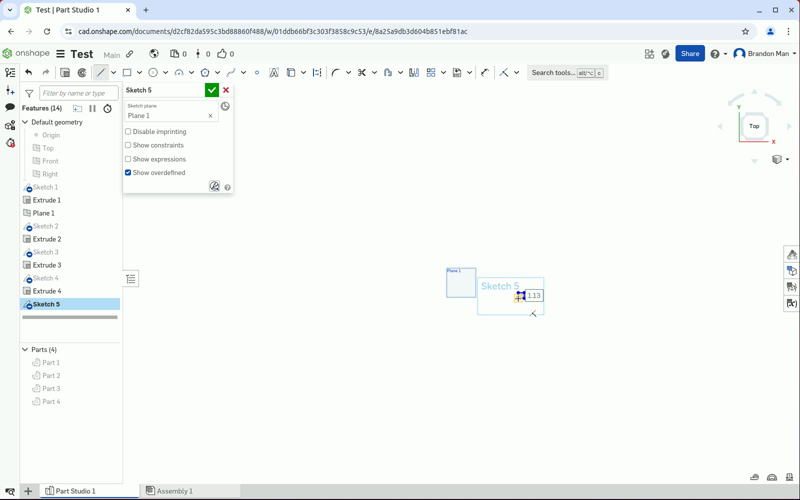
key(esc)
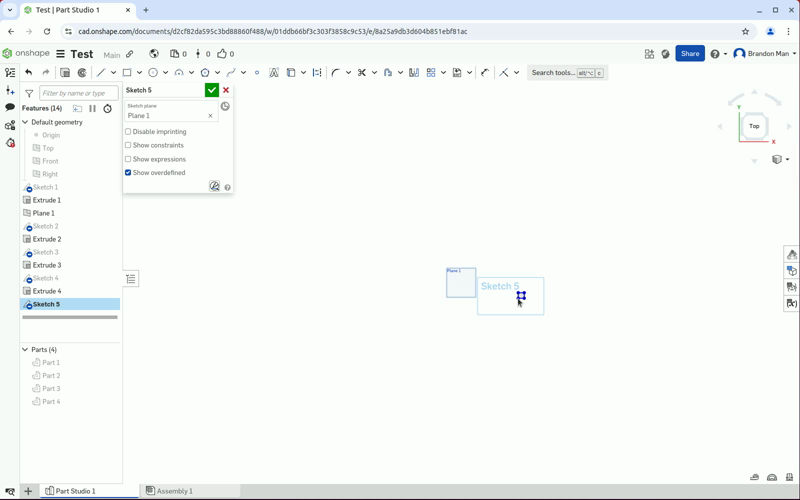
mouse_move(519, 295)
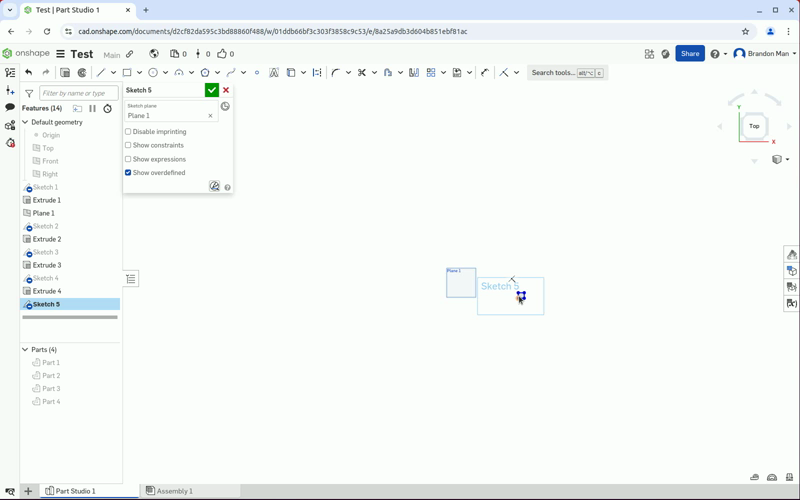
scroll(6)
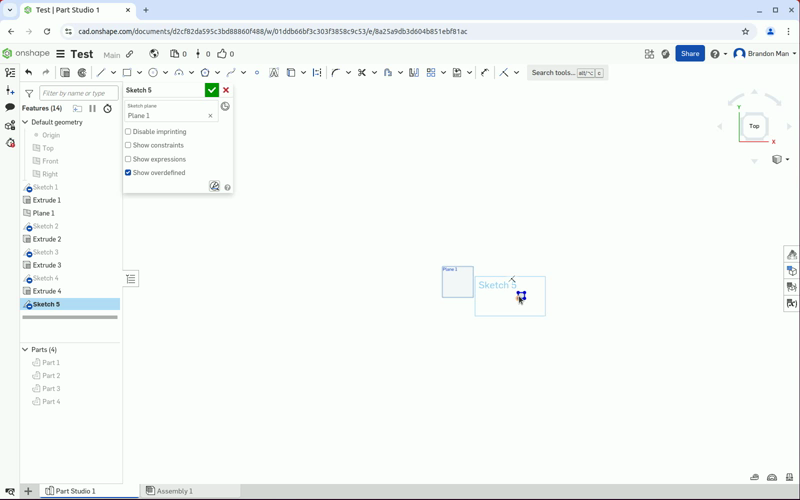
scroll(6)
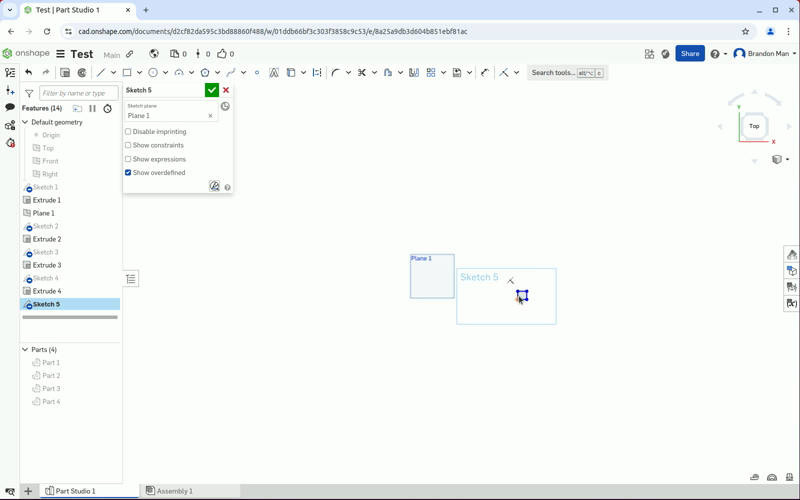
scroll(6)
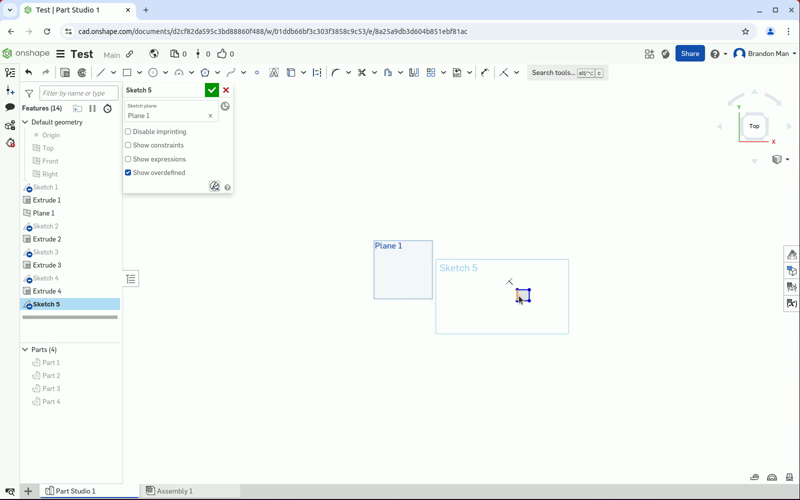
scroll(6)
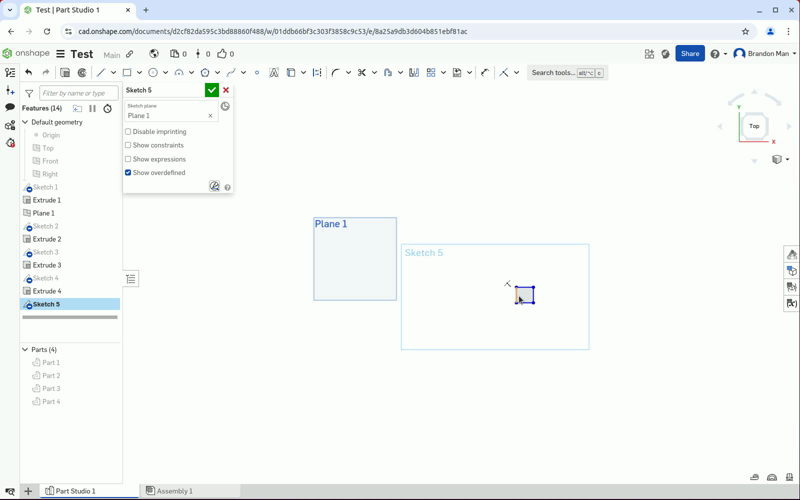
scroll(6)
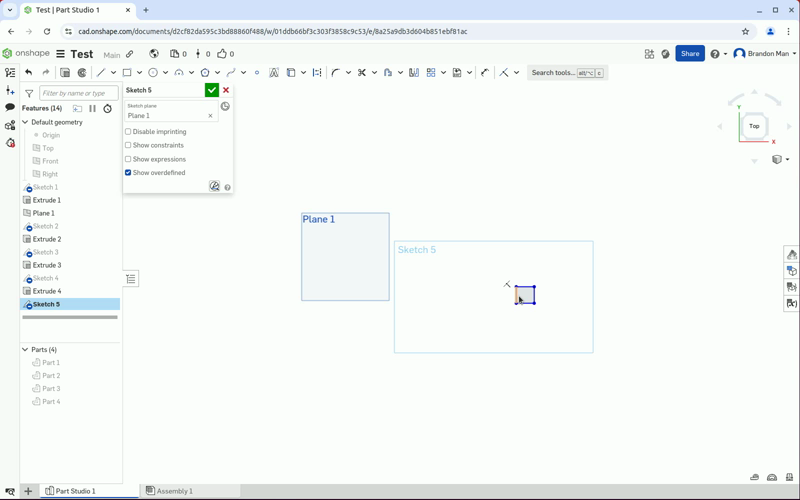
scroll(6)
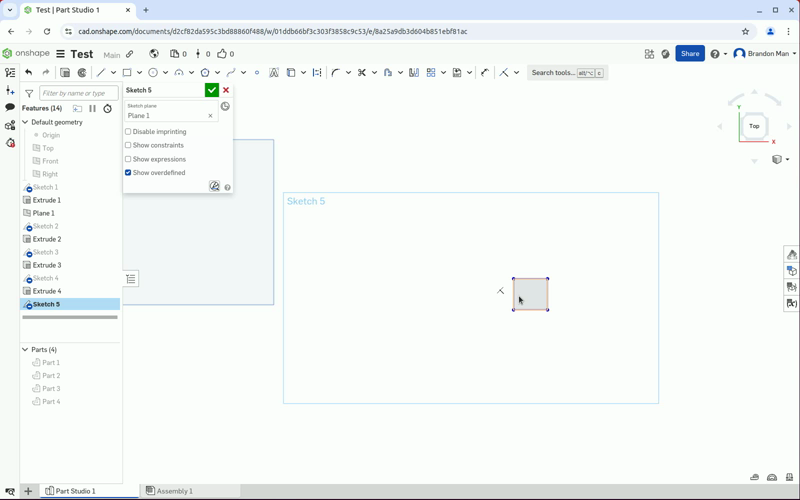
scroll(6)
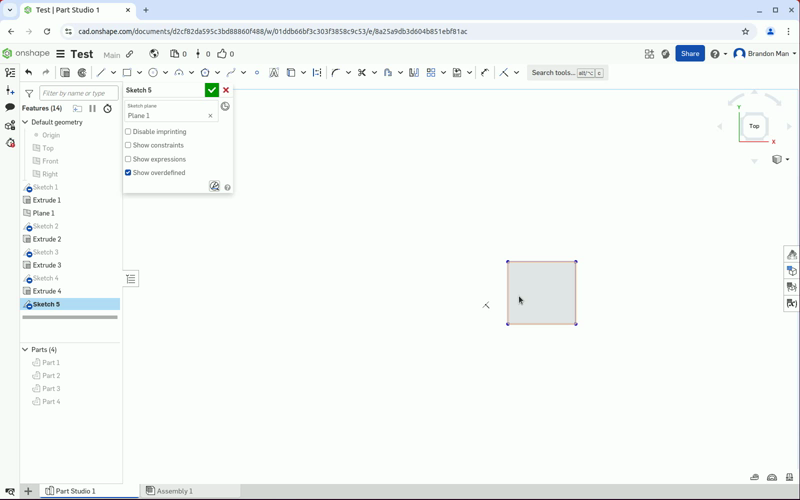
click(519, 295)
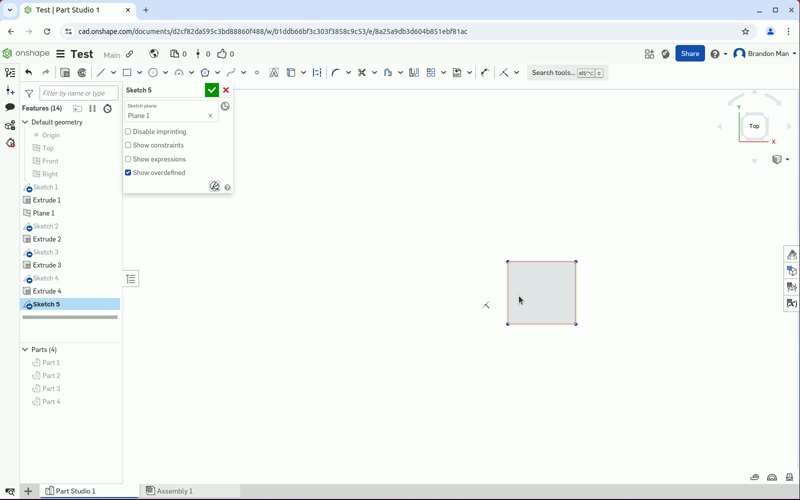
scroll(-6)
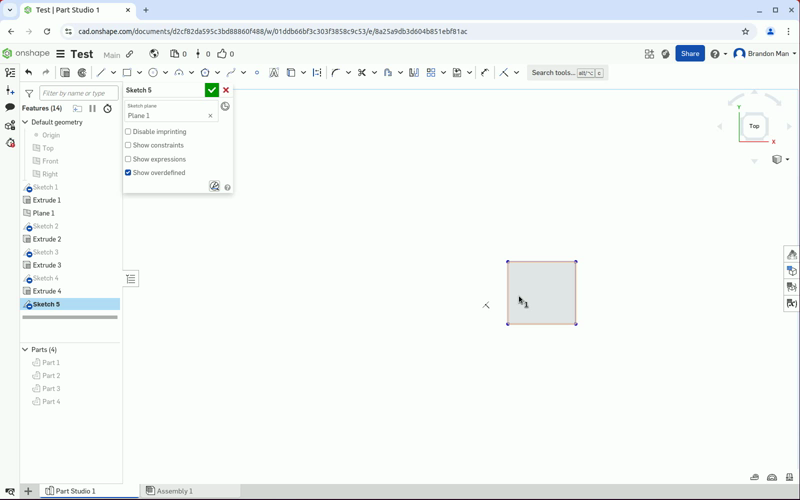
scroll(-6)
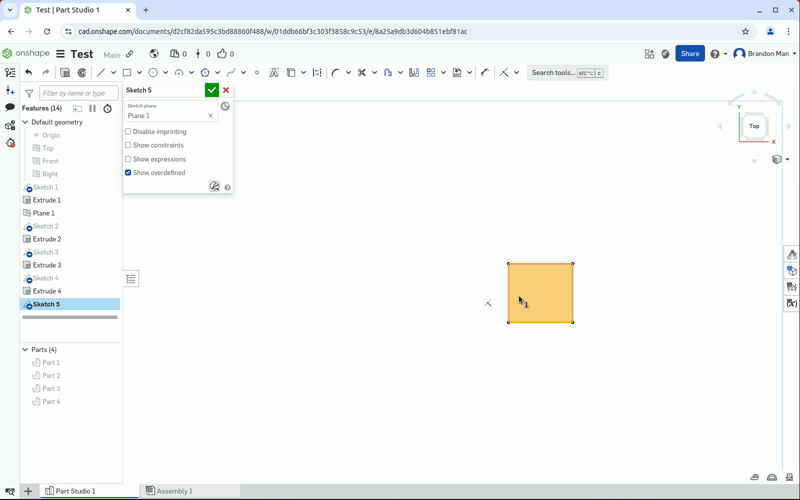
scroll(-6)
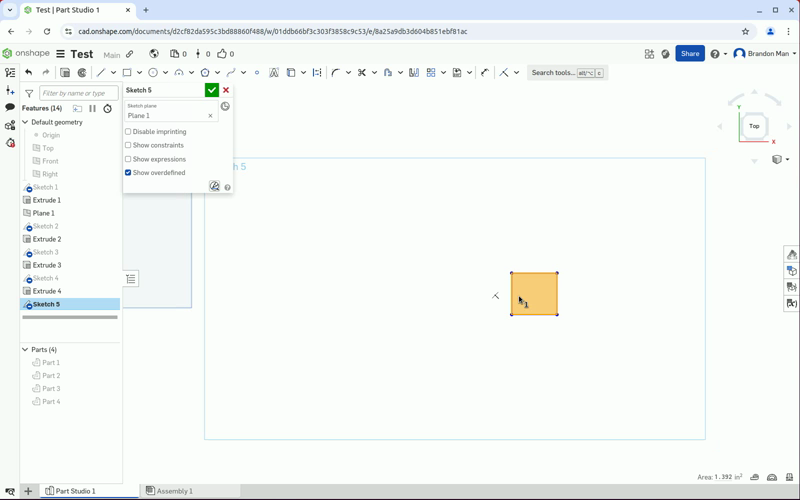
scroll(-6)
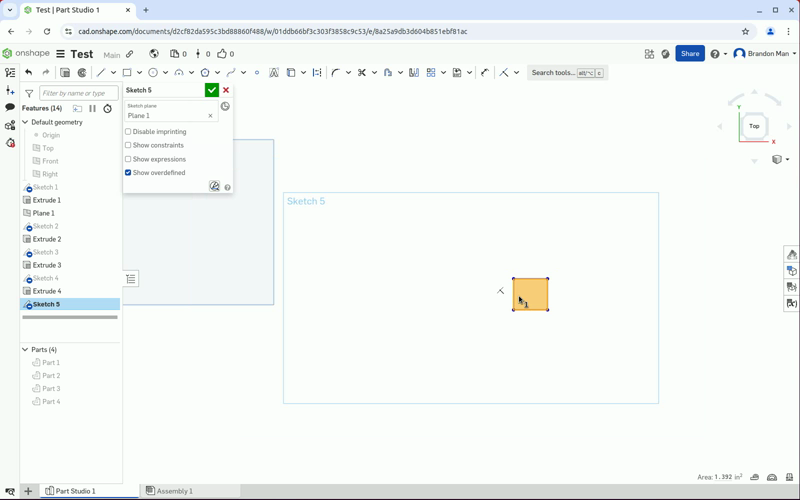
scroll(-6)
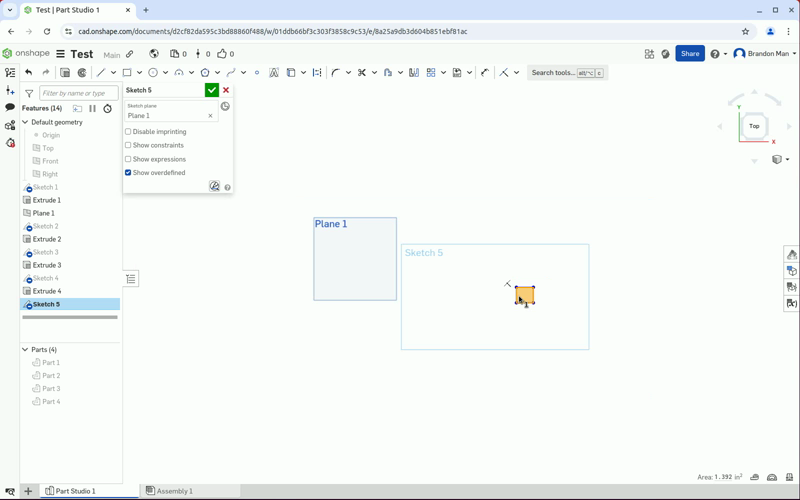
scroll(-6)
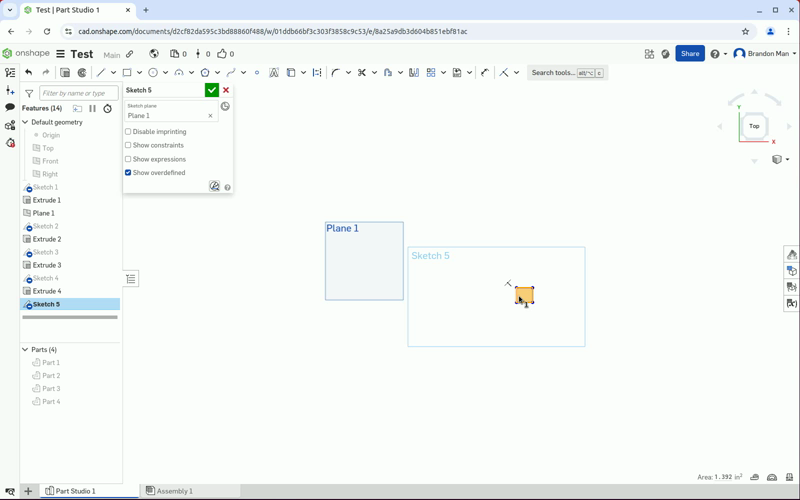
scroll(-6)
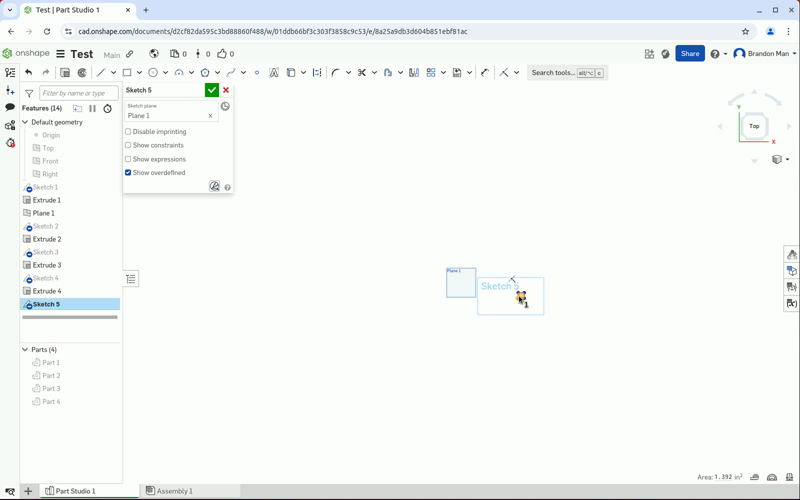
mouse_move(73, 352)
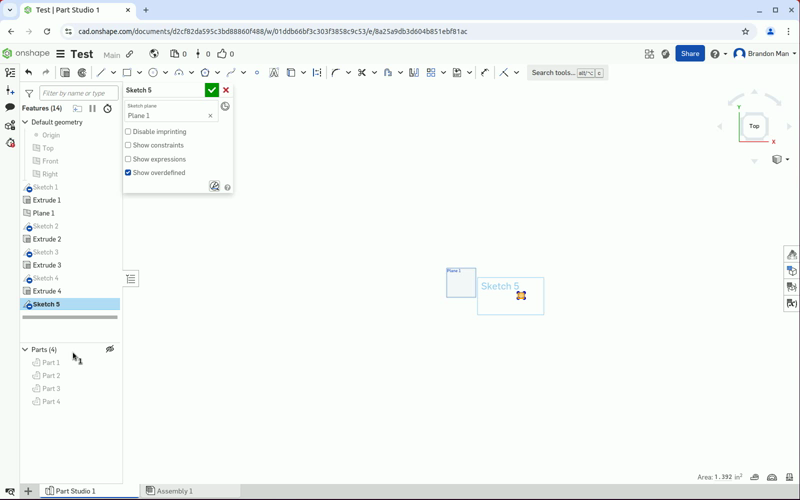
key(shift+y)
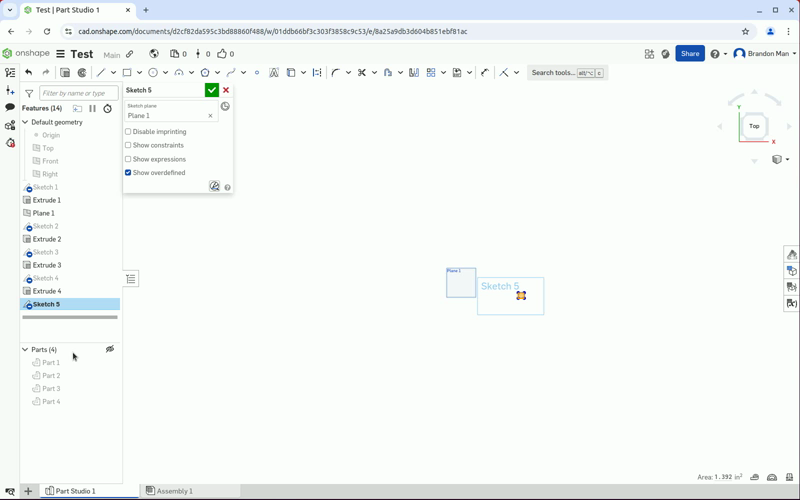
key(shift+e)
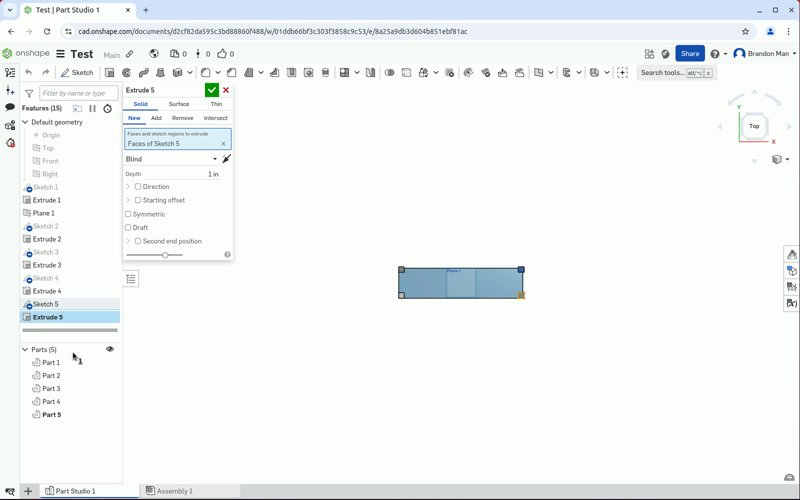
mouse_move(143, 106)
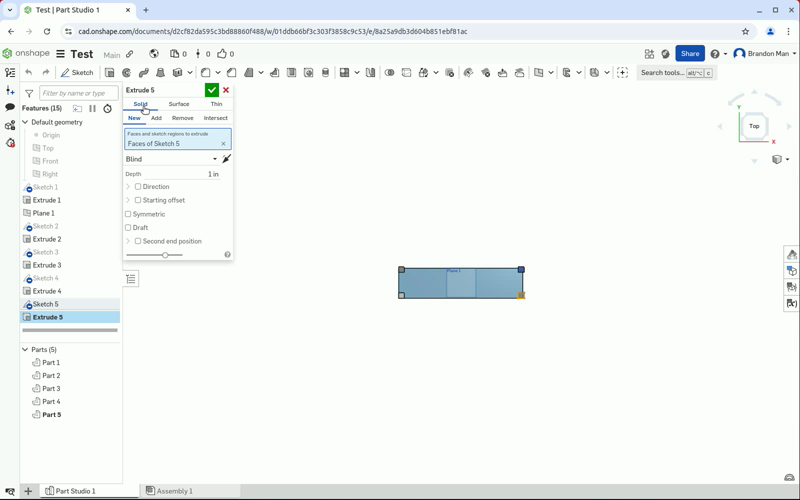
click(143, 106)
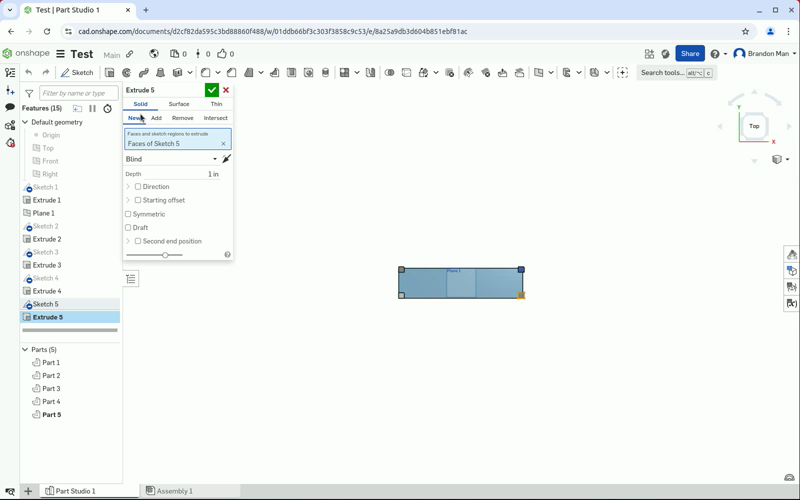
mouse_move(137, 120)
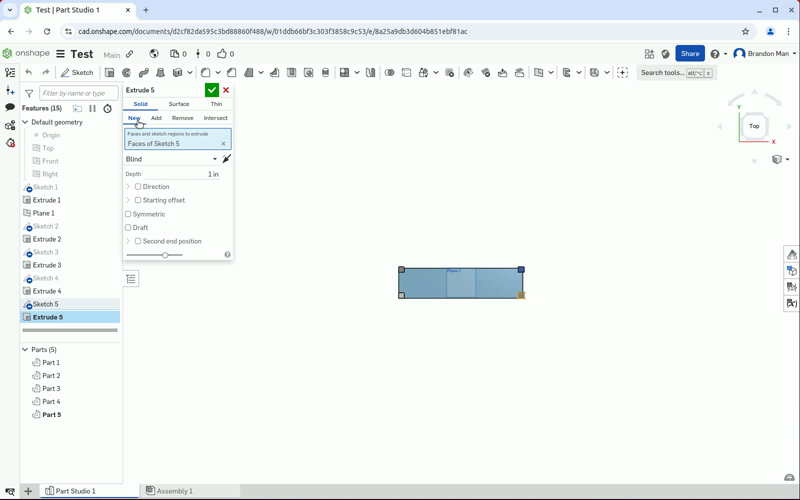
click(137, 120)
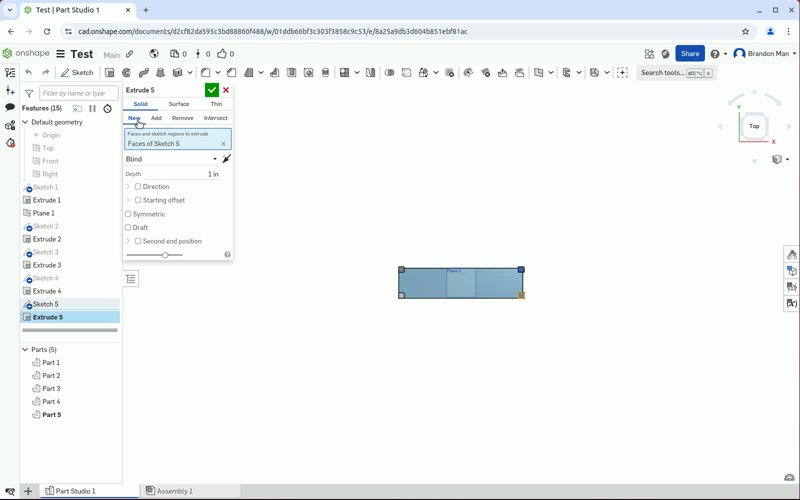
key(tab, 4)
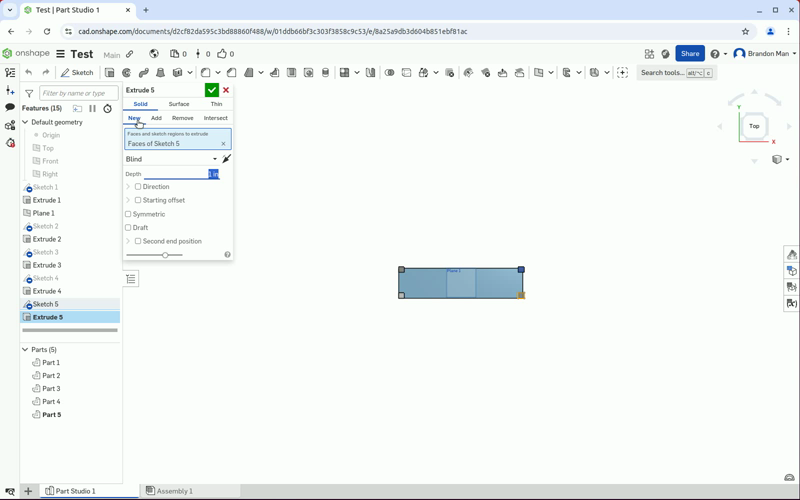
text(22.868)
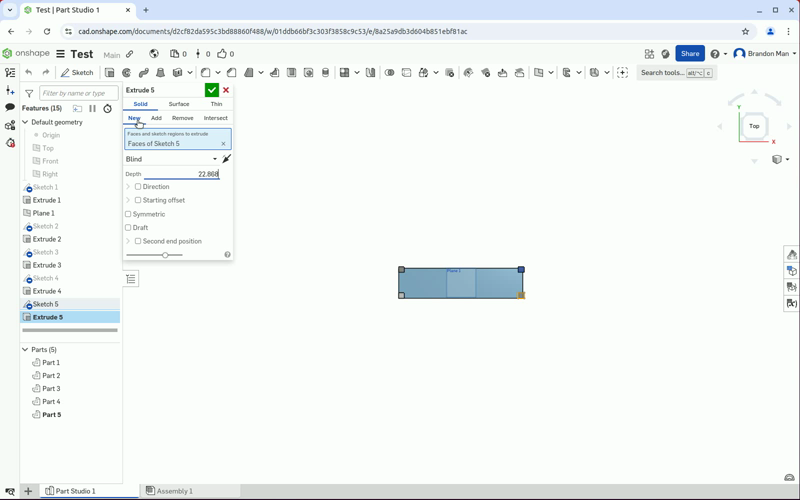
key(enter)
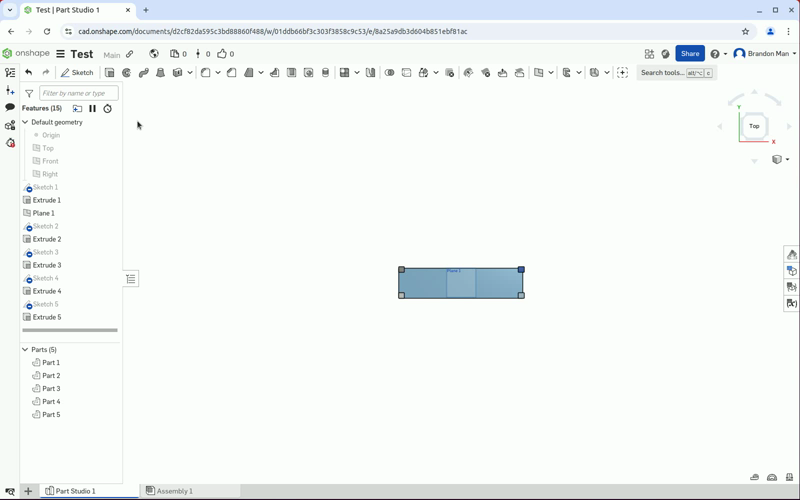
key(shift+h)
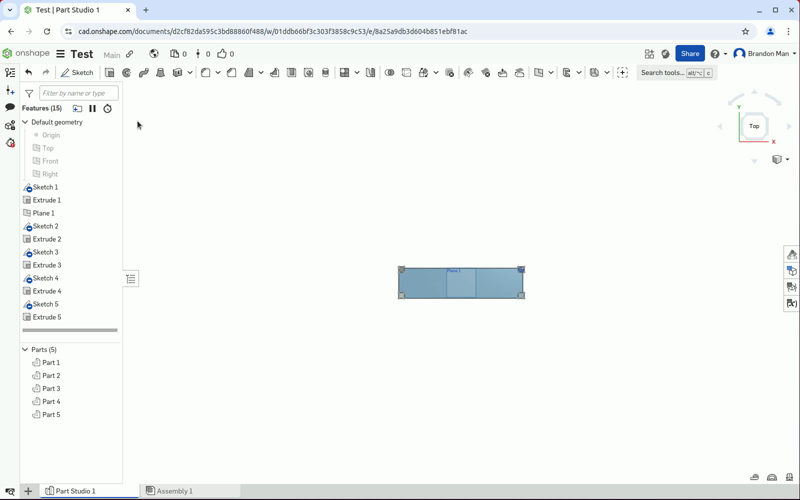
key(shift+h)
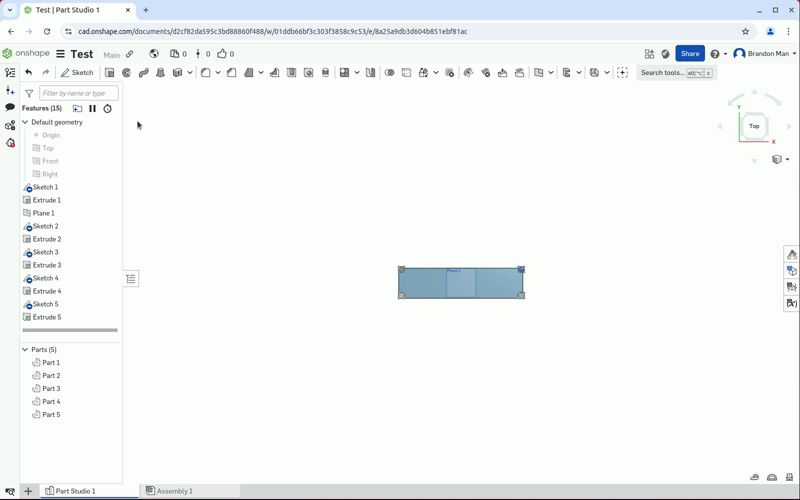
key(shift+7)
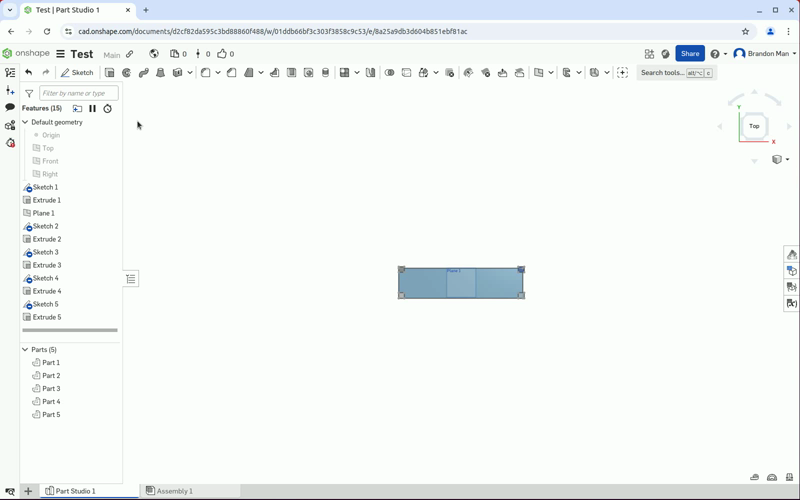
key(up, 3)
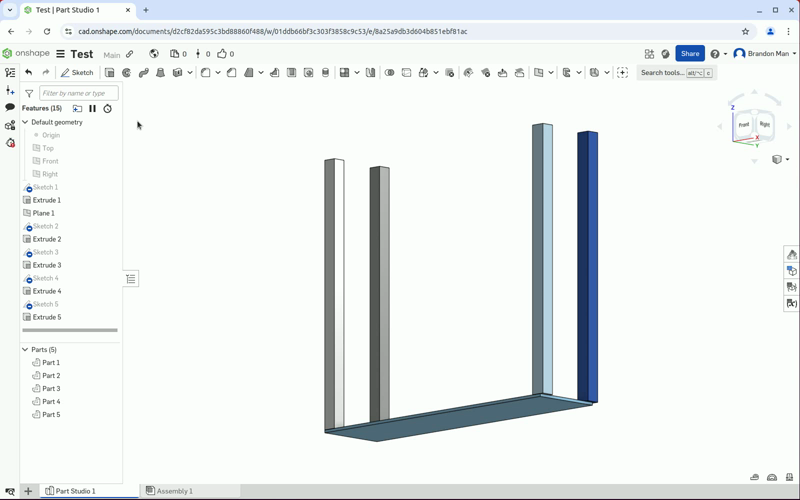
key(left, 3)
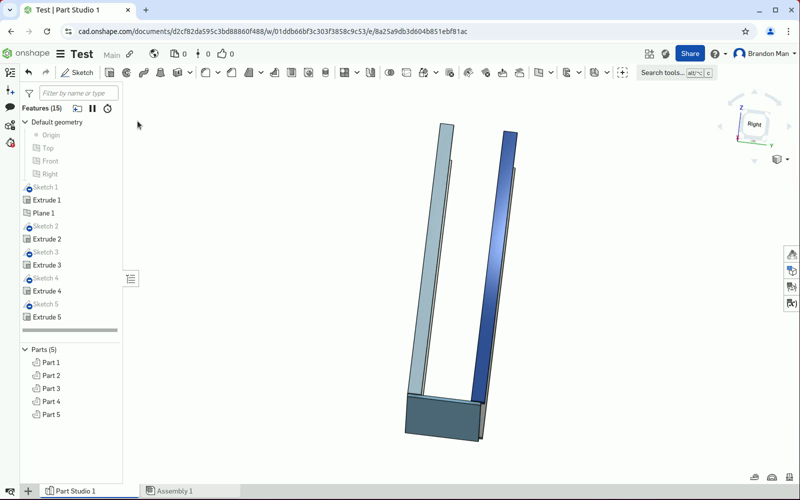
key(right, 3)
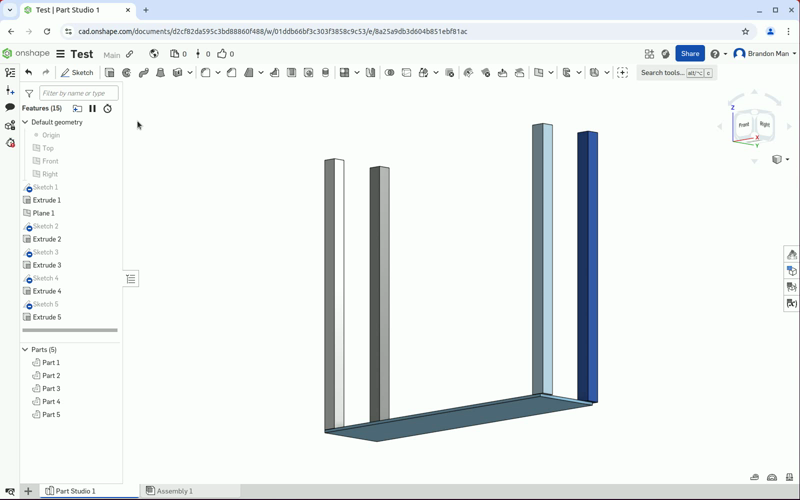
key(down, 3)
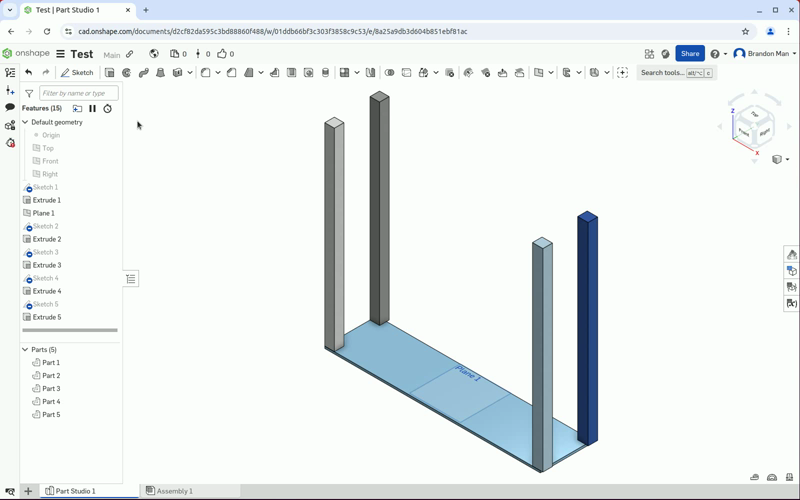
mouse_move(73, 189)
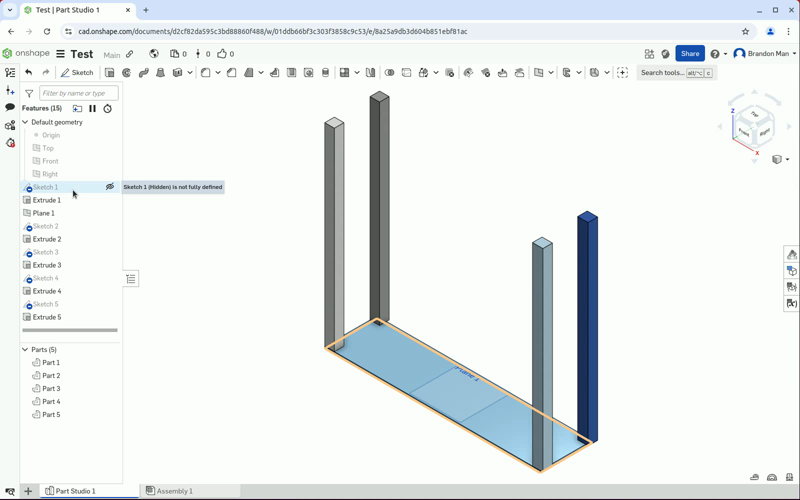
click(73, 189)